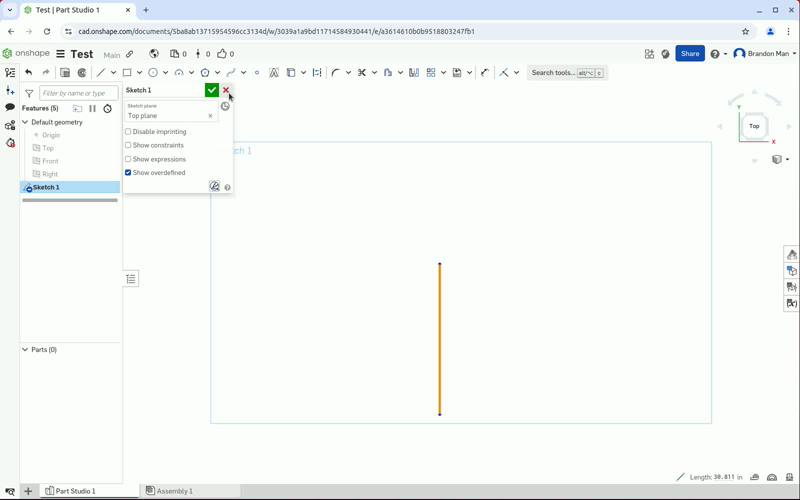
key(shift+h)
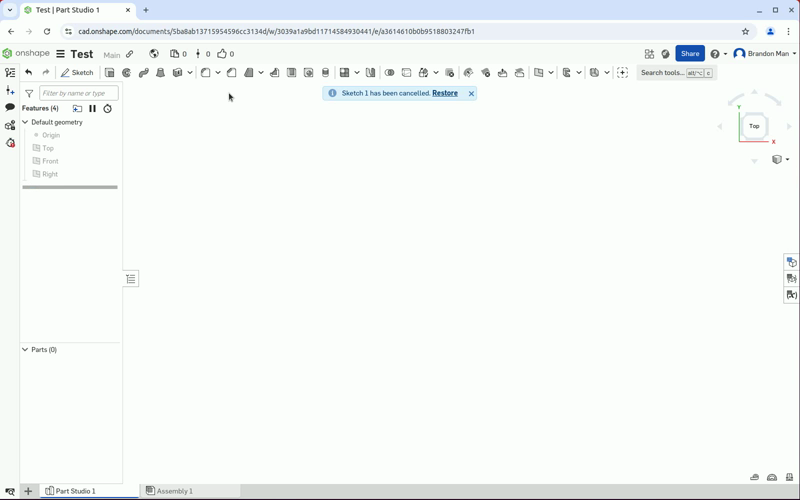
mouse_move(73, 352)
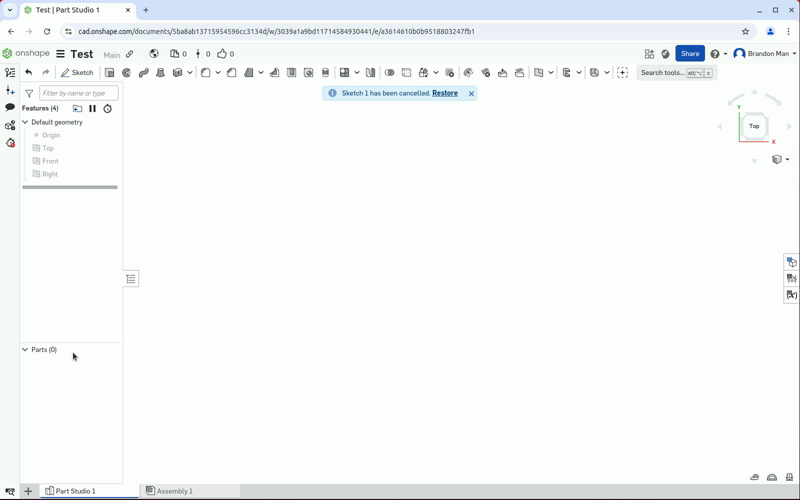
key(y)
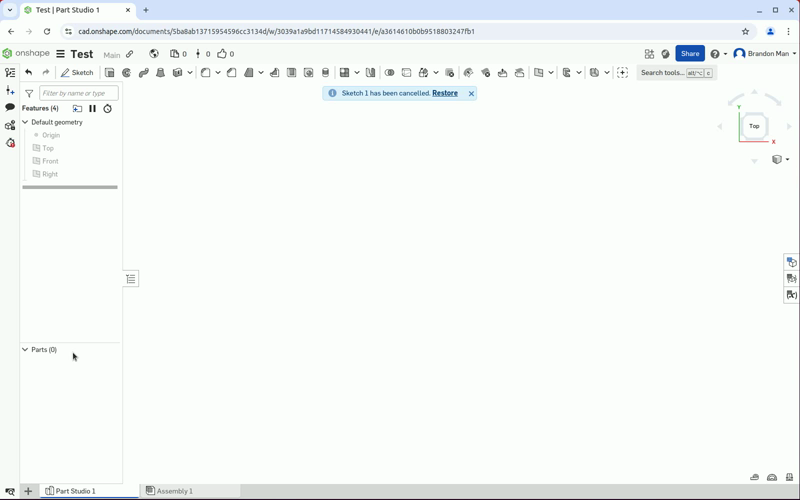
key(shift+p)
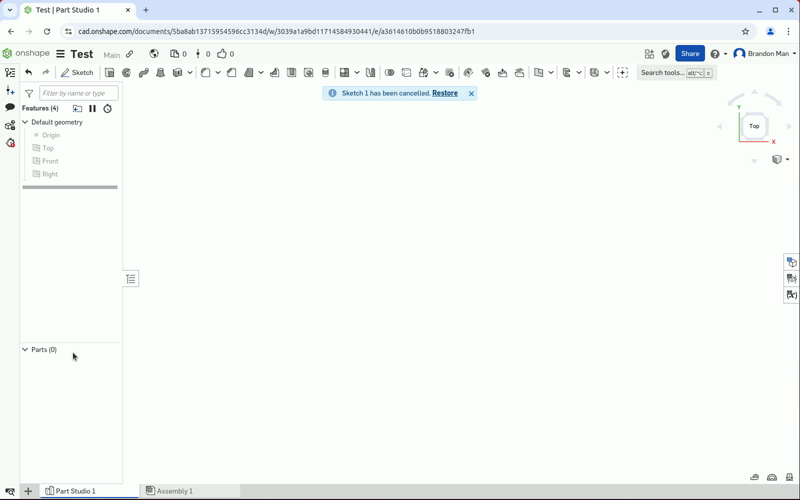
key(space)
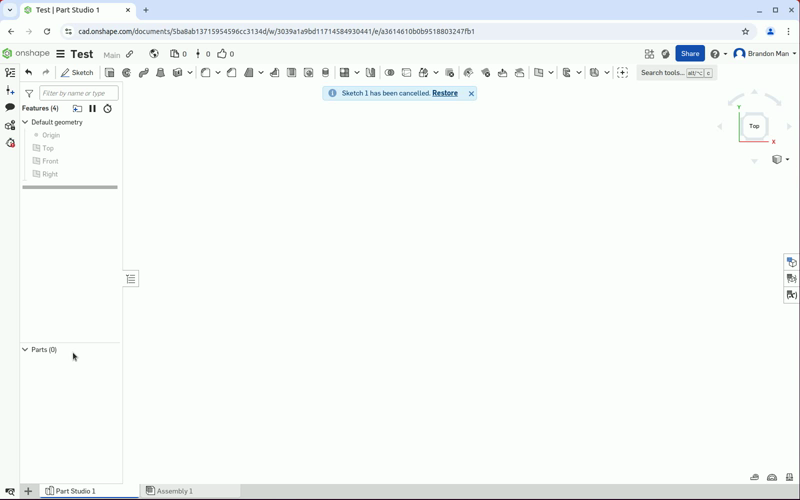
key_down(shift)
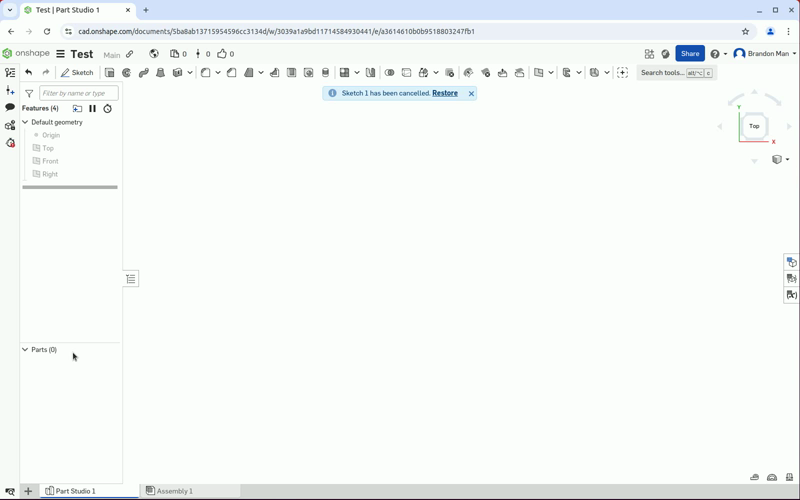
key(up)
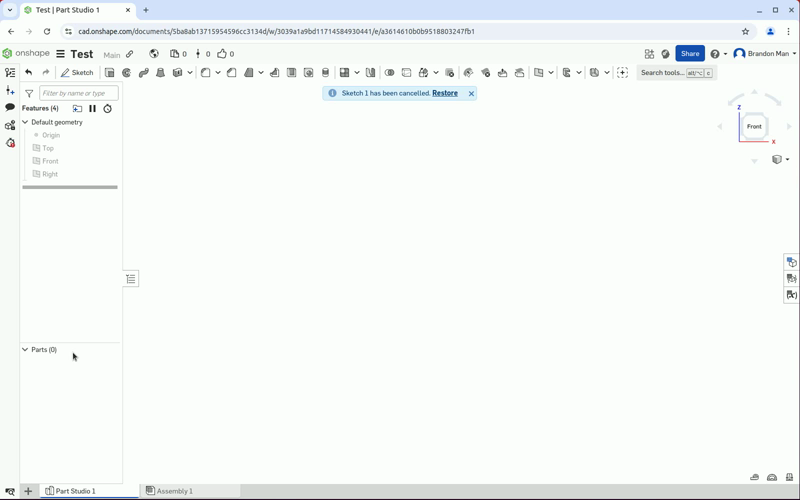
key_up(shift)
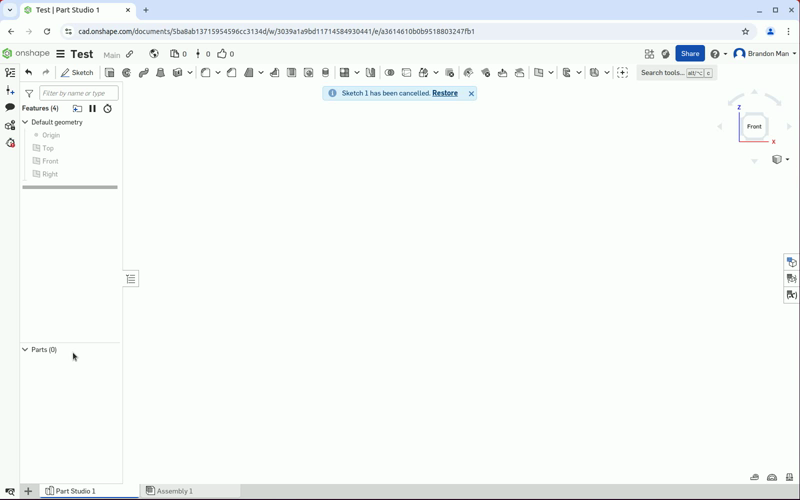
mouse_move(73, 352)
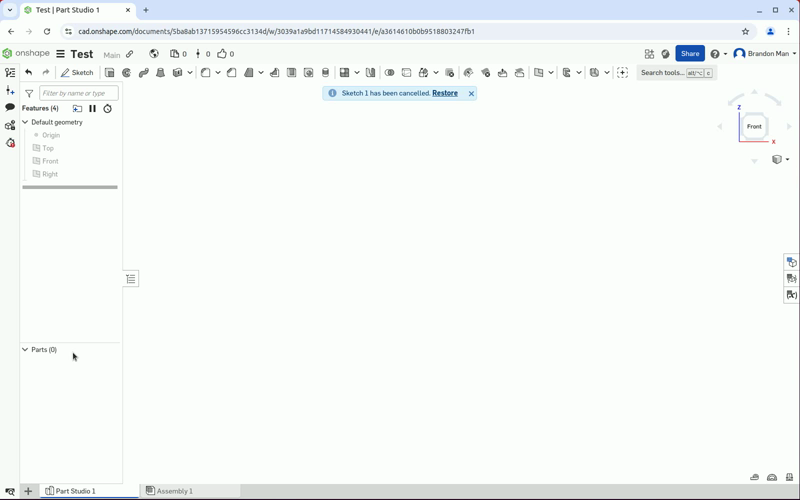
key(shift+y)
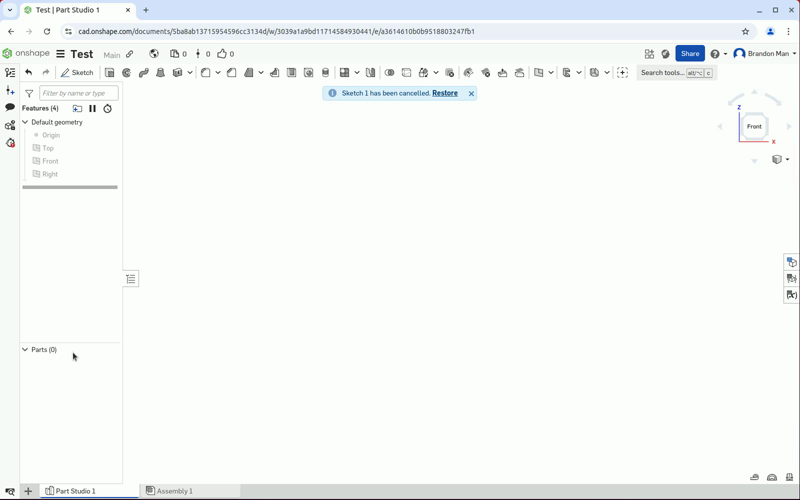
key(shift+s)
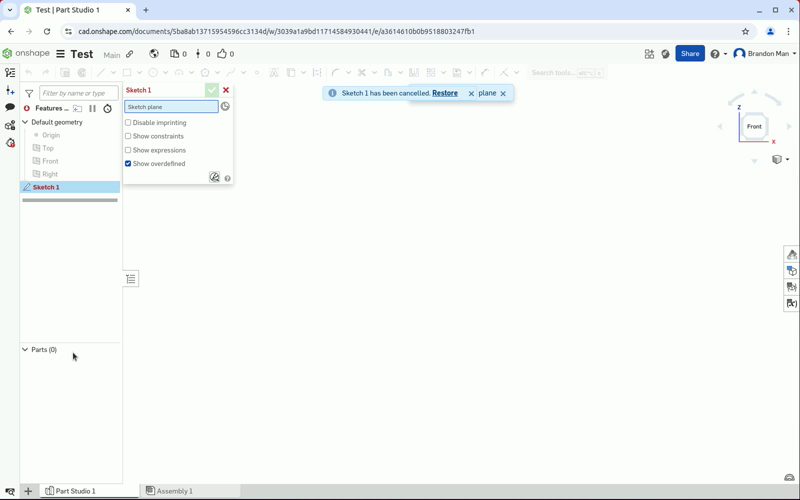
mouse_move(73, 163)
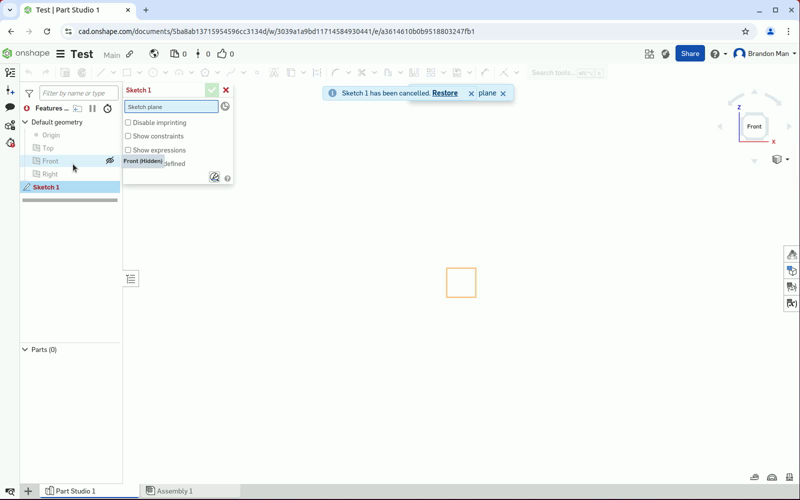
click(73, 163)
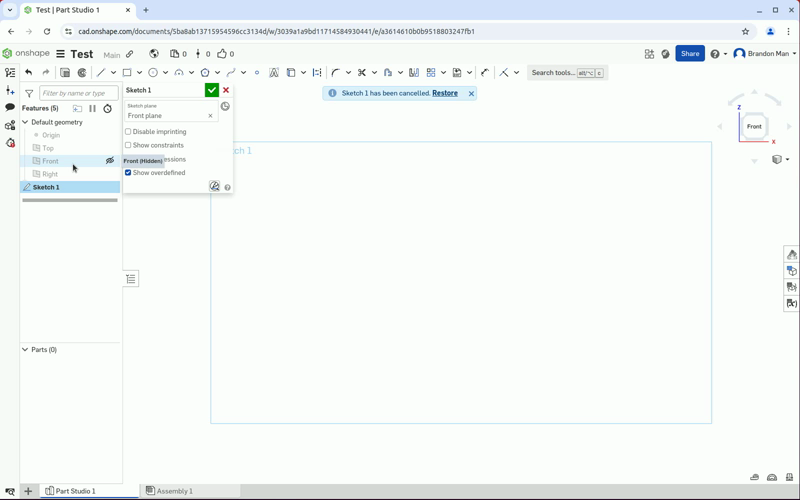
mouse_move(73, 352)
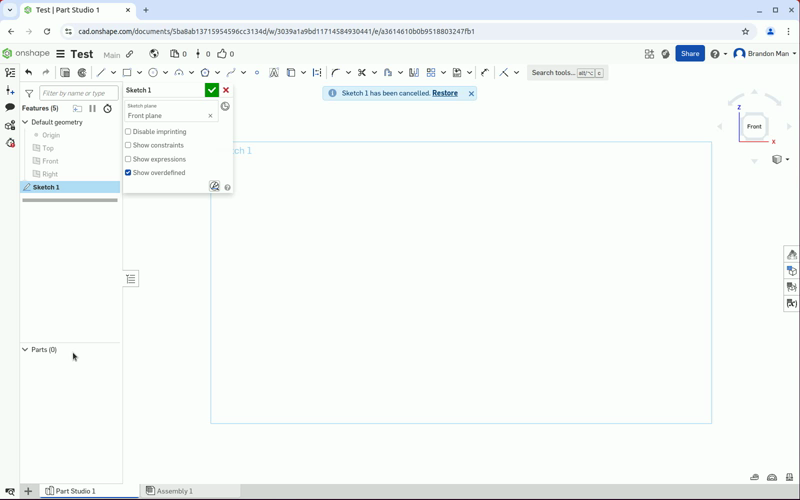
key(y)
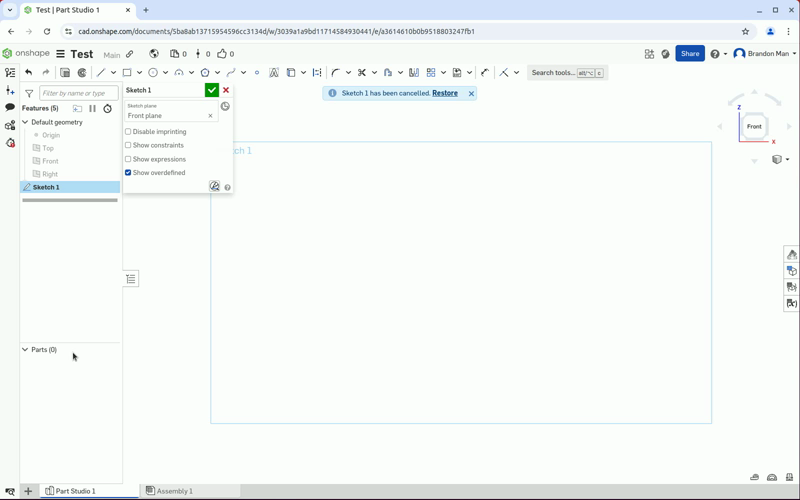
key(l)
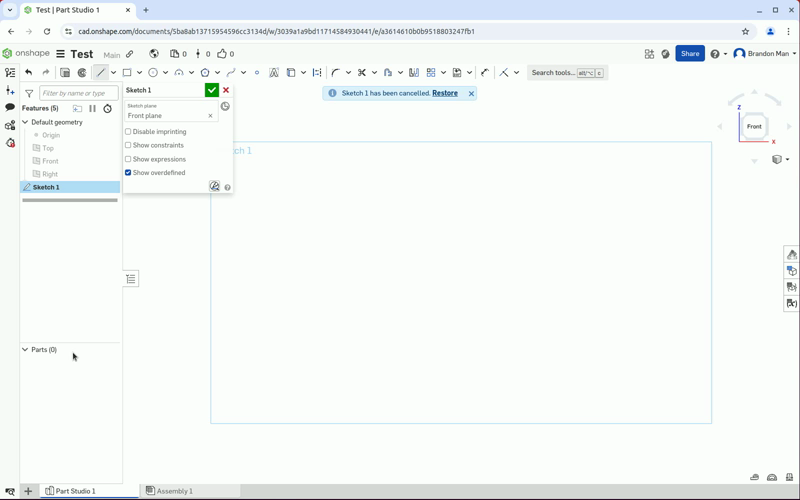
key_down(shift)
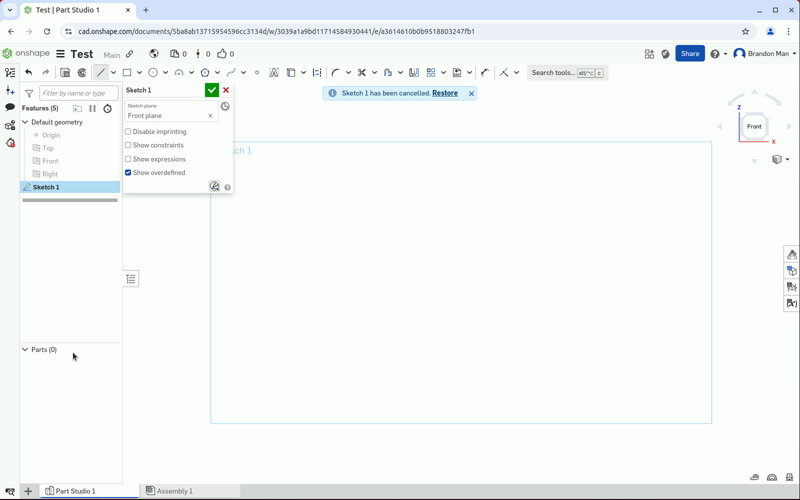
mouse_move(458, 268)
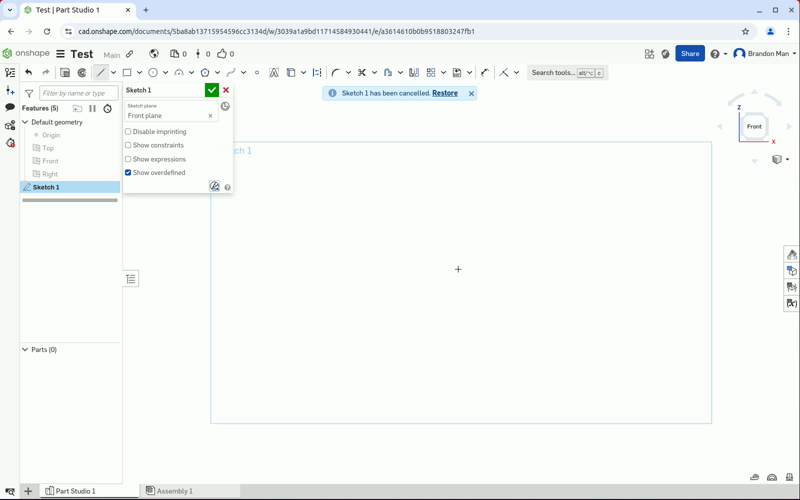
click(458, 268)
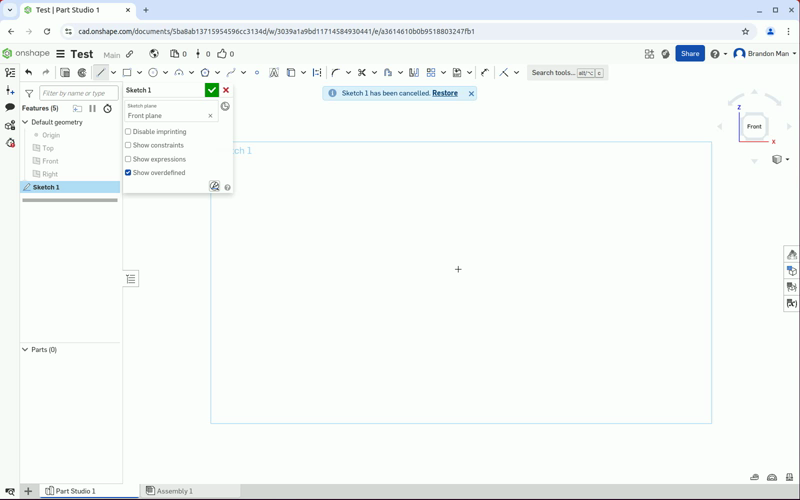
key_up(shift)
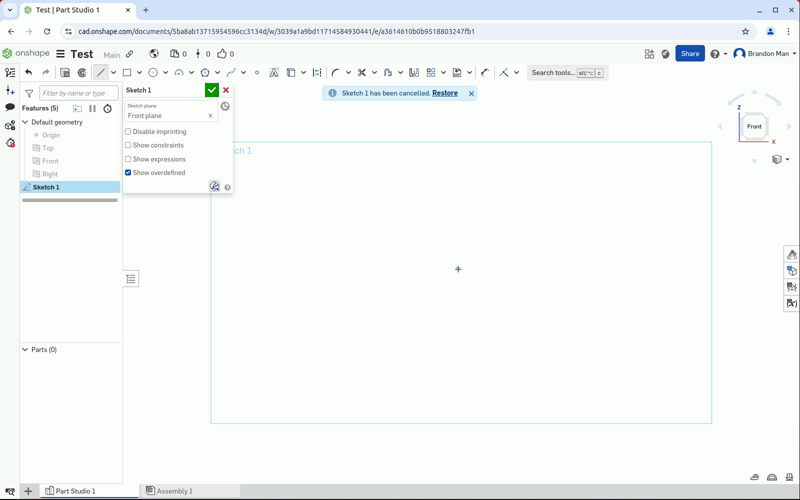
key_down(shift)
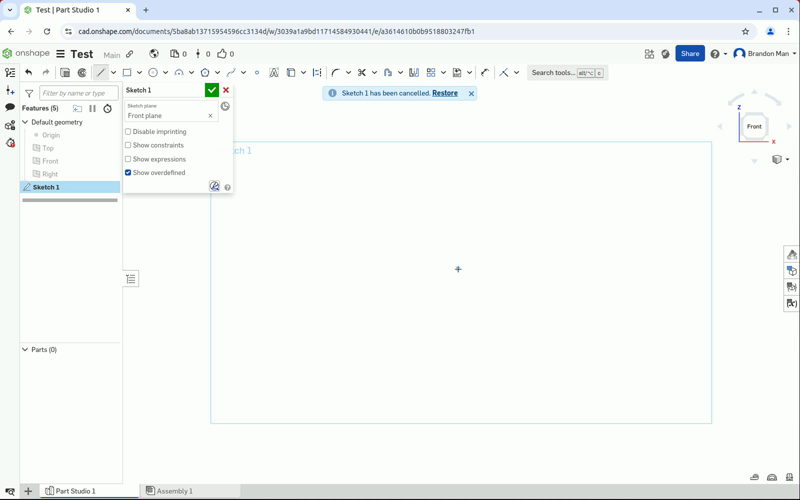
mouse_move(488, 268)
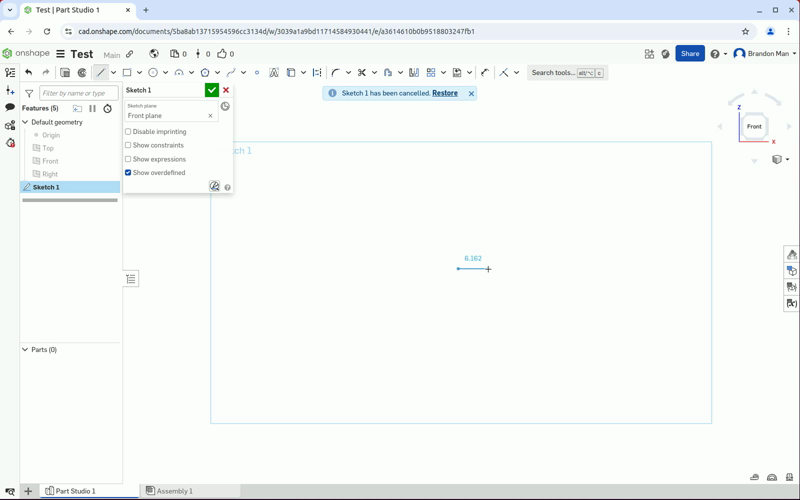
mouse_move(465, 268)
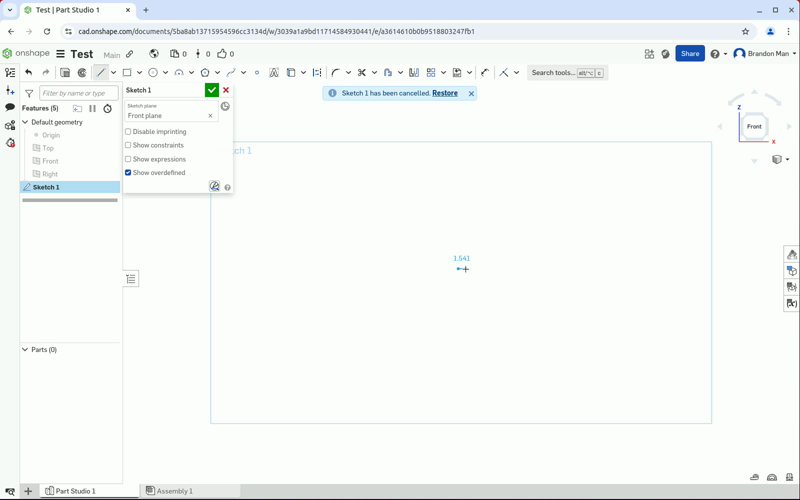
scroll(6)
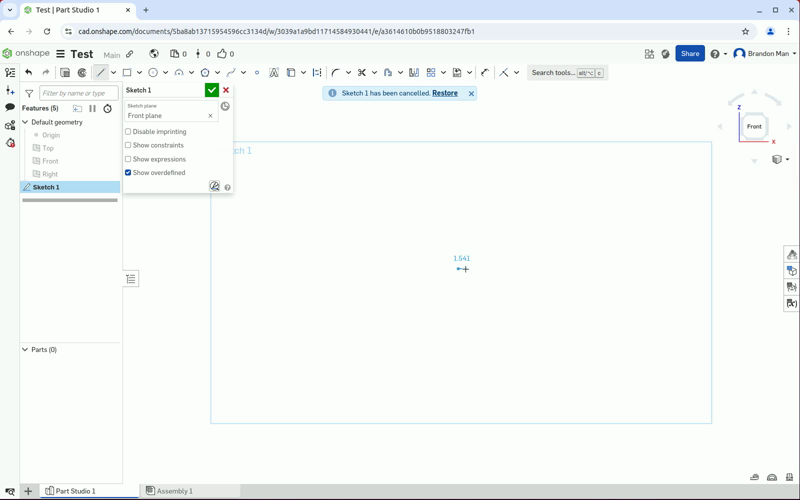
scroll(6)
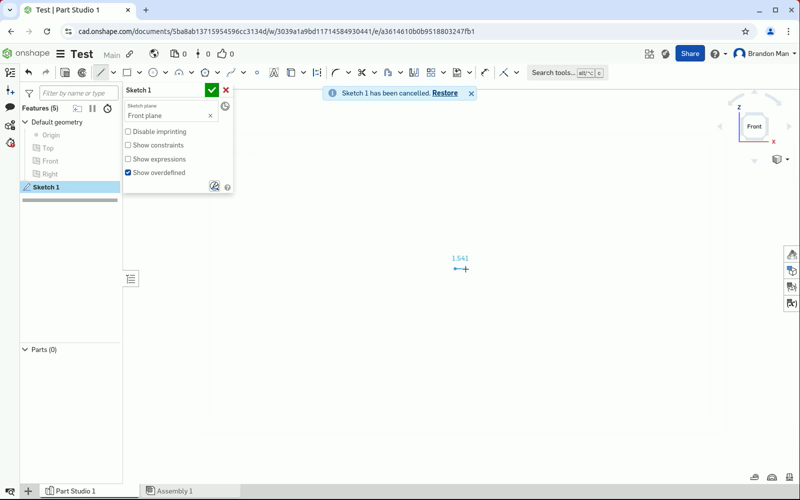
scroll(6)
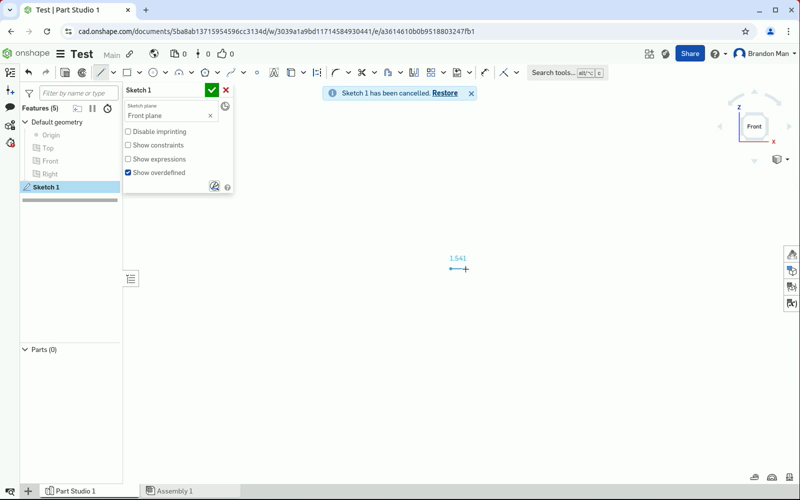
scroll(6)
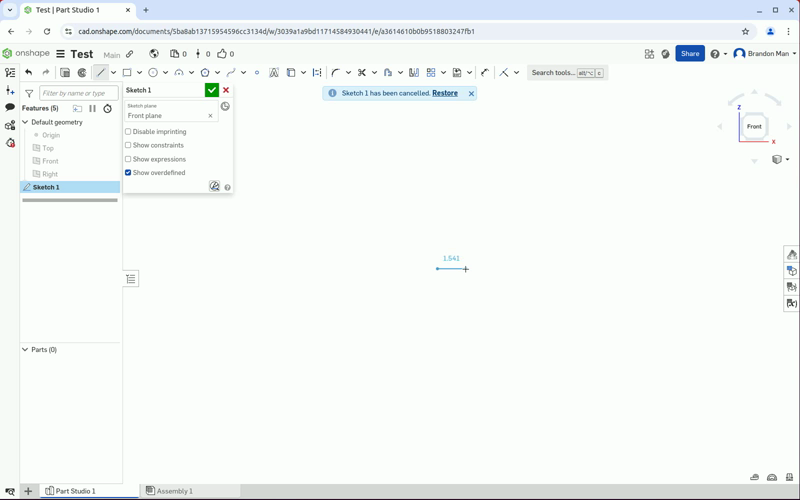
scroll(6)
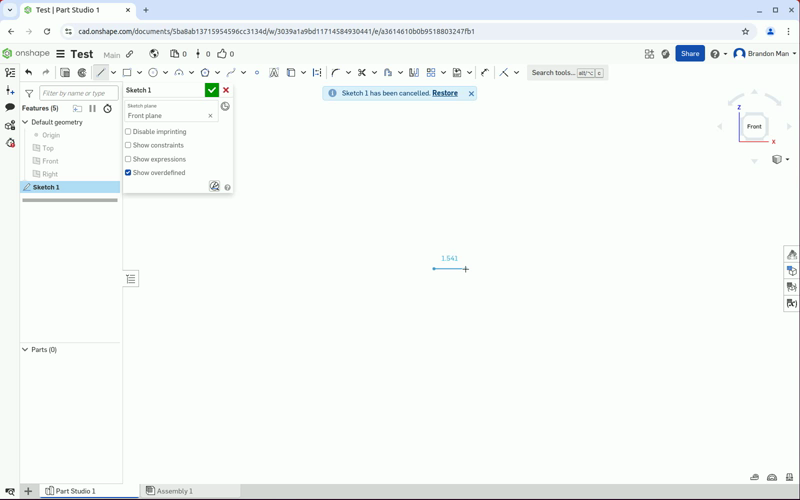
scroll(6)
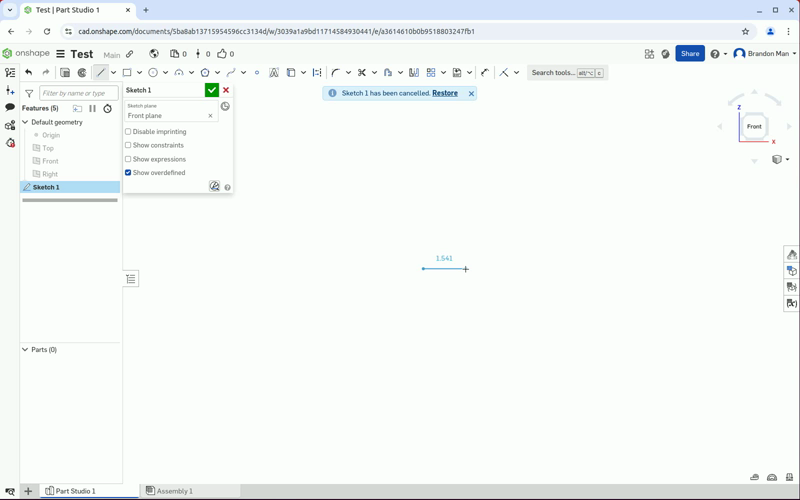
scroll(6)
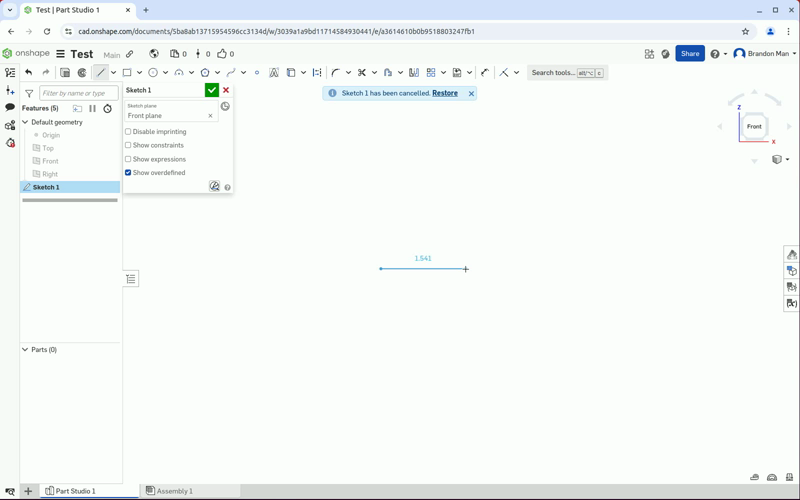
click(465, 268)
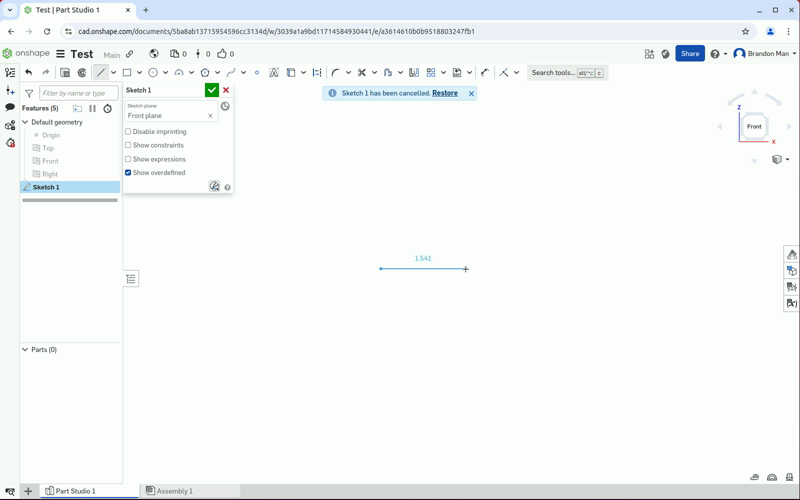
scroll(-6)
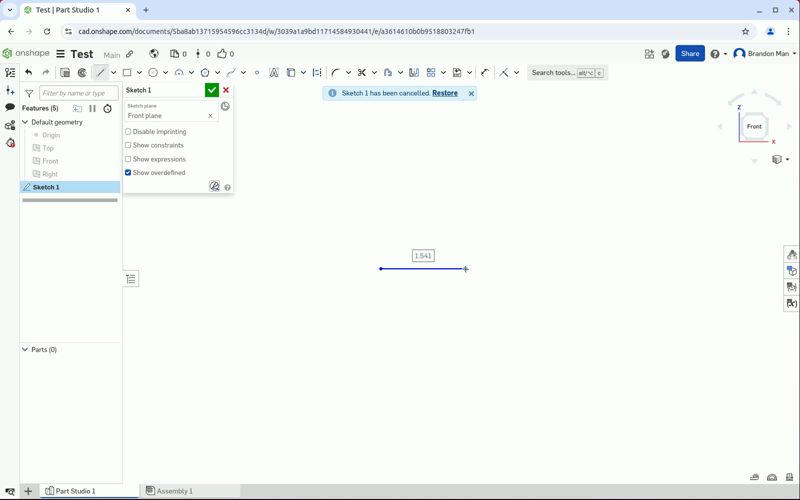
scroll(-6)
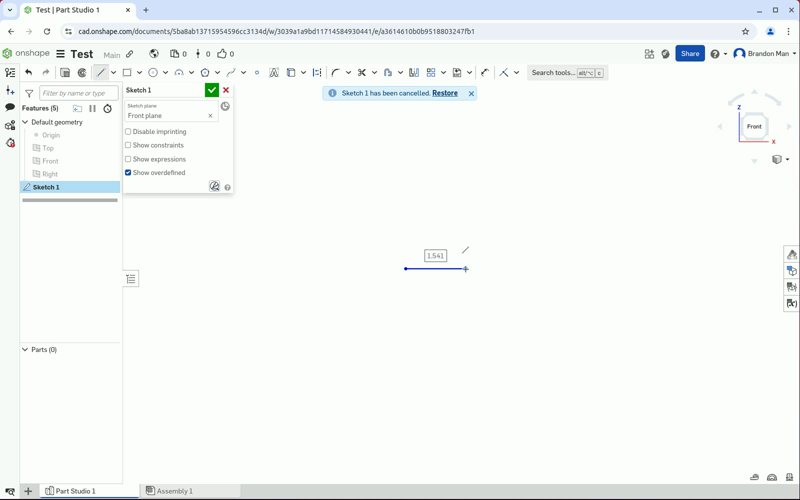
scroll(-6)
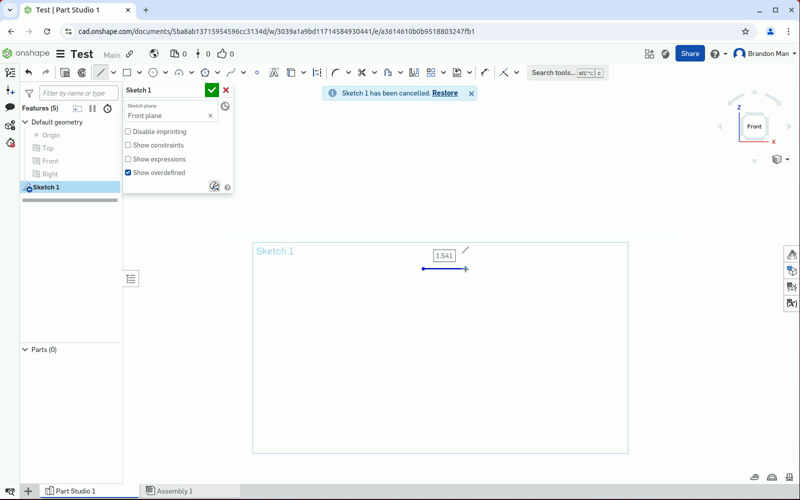
scroll(-6)
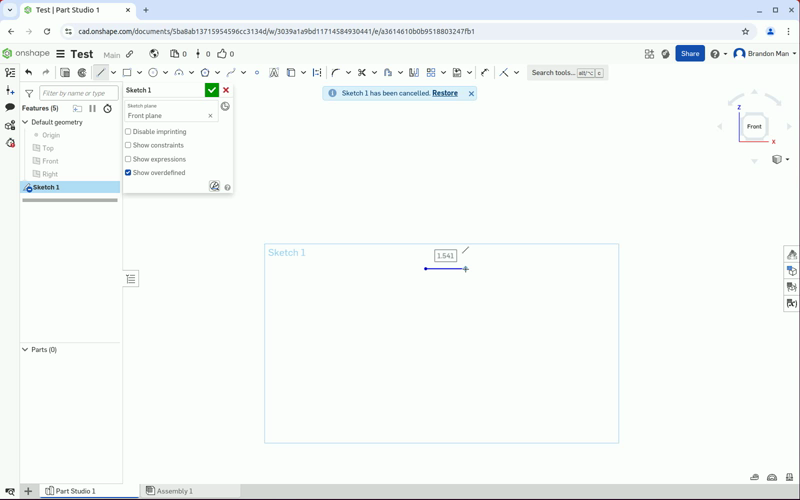
scroll(-6)
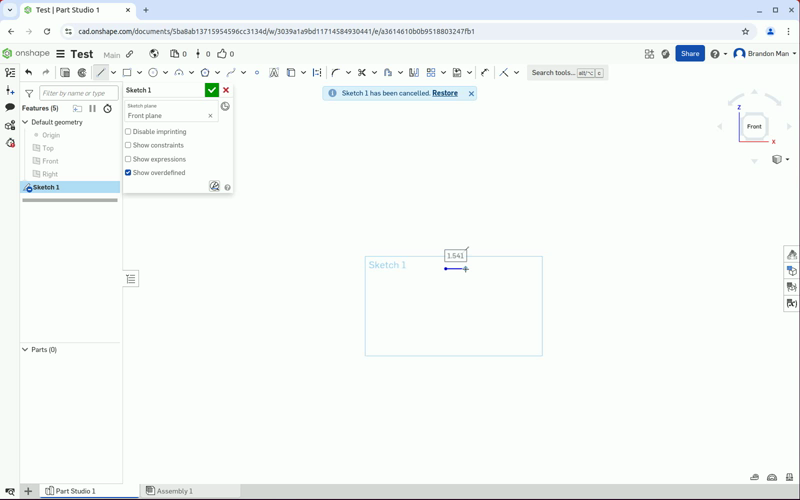
scroll(-6)
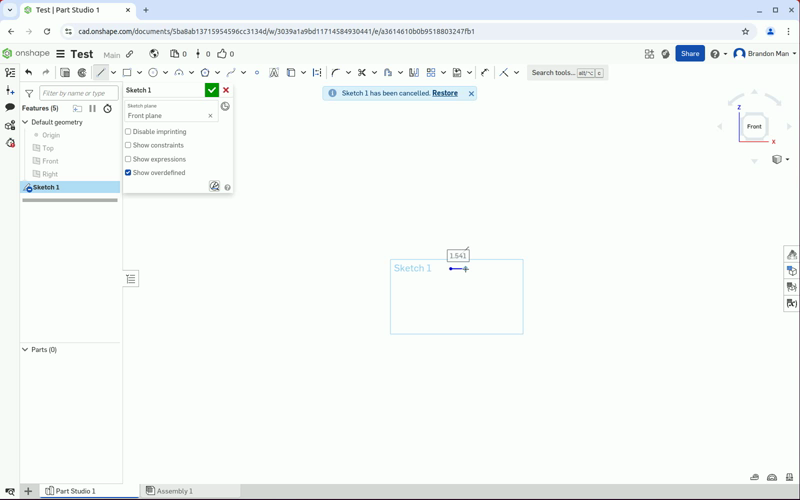
scroll(-6)
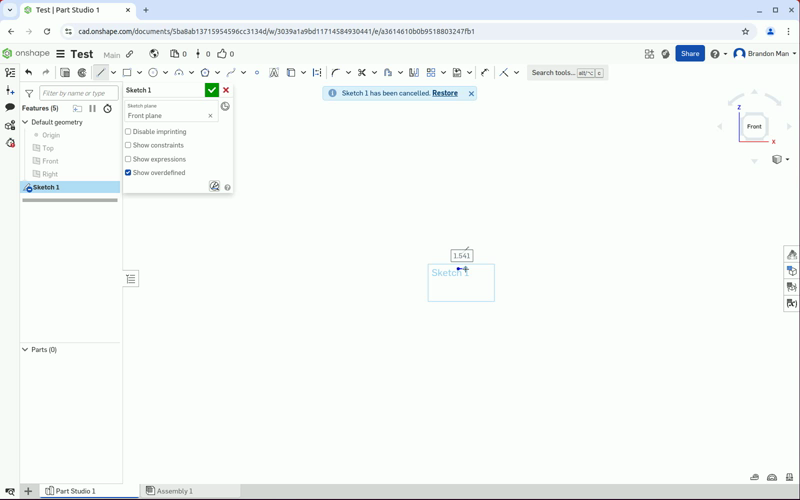
key_up(shift)
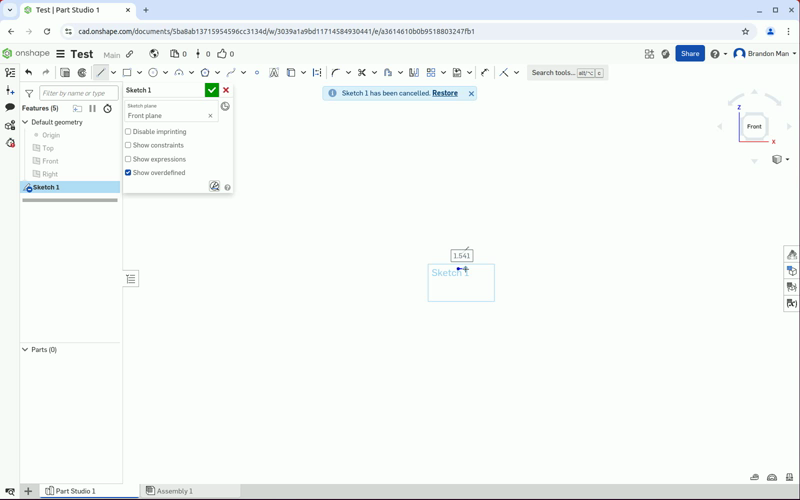
key_down(shift)
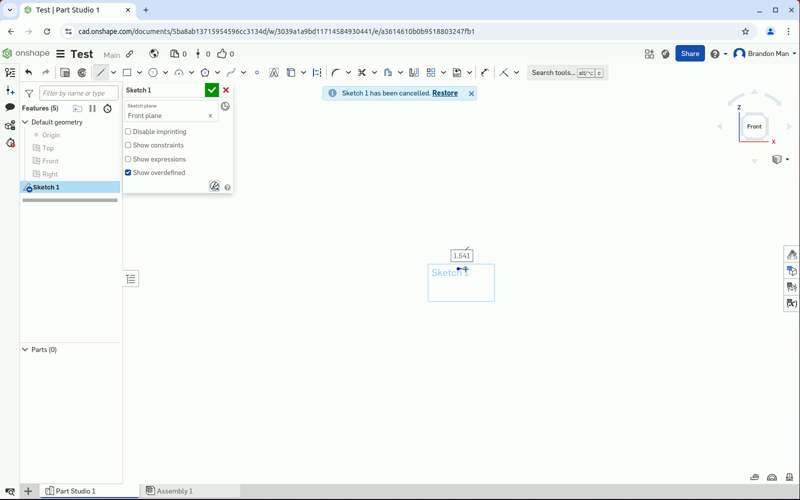
mouse_move(495, 268)
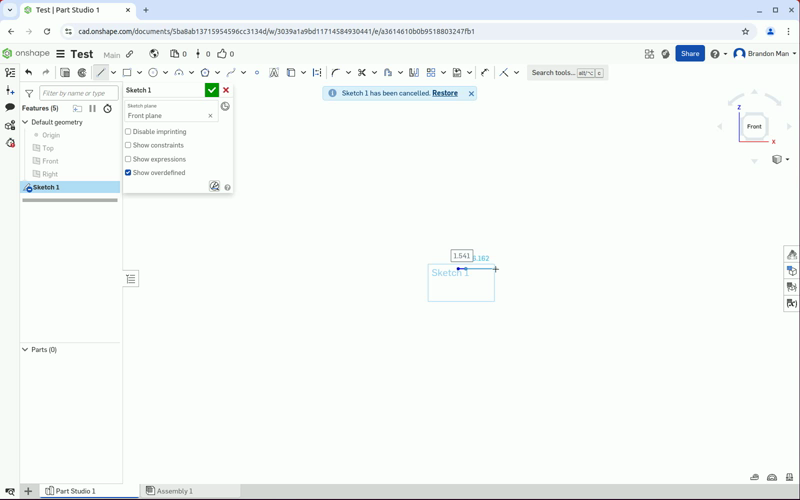
mouse_move(465, 253)
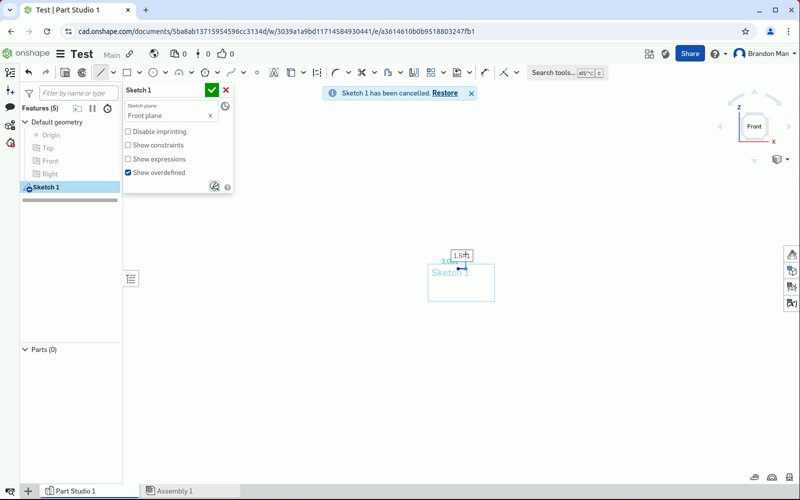
click(465, 253)
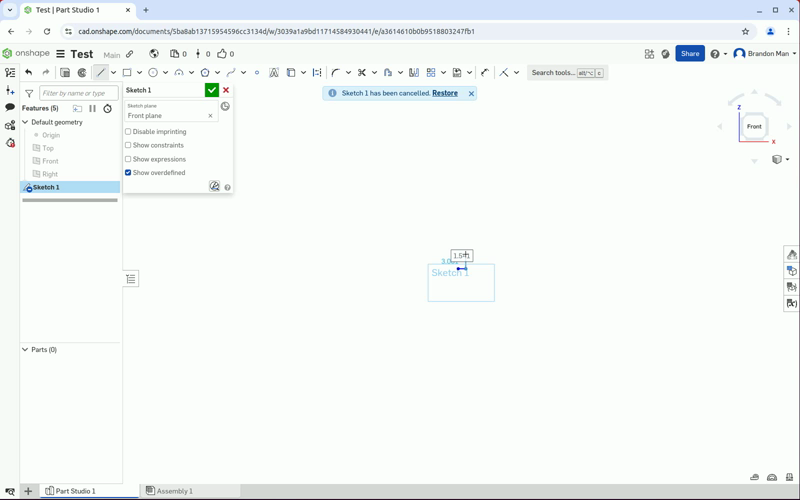
key_up(shift)
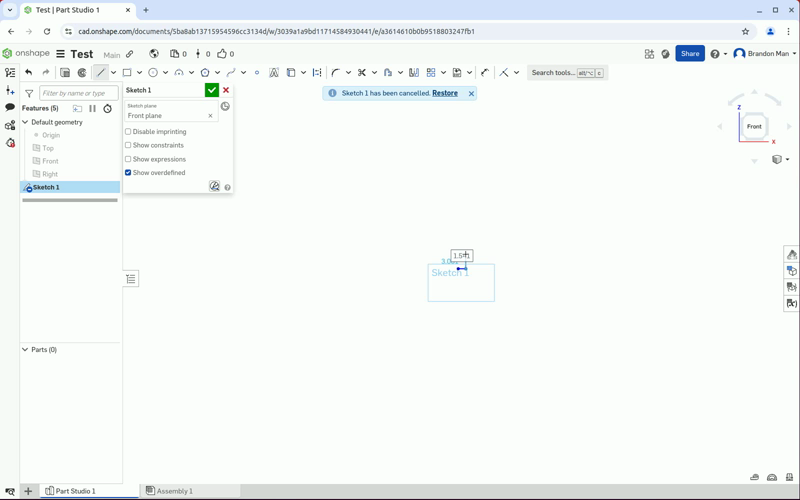
key_down(shift)
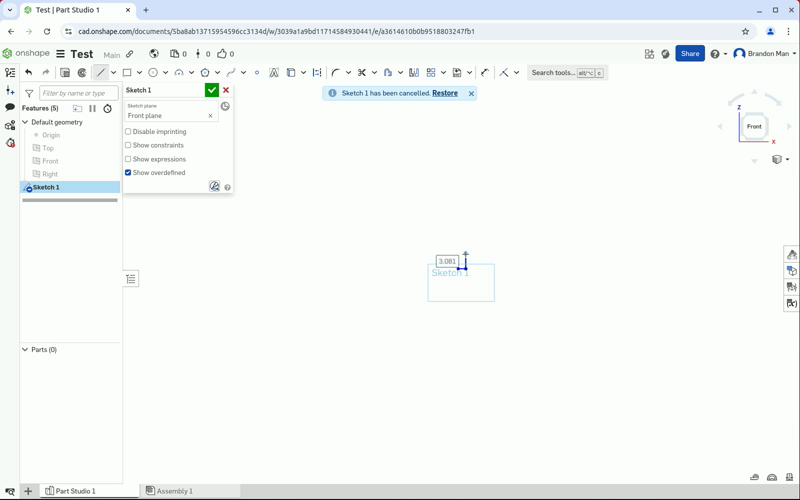
mouse_move(495, 253)
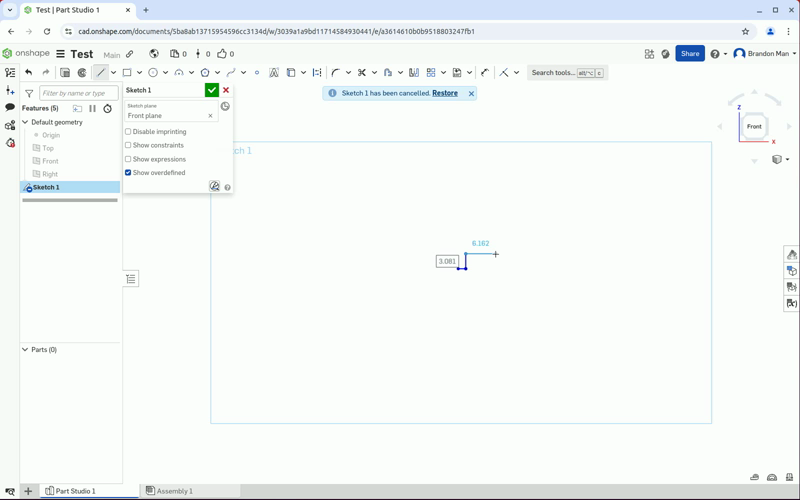
mouse_move(458, 253)
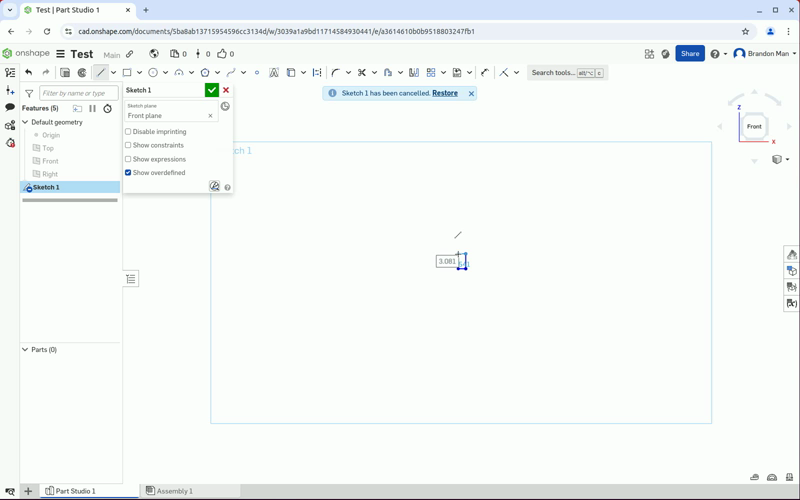
scroll(6)
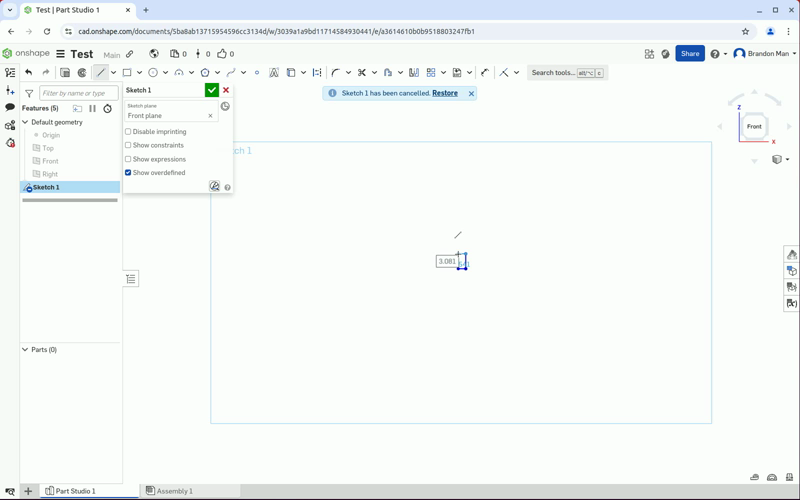
scroll(6)
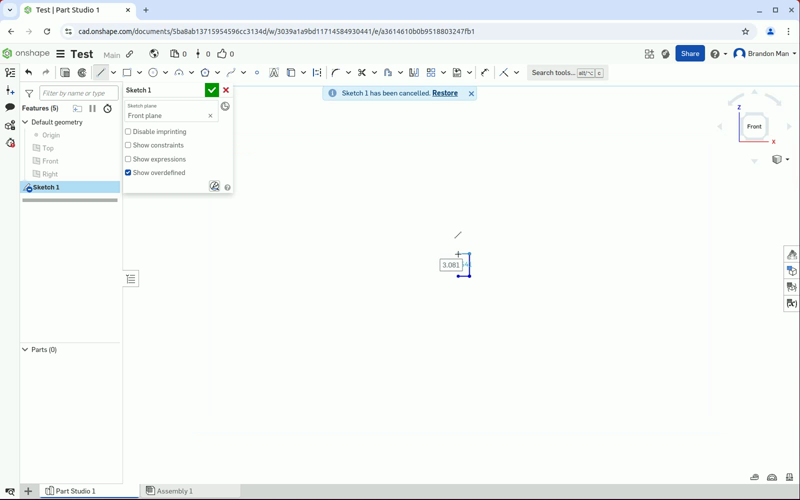
scroll(6)
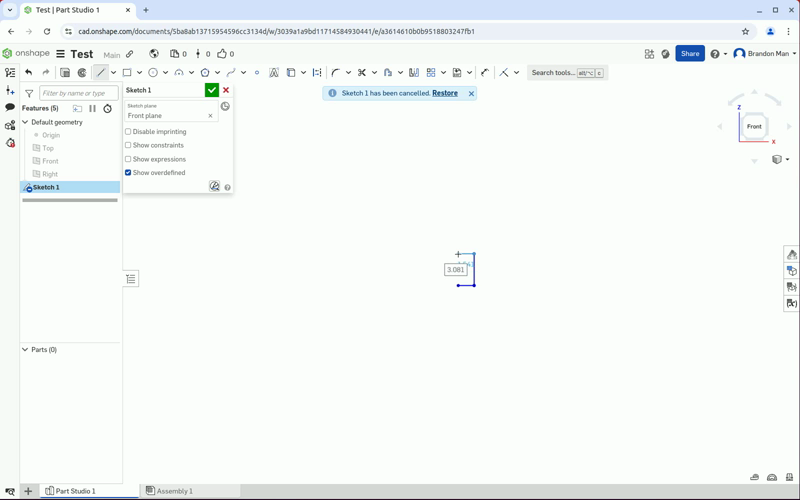
scroll(6)
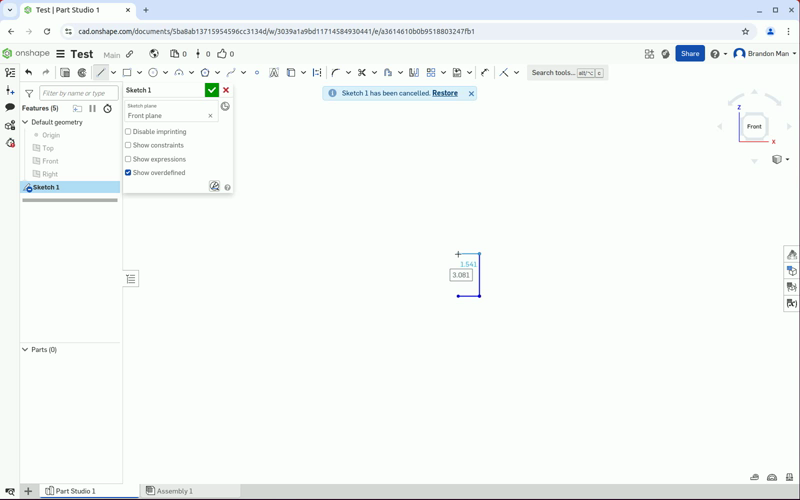
scroll(6)
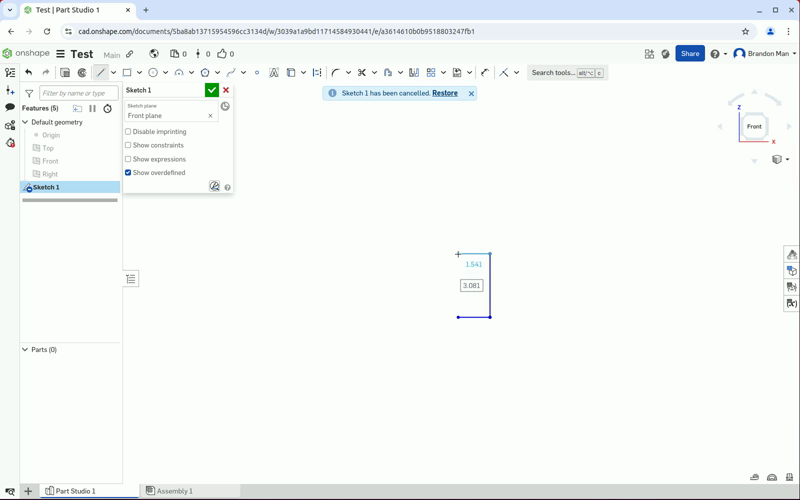
scroll(6)
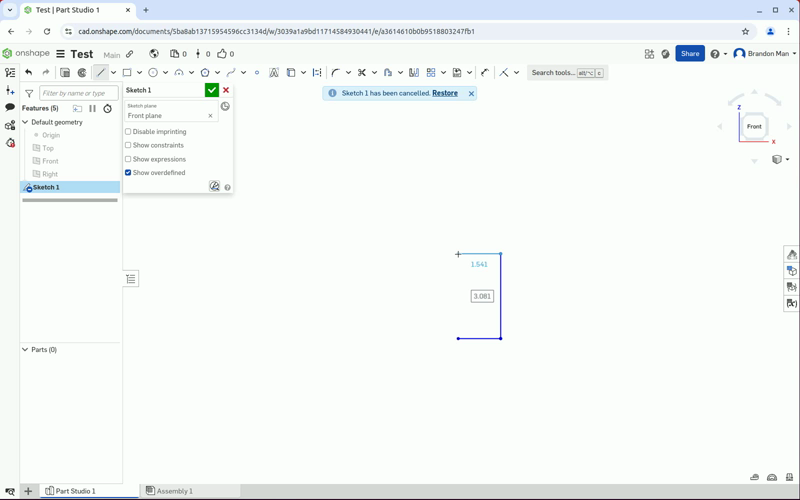
scroll(6)
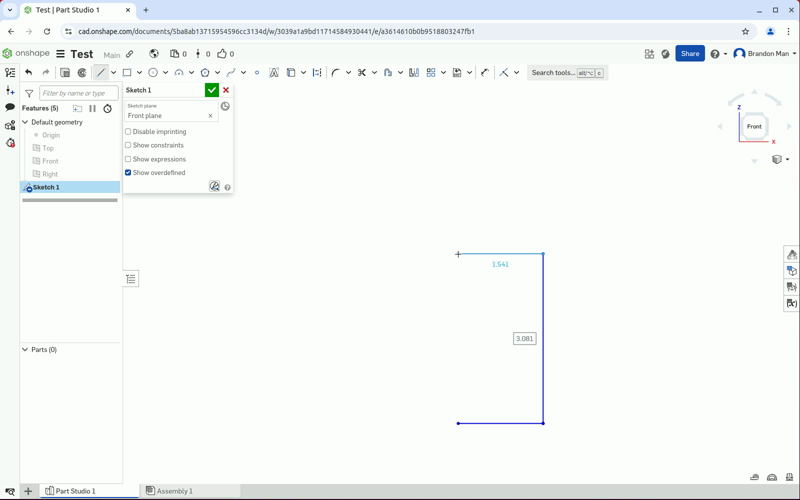
click(458, 253)
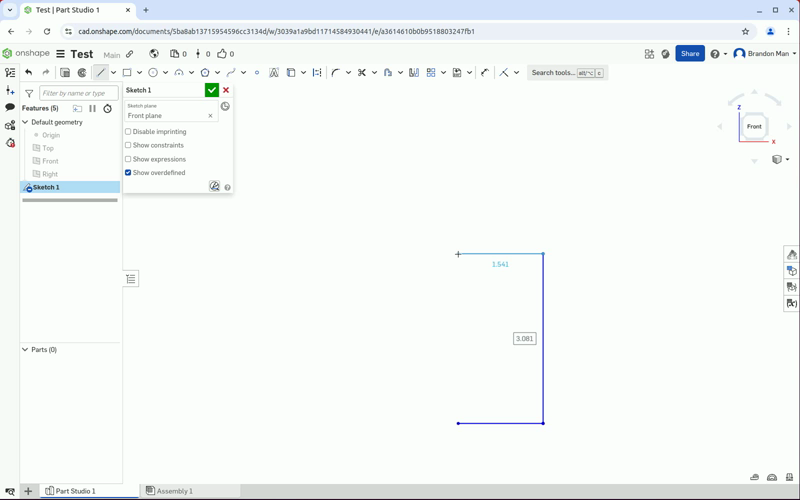
scroll(-6)
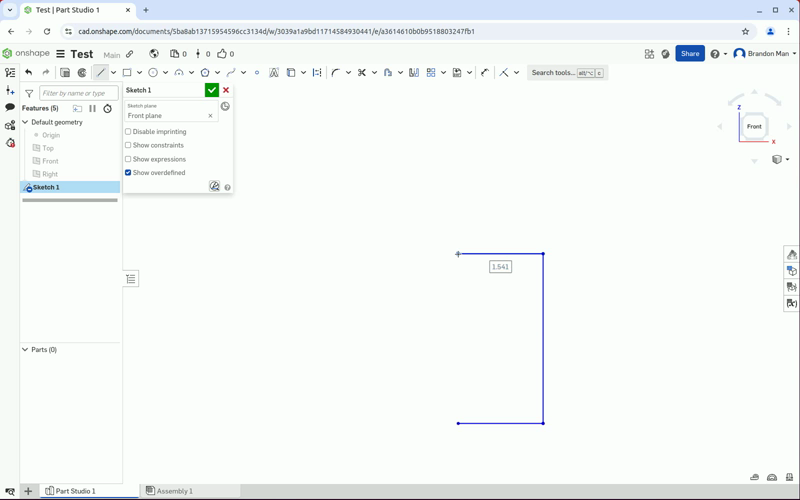
scroll(-6)
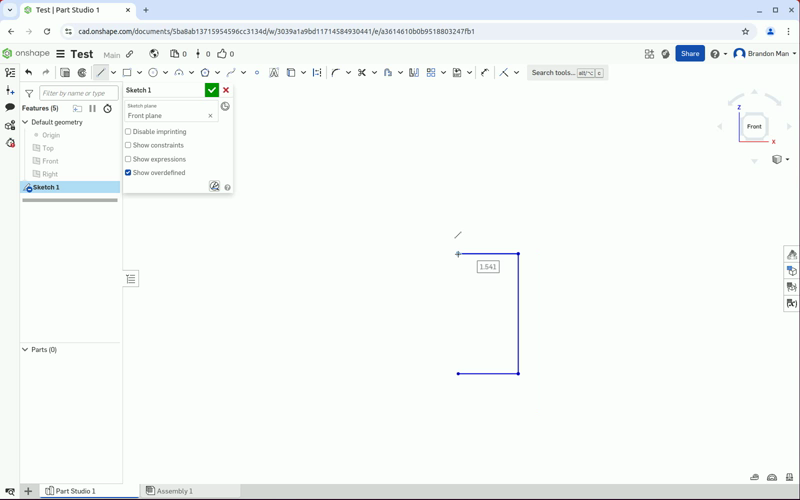
scroll(-6)
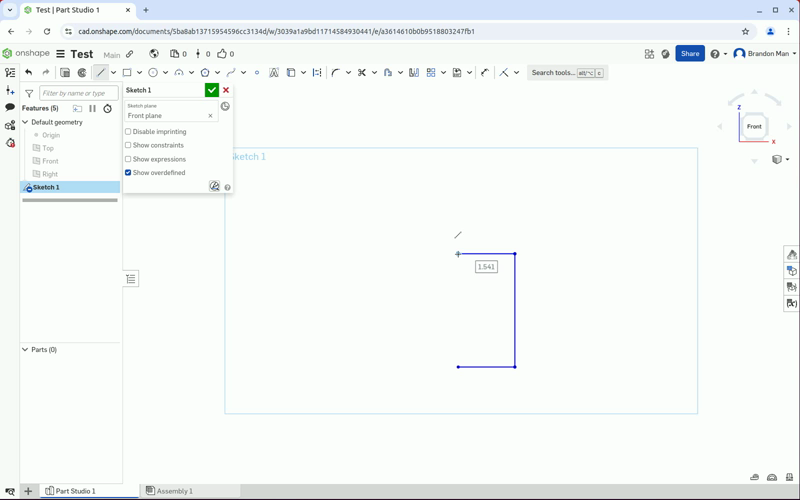
scroll(-6)
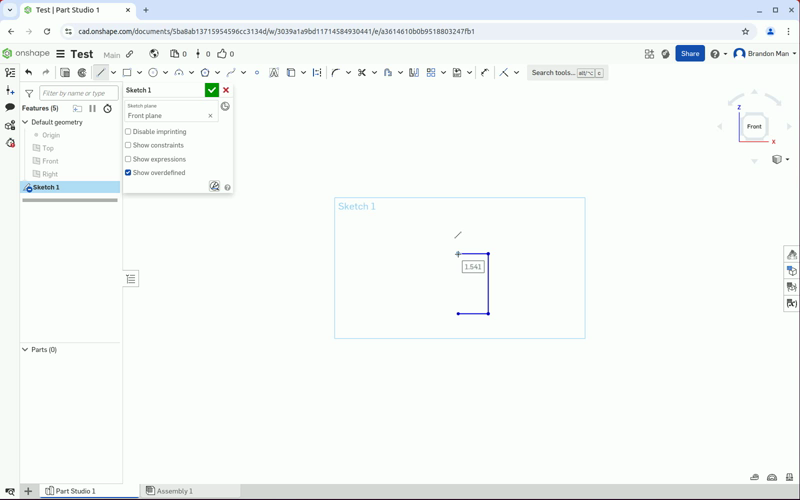
scroll(-6)
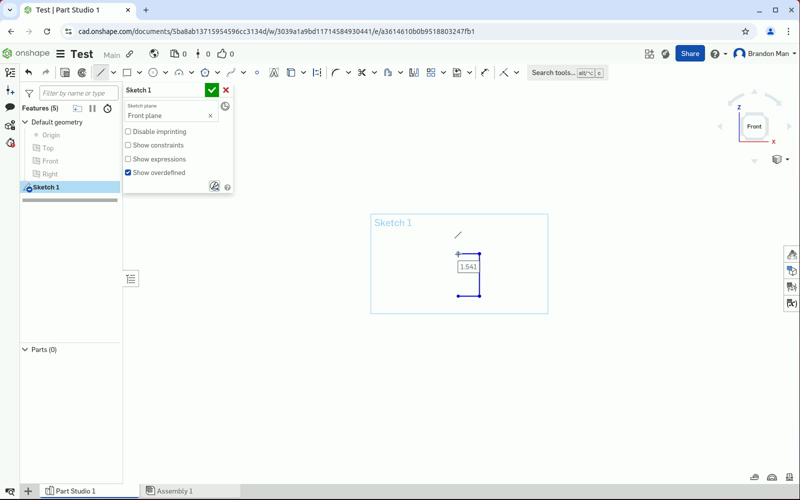
scroll(-6)
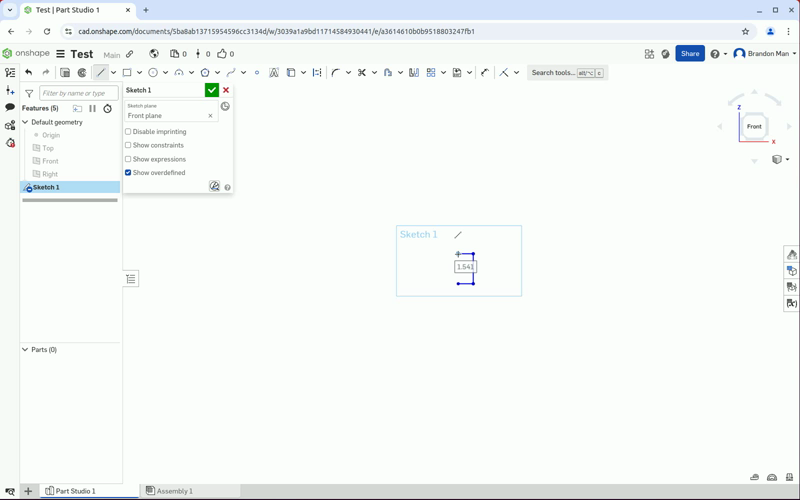
scroll(-6)
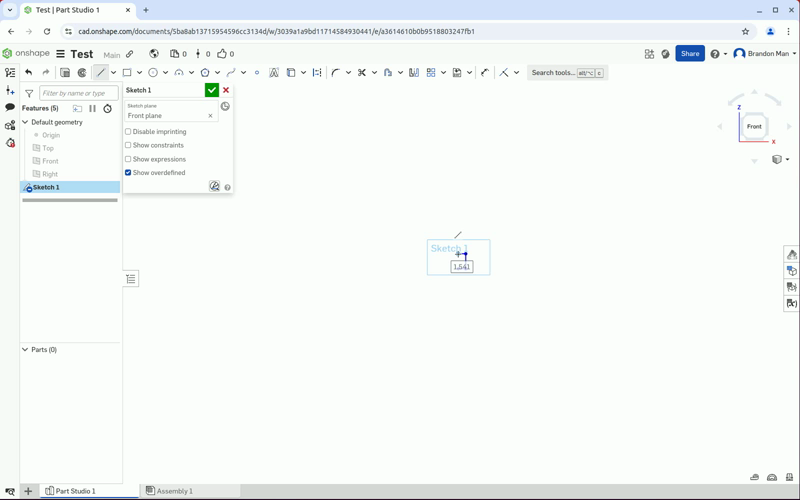
key_up(shift)
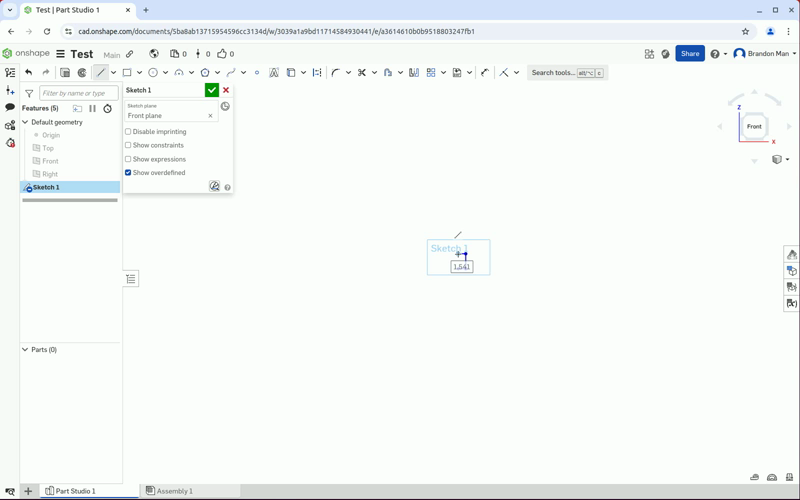
mouse_move(488, 253)
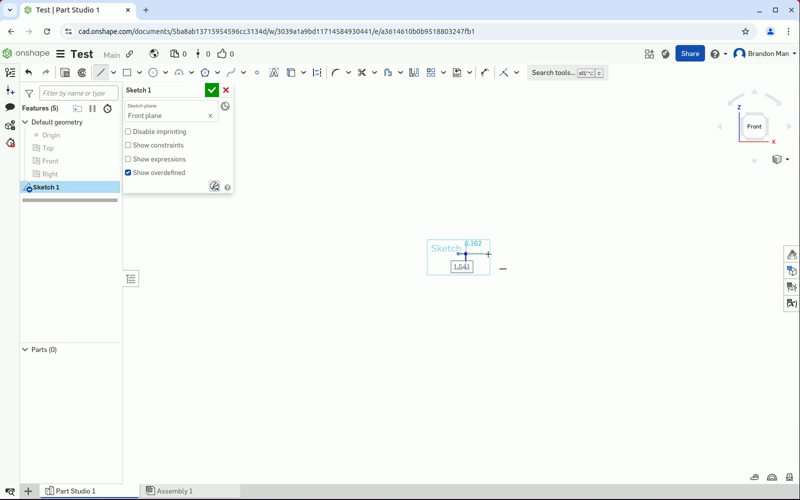
key_down(shift)
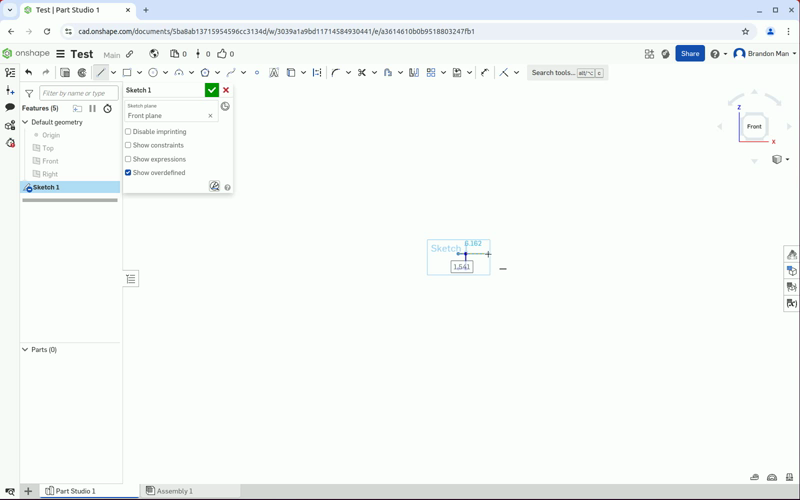
mouse_move(458, 268)
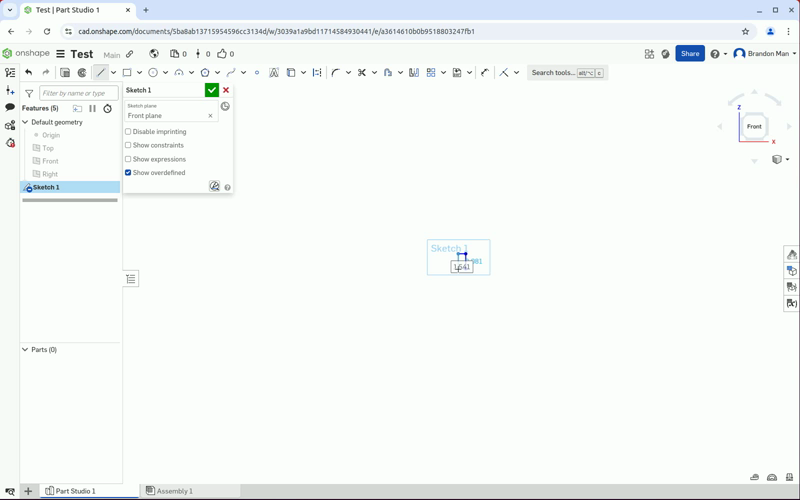
key_up(shift)
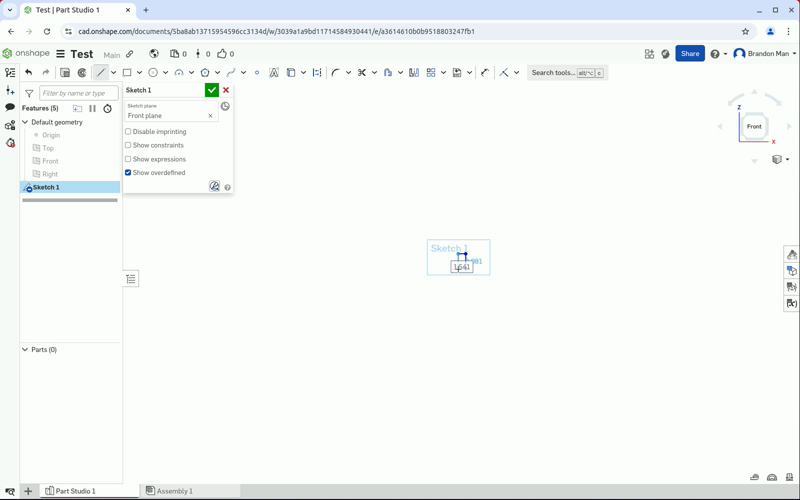
click(458, 268)
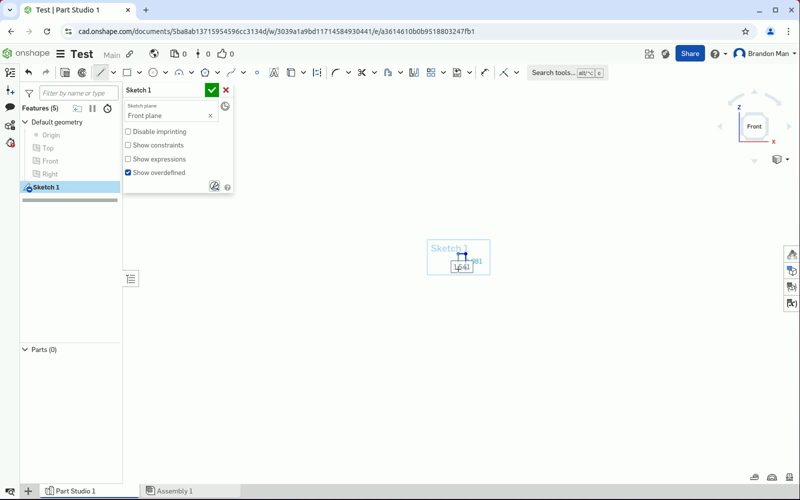
key(esc)
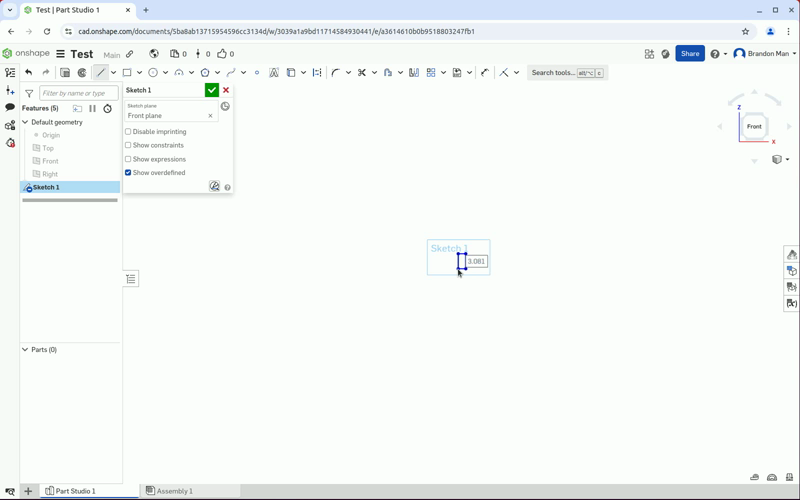
mouse_move(464, 260)
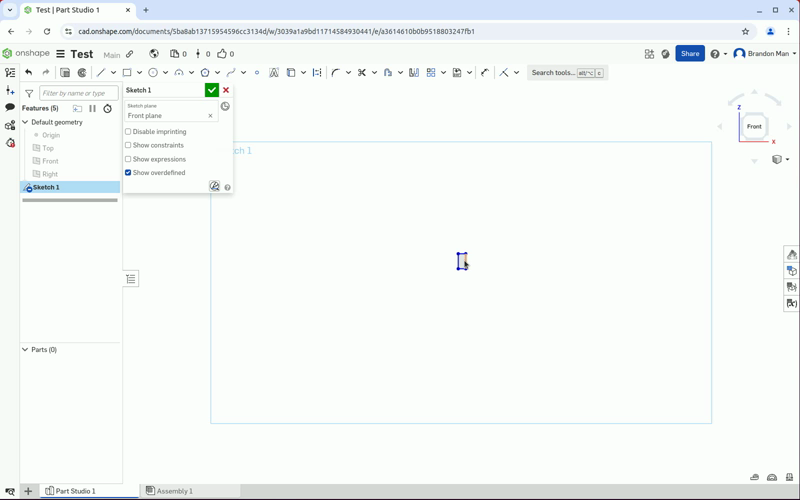
scroll(6)
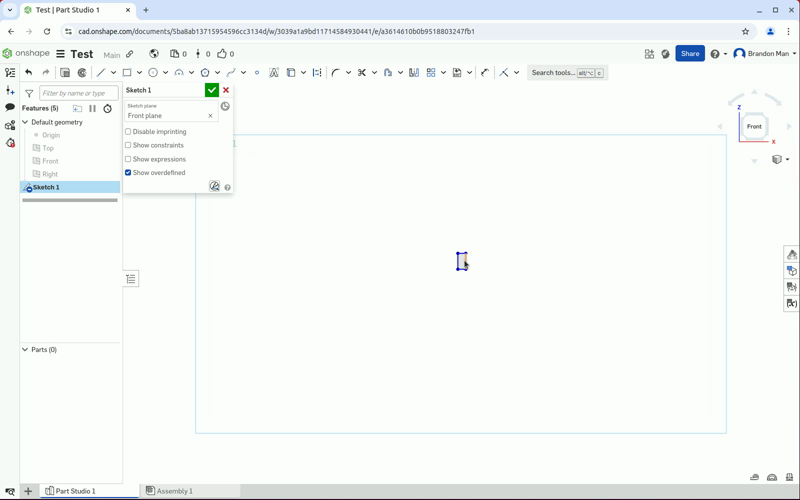
scroll(6)
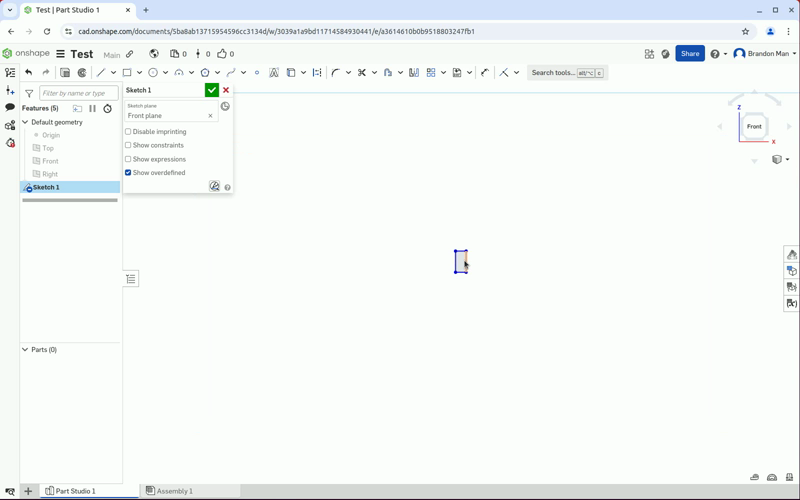
scroll(6)
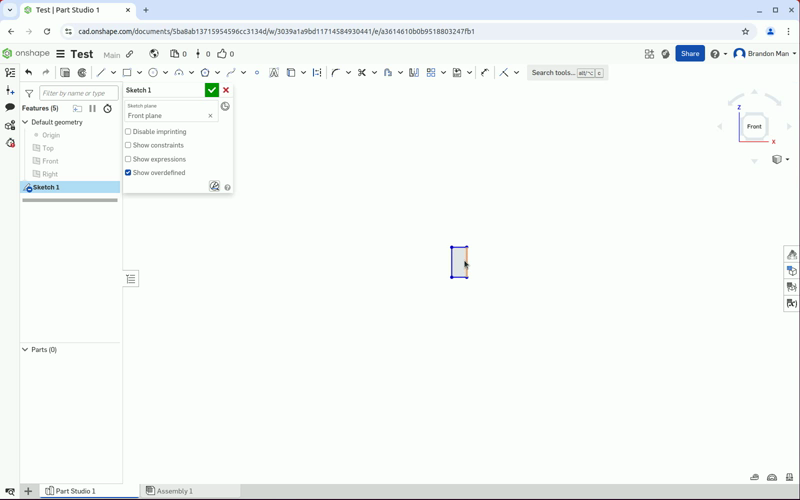
scroll(6)
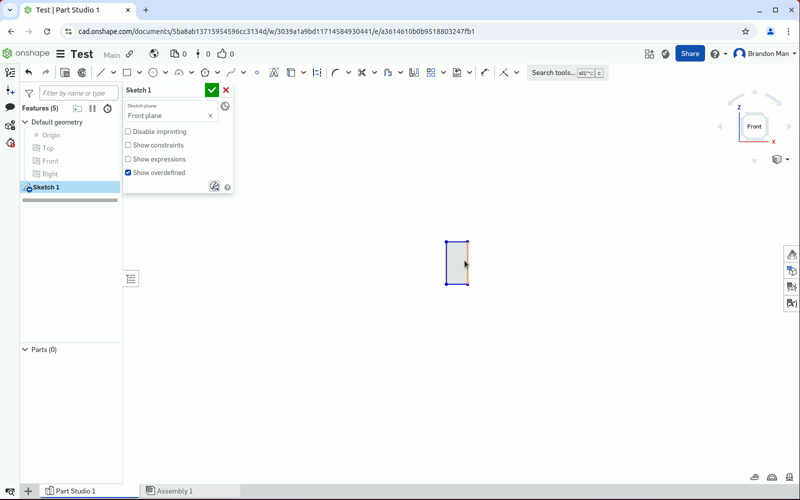
scroll(6)
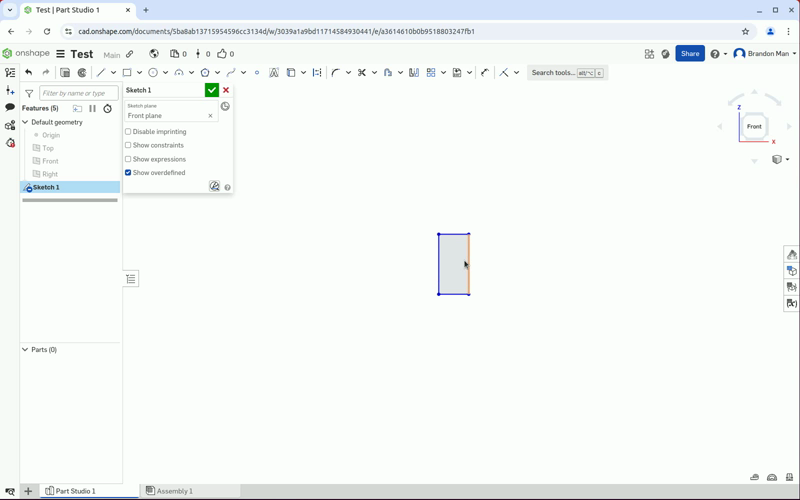
scroll(6)
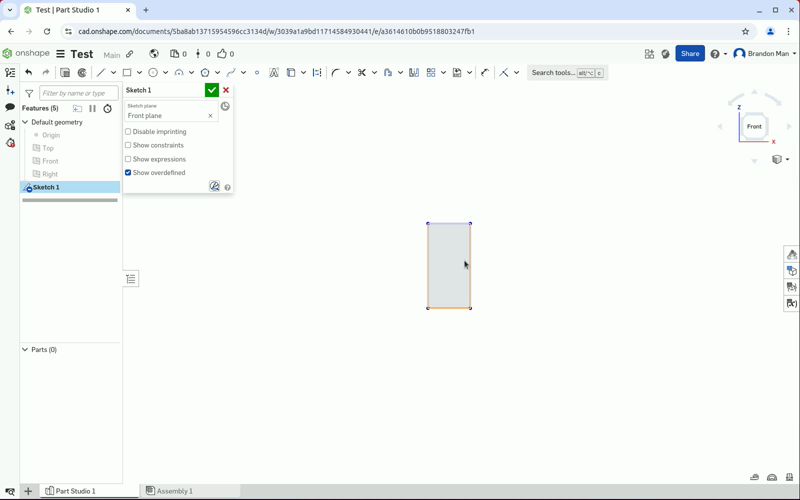
scroll(6)
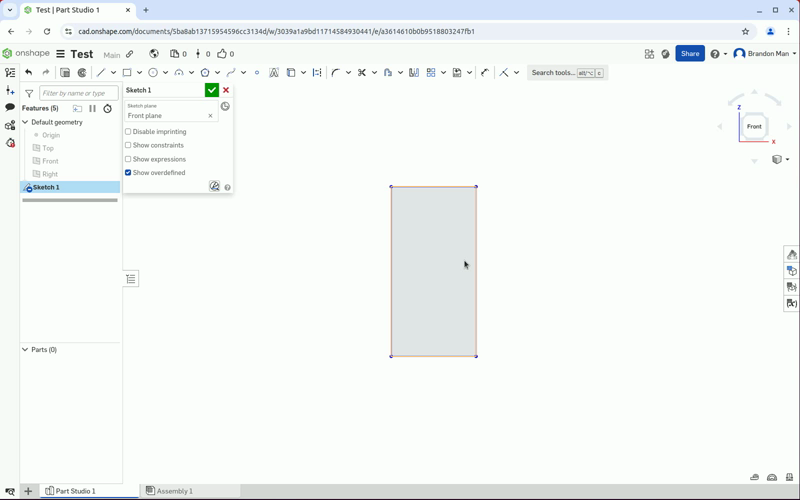
click(464, 260)
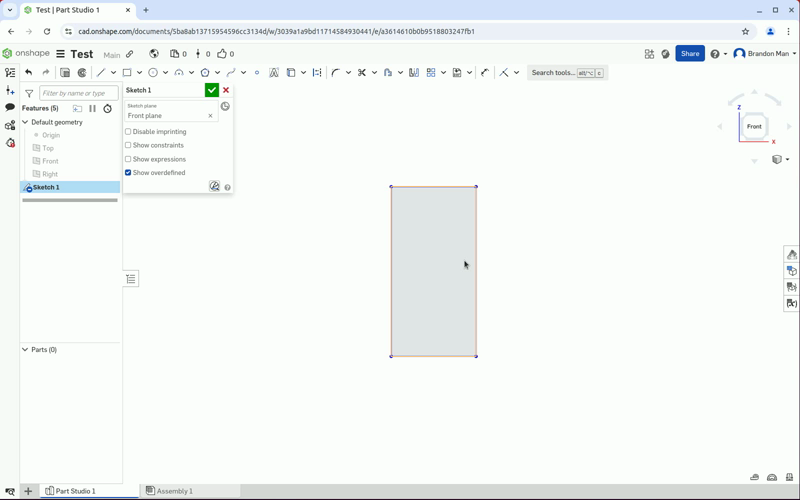
scroll(-6)
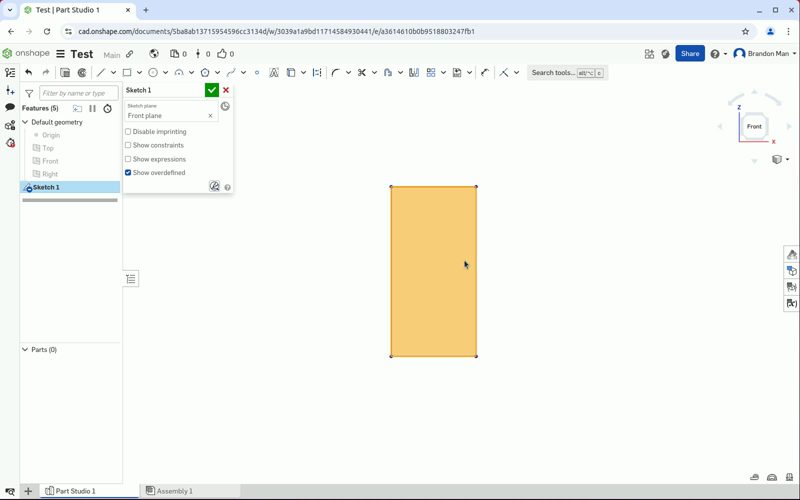
scroll(-6)
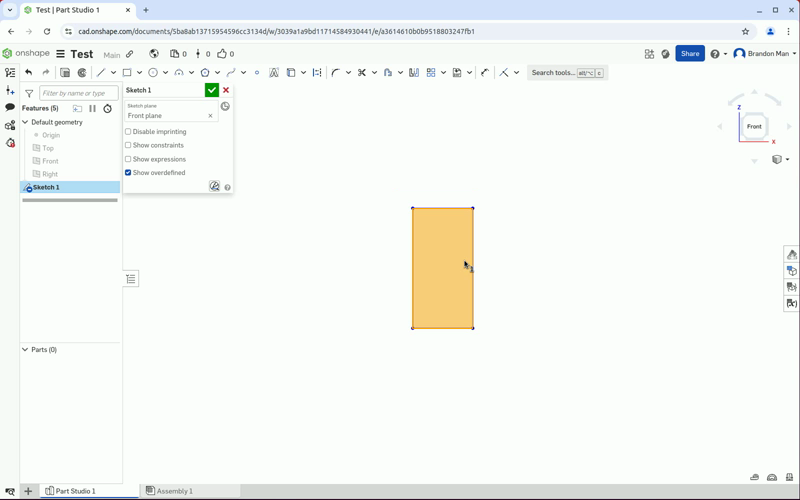
scroll(-6)
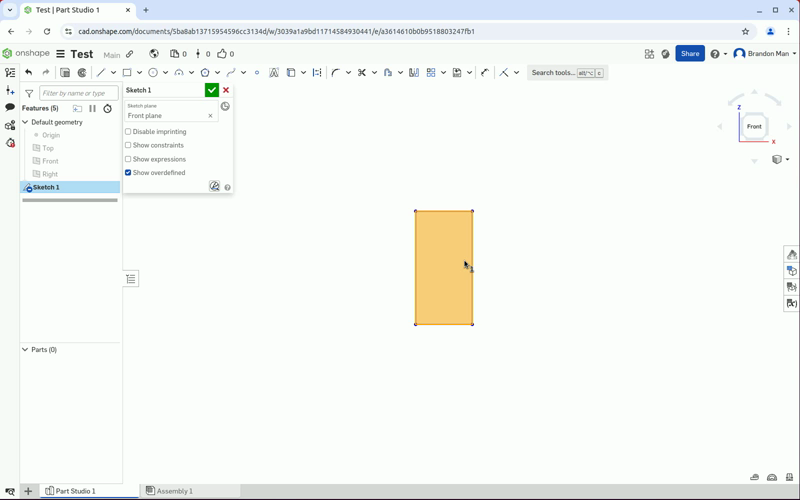
scroll(-6)
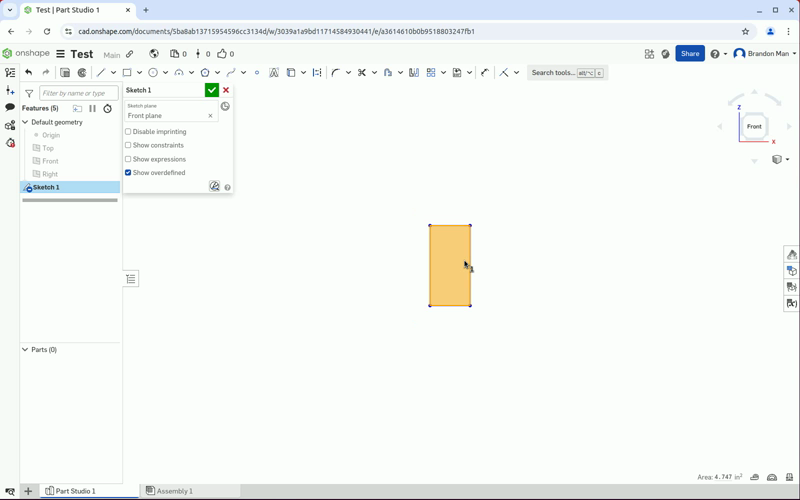
scroll(-6)
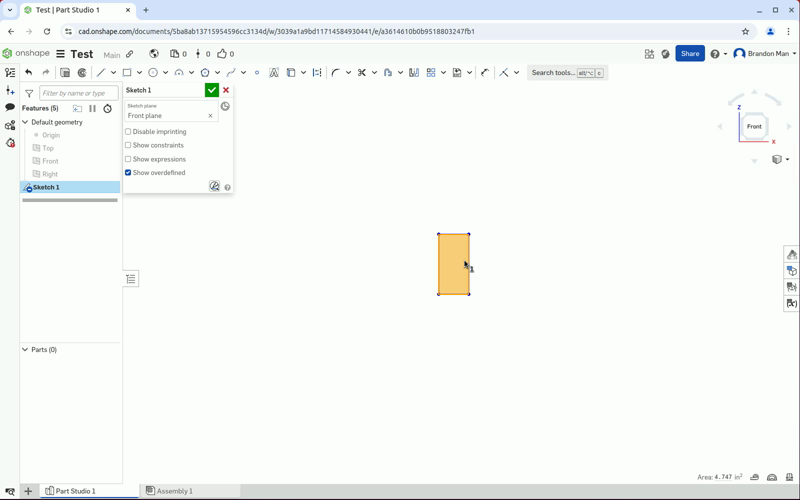
scroll(-6)
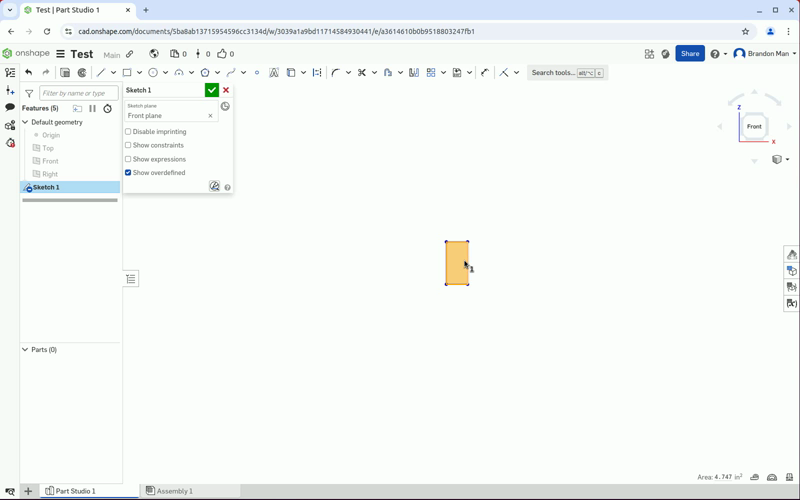
scroll(-6)
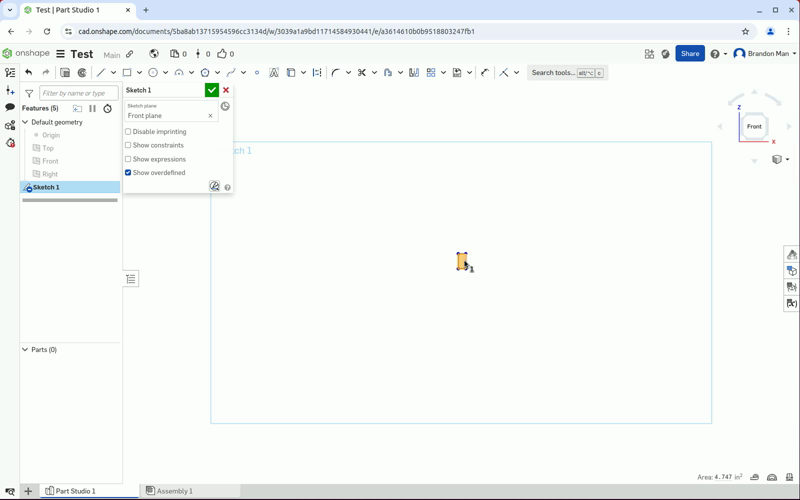
mouse_move(73, 352)
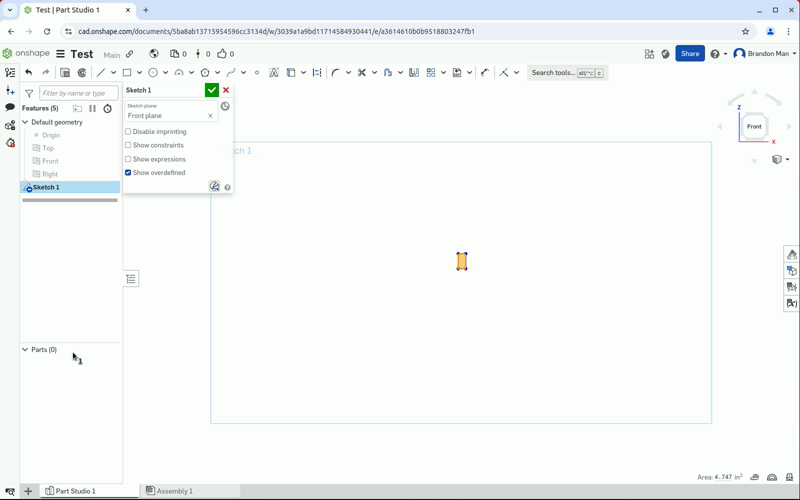
key(shift+y)
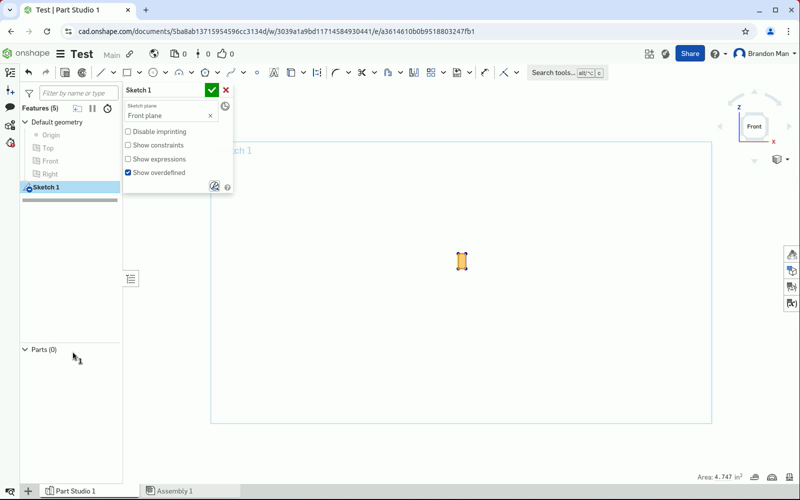
key(shift+e)
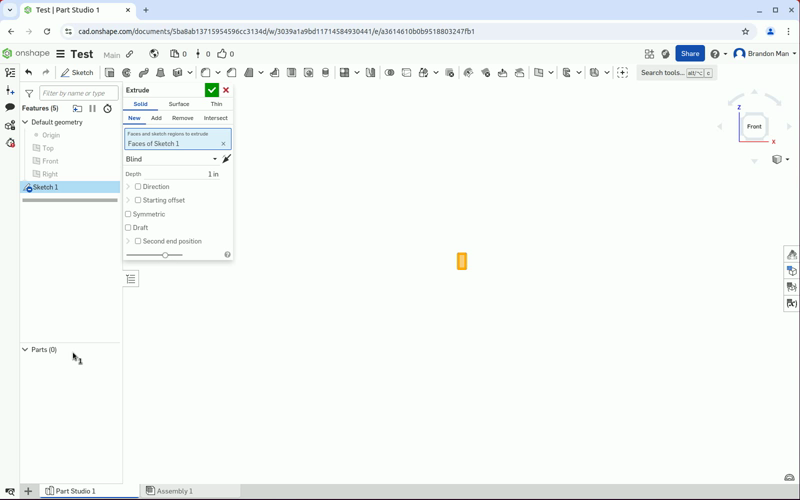
mouse_move(143, 106)
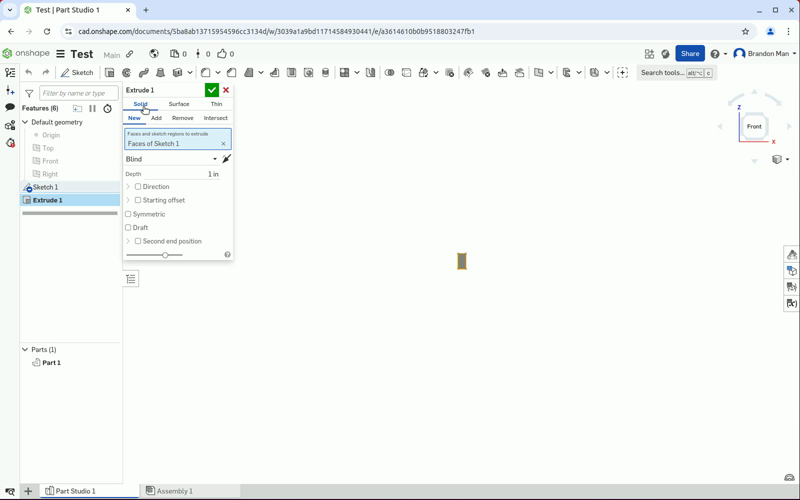
click(143, 106)
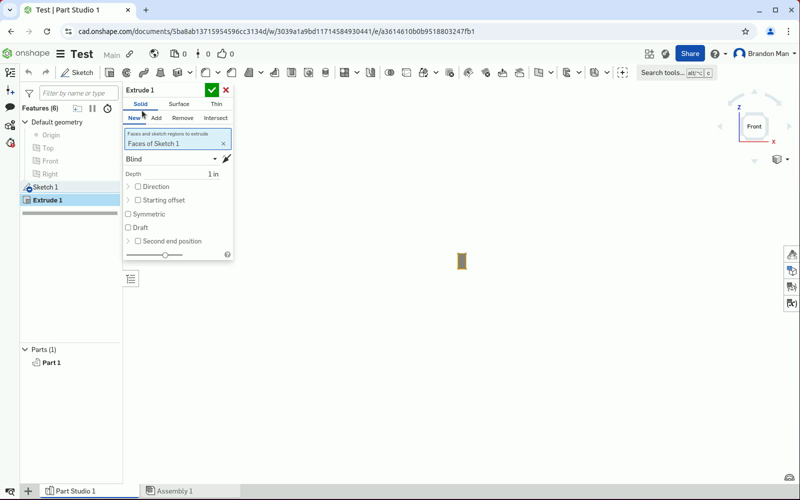
mouse_move(137, 120)
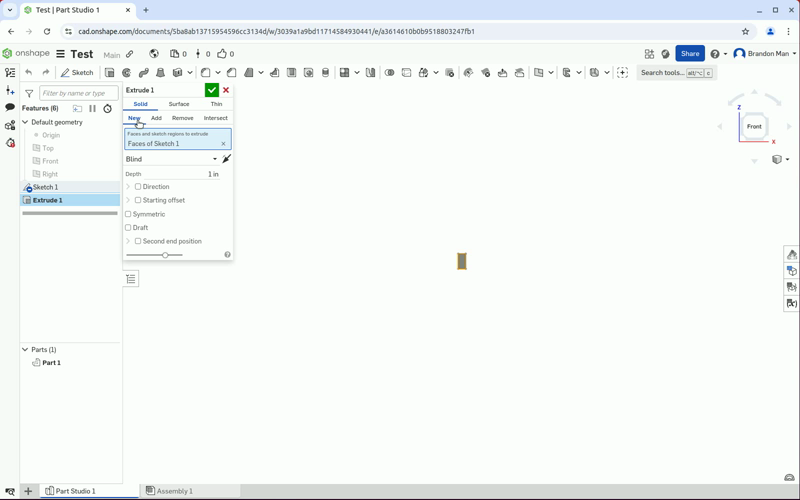
click(137, 120)
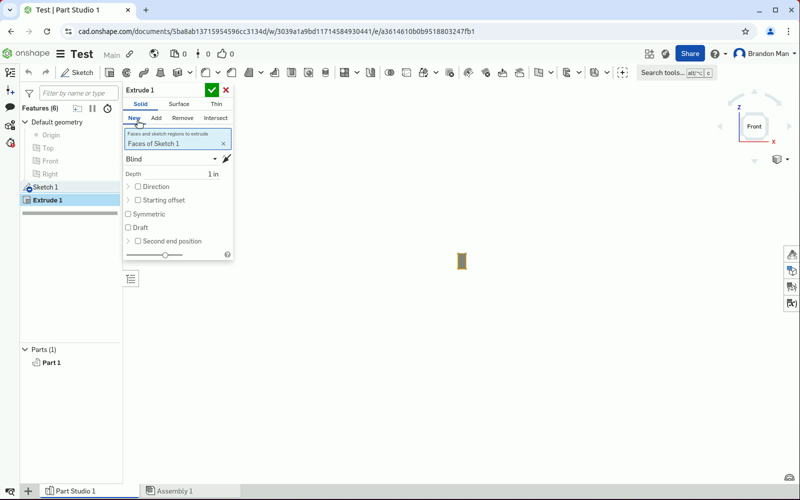
key(tab, 4)
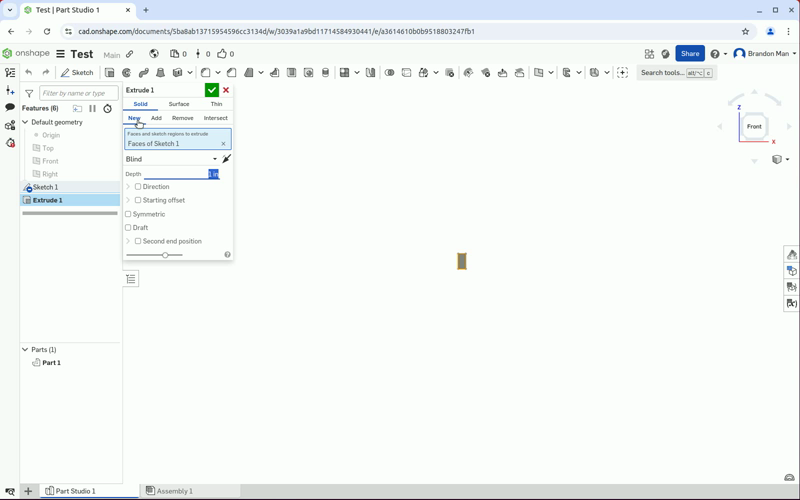
text(-0.481)
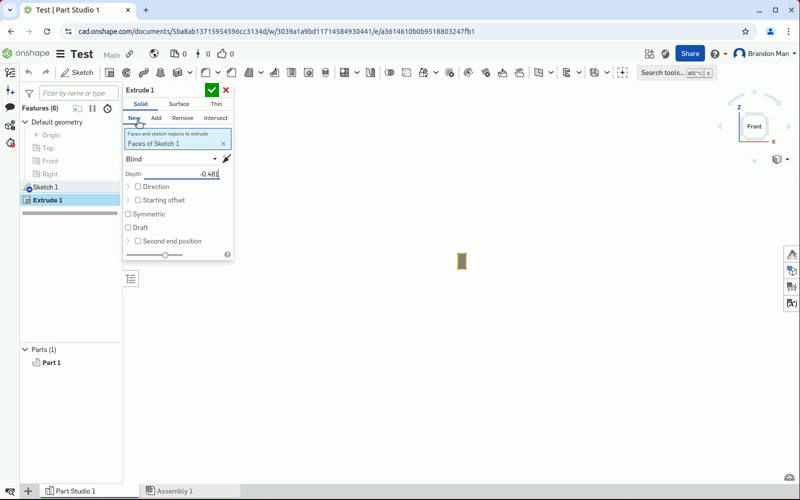
key(enter)
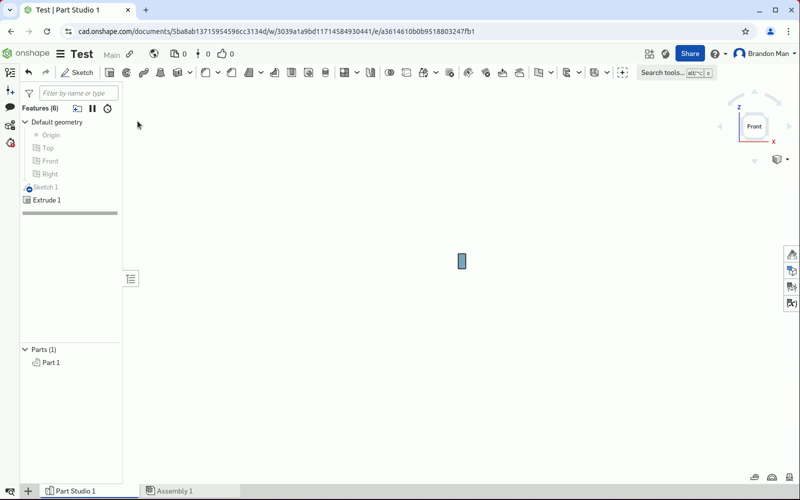
key(shift+h)
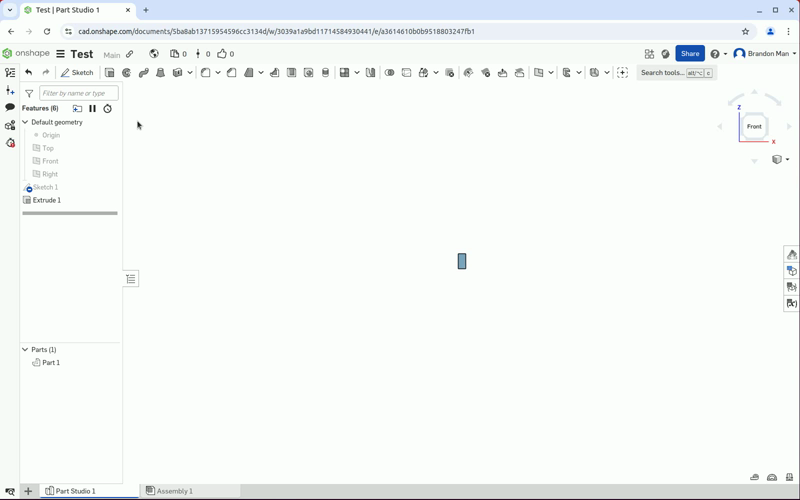
key(shift+h)
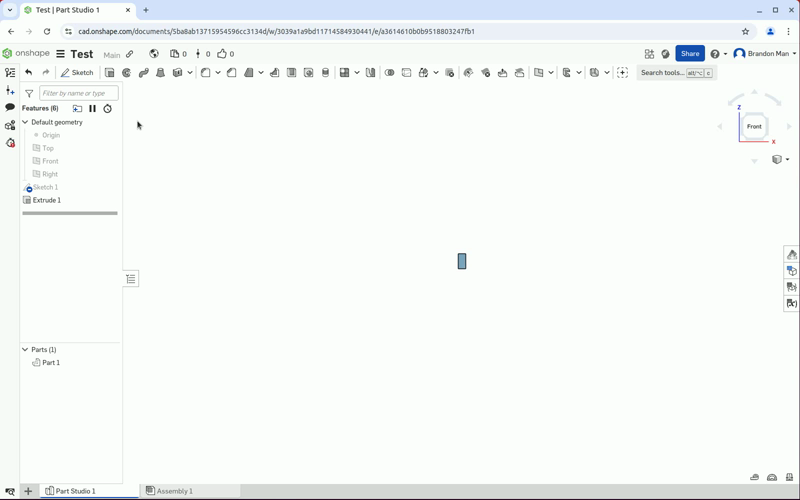
mouse_move(73, 189)
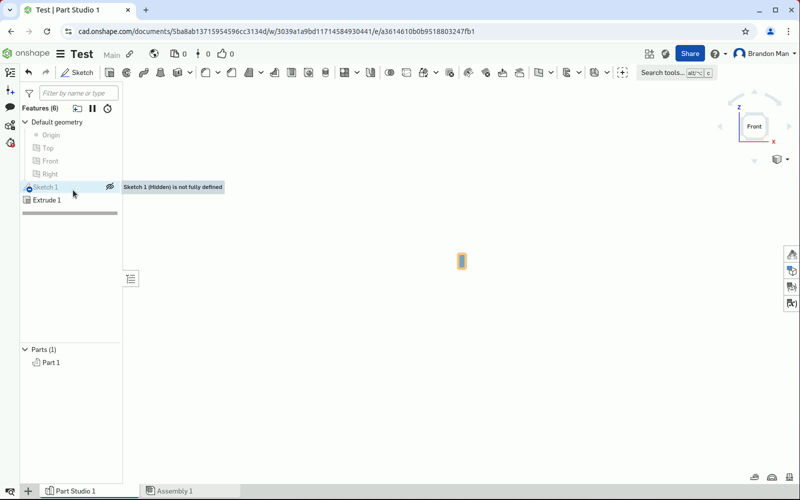
click(73, 189)
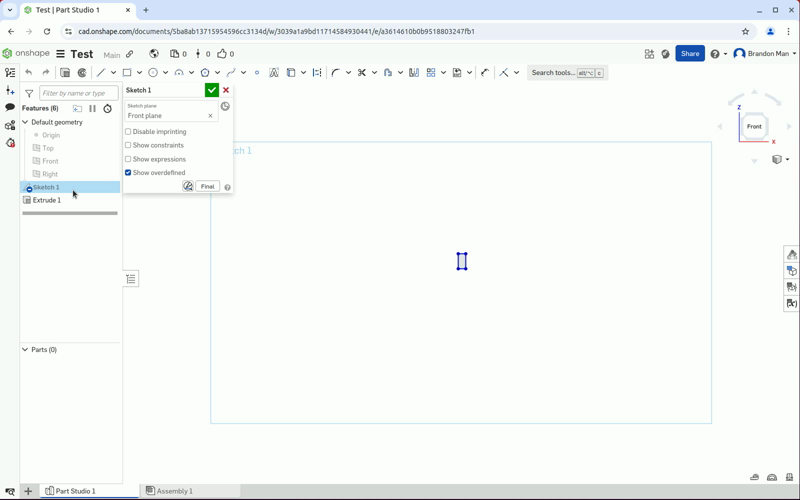
mouse_move(229, 92)
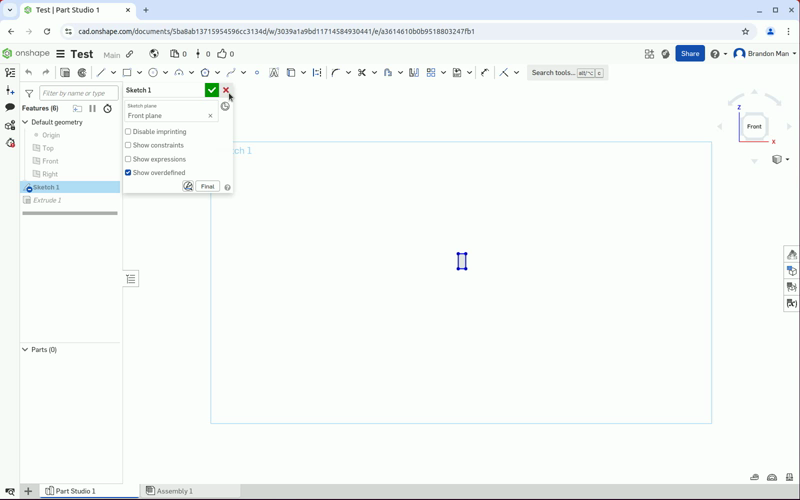
click(229, 92)
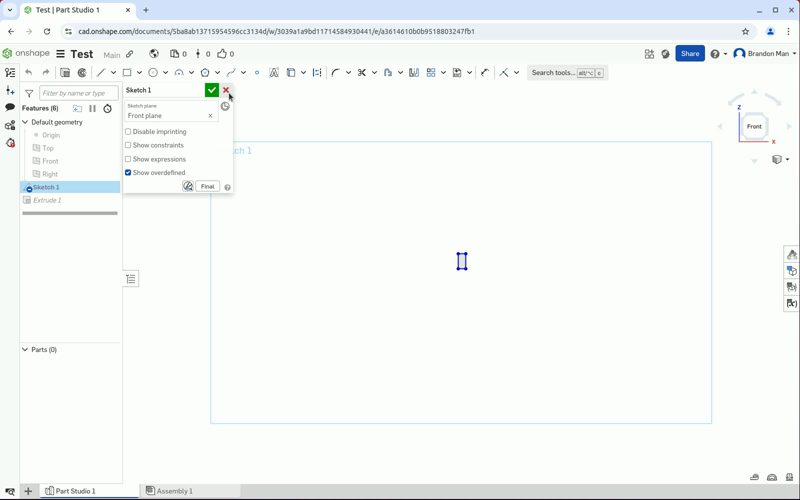
key(shift+s)
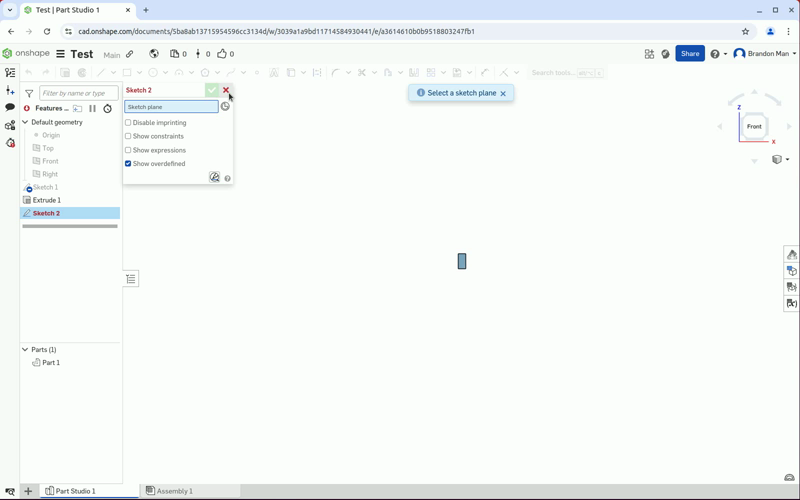
mouse_move(73, 163)
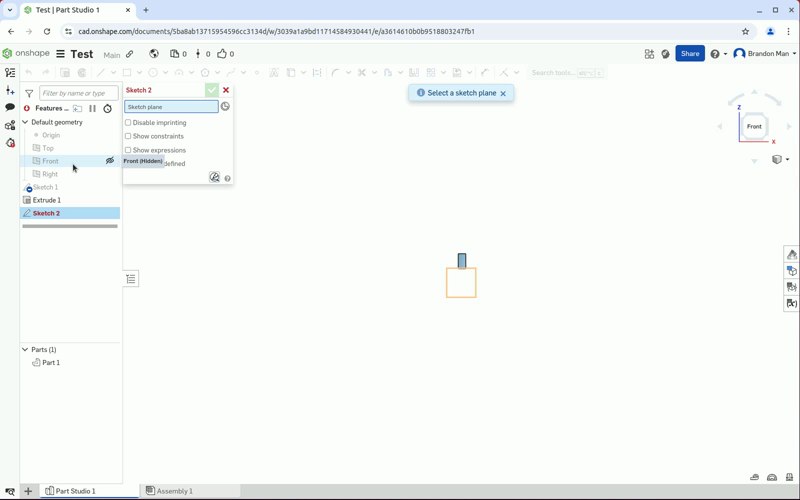
click(73, 163)
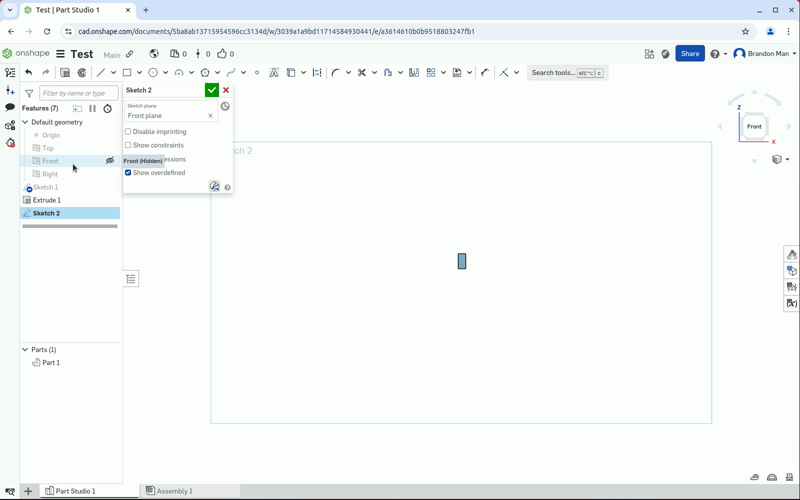
mouse_move(73, 352)
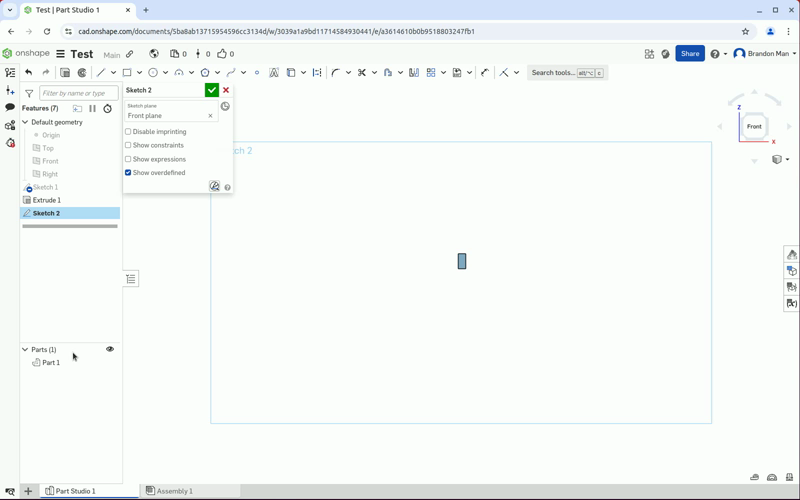
key(y)
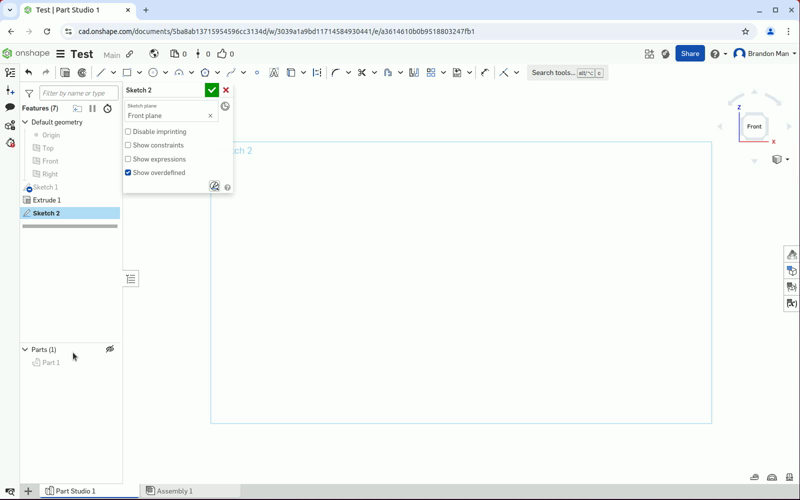
key(l)
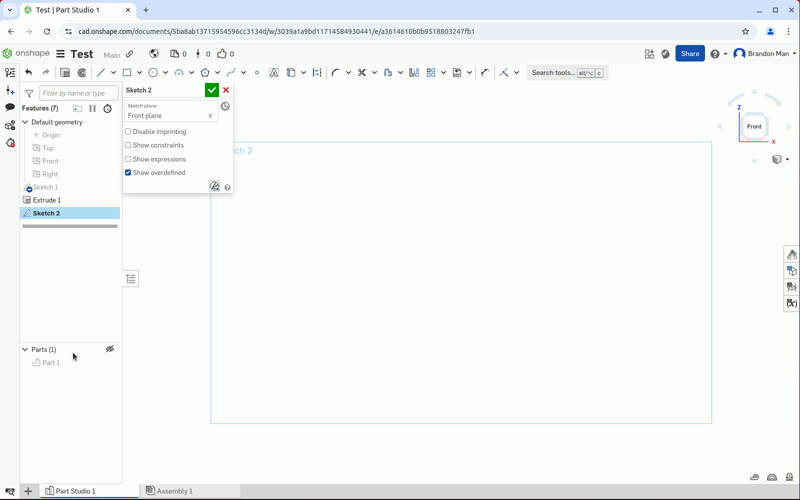
key_down(shift)
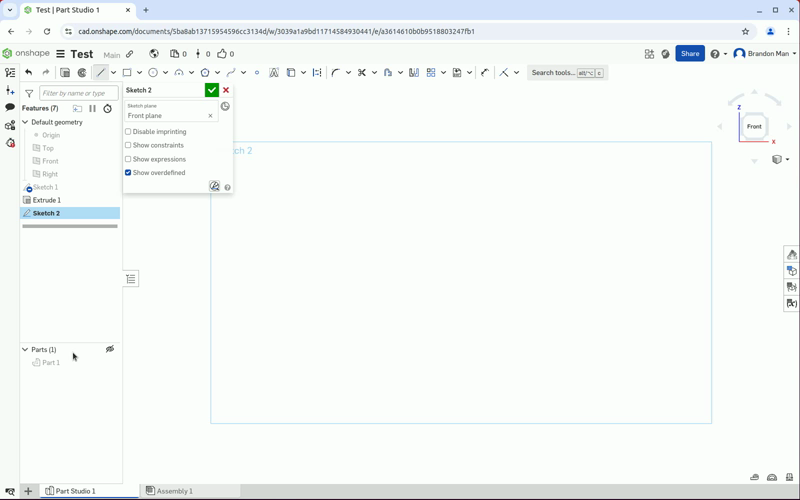
mouse_move(458, 240)
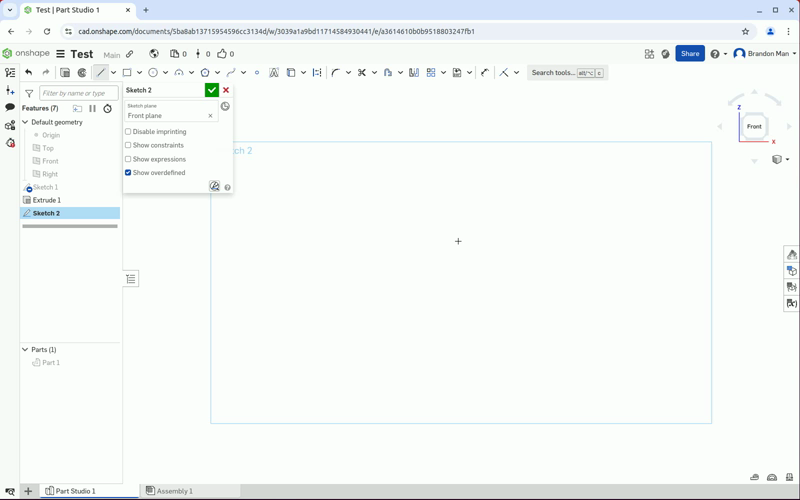
click(458, 240)
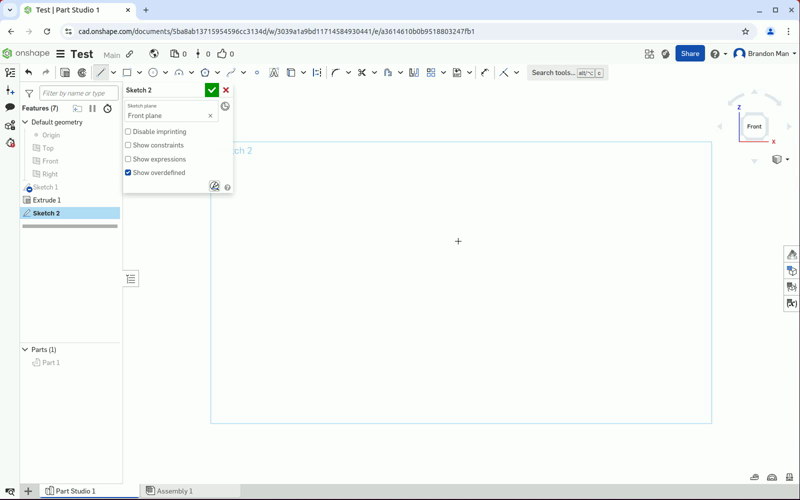
key_up(shift)
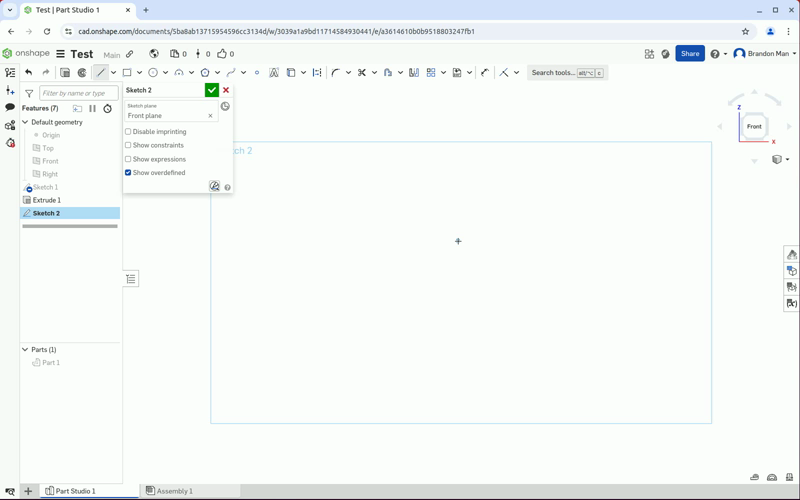
key_down(shift)
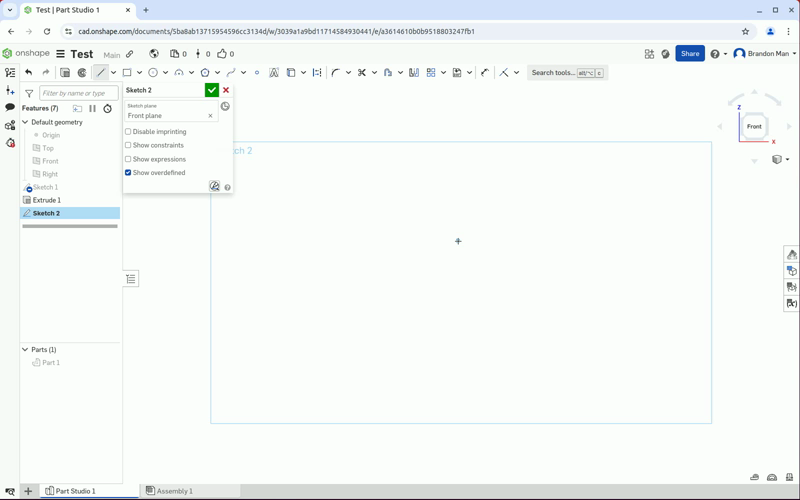
mouse_move(488, 240)
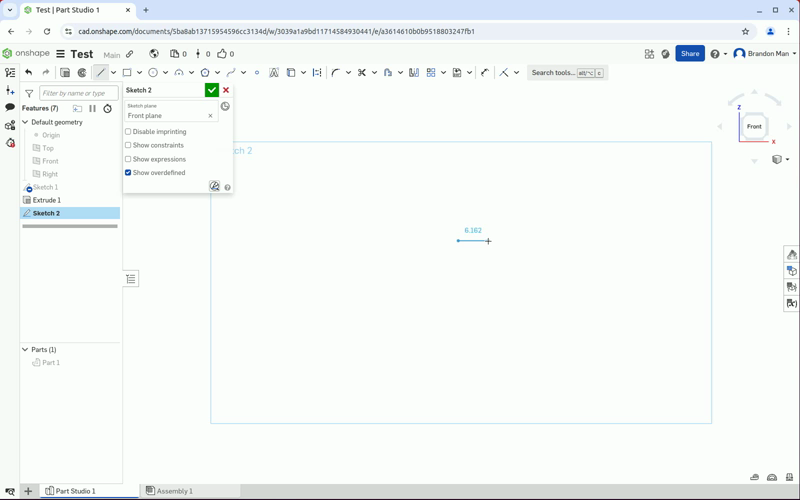
mouse_move(465, 240)
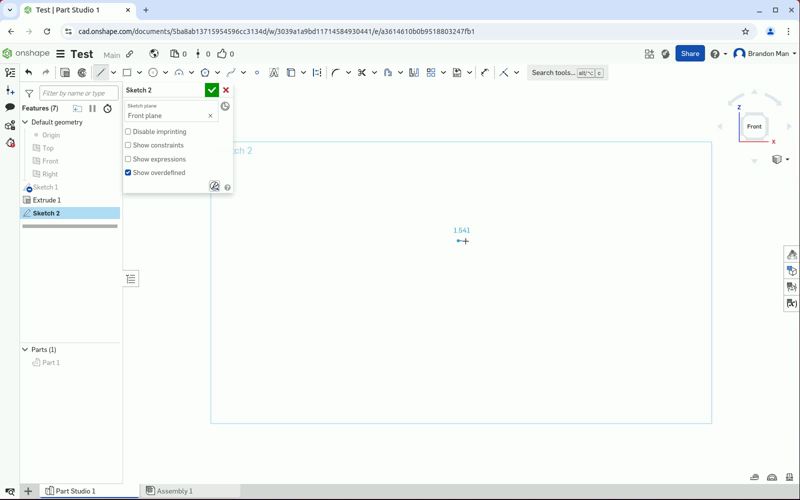
scroll(6)
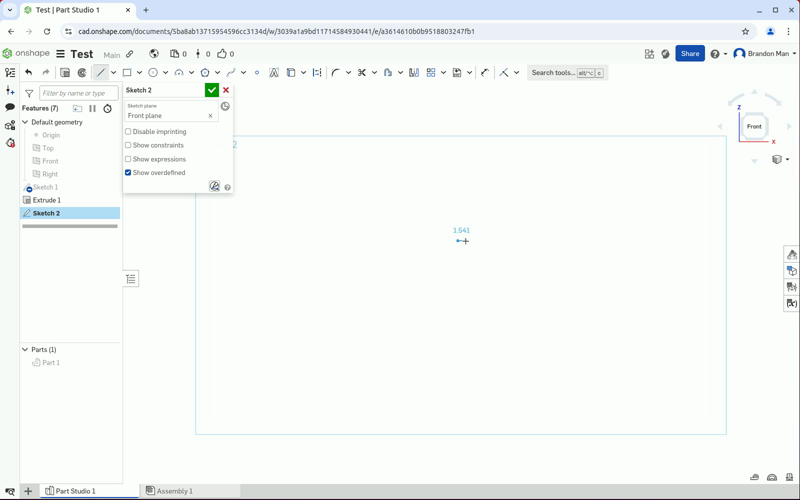
scroll(6)
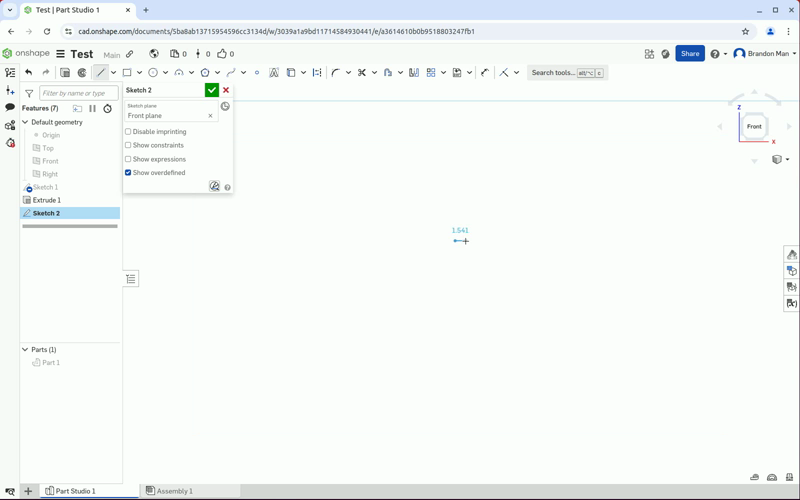
scroll(6)
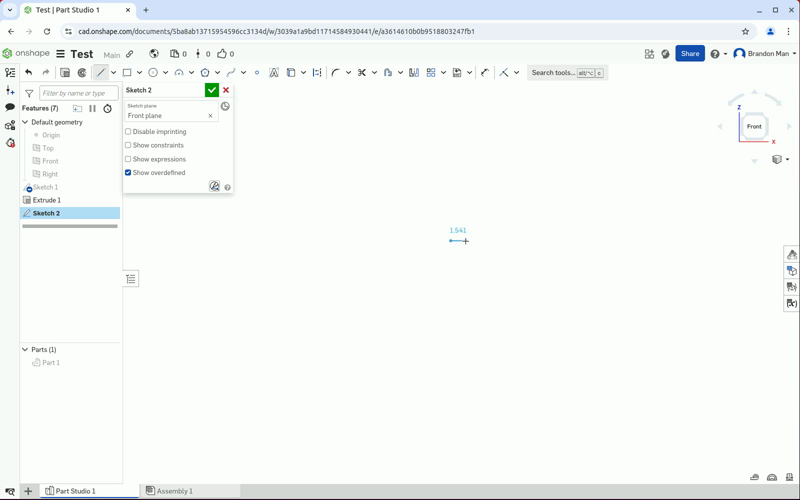
scroll(6)
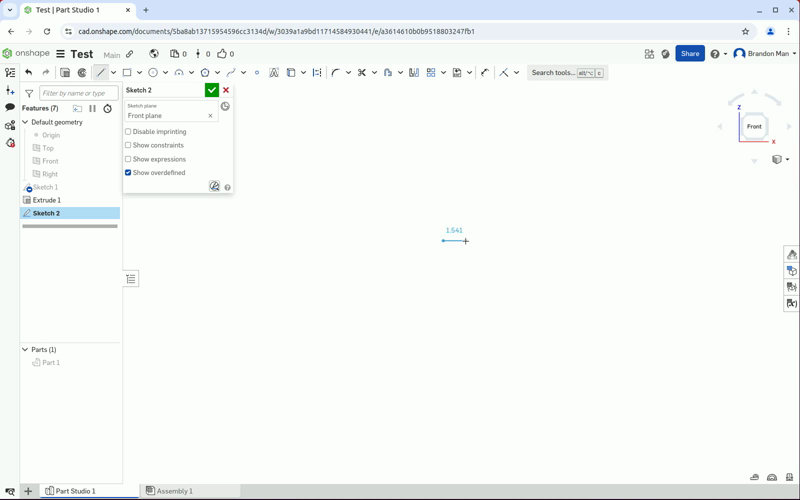
scroll(6)
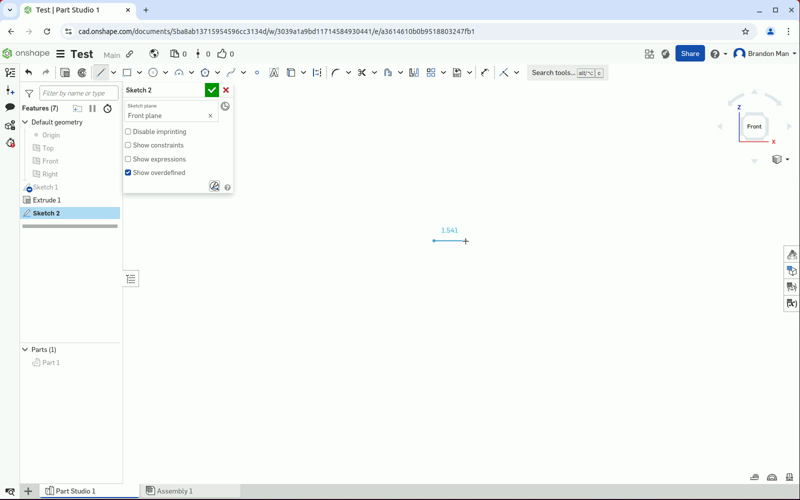
scroll(6)
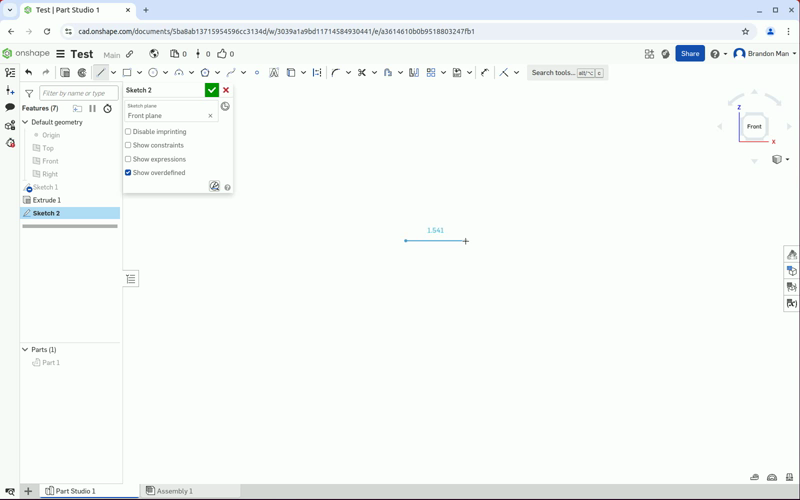
scroll(6)
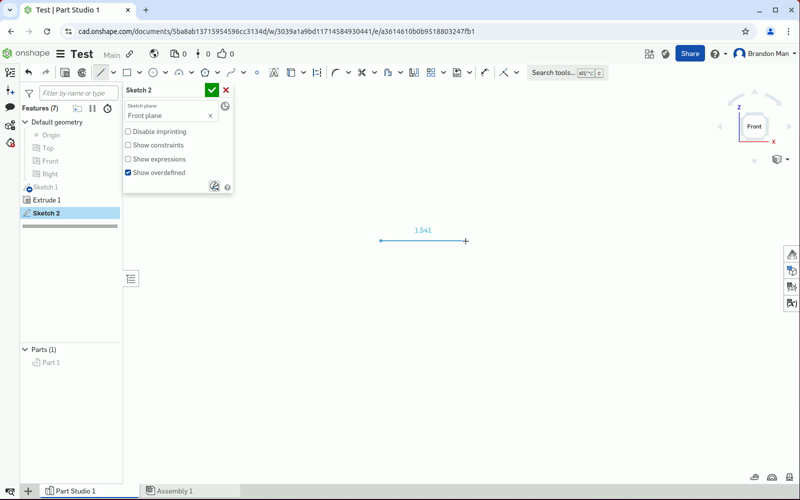
click(465, 240)
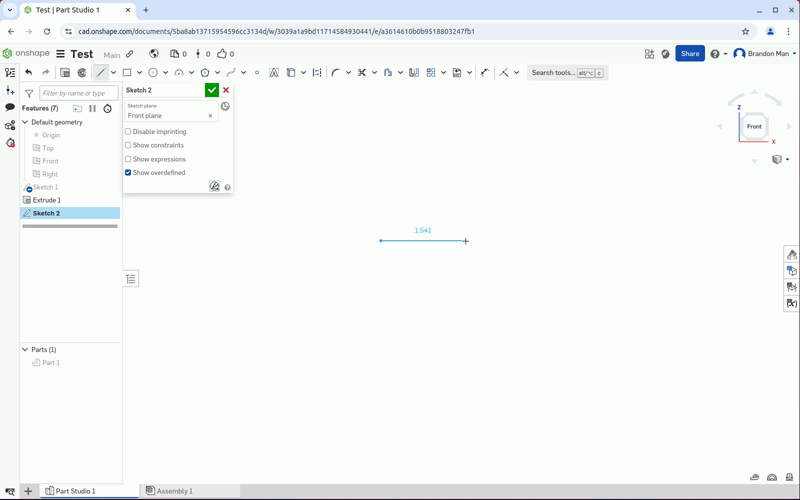
scroll(-6)
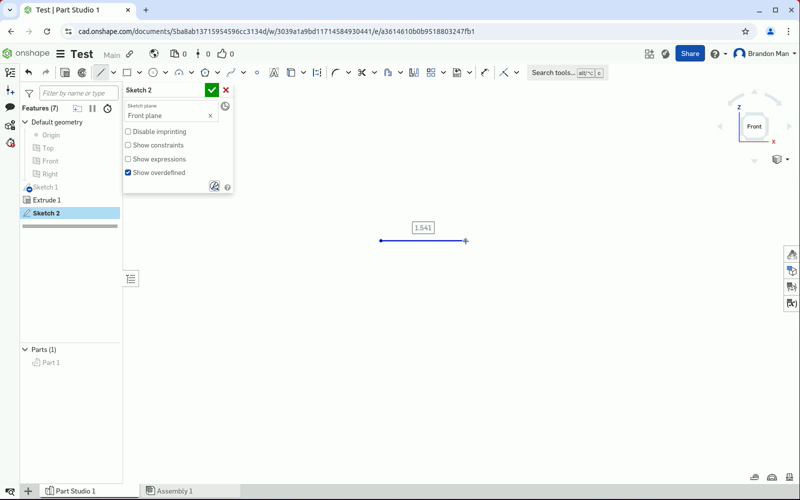
scroll(-6)
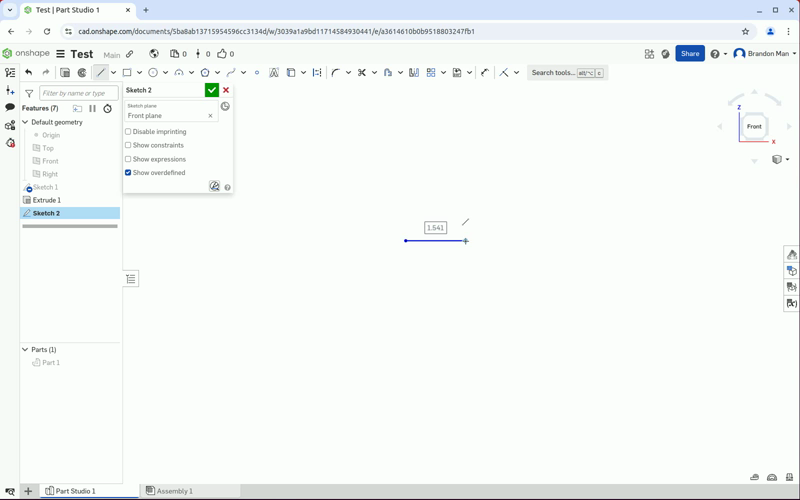
scroll(-6)
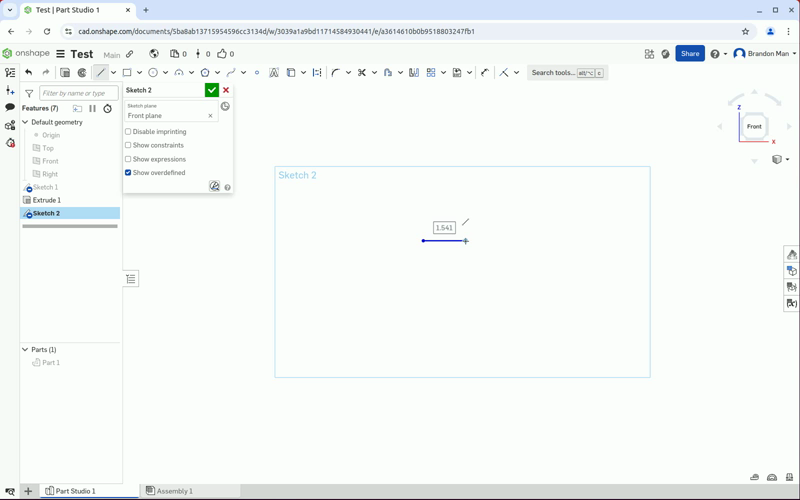
scroll(-6)
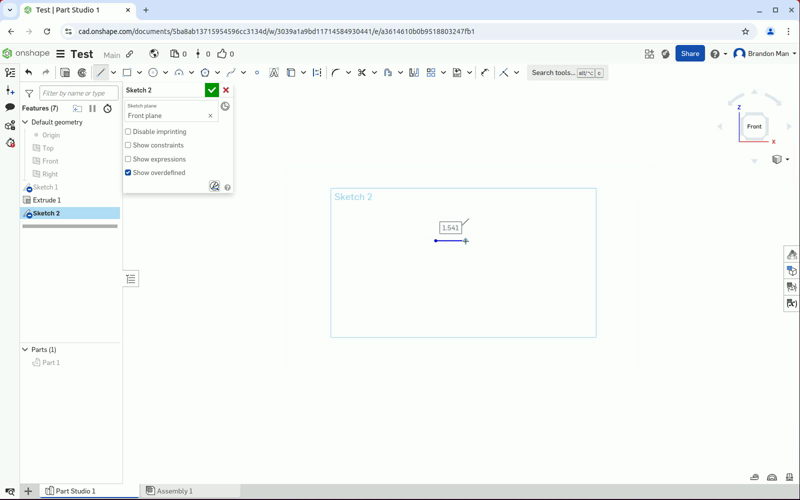
scroll(-6)
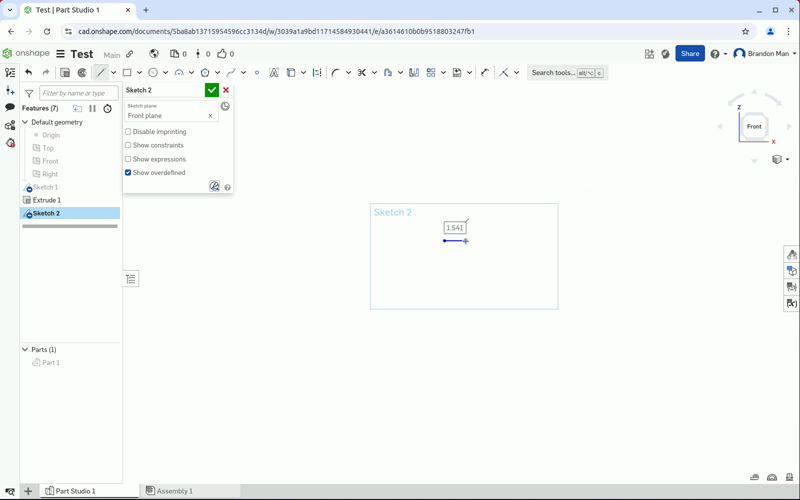
scroll(-6)
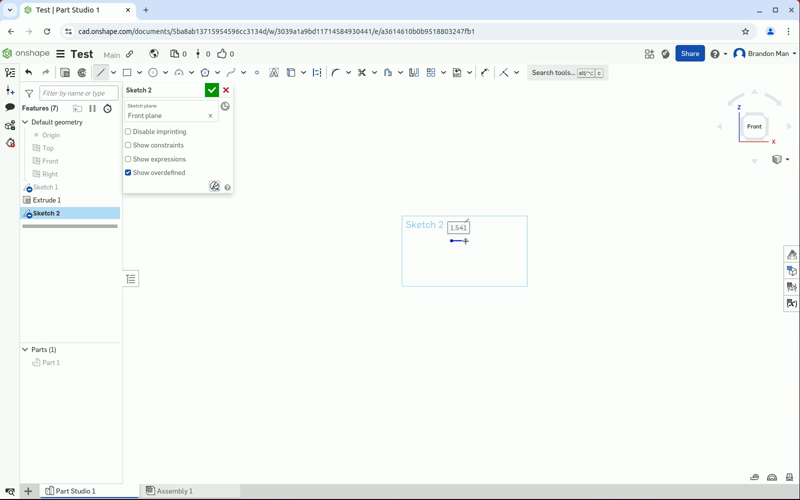
scroll(-6)
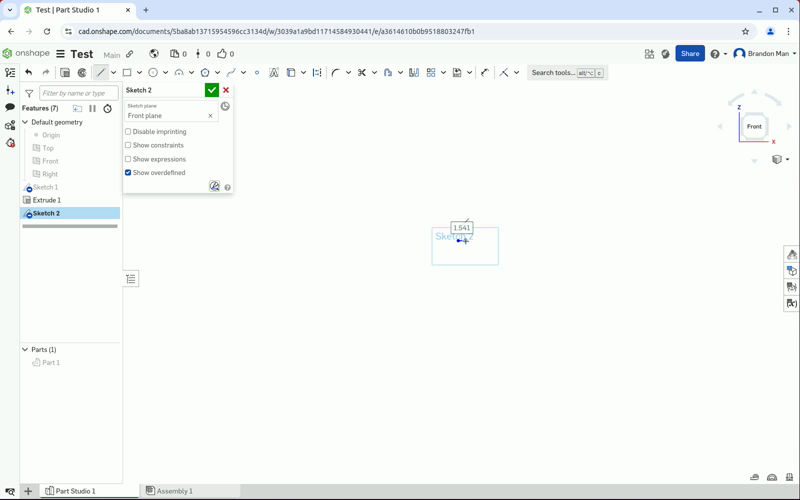
key_up(shift)
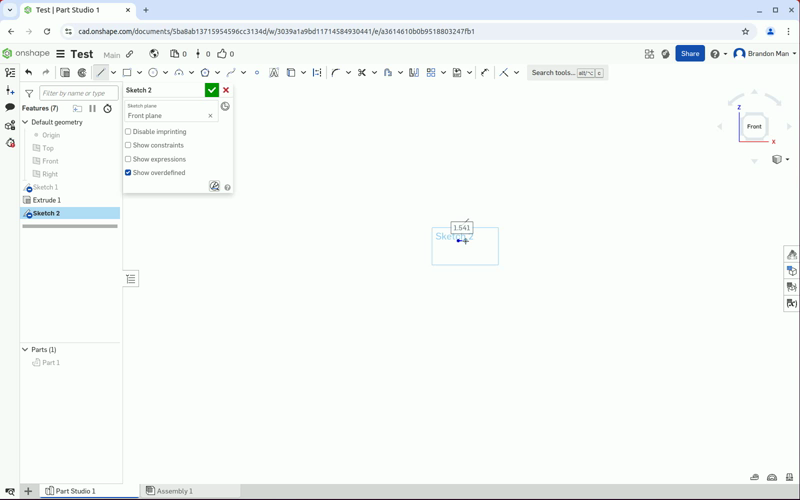
key_down(shift)
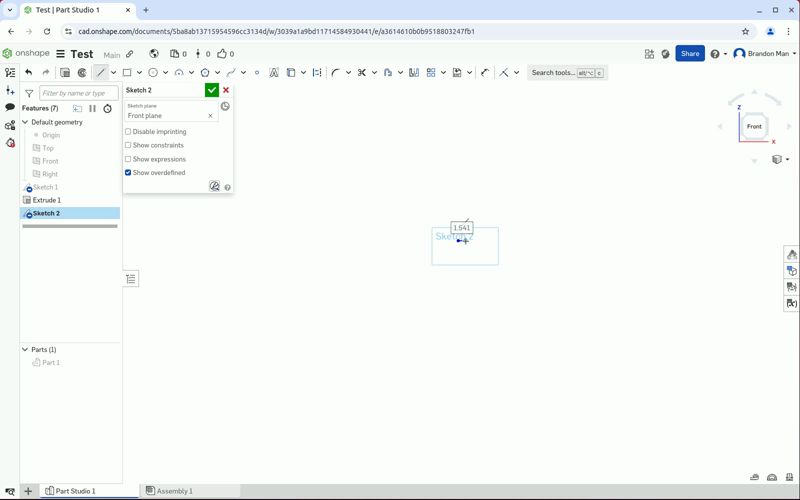
mouse_move(495, 240)
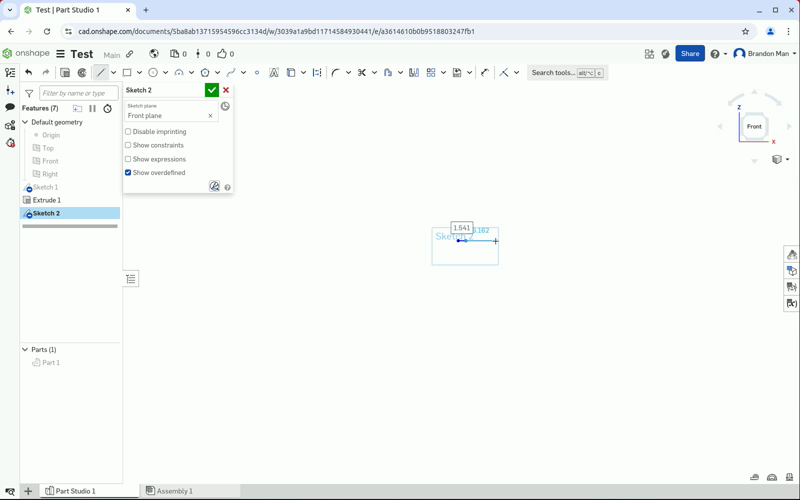
mouse_move(465, 225)
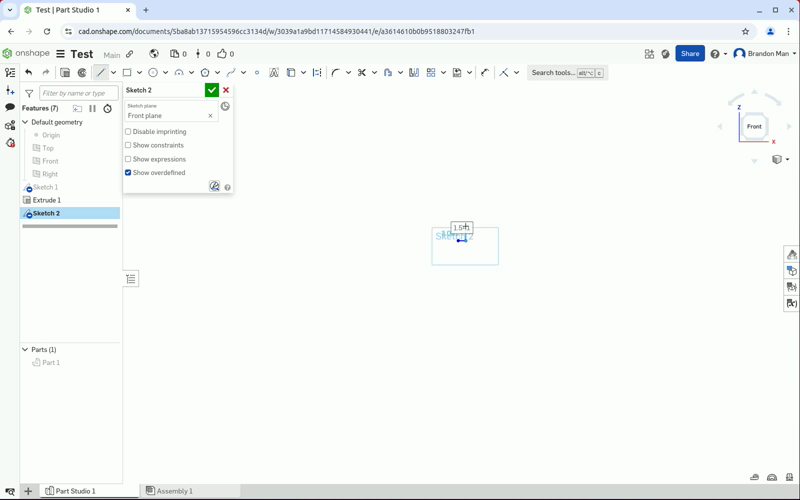
click(465, 225)
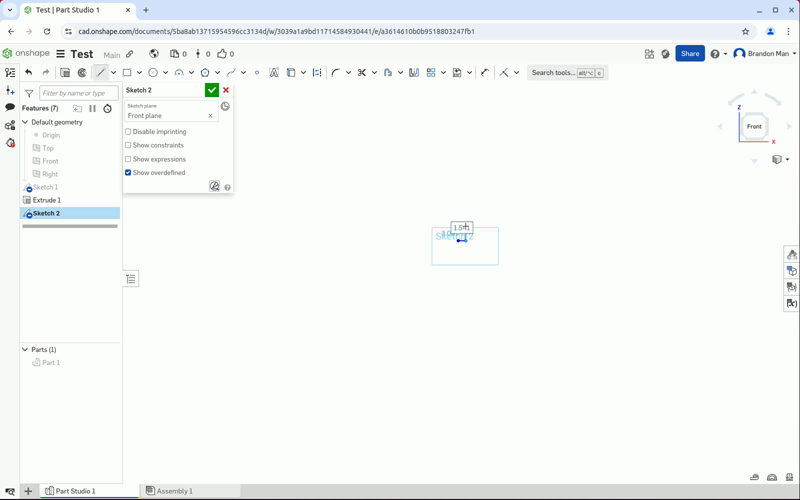
key_up(shift)
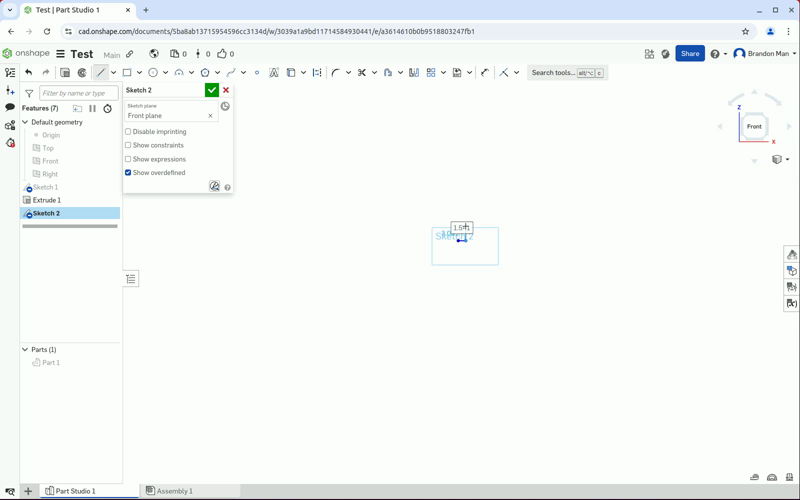
key_down(shift)
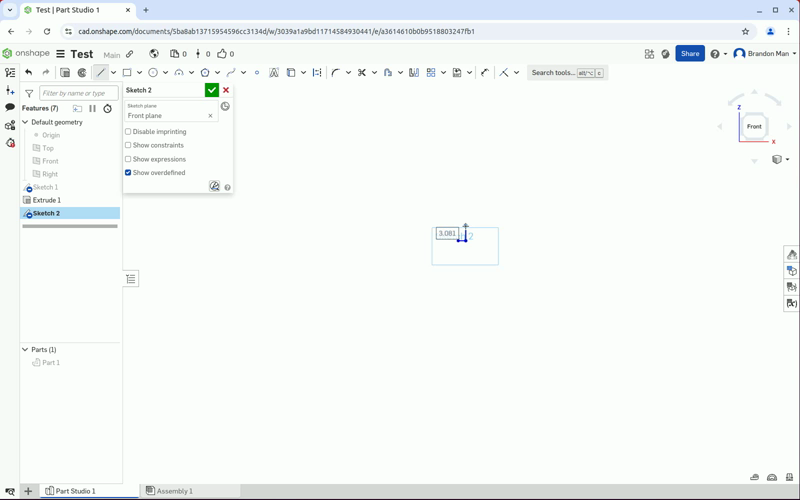
mouse_move(495, 225)
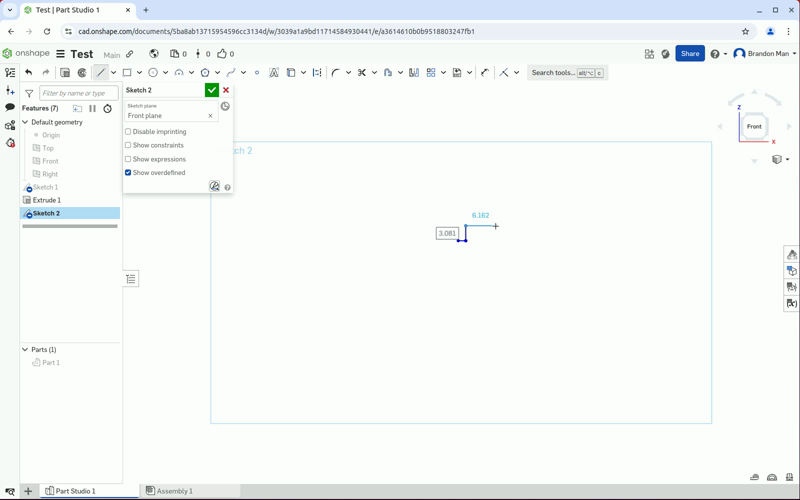
mouse_move(458, 225)
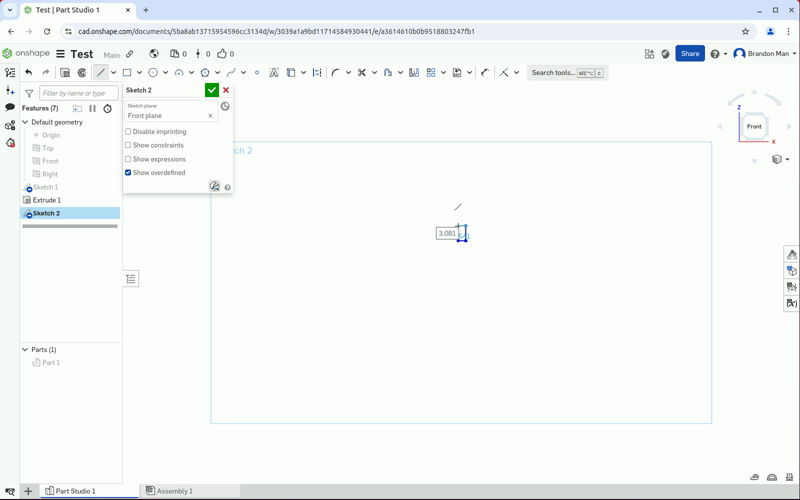
scroll(6)
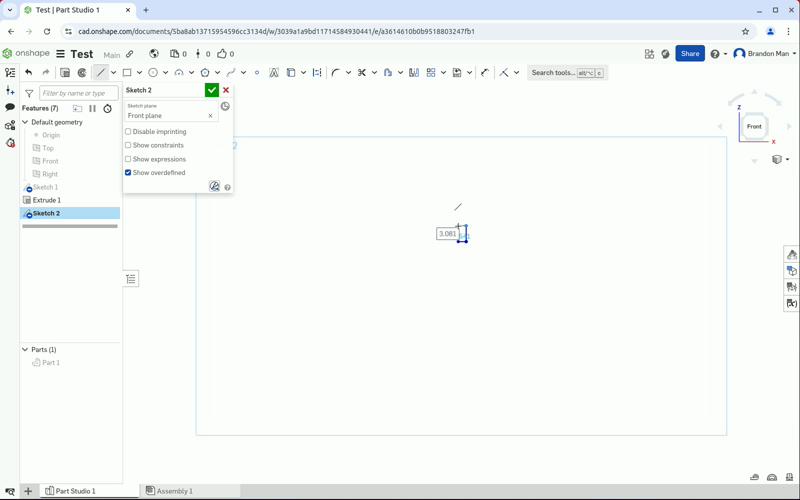
scroll(6)
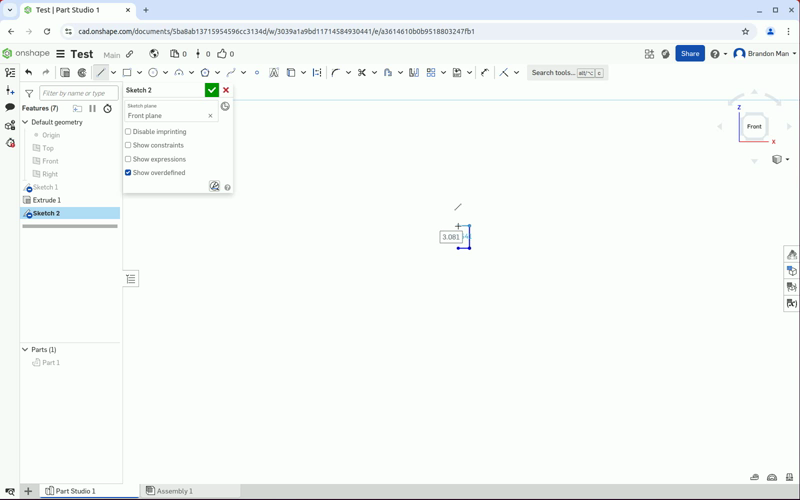
scroll(6)
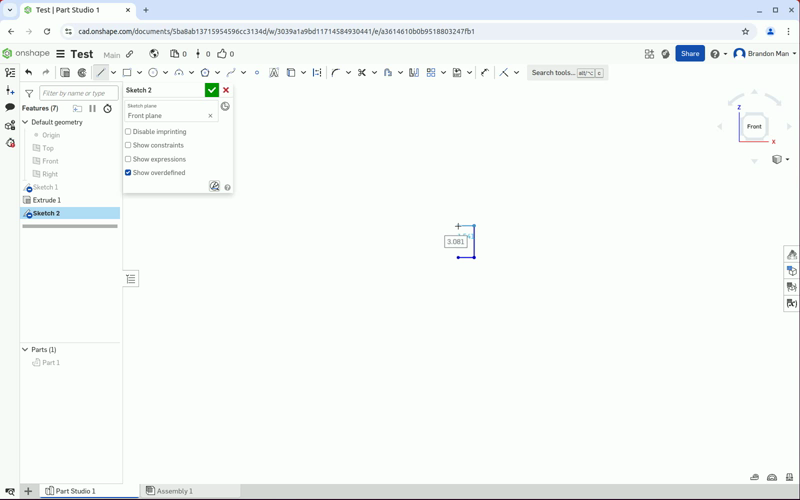
scroll(6)
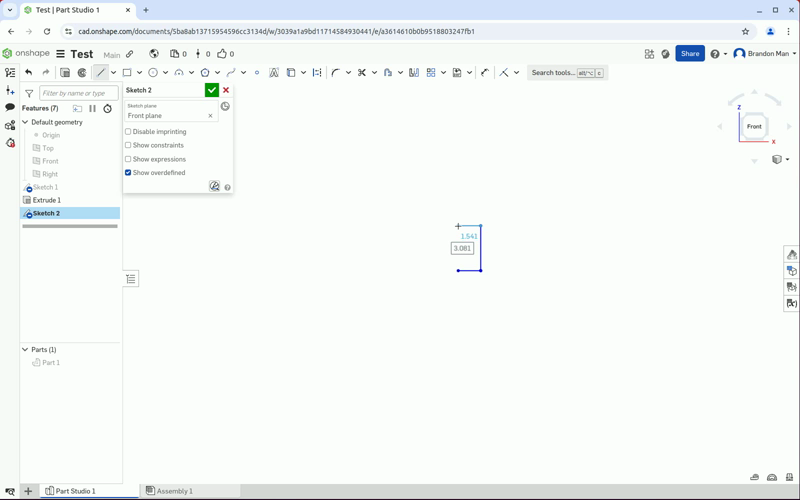
scroll(6)
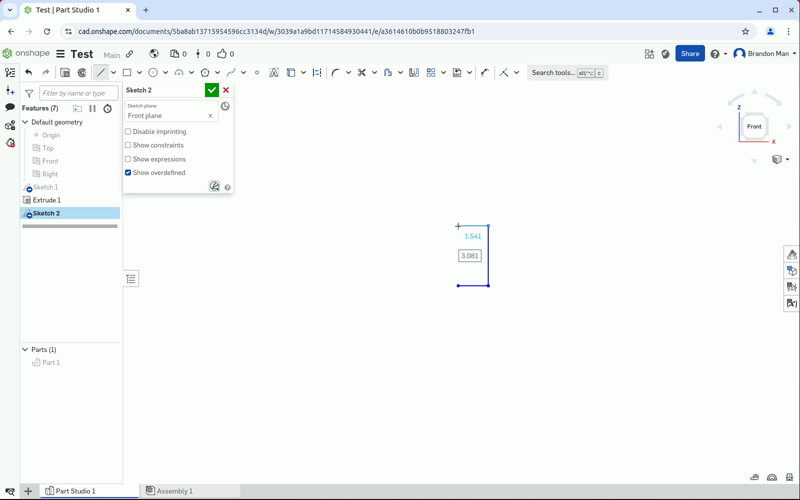
scroll(6)
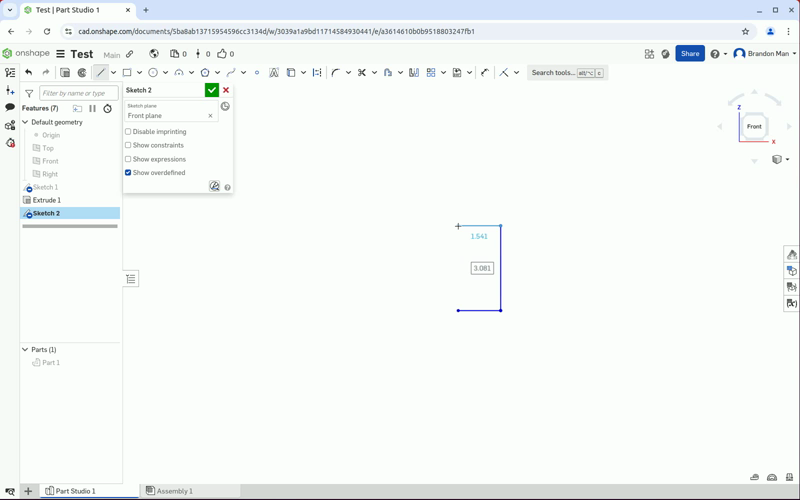
scroll(6)
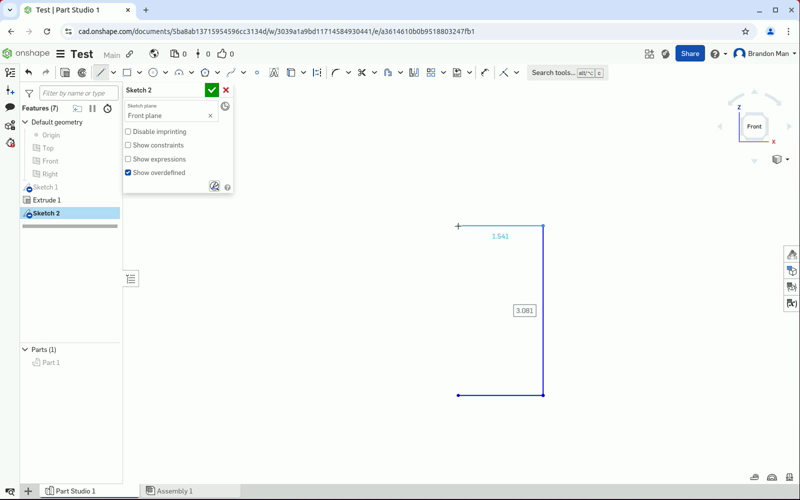
click(458, 225)
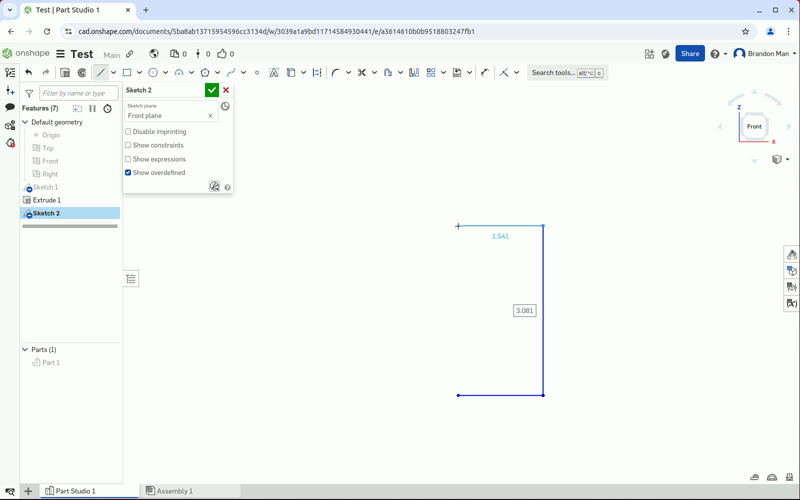
scroll(-6)
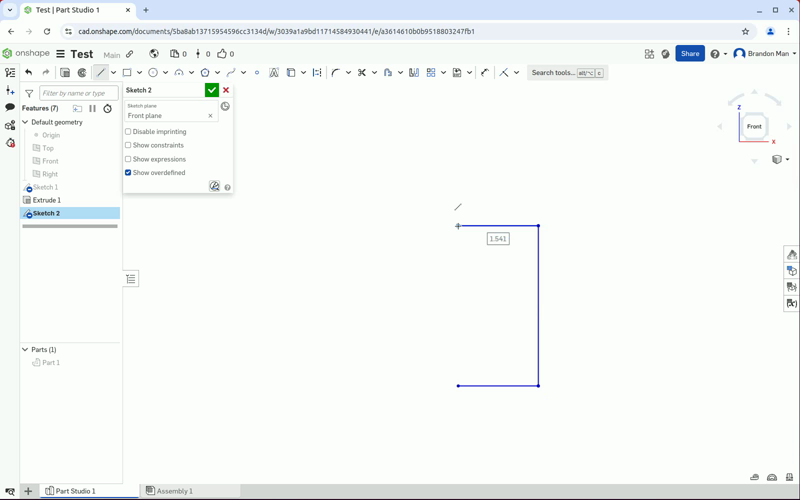
scroll(-6)
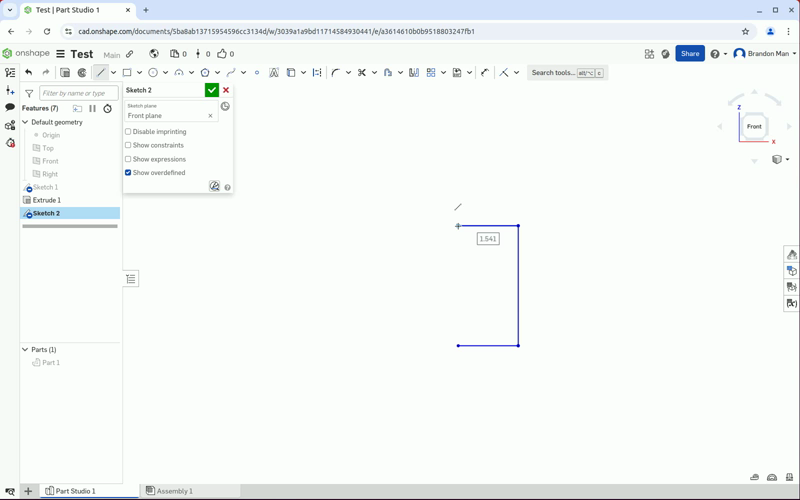
scroll(-6)
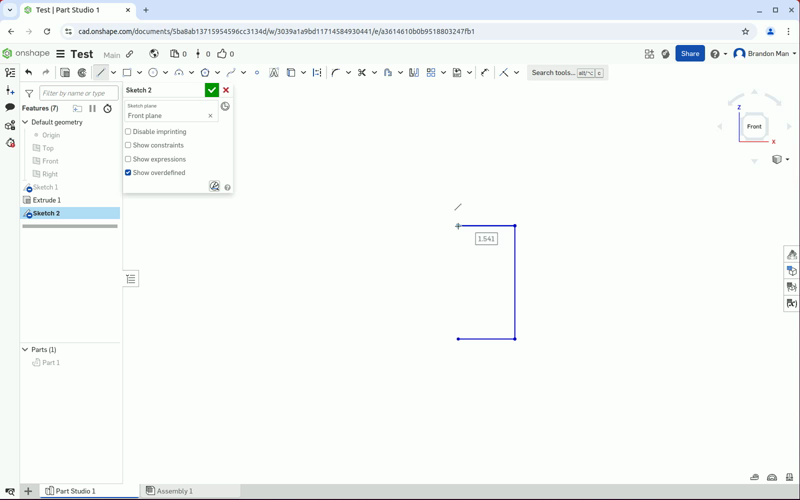
scroll(-6)
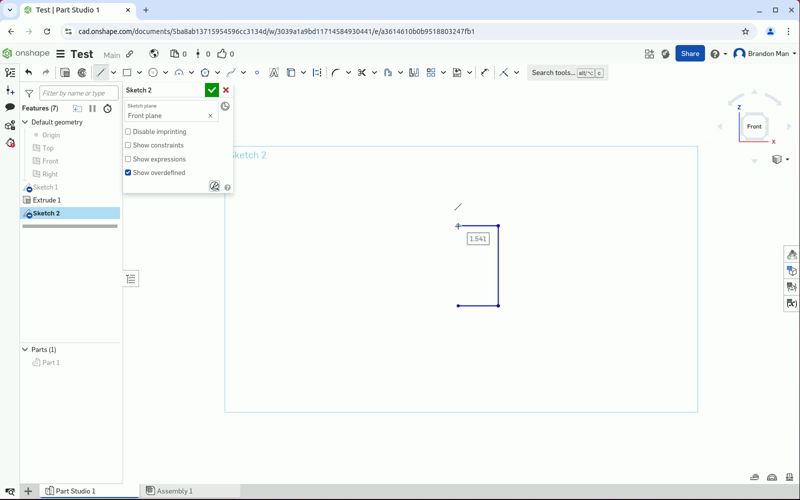
scroll(-6)
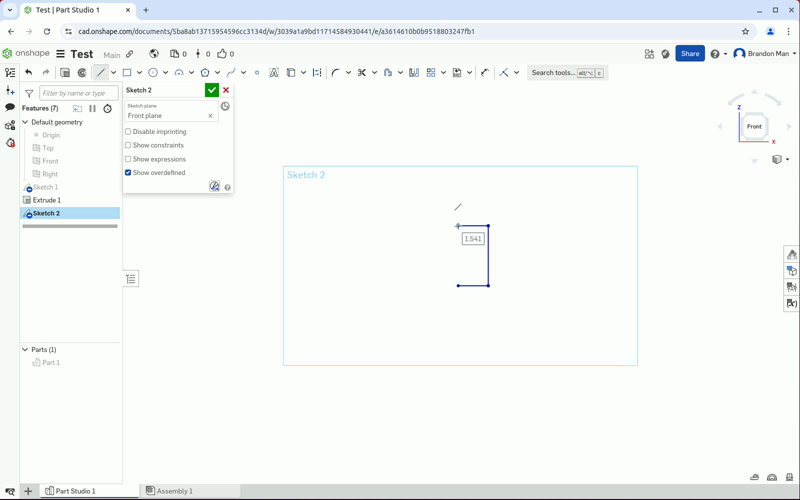
scroll(-6)
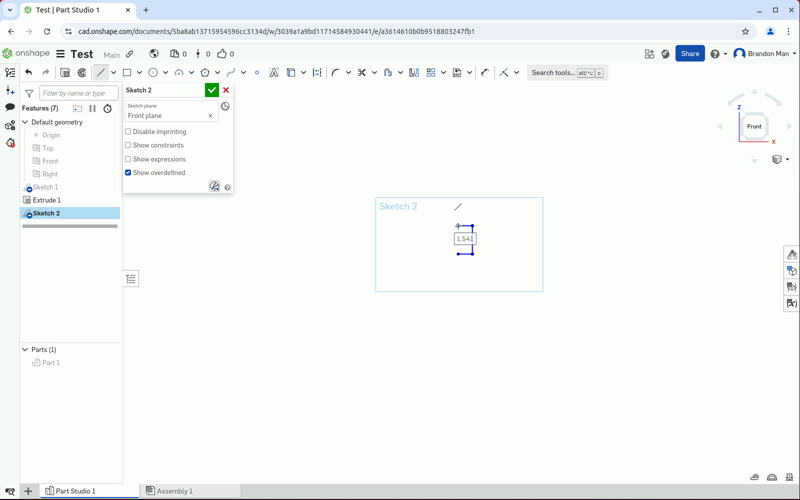
scroll(-6)
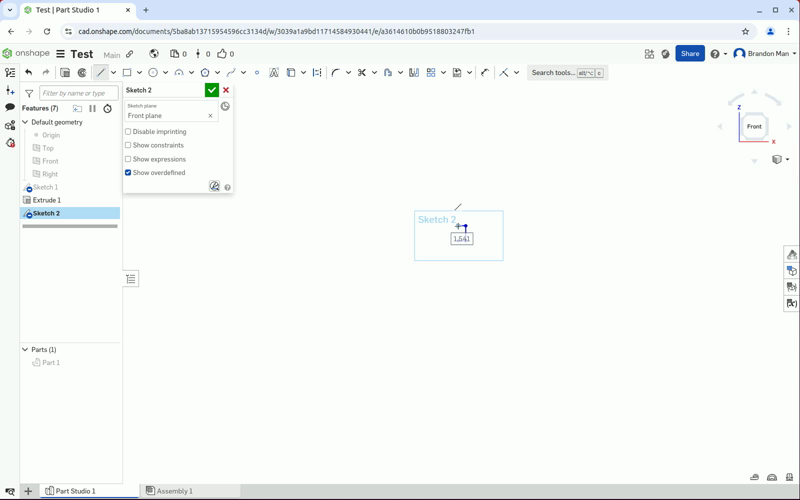
key_up(shift)
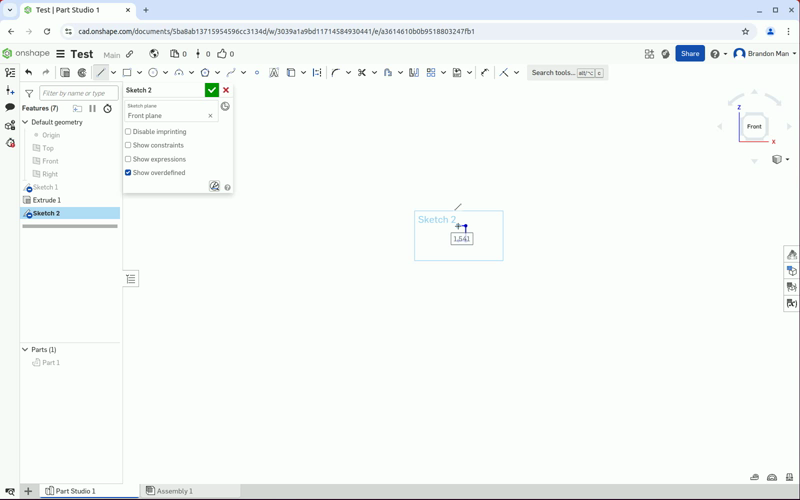
mouse_move(488, 225)
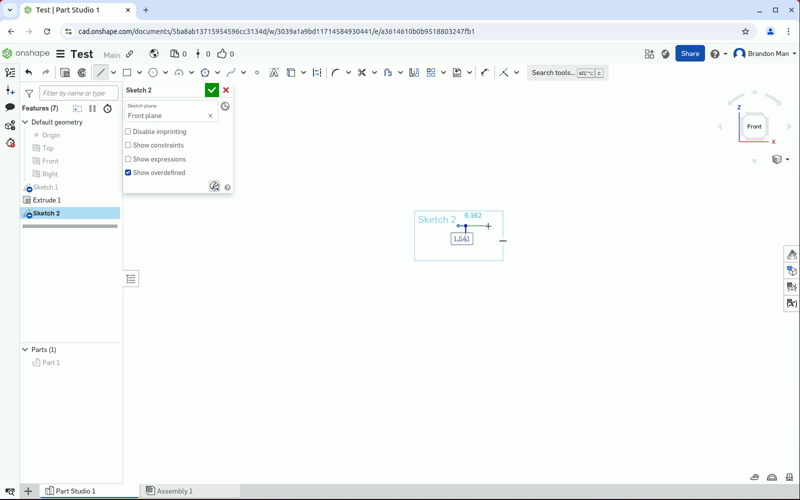
key_down(shift)
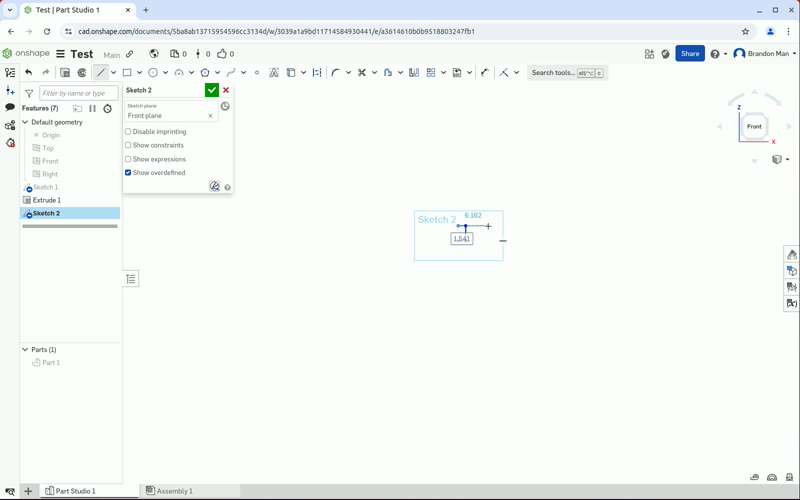
mouse_move(458, 240)
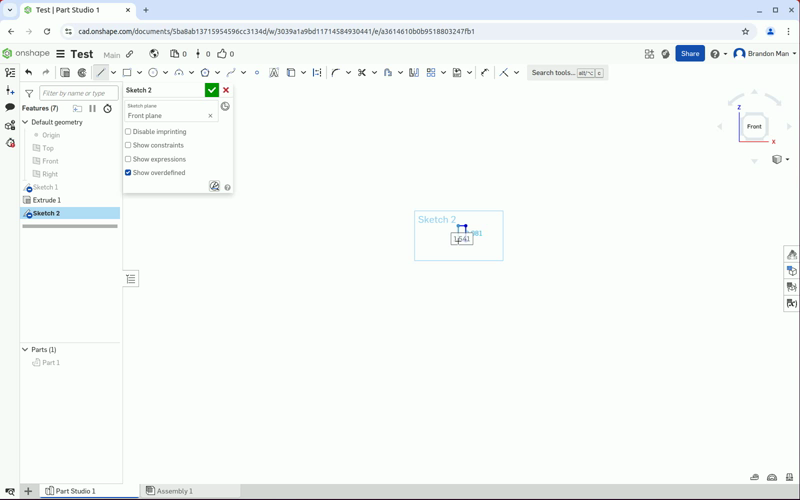
key_up(shift)
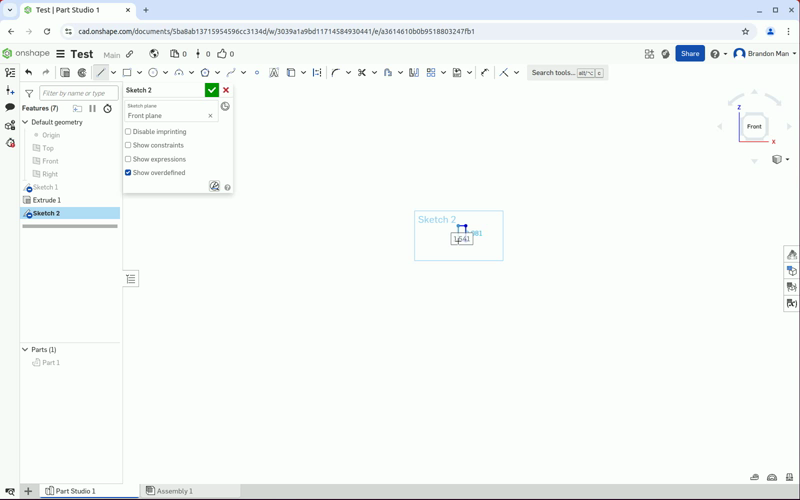
click(458, 240)
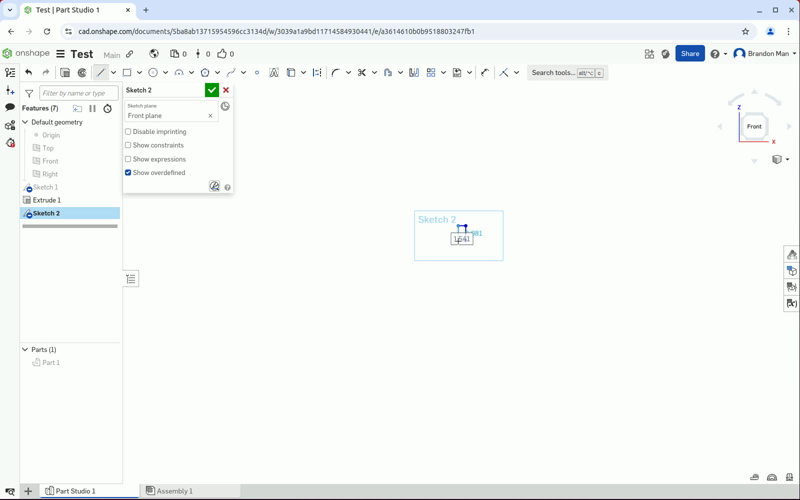
key(esc)
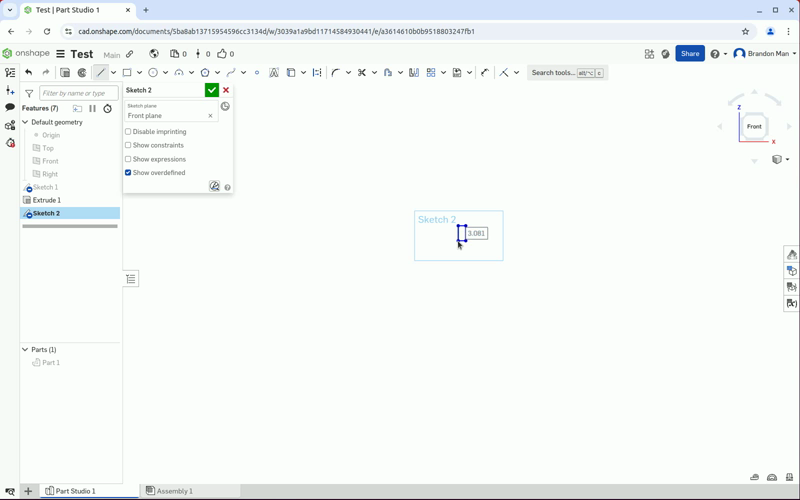
mouse_move(463, 238)
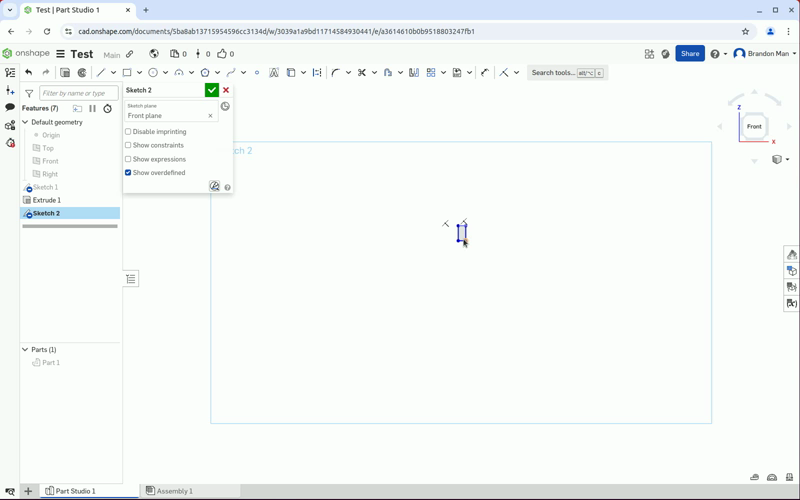
scroll(6)
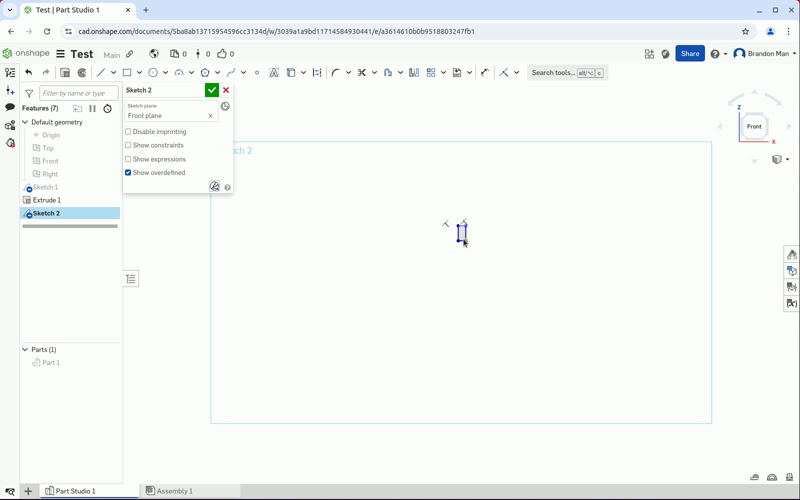
scroll(6)
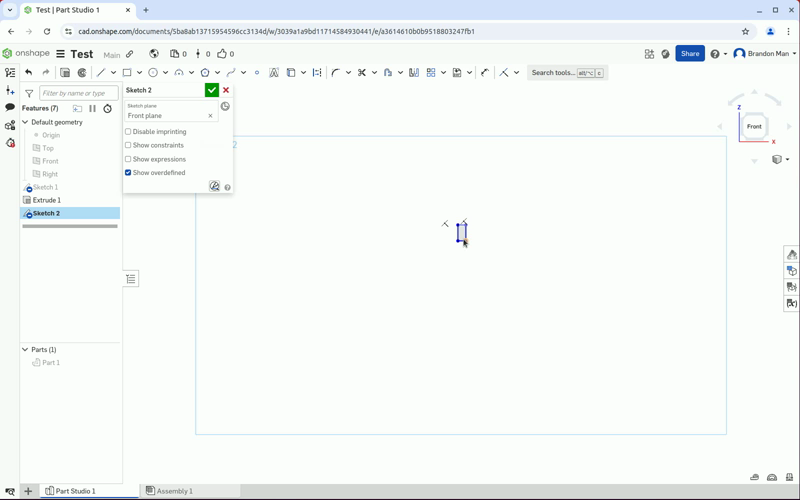
scroll(6)
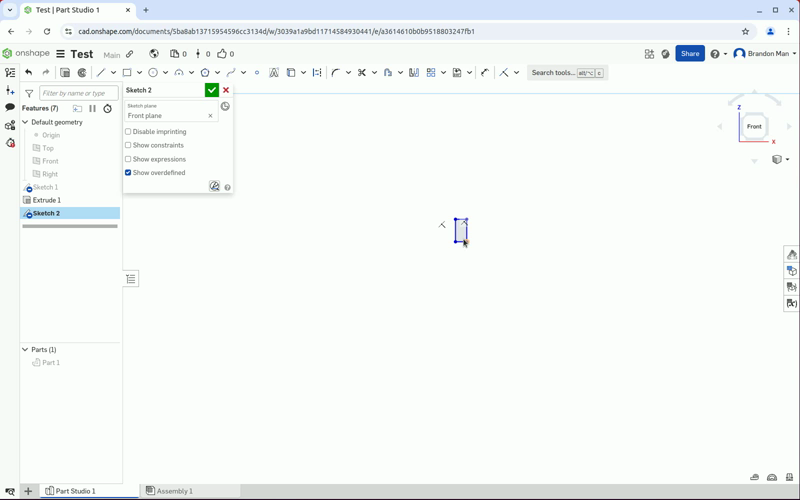
scroll(6)
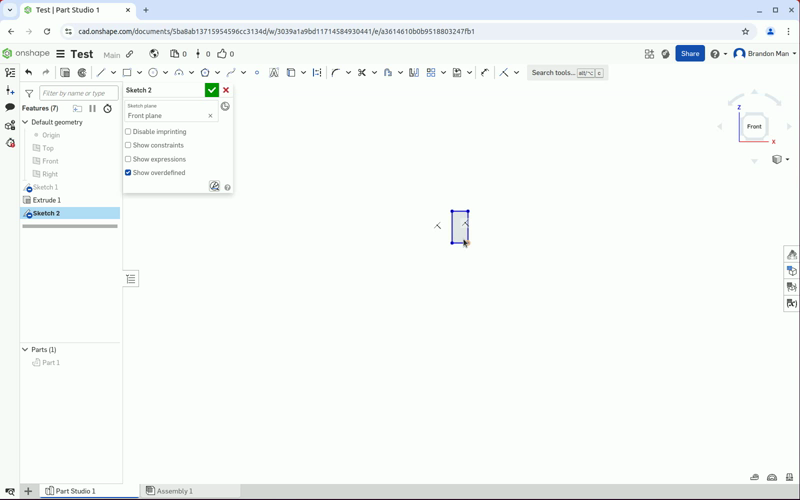
scroll(6)
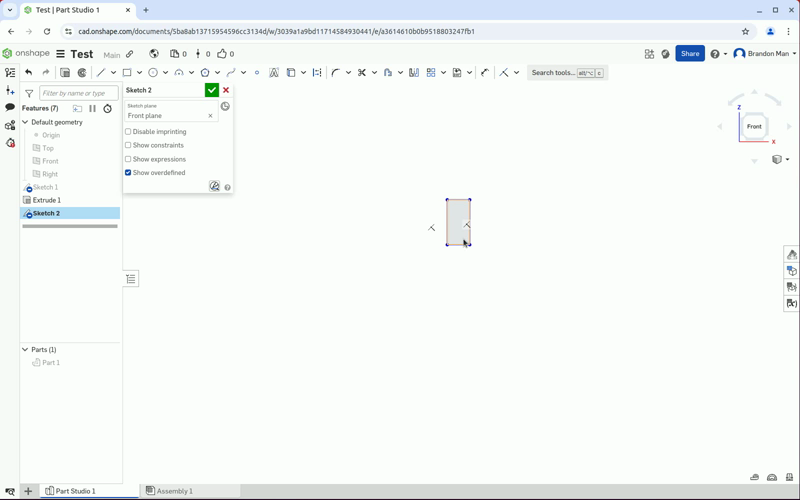
scroll(6)
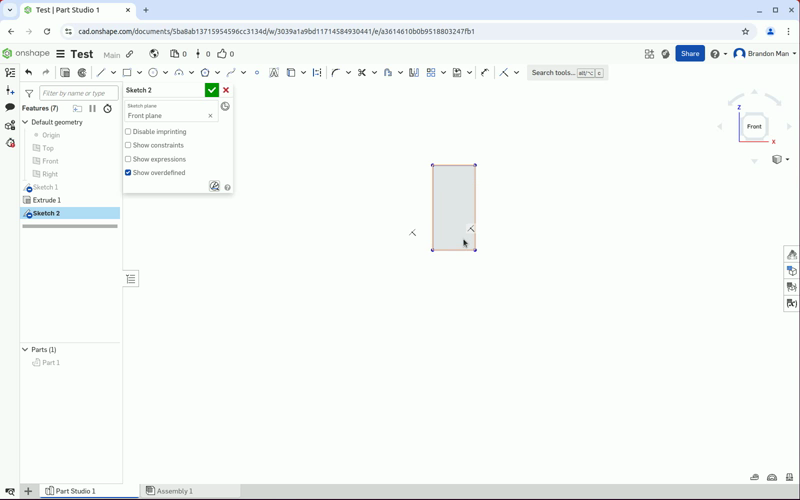
scroll(6)
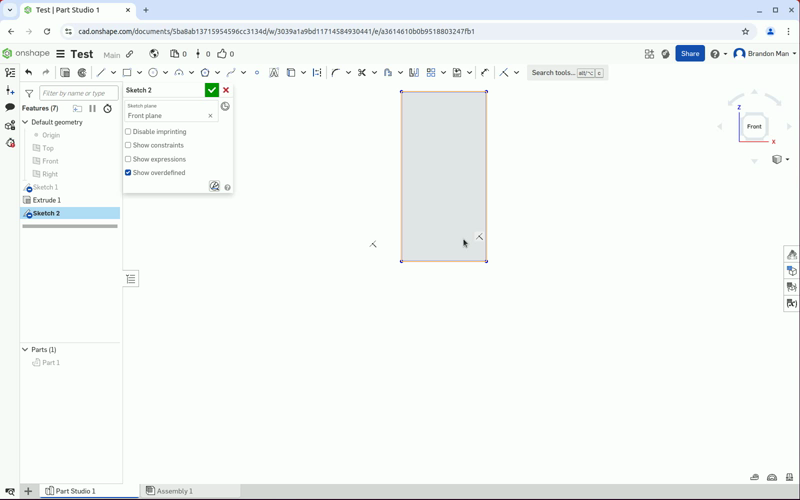
click(463, 238)
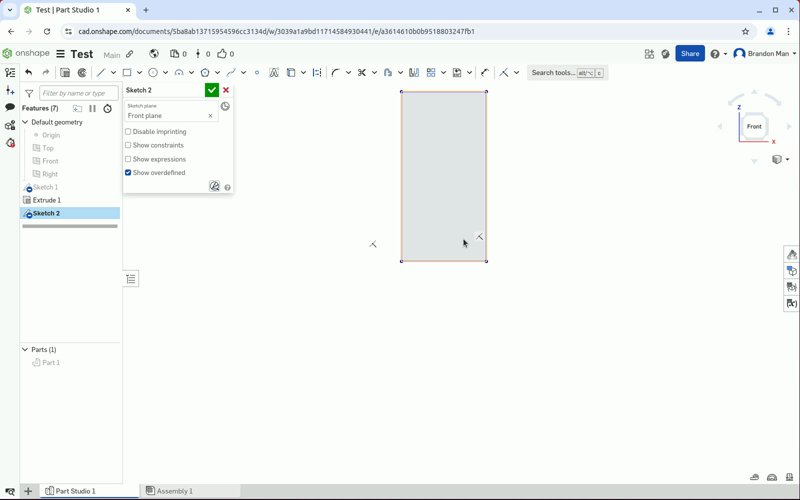
scroll(-6)
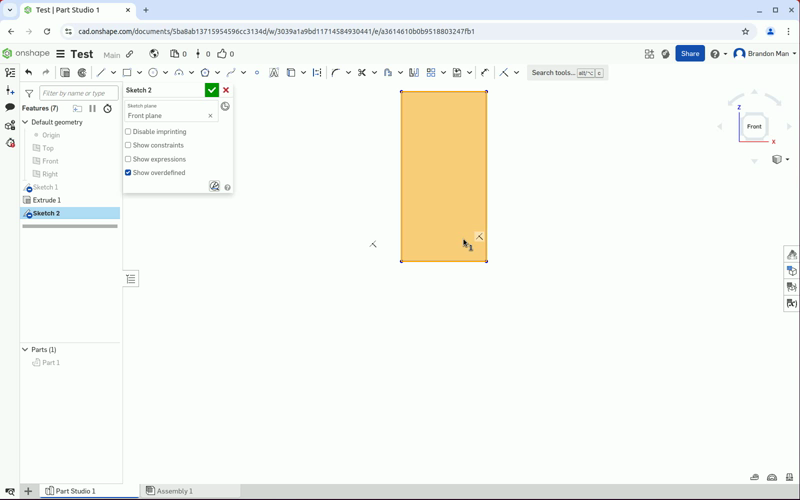
scroll(-6)
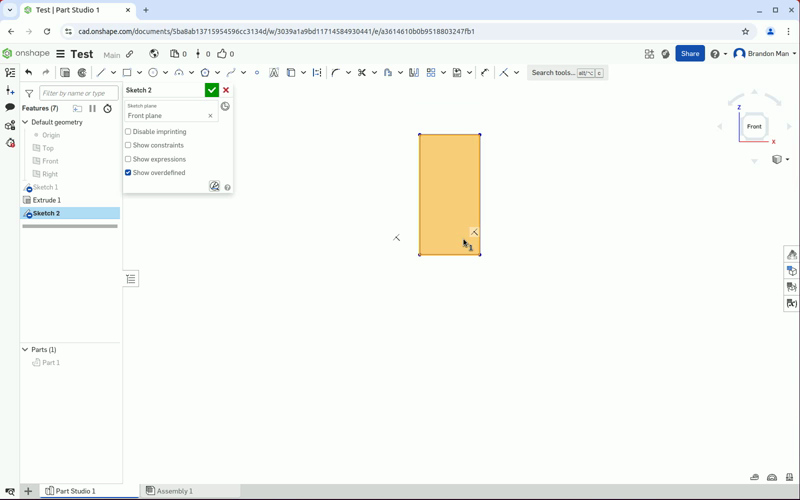
scroll(-6)
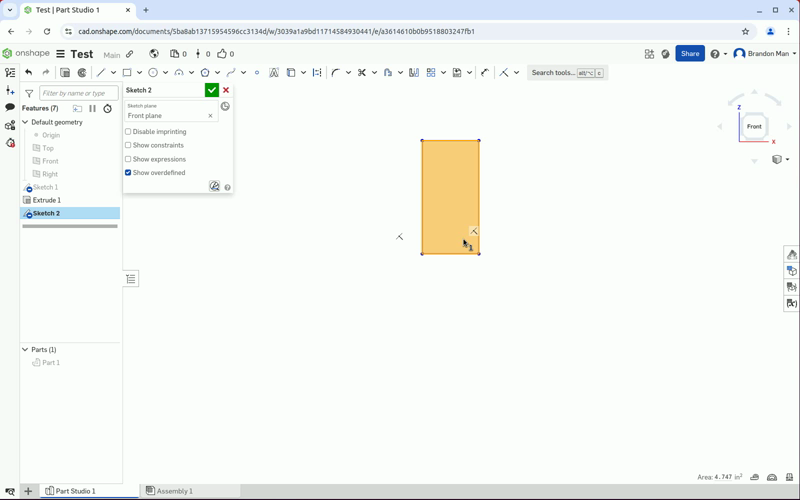
scroll(-6)
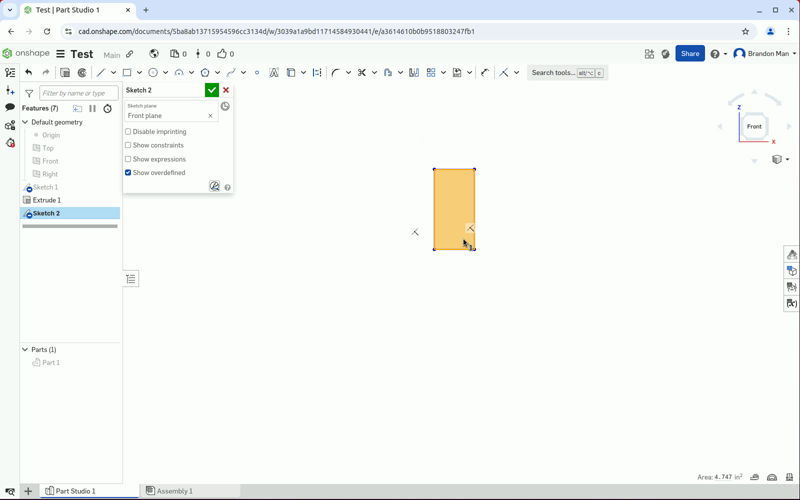
scroll(-6)
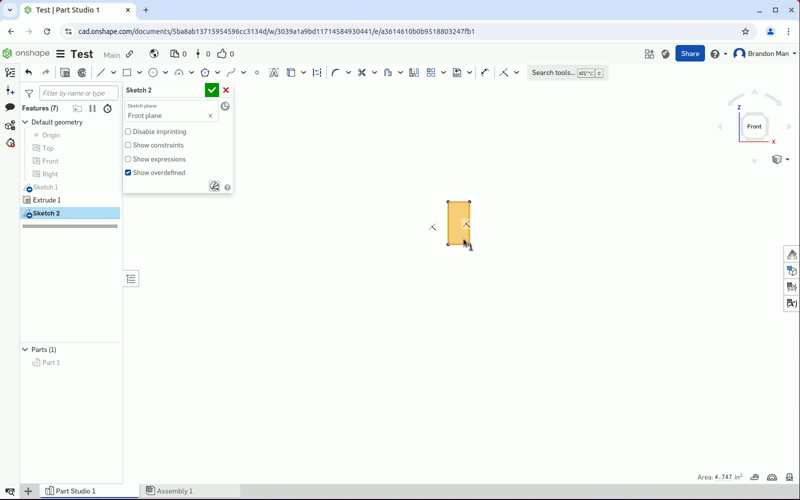
scroll(-6)
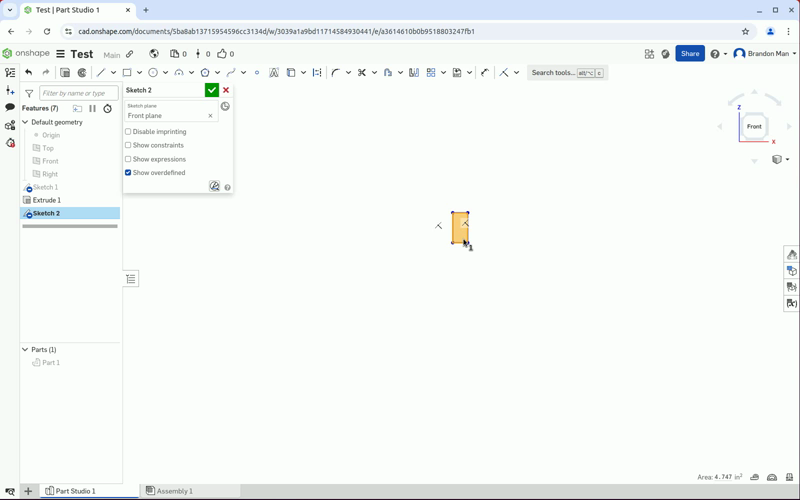
scroll(-6)
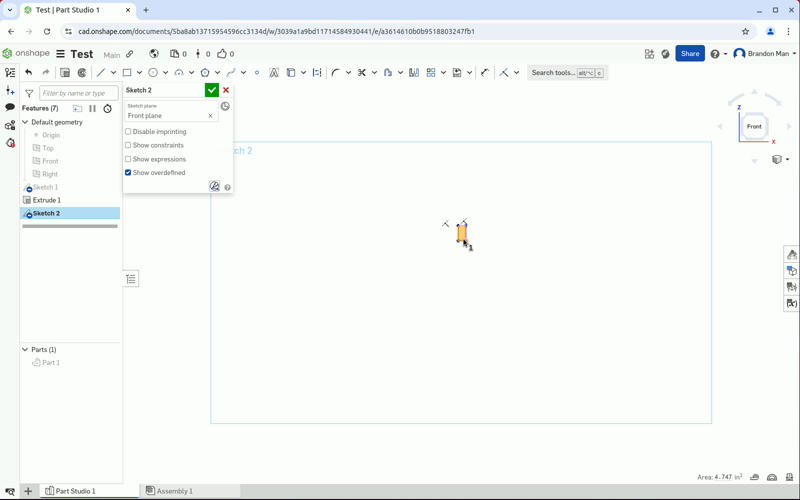
mouse_move(73, 352)
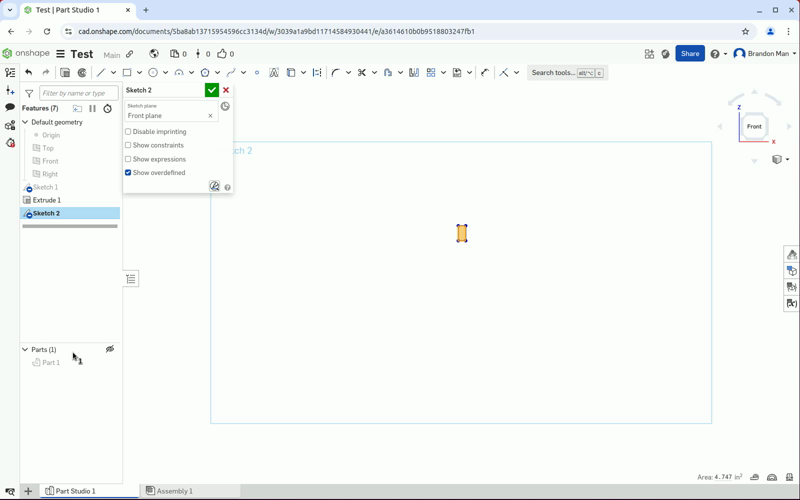
key(shift+y)
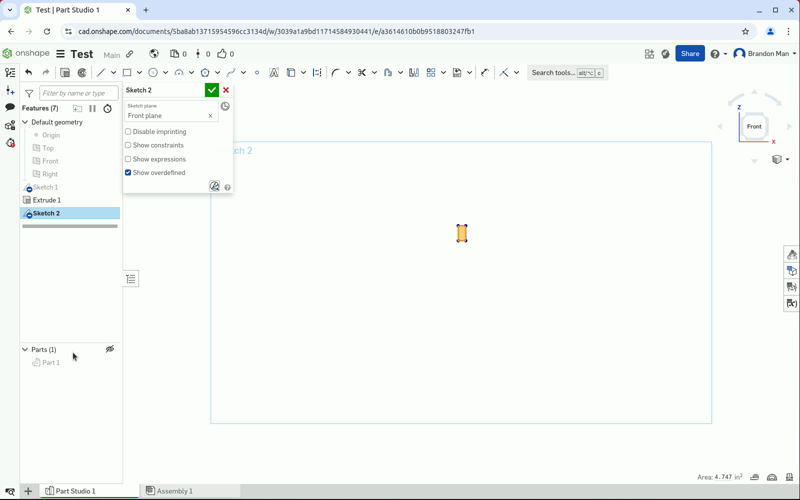
key(shift+e)
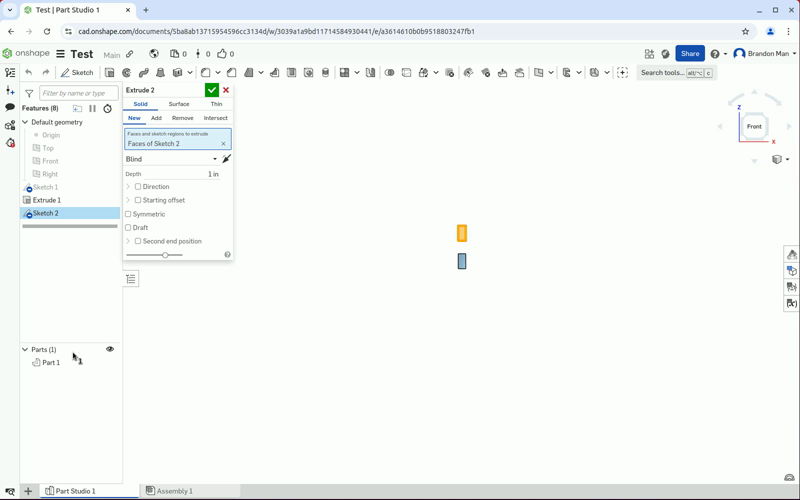
mouse_move(143, 106)
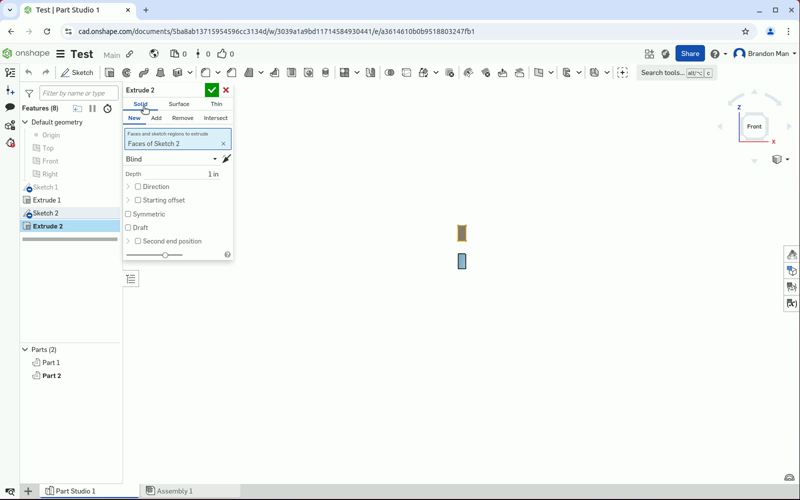
click(143, 106)
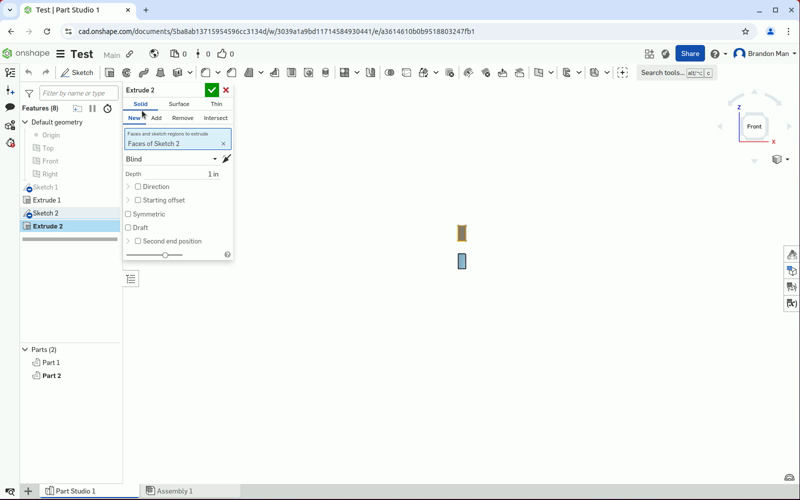
mouse_move(137, 120)
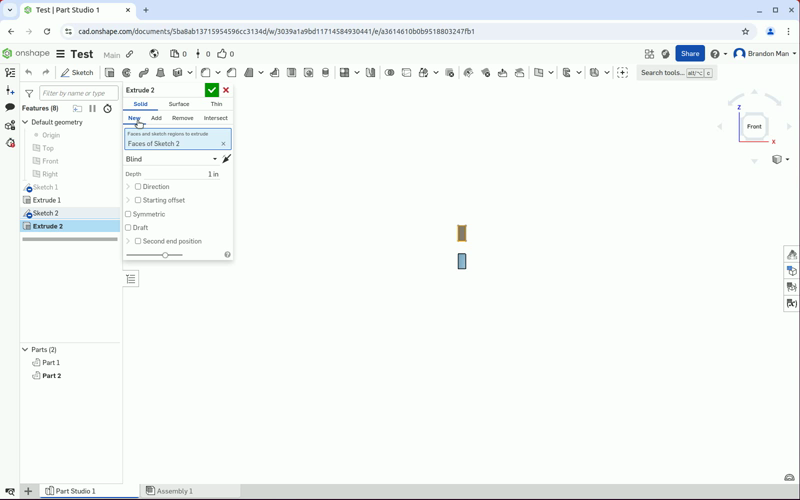
click(137, 120)
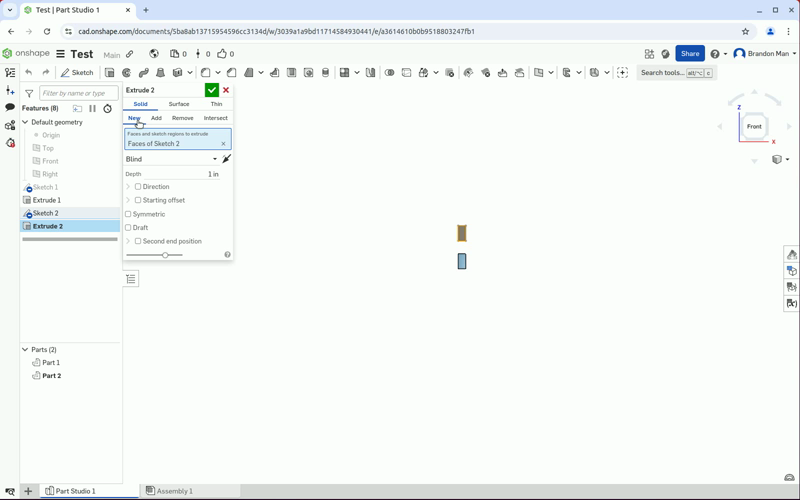
key(tab, 4)
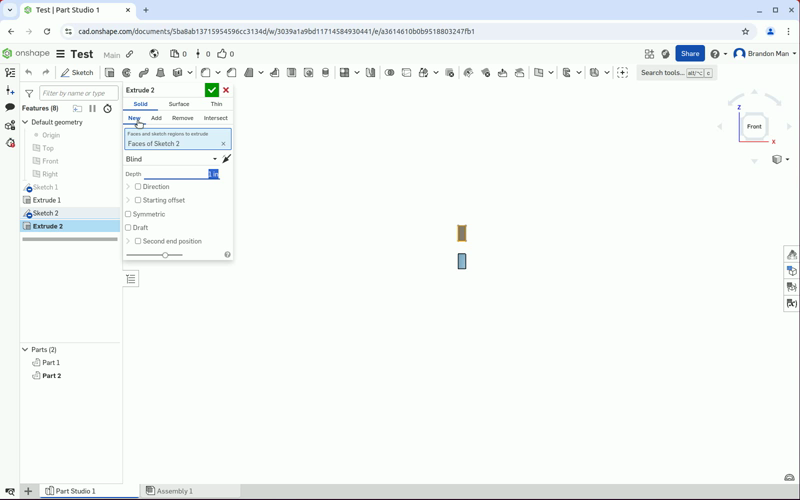
text(-0.481)
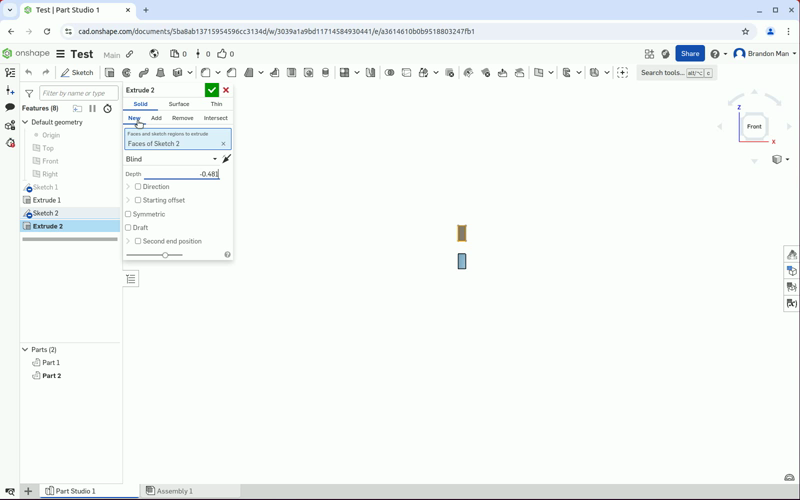
key(enter)
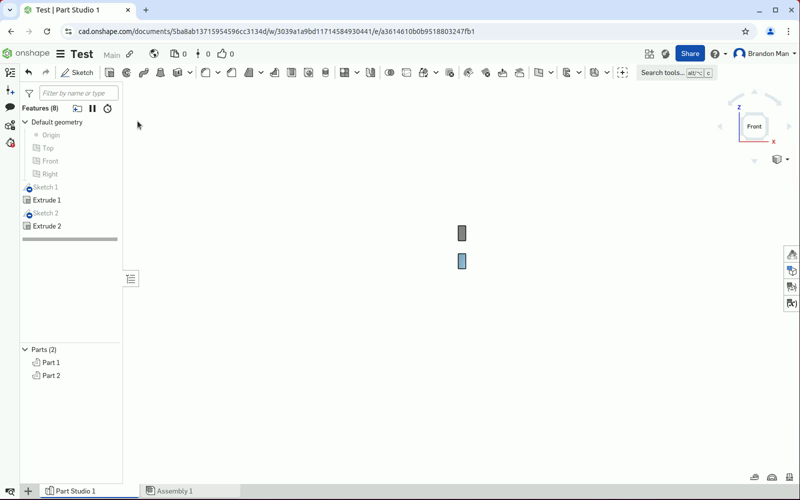
key(shift+h)
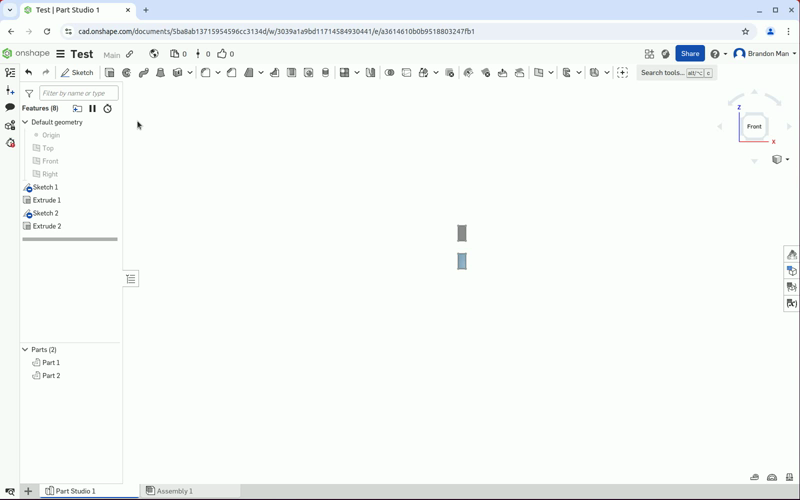
key(shift+h)
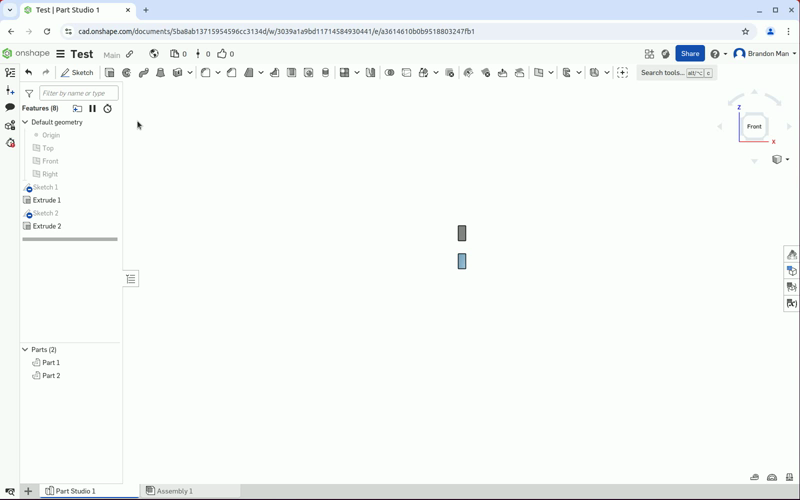
mouse_move(73, 189)
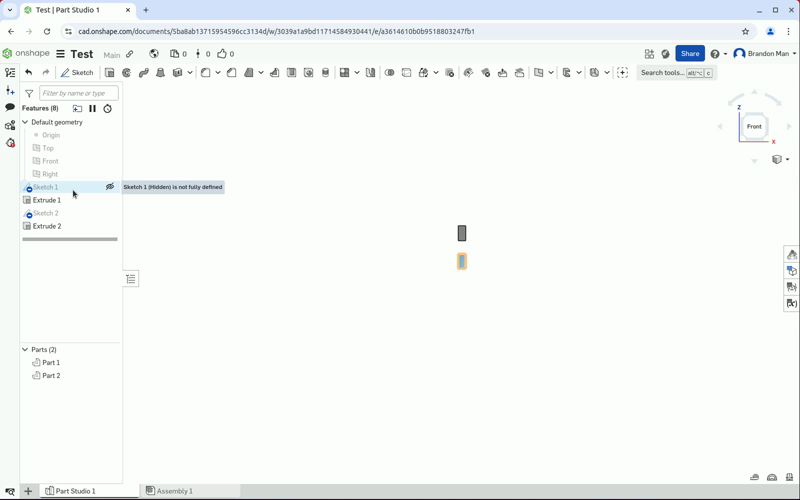
click(73, 189)
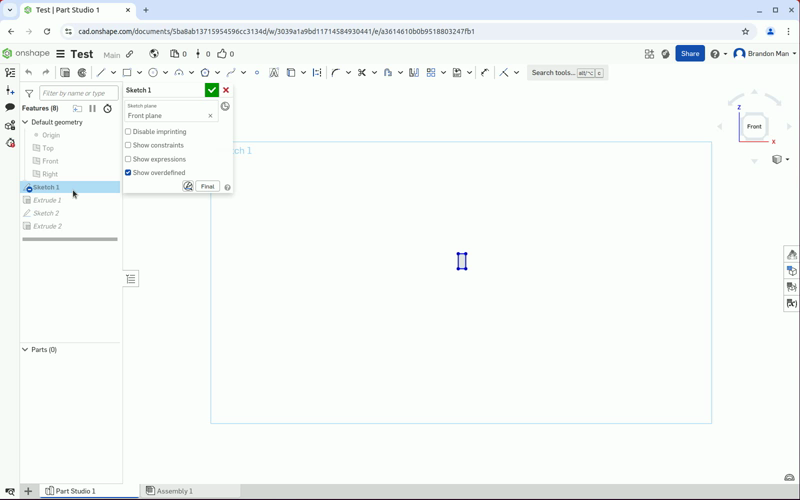
mouse_move(229, 92)
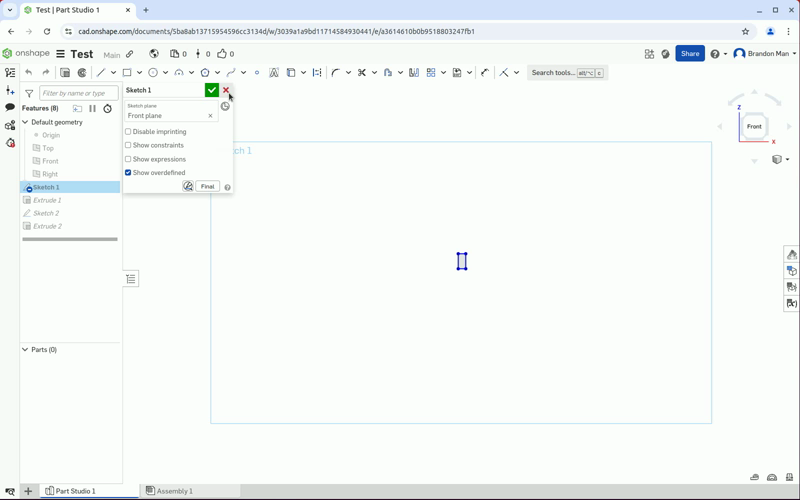
click(229, 92)
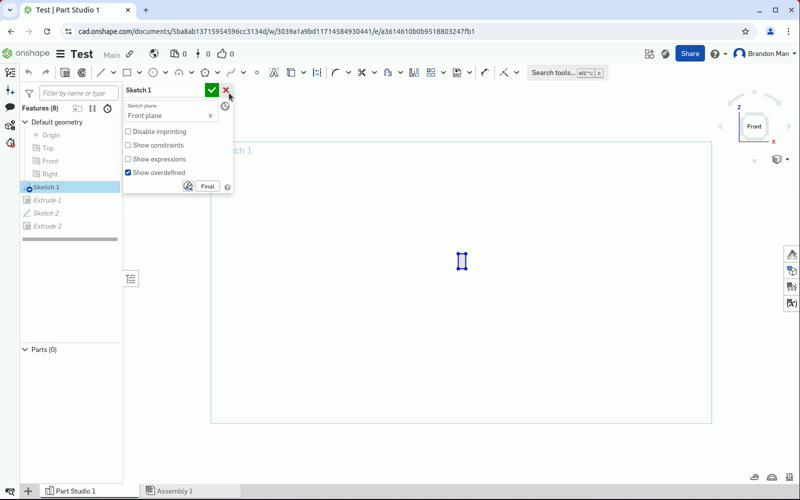
key(shift+s)
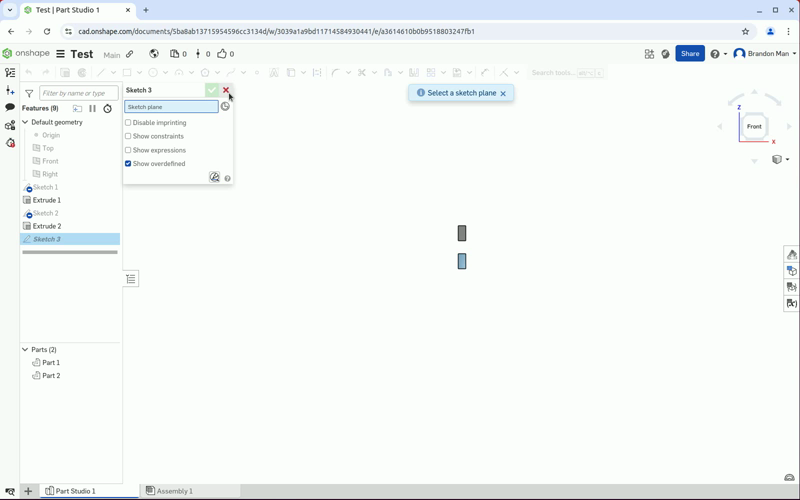
mouse_move(73, 163)
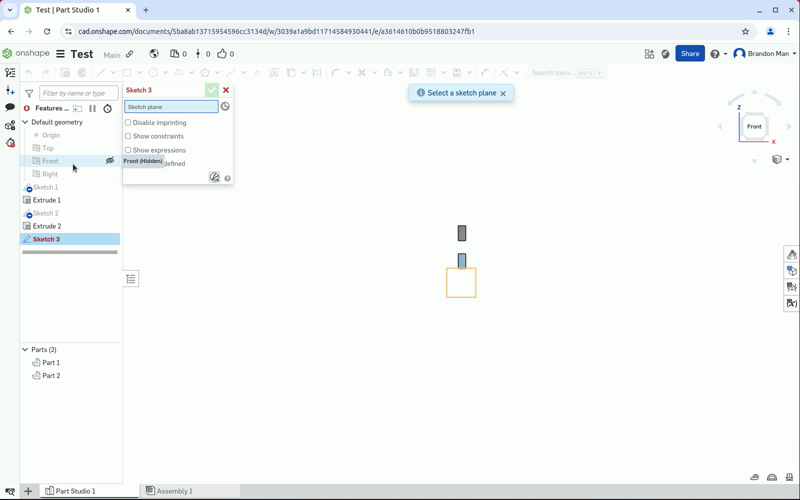
click(73, 163)
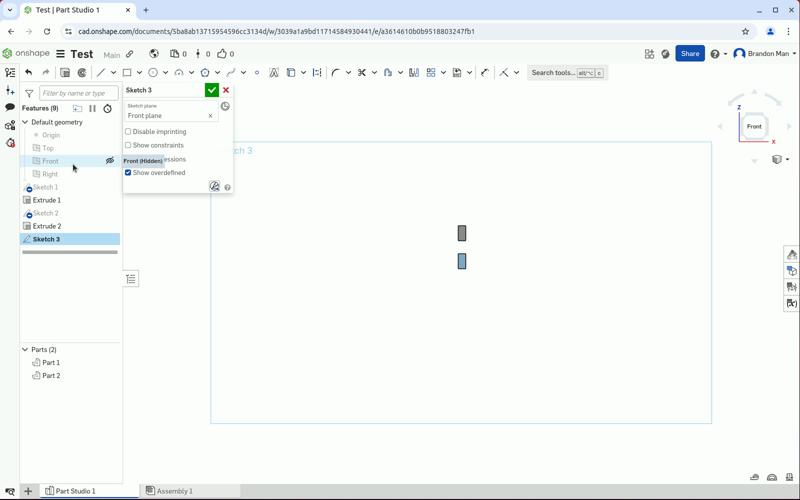
mouse_move(73, 352)
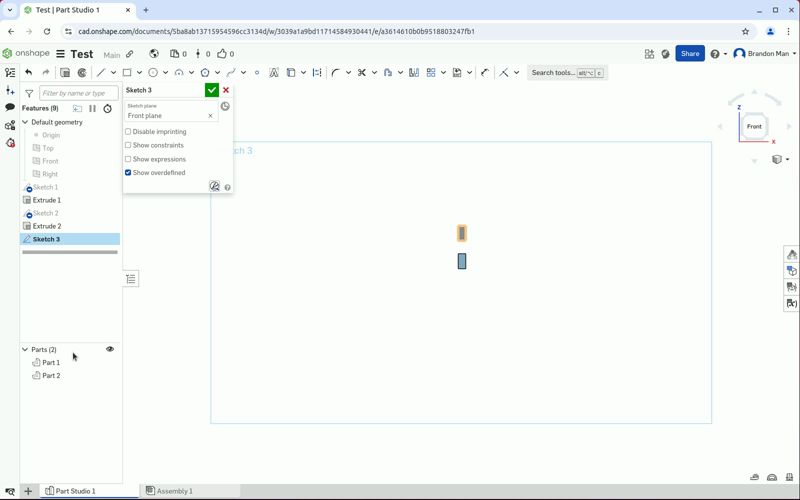
key(y)
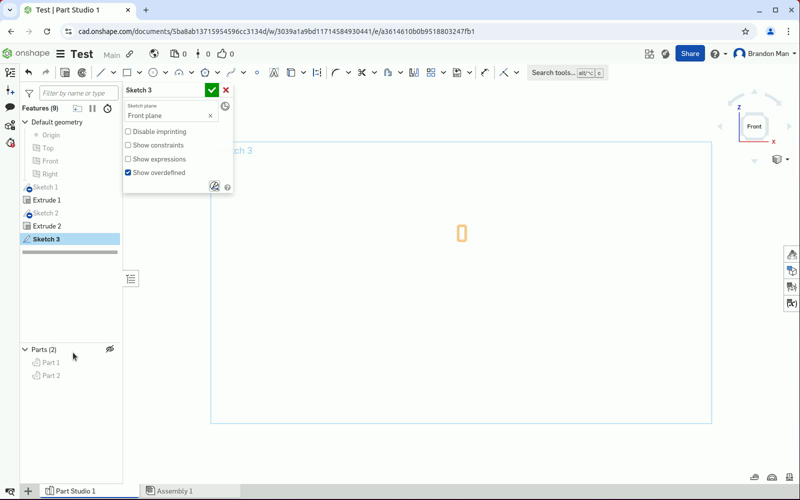
key(l)
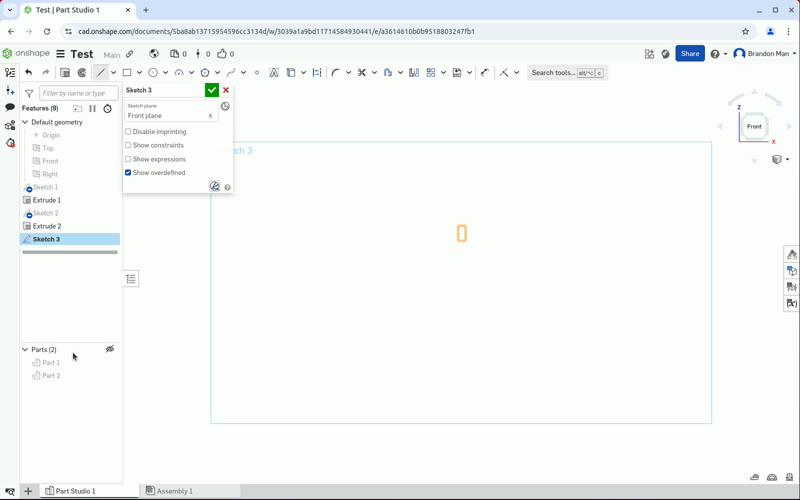
key_down(shift)
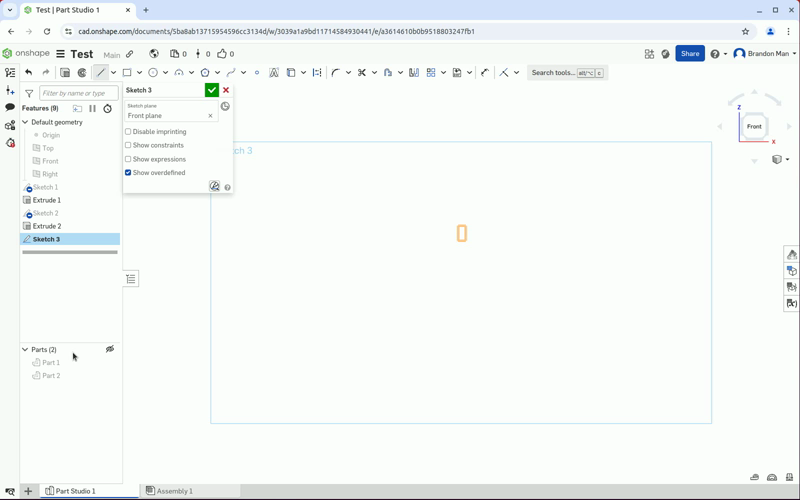
mouse_move(566, 268)
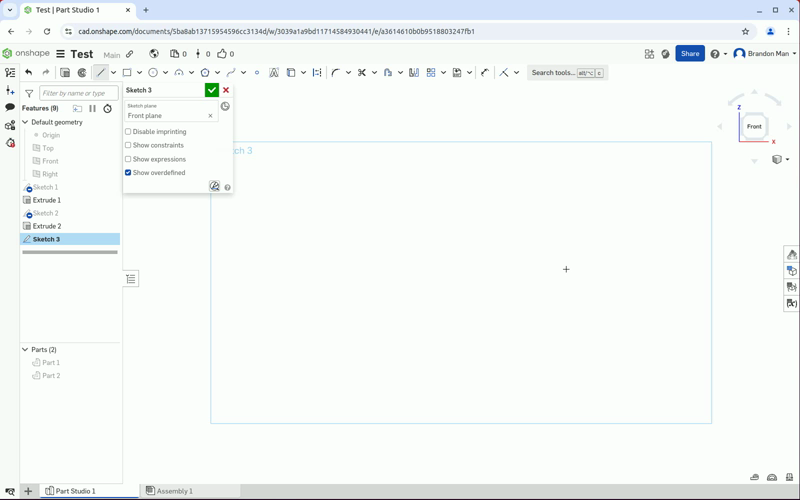
click(566, 268)
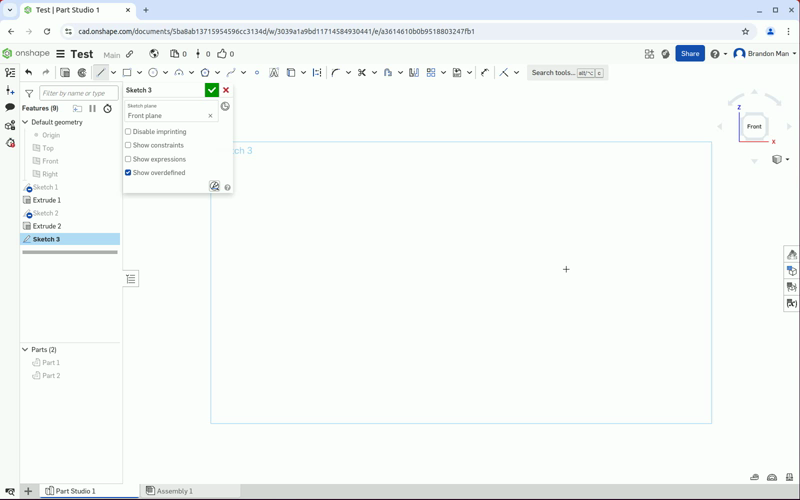
key_up(shift)
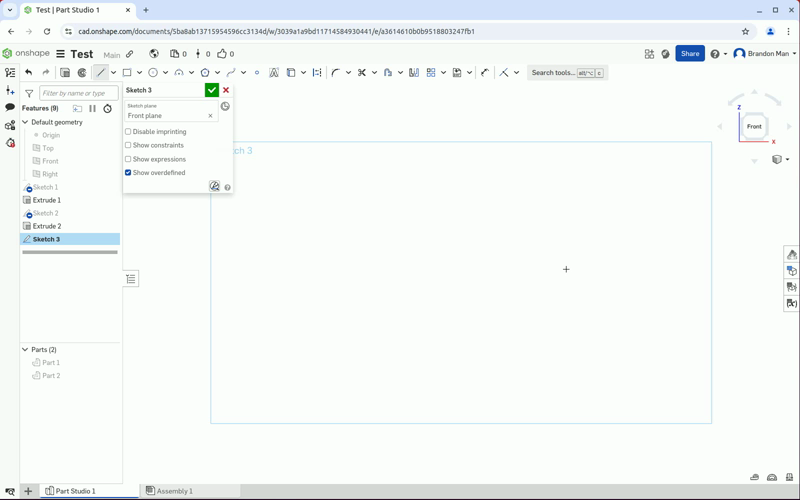
key_down(shift)
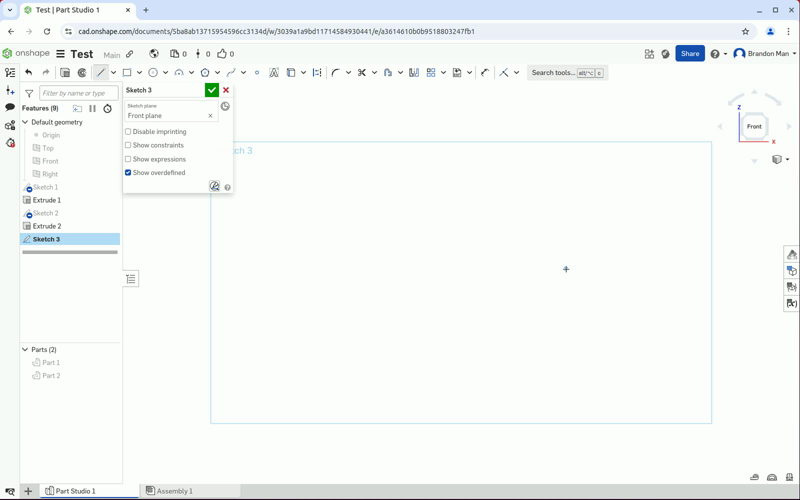
mouse_move(589, 268)
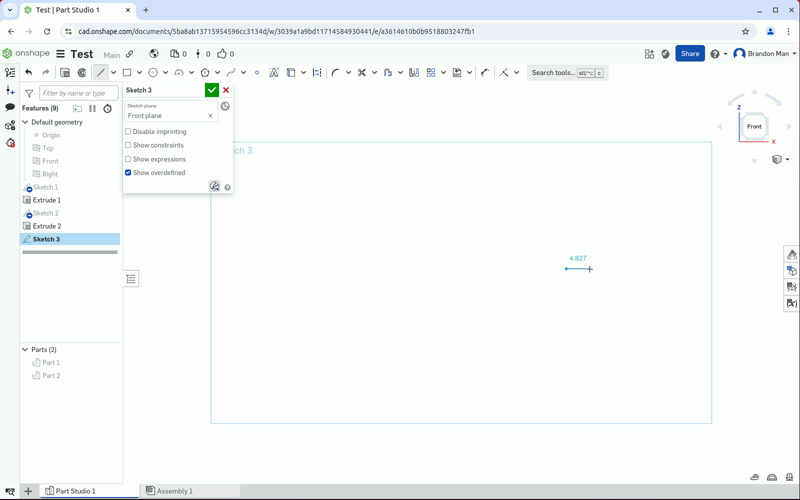
mouse_move(573, 268)
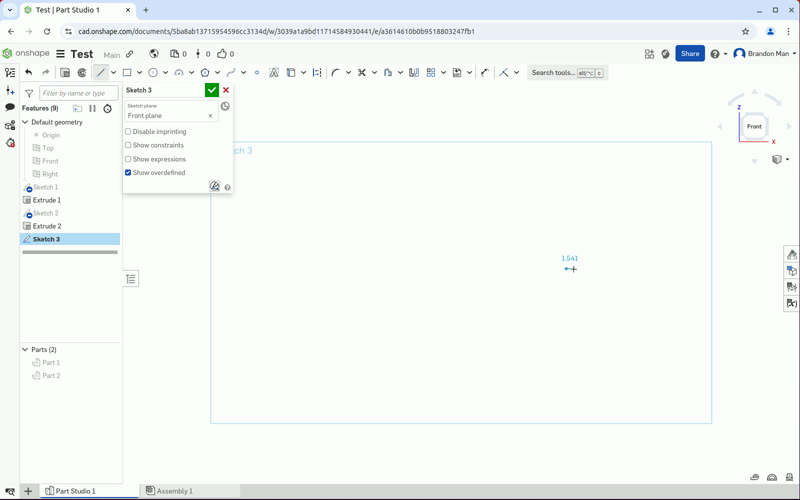
scroll(6)
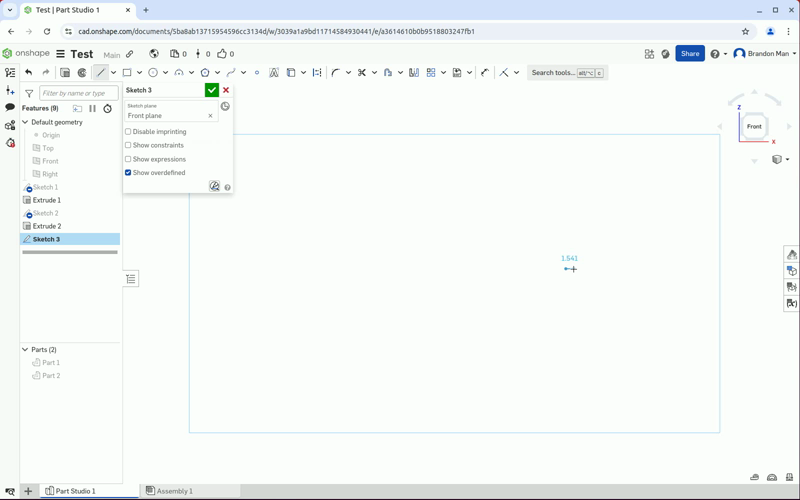
scroll(6)
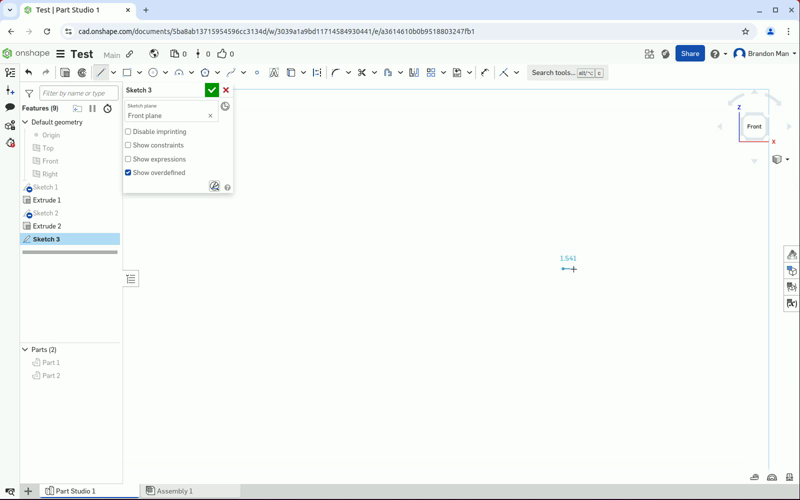
scroll(6)
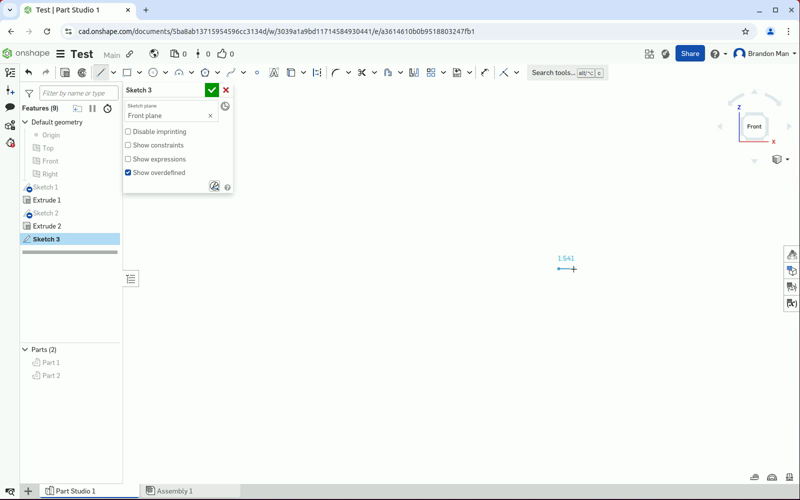
scroll(6)
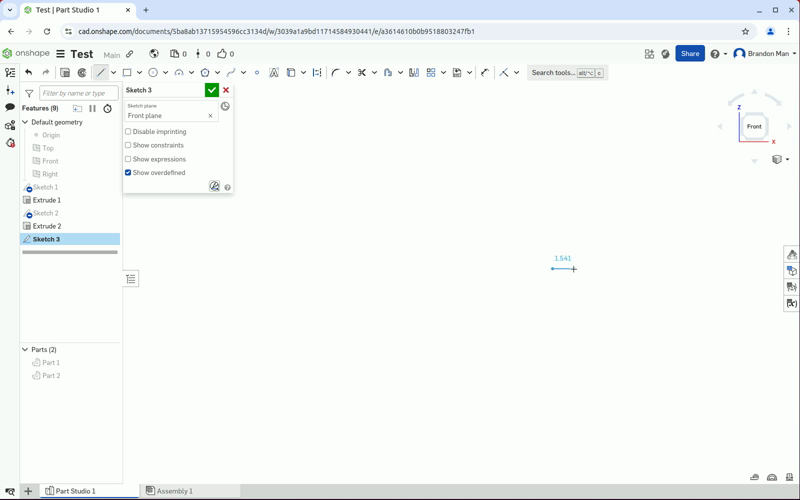
scroll(6)
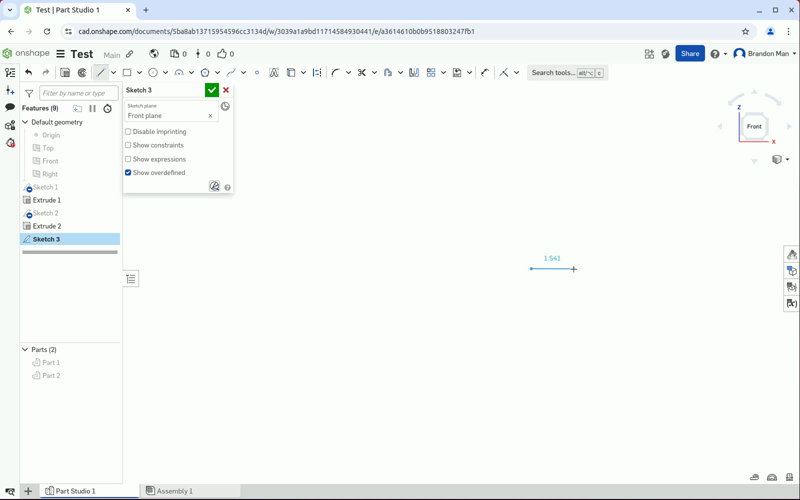
scroll(6)
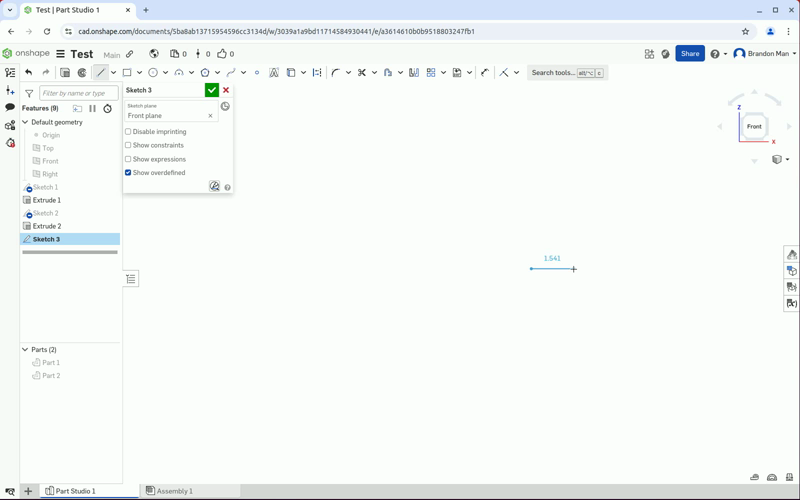
scroll(6)
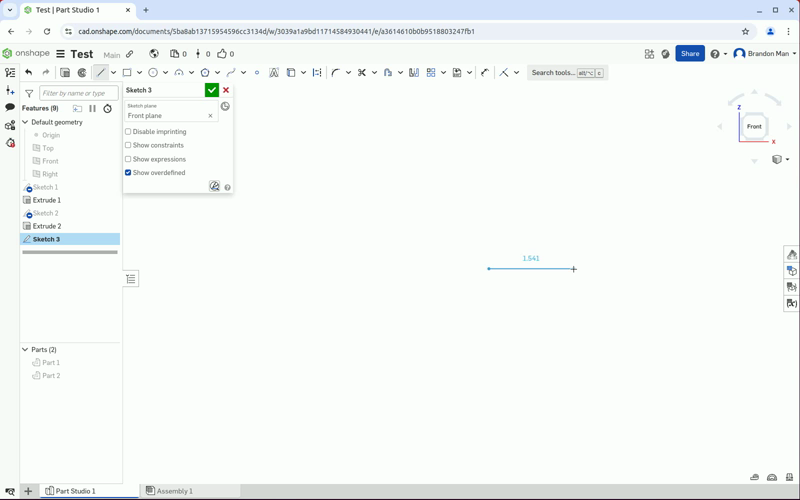
click(573, 268)
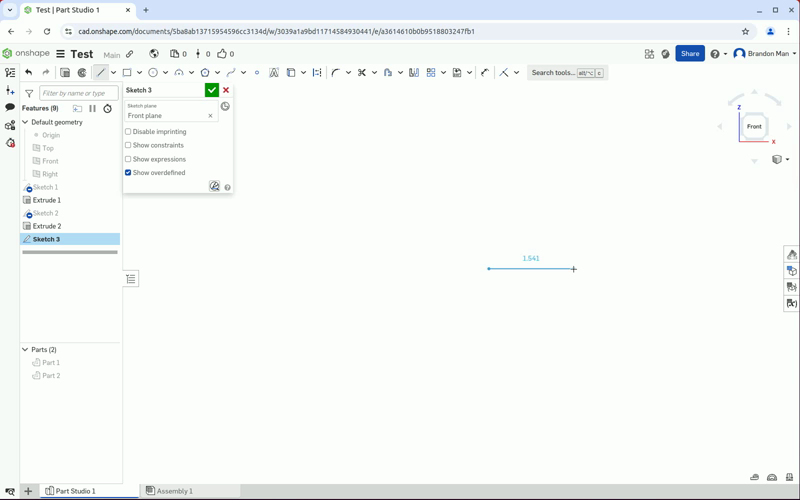
scroll(-6)
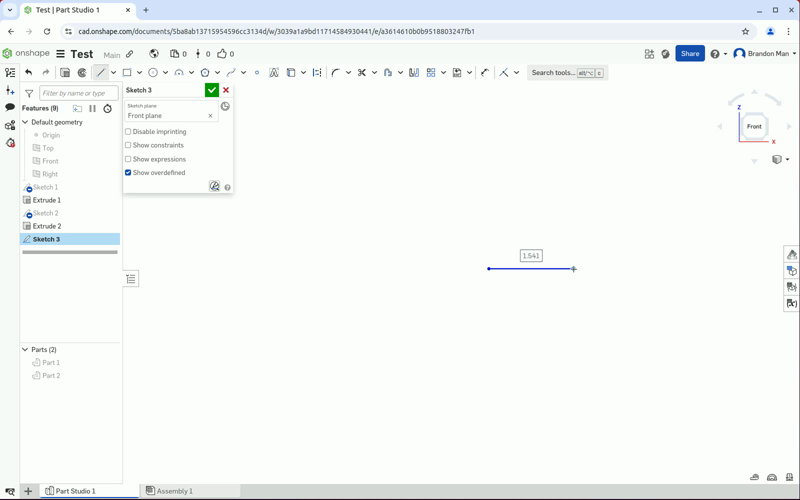
scroll(-6)
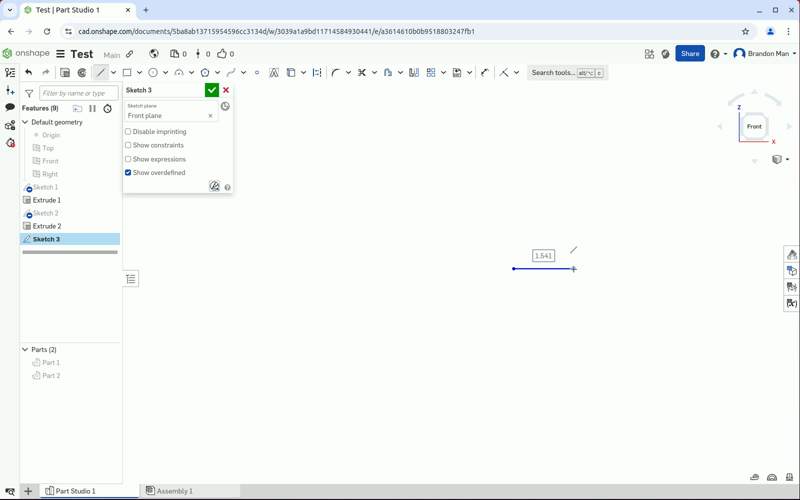
scroll(-6)
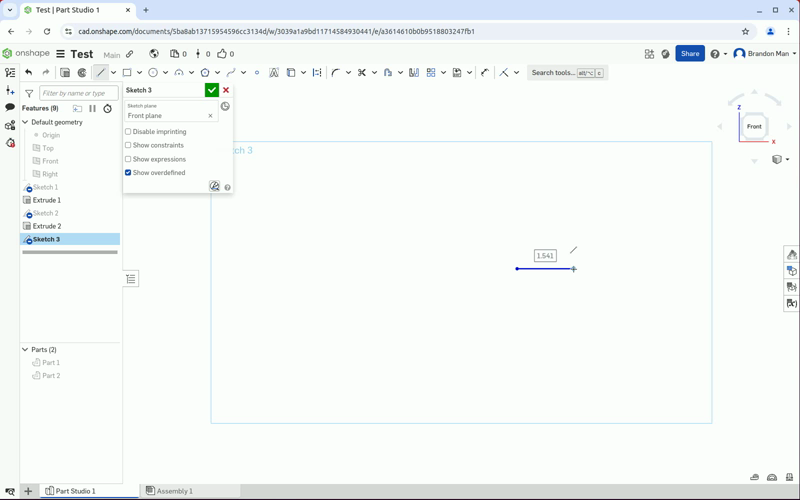
scroll(-6)
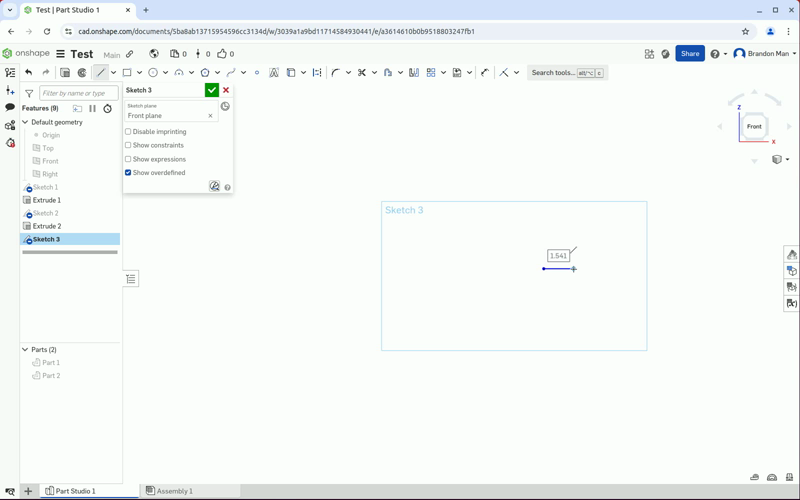
scroll(-6)
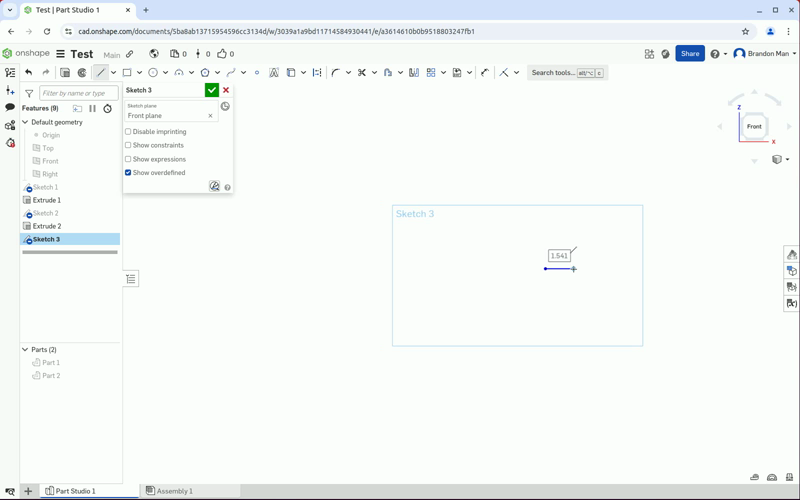
scroll(-6)
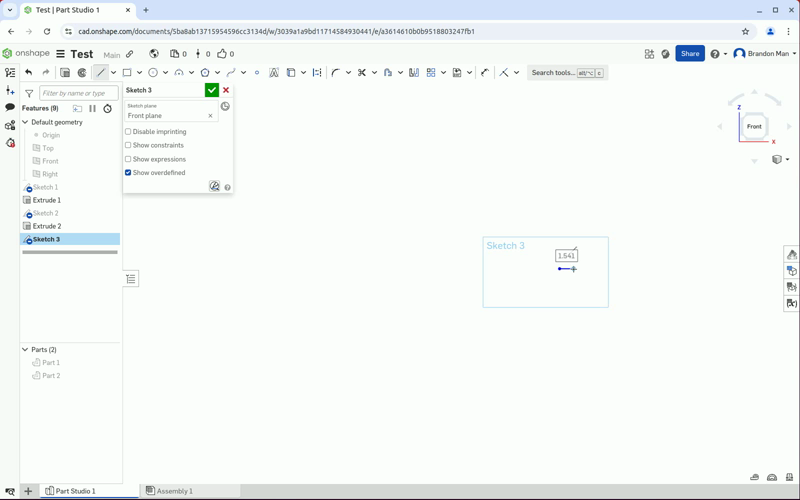
scroll(-6)
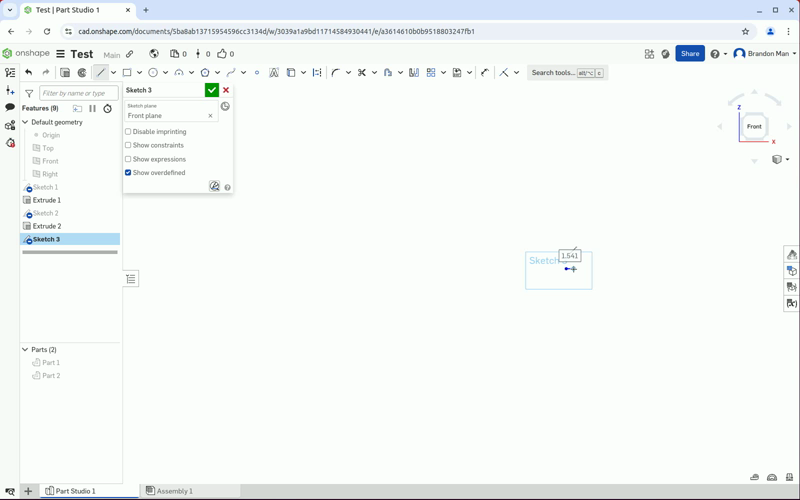
key_up(shift)
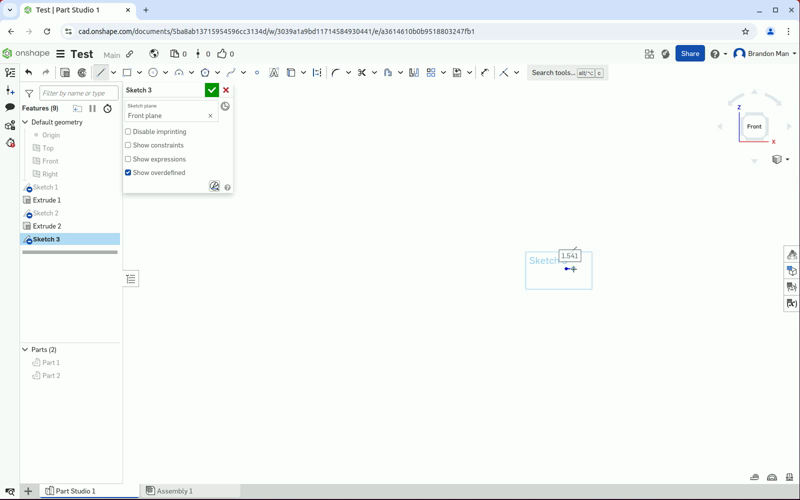
key_down(shift)
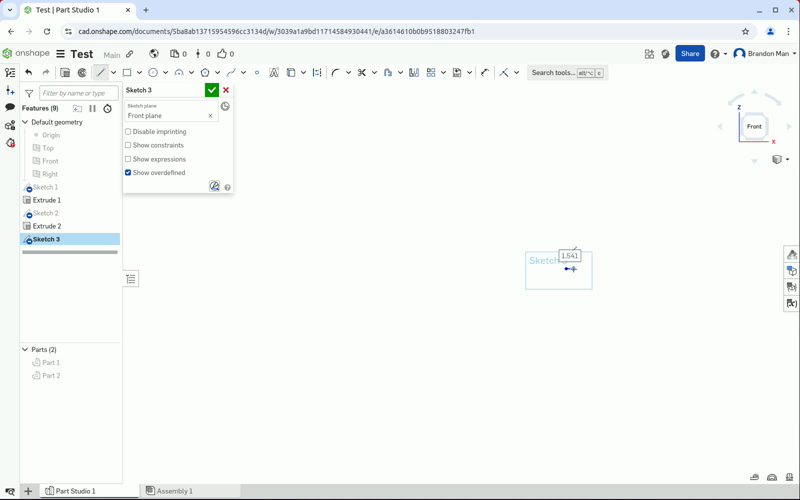
mouse_move(589, 268)
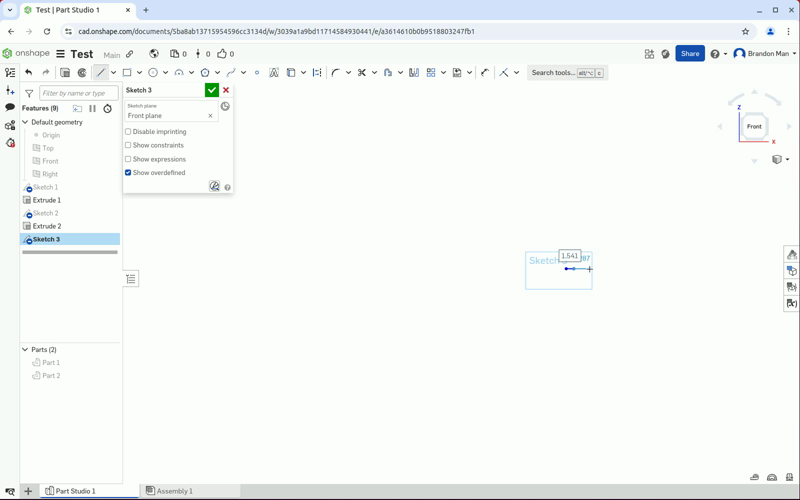
mouse_move(573, 253)
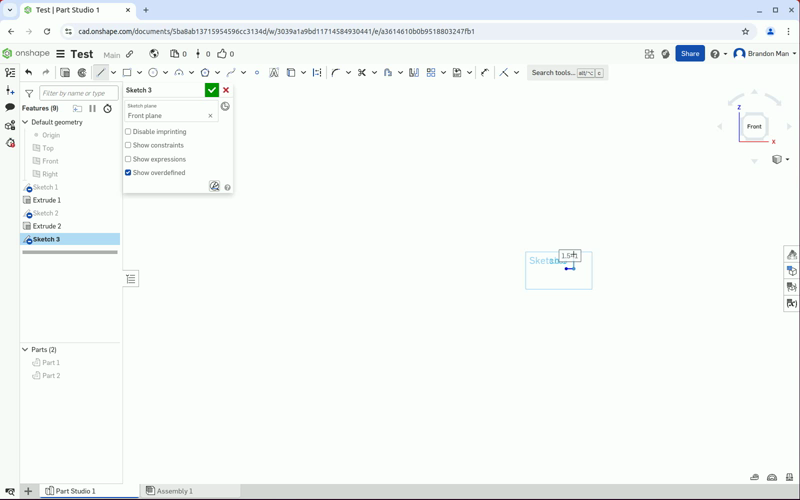
click(573, 253)
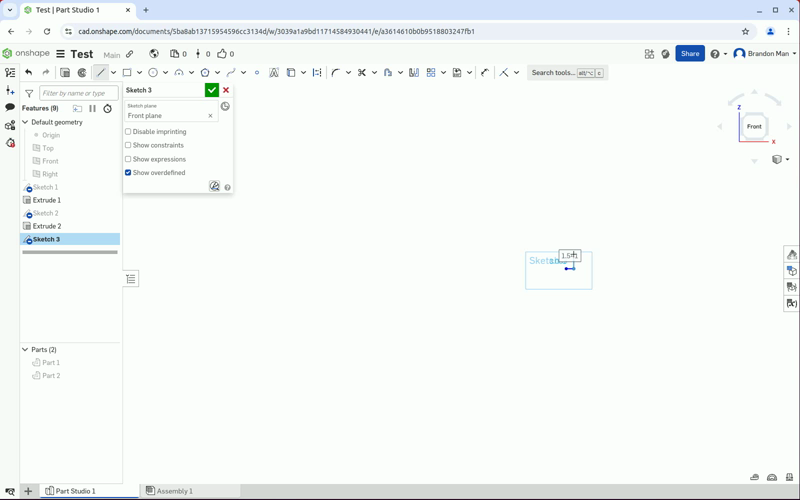
key_up(shift)
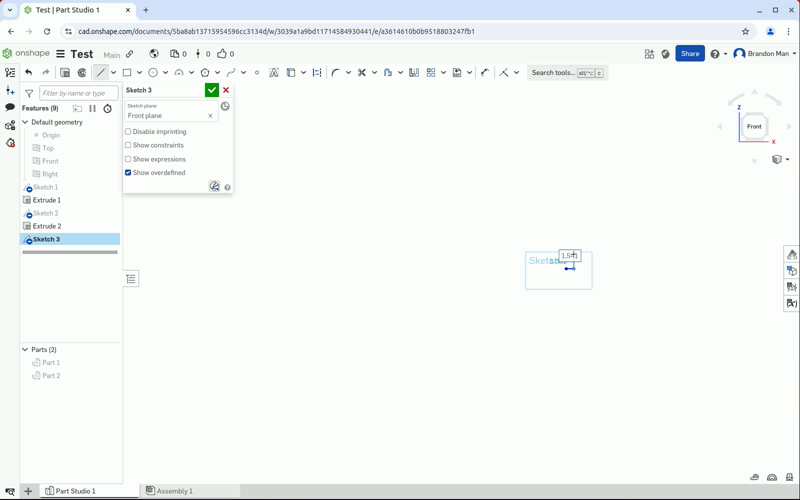
key_down(shift)
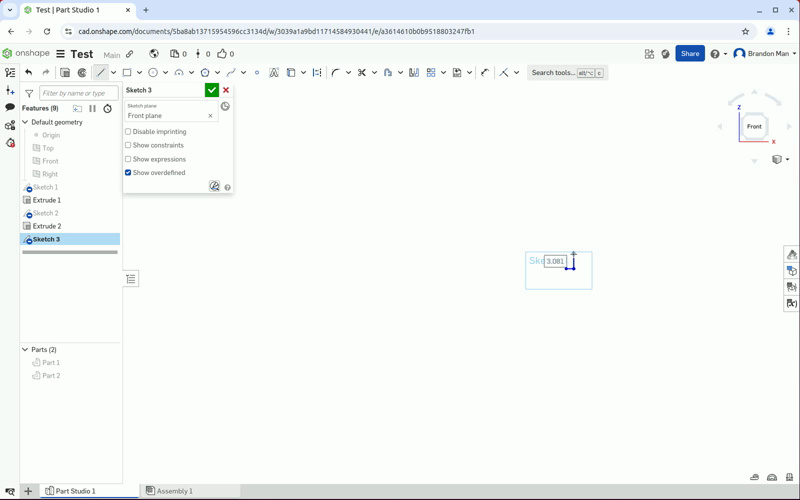
mouse_move(589, 253)
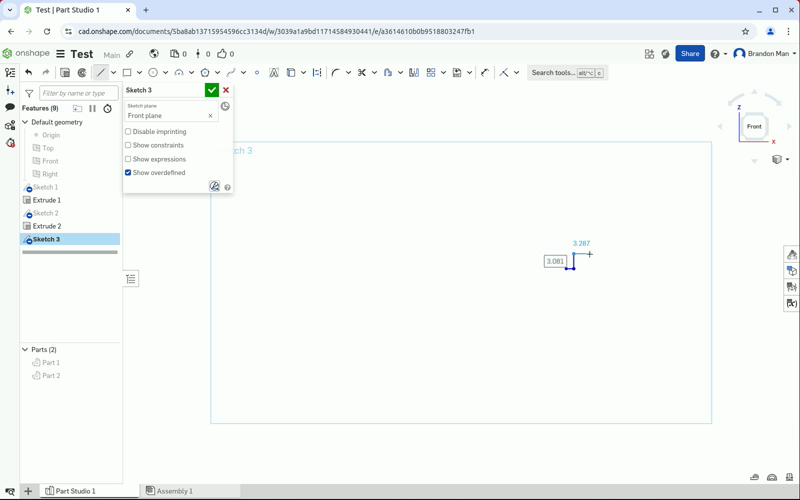
mouse_move(566, 253)
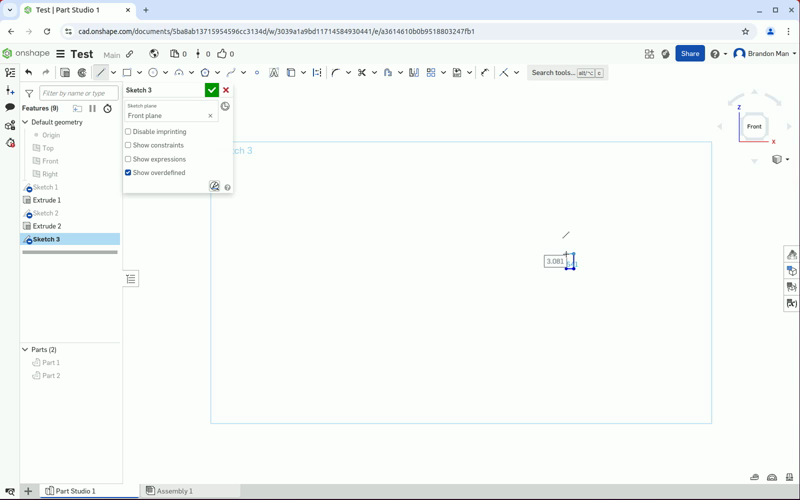
scroll(6)
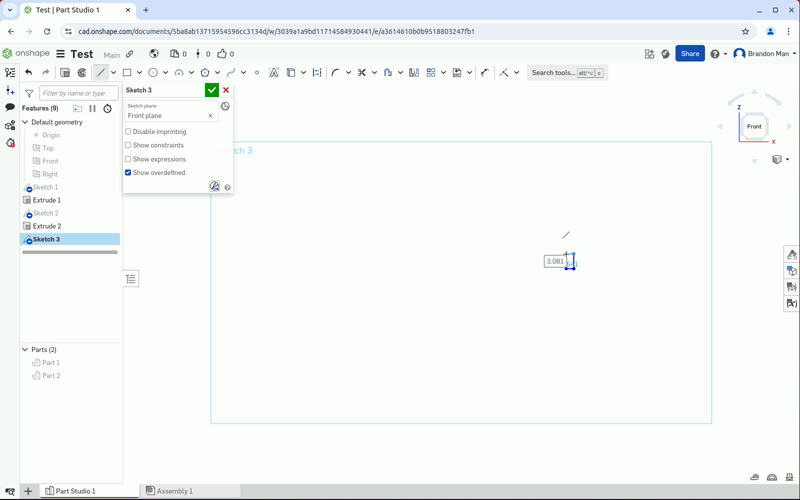
scroll(6)
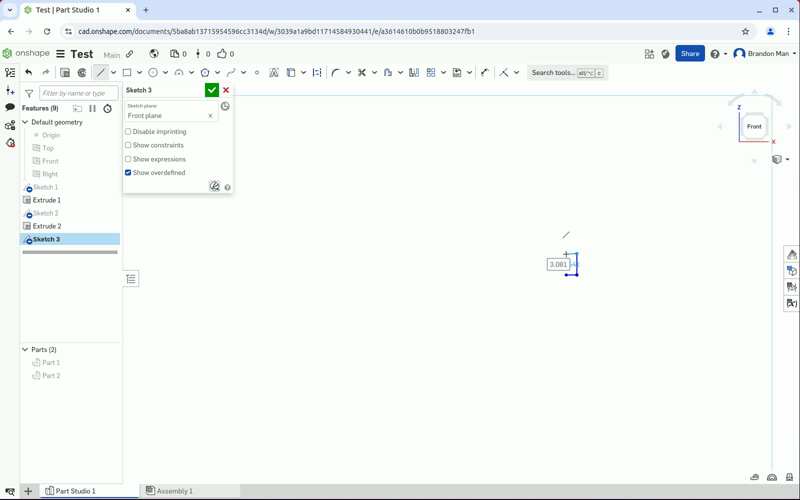
scroll(6)
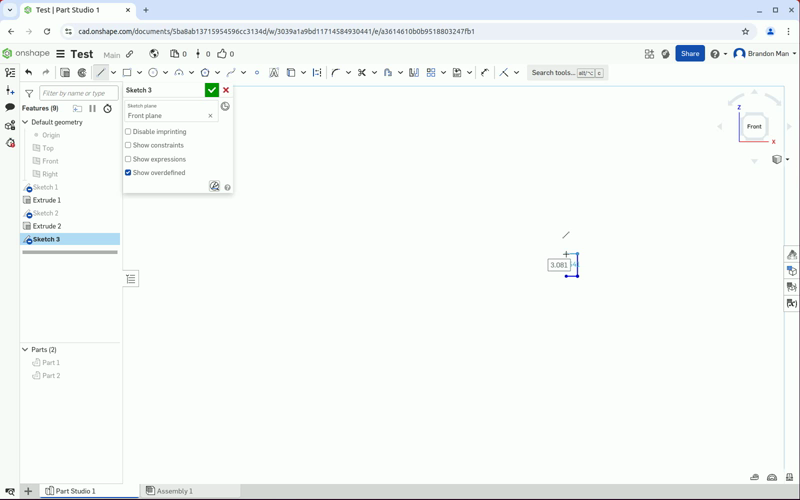
scroll(6)
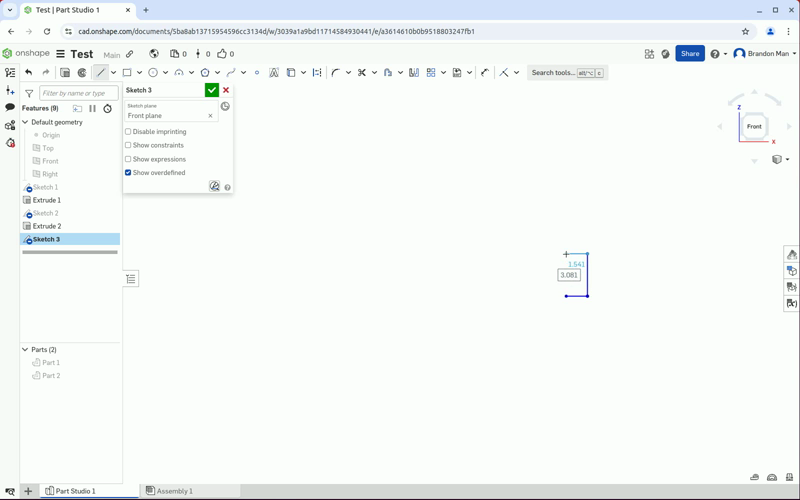
scroll(6)
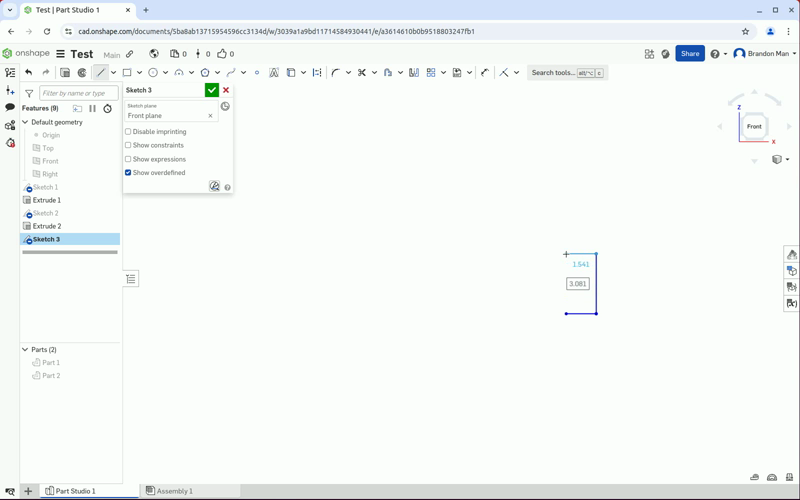
scroll(6)
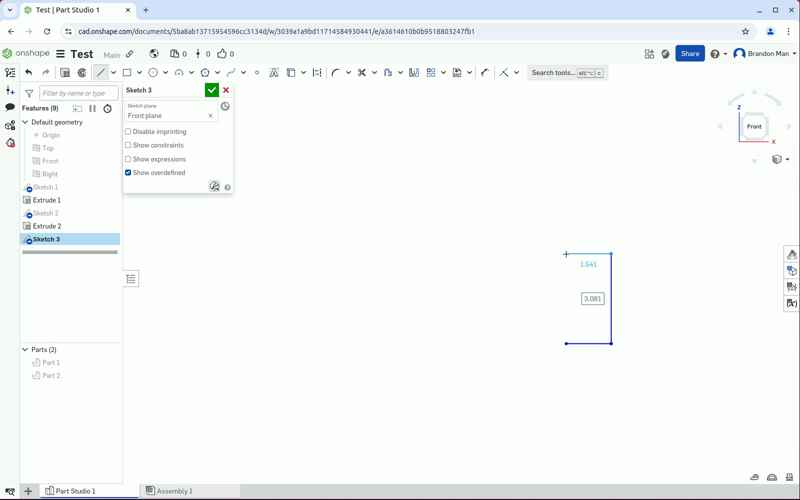
scroll(6)
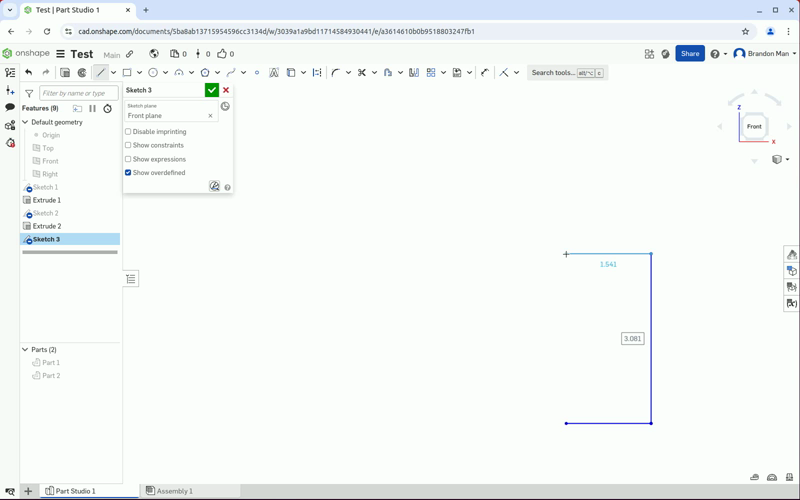
click(566, 253)
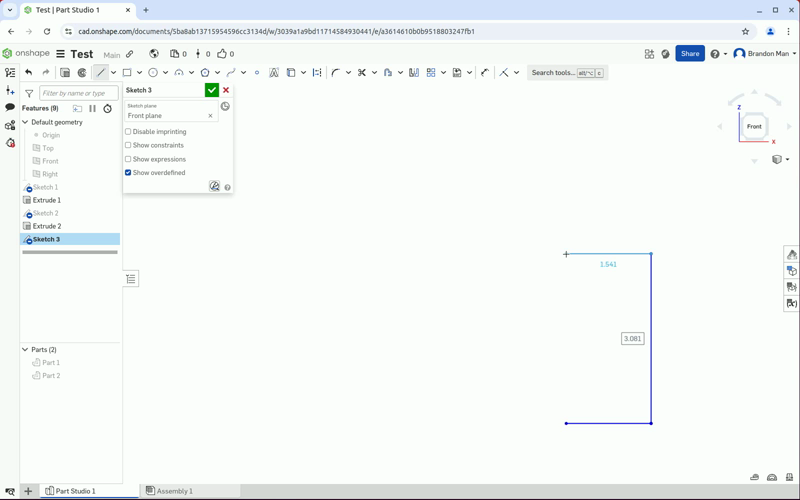
scroll(-6)
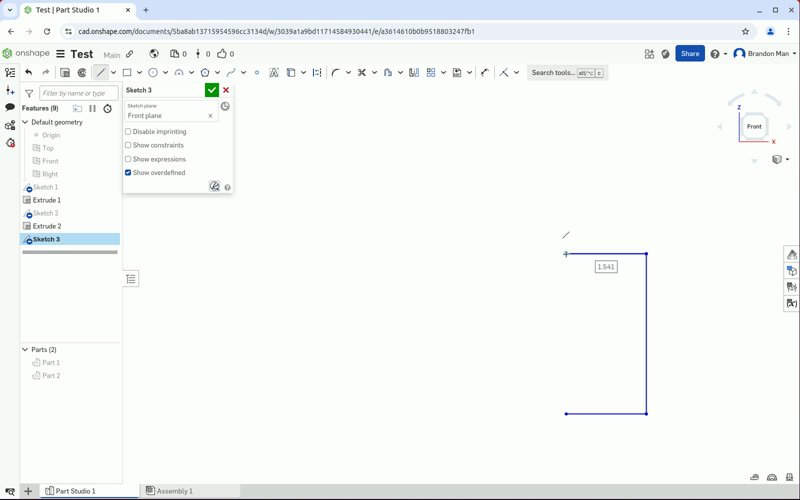
scroll(-6)
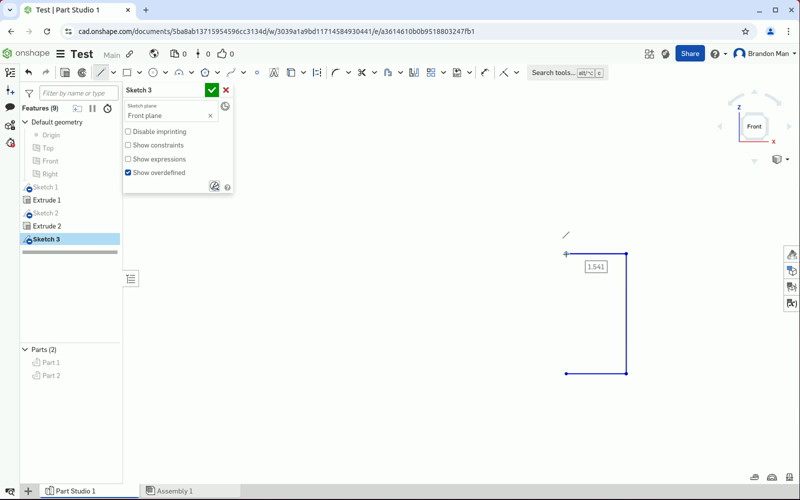
scroll(-6)
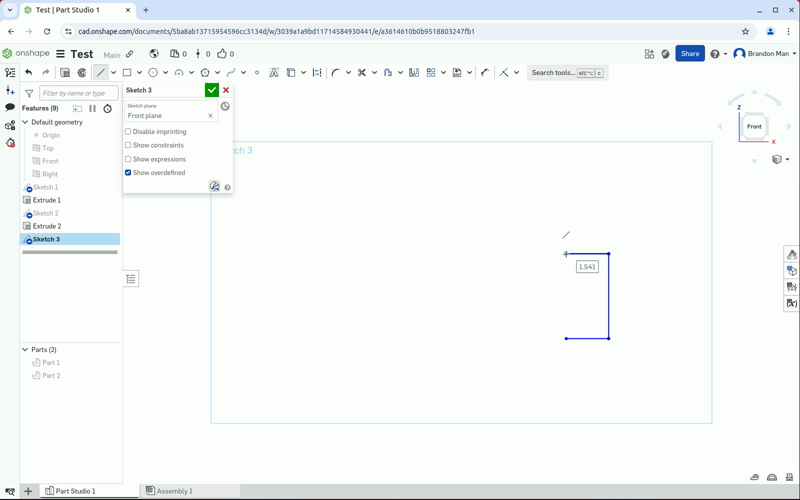
scroll(-6)
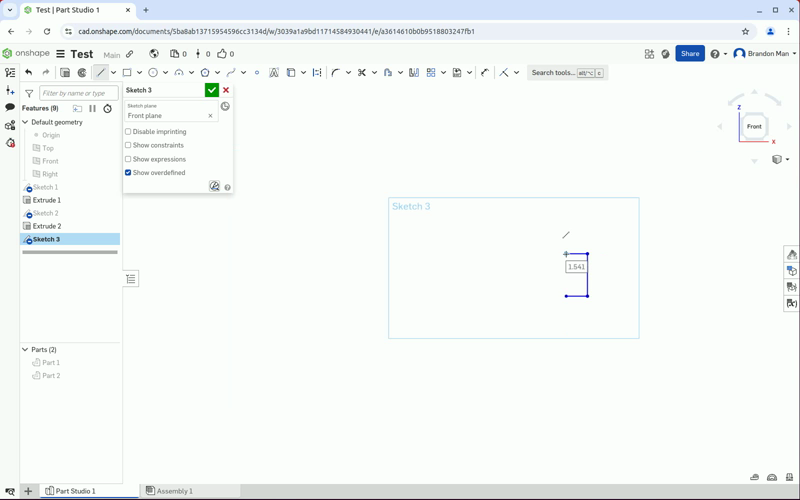
scroll(-6)
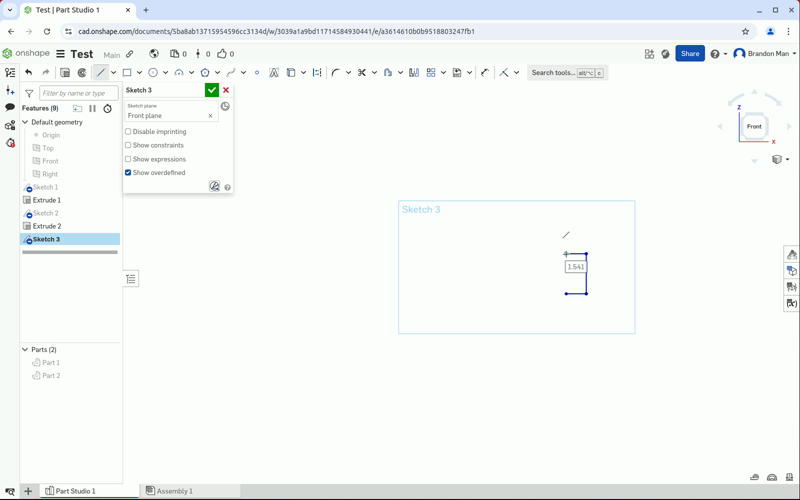
scroll(-6)
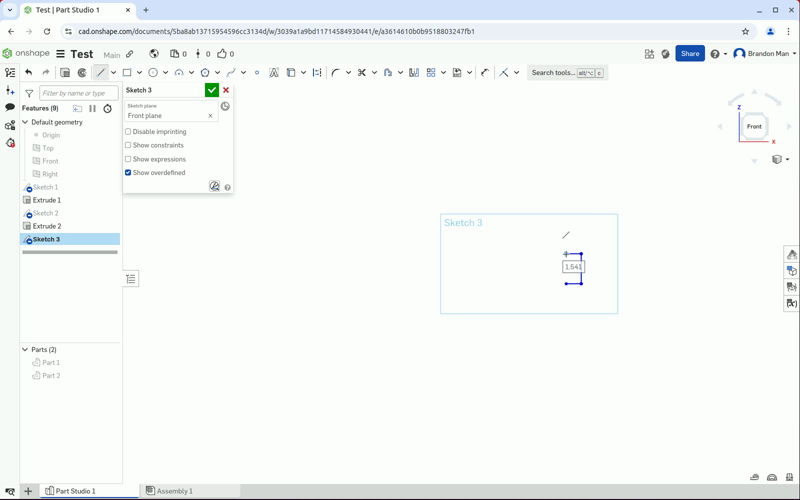
scroll(-6)
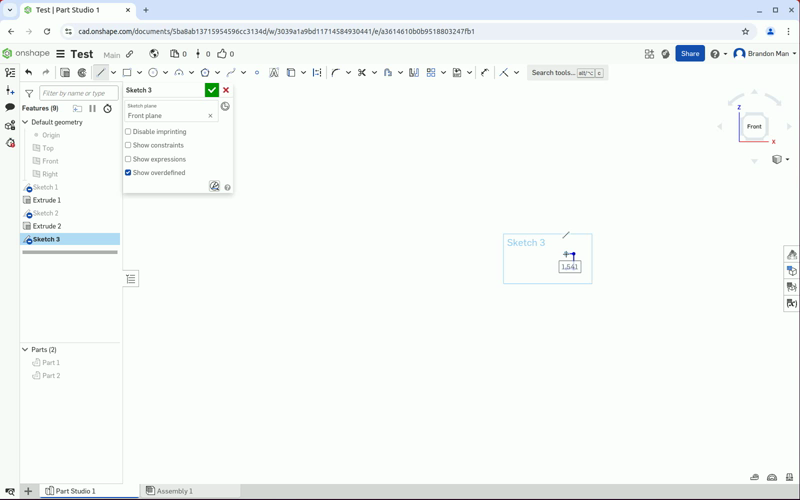
key_up(shift)
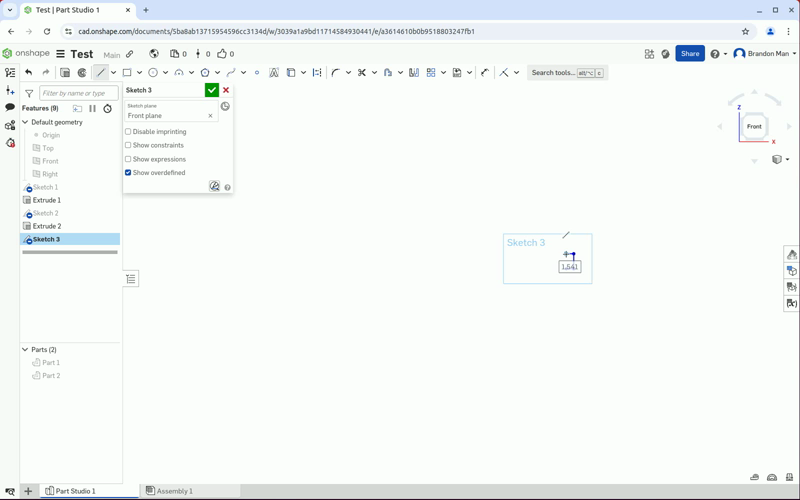
mouse_move(589, 253)
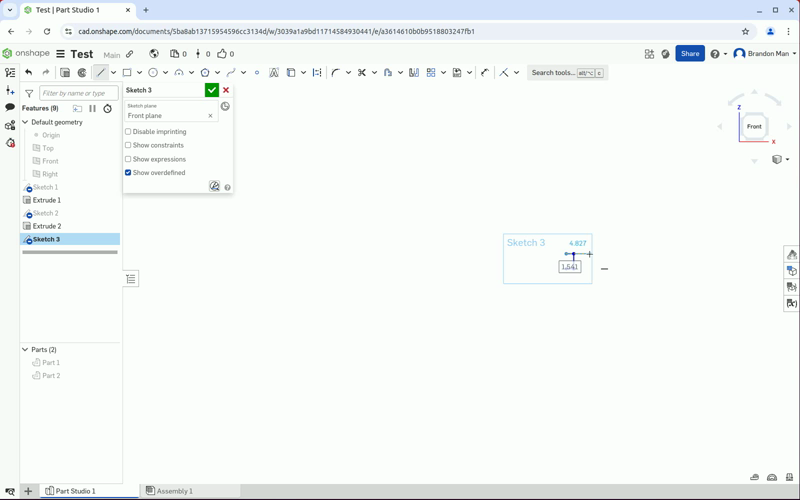
key_down(shift)
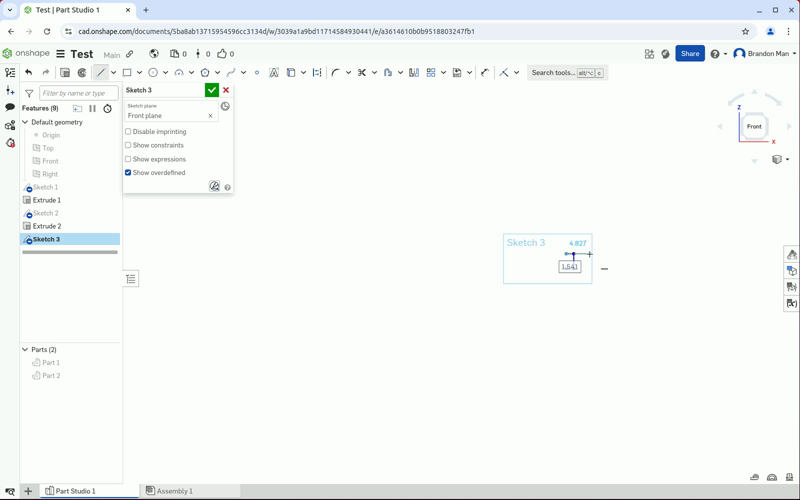
mouse_move(566, 268)
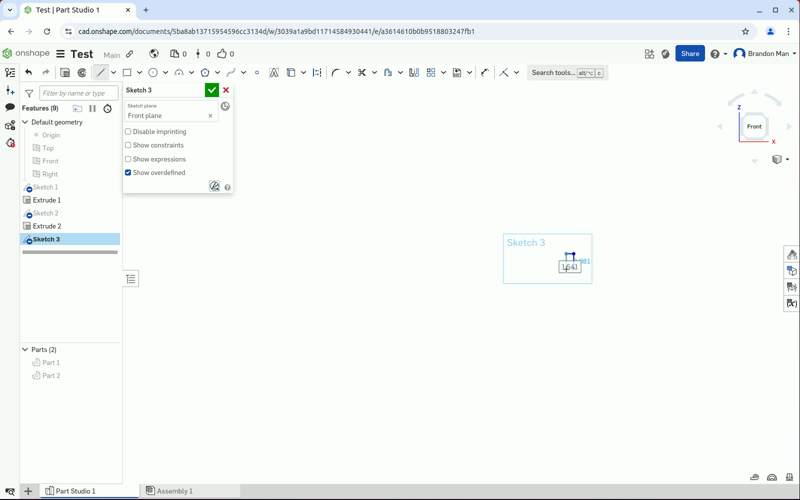
key_up(shift)
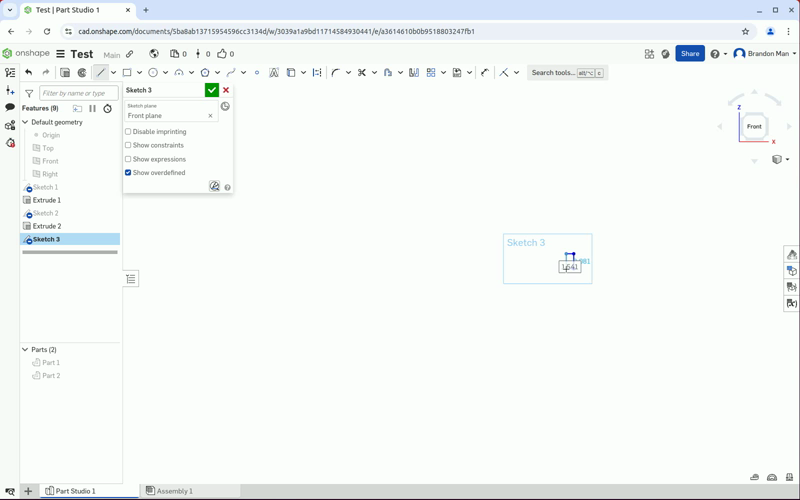
click(566, 268)
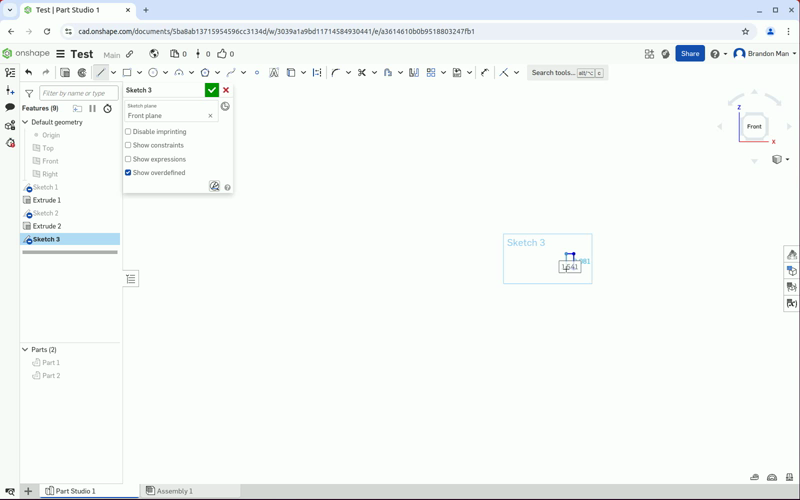
key(esc)
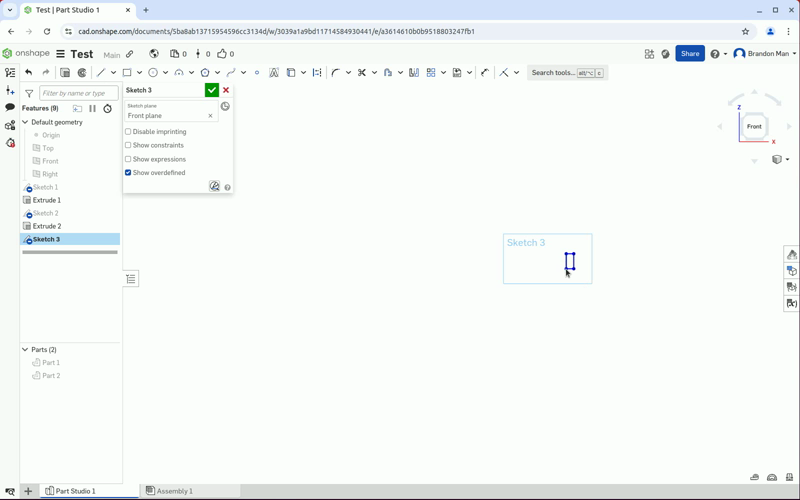
mouse_move(566, 263)
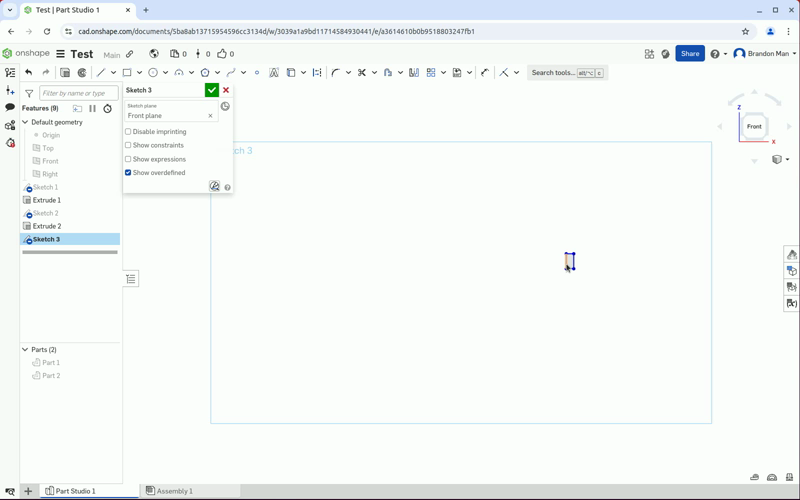
scroll(6)
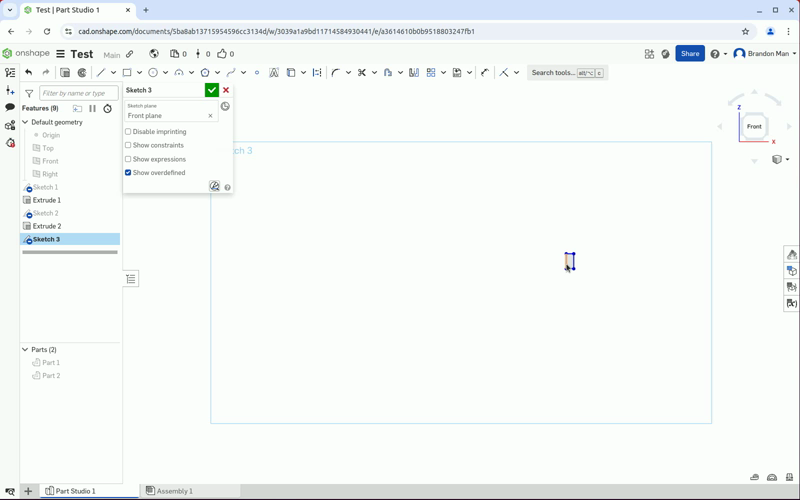
scroll(6)
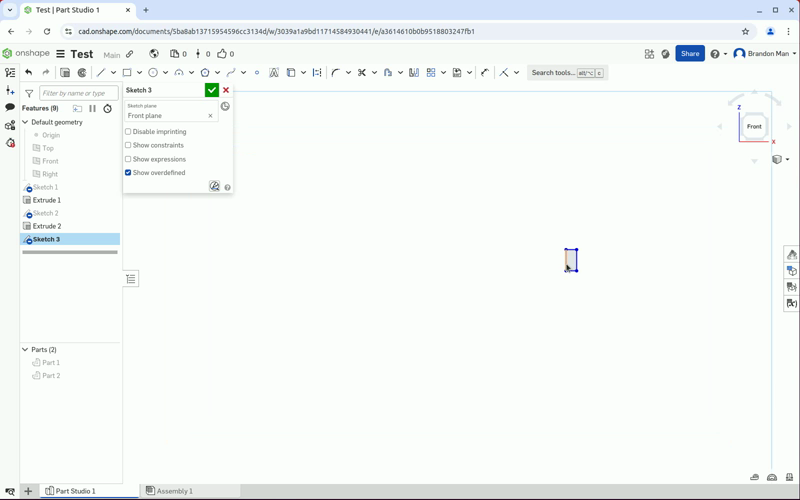
scroll(6)
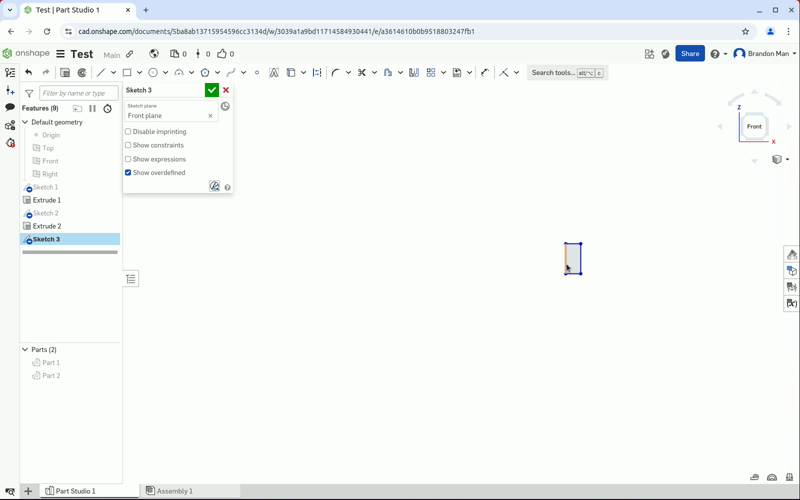
scroll(6)
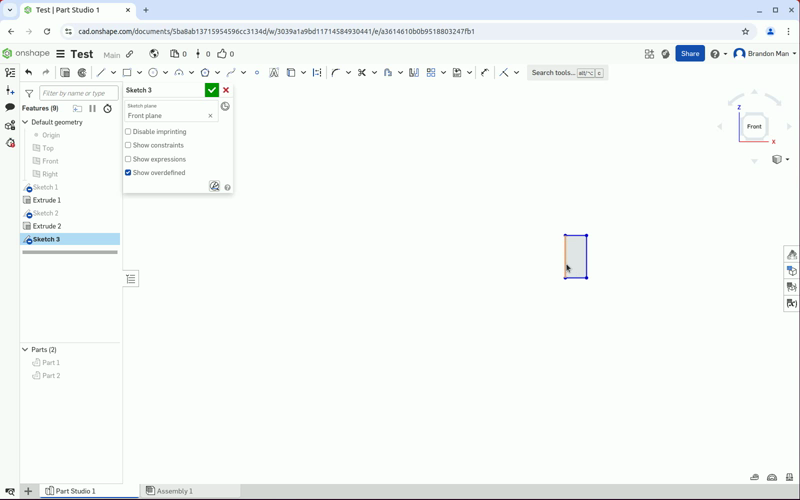
scroll(6)
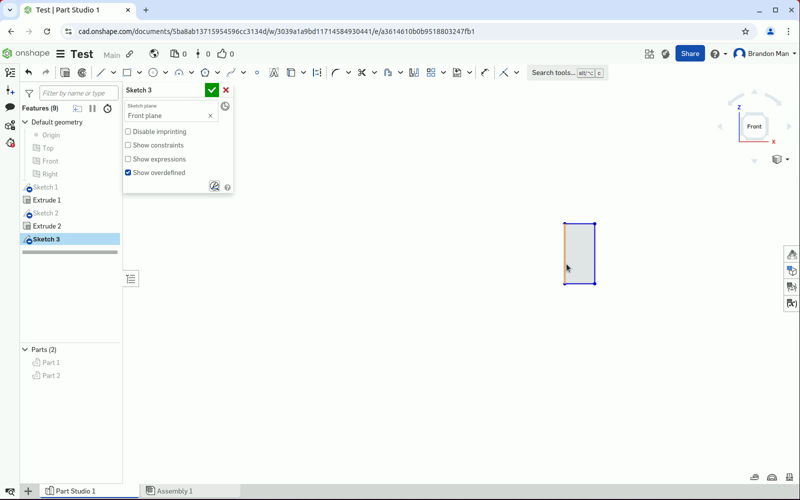
scroll(6)
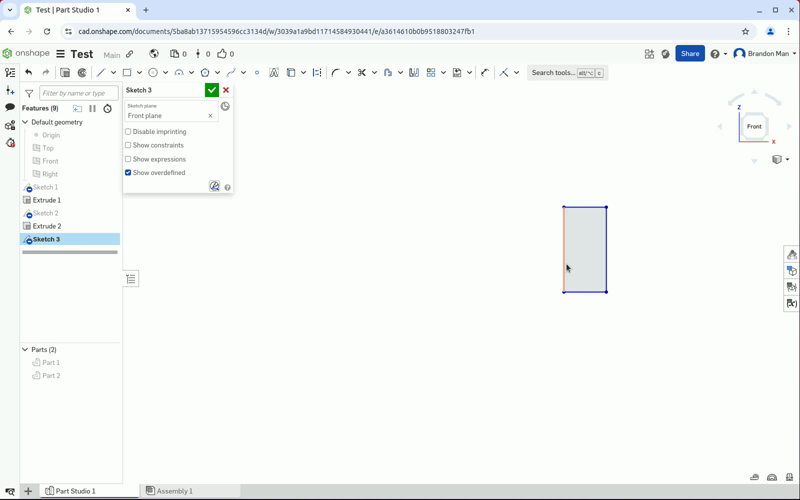
scroll(6)
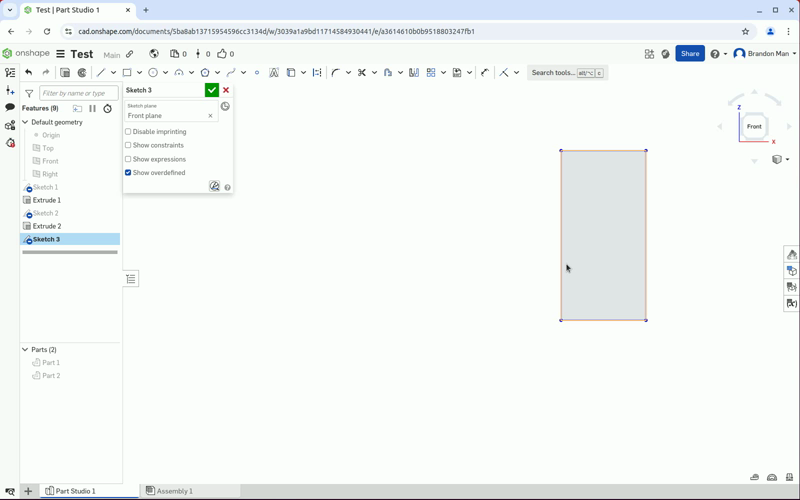
click(566, 263)
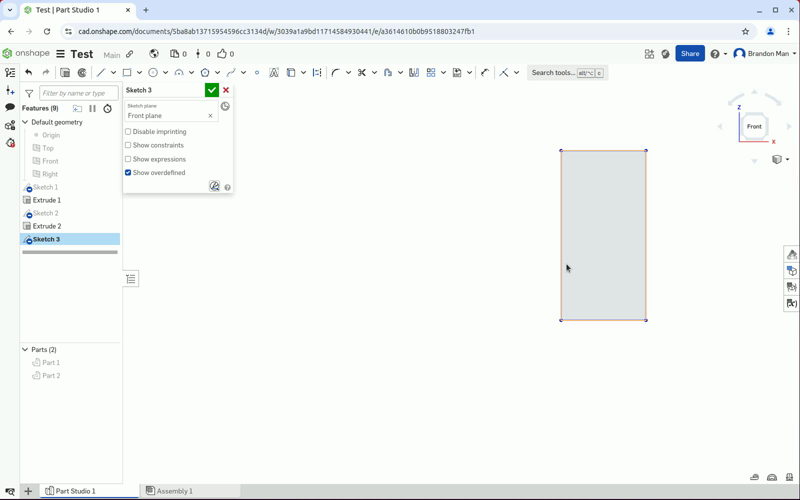
scroll(-6)
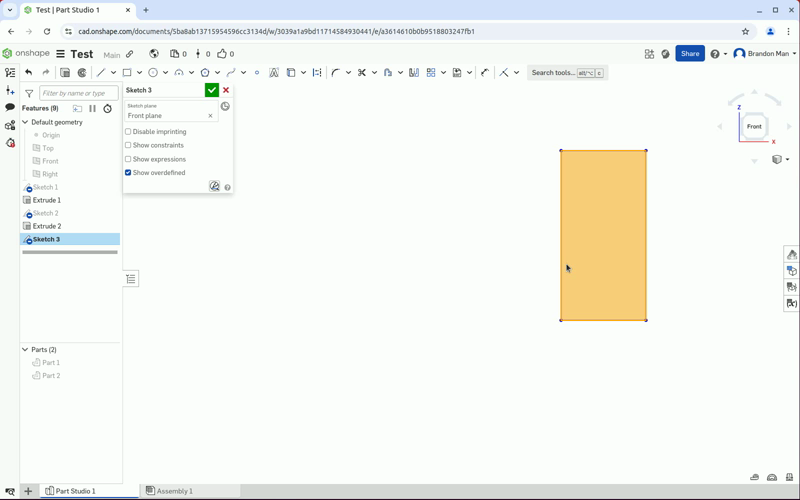
scroll(-6)
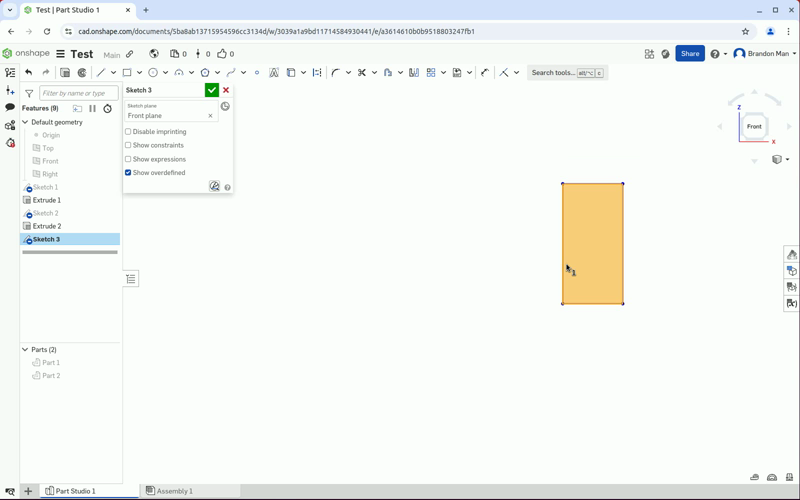
scroll(-6)
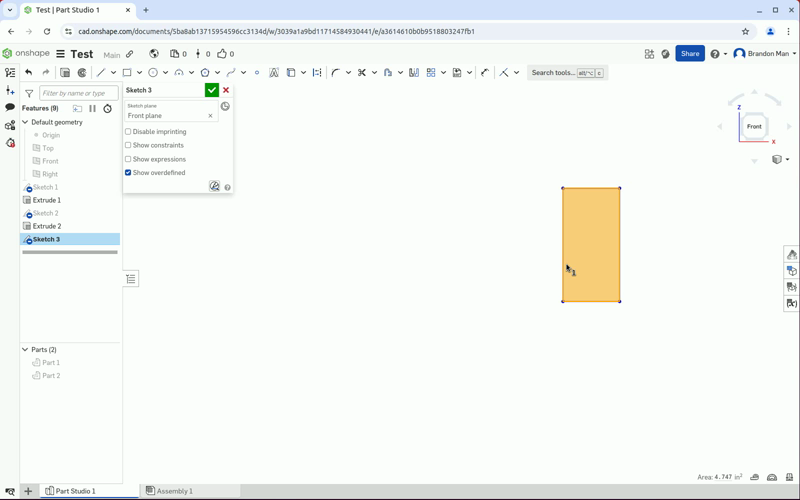
scroll(-6)
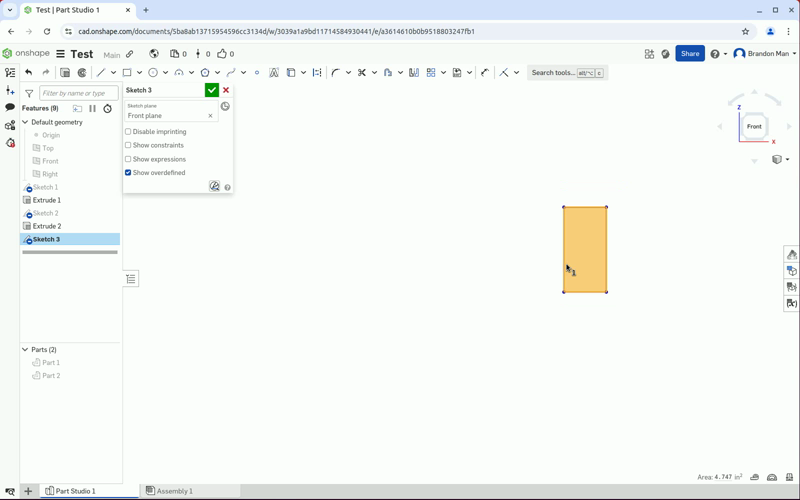
scroll(-6)
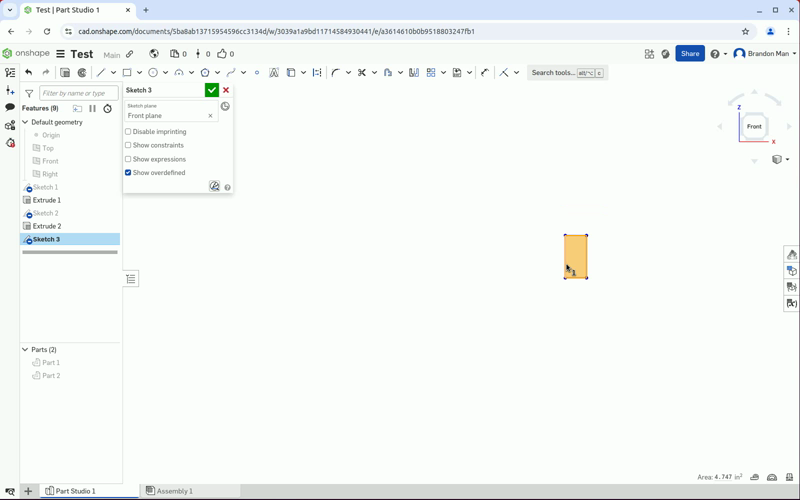
scroll(-6)
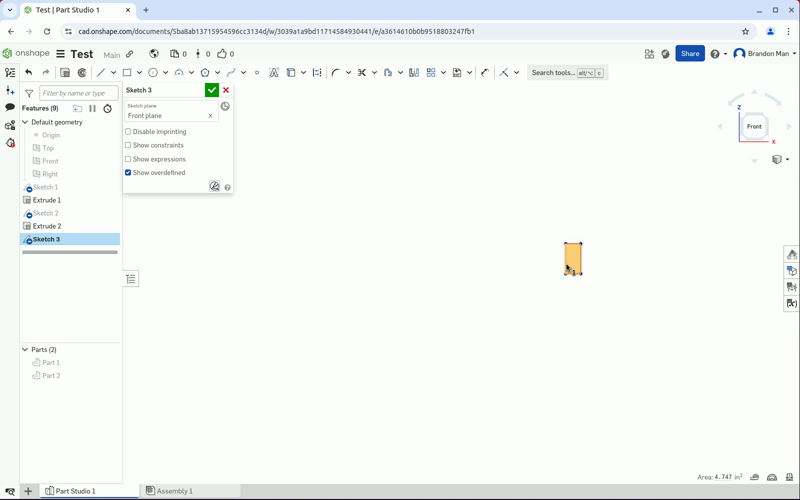
scroll(-6)
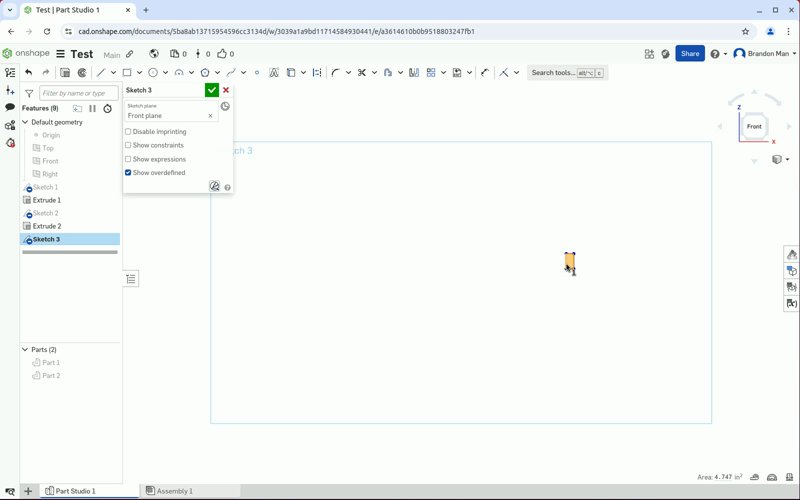
mouse_move(73, 352)
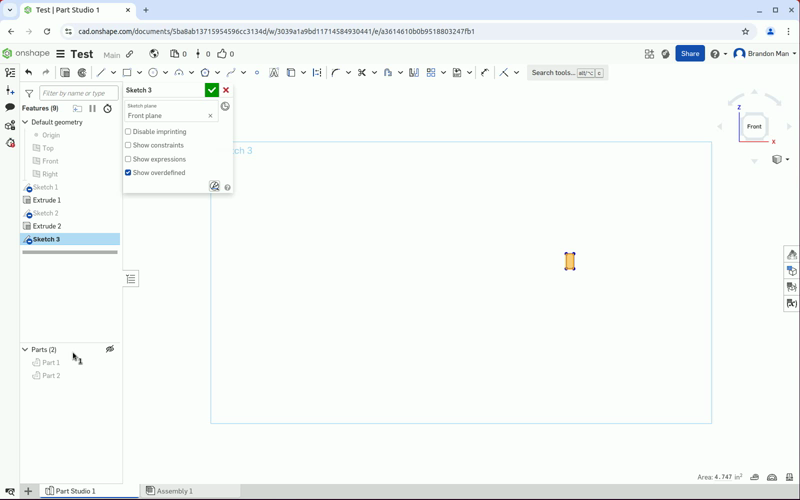
key(shift+y)
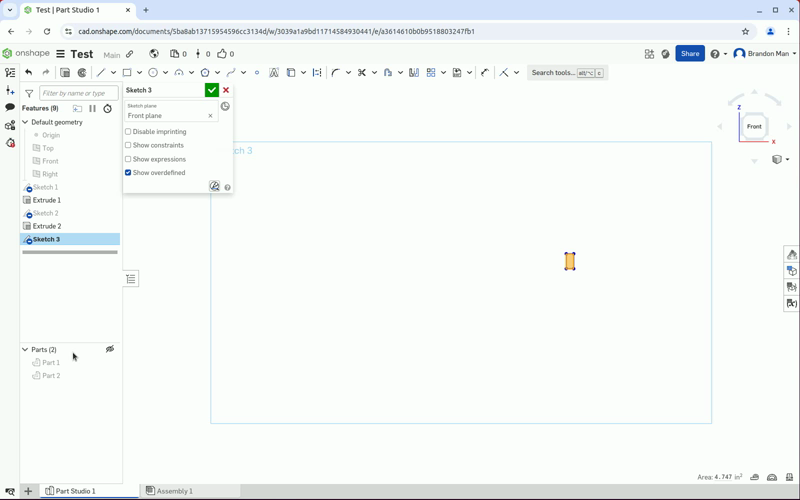
key(shift+e)
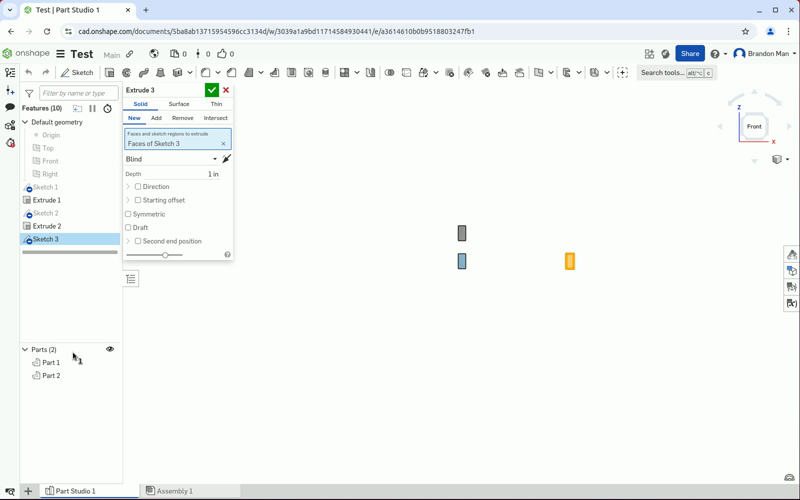
mouse_move(143, 106)
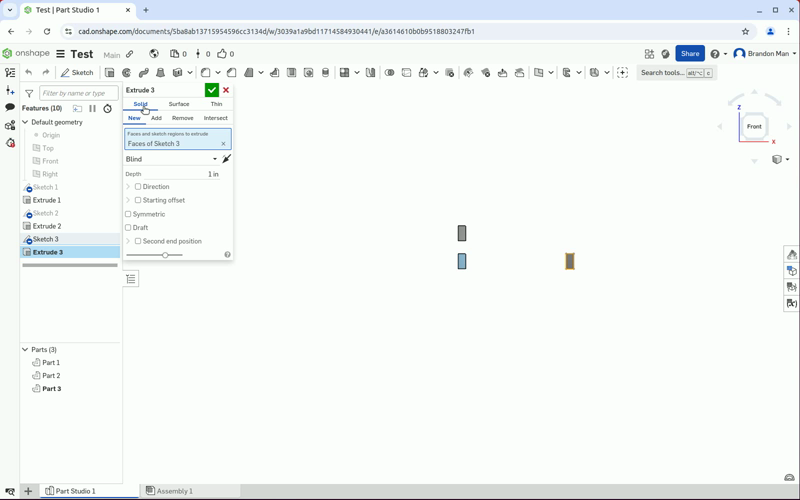
click(143, 106)
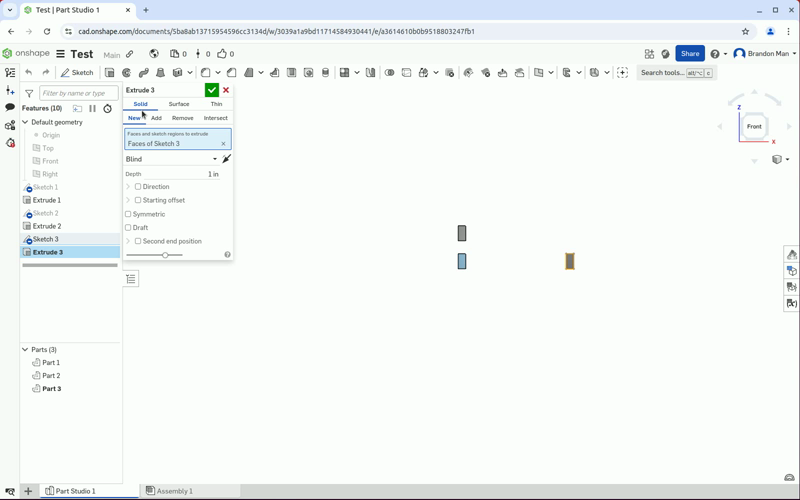
mouse_move(137, 120)
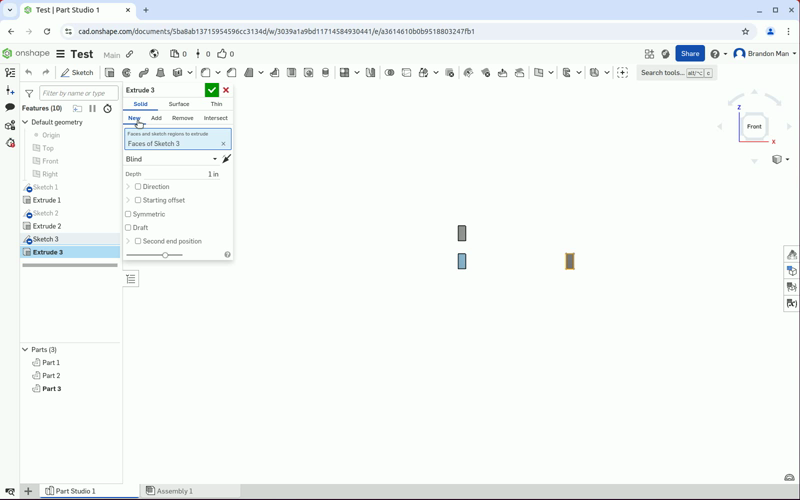
click(137, 120)
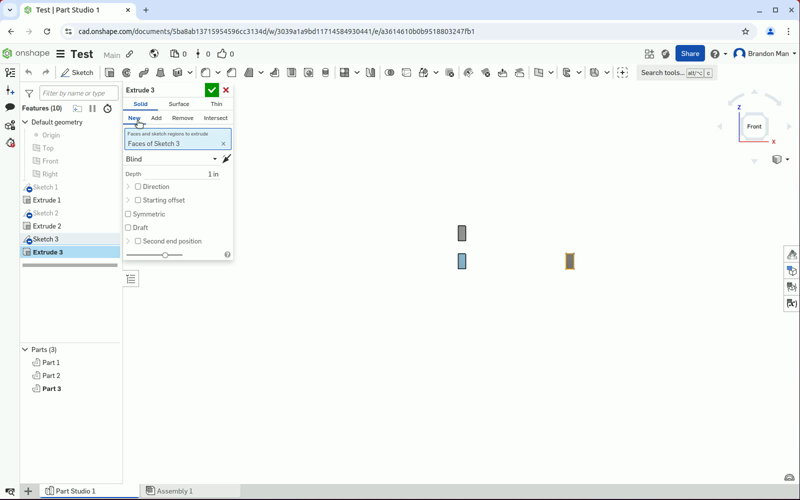
key(tab, 4)
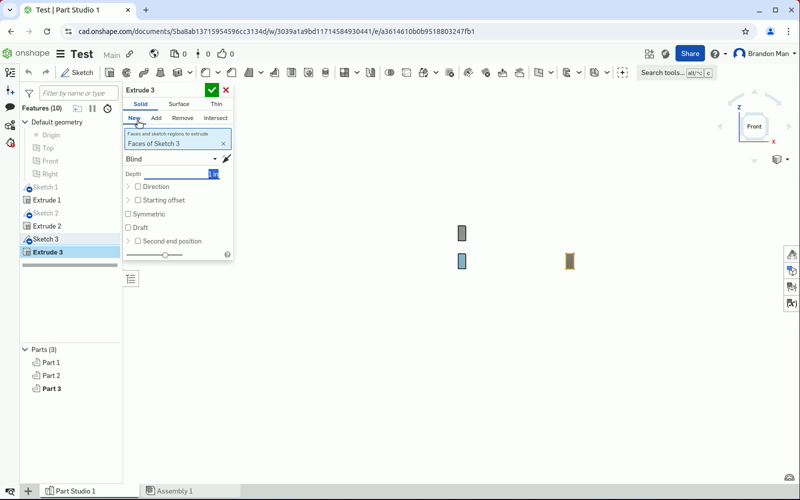
text(-0.481)
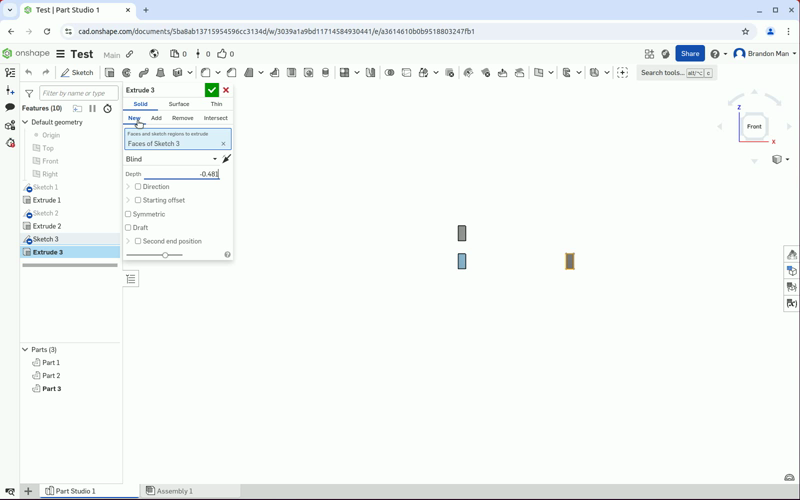
key(enter)
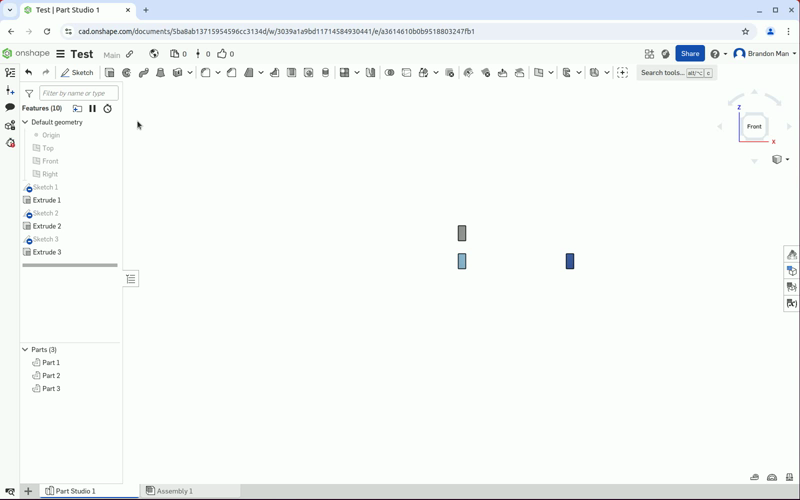
key(shift+h)
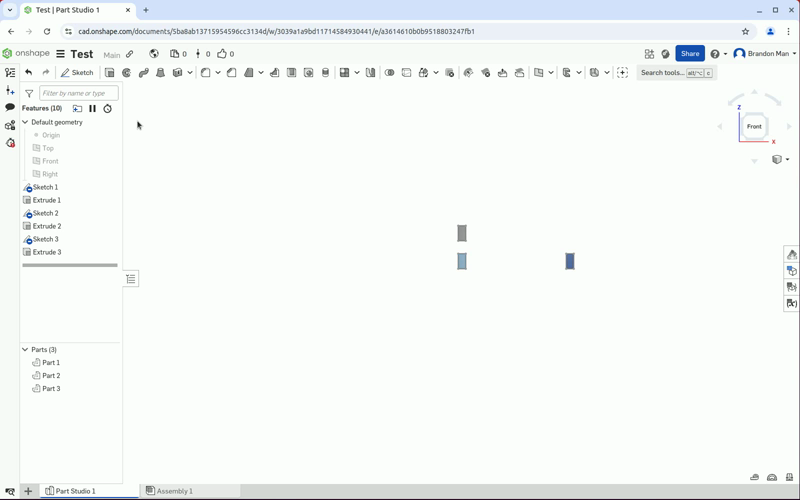
key(shift+h)
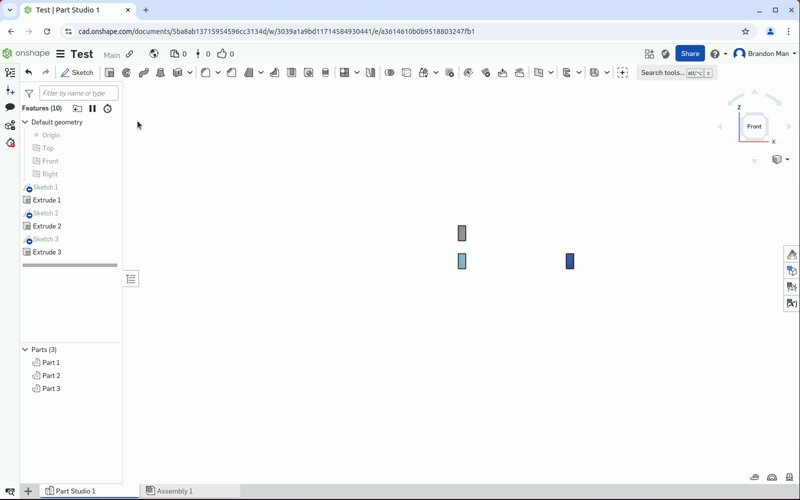
mouse_move(73, 189)
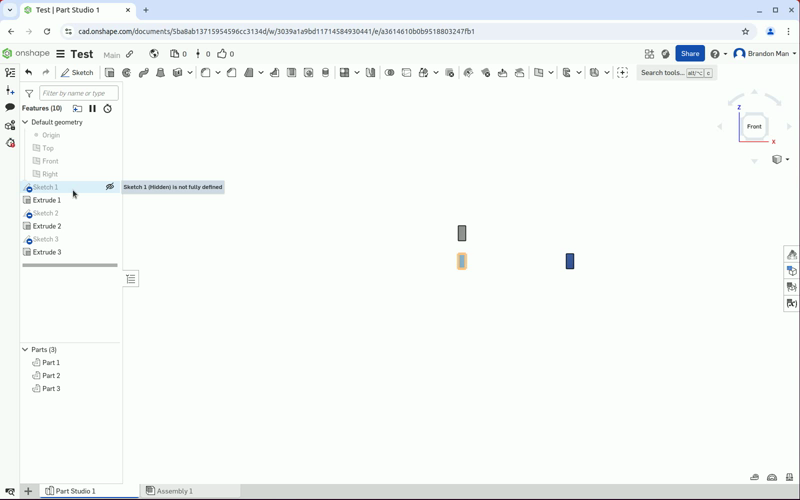
click(73, 189)
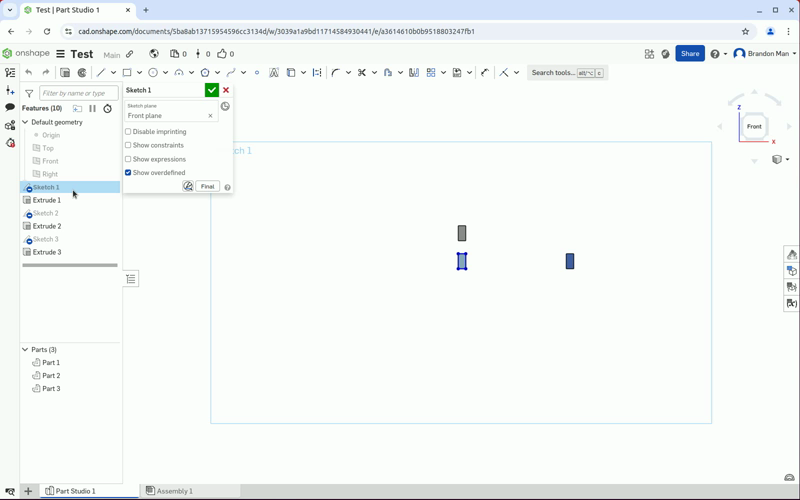
mouse_move(229, 92)
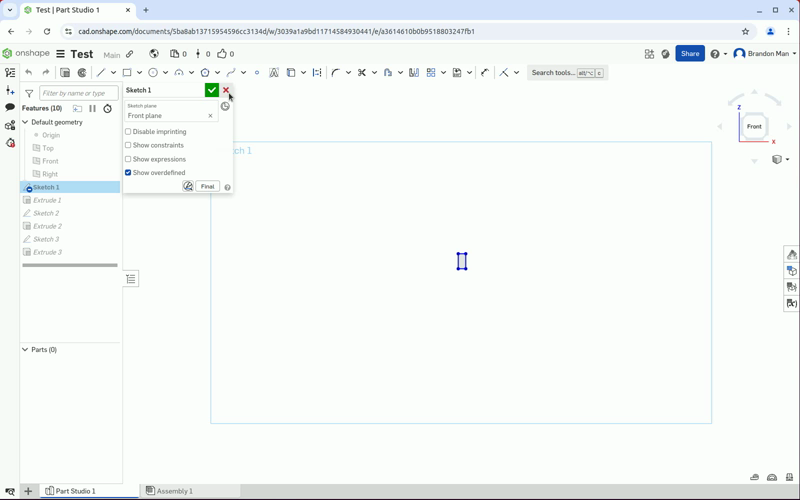
click(229, 92)
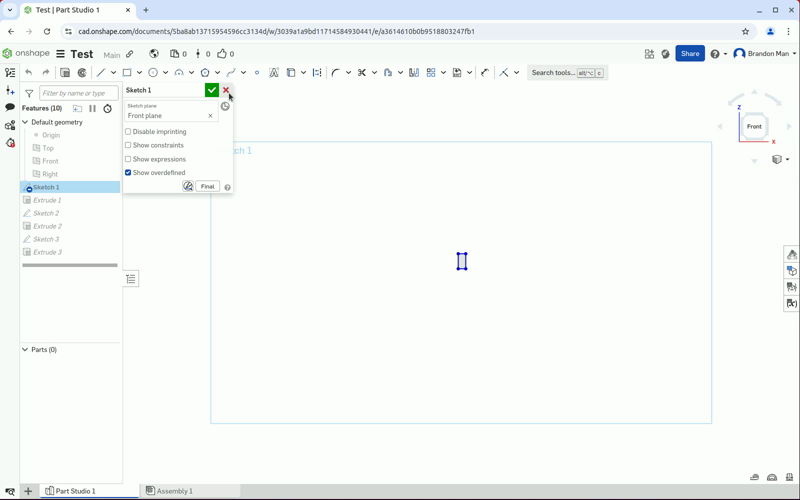
key(shift+s)
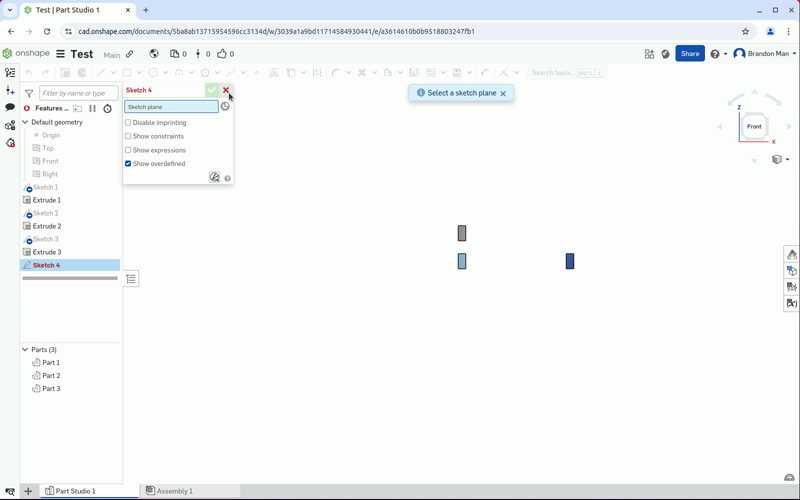
mouse_move(73, 163)
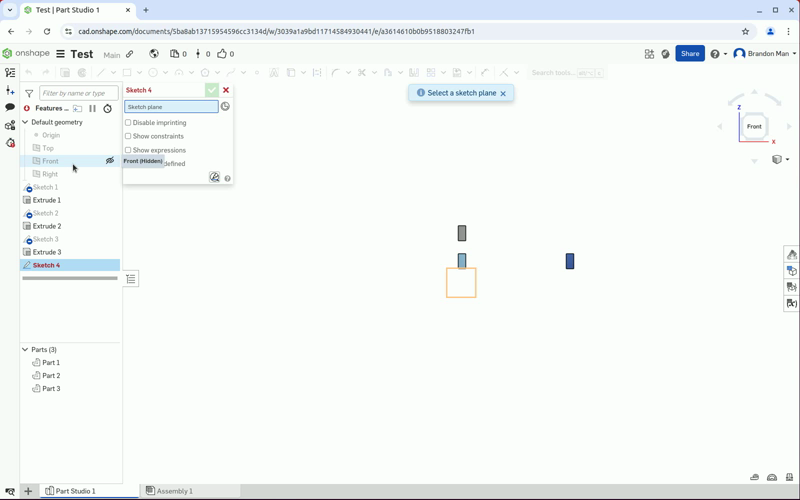
click(73, 163)
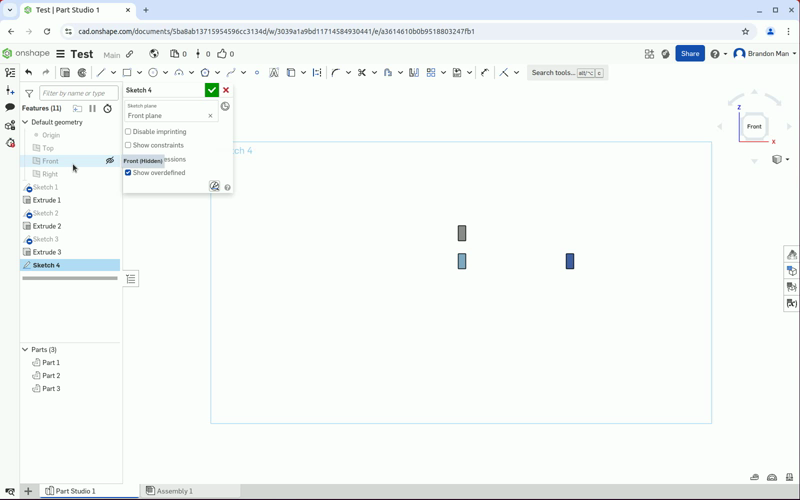
mouse_move(73, 352)
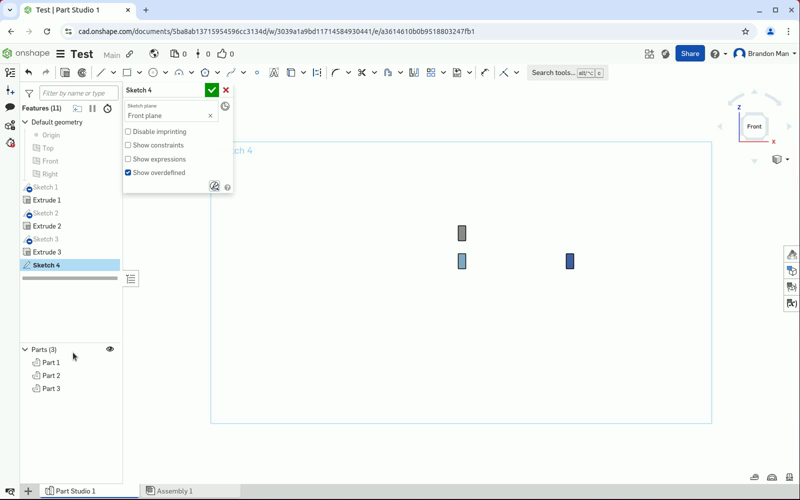
key(y)
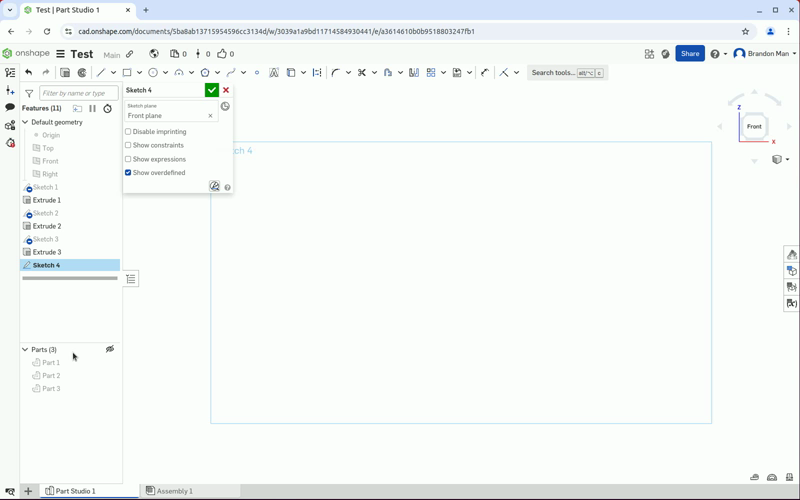
key(l)
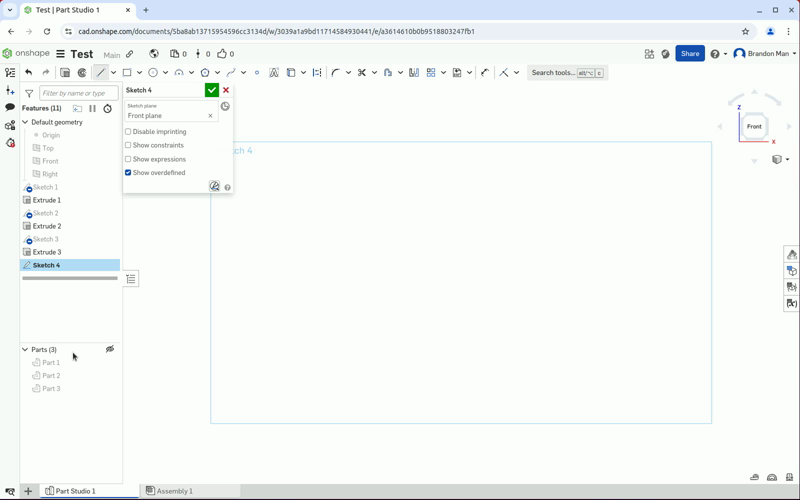
key_down(shift)
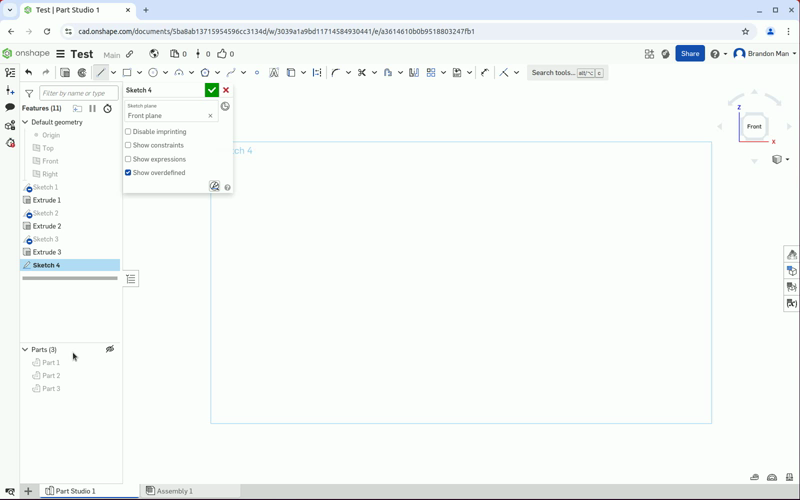
mouse_move(566, 240)
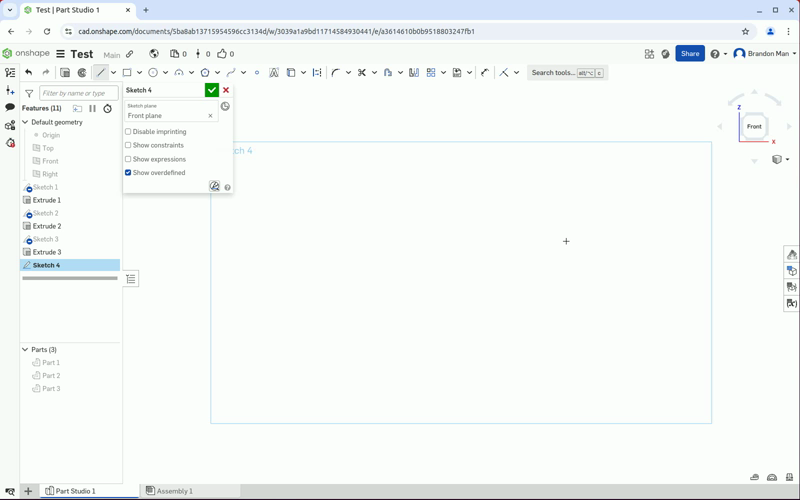
click(566, 240)
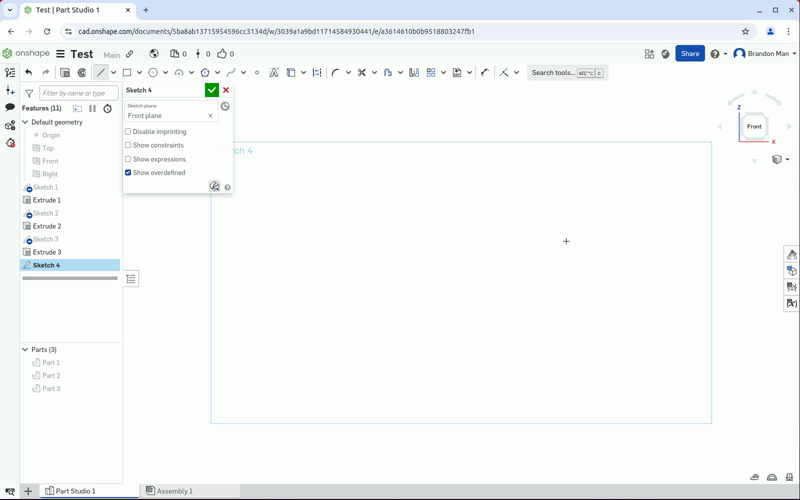
key_up(shift)
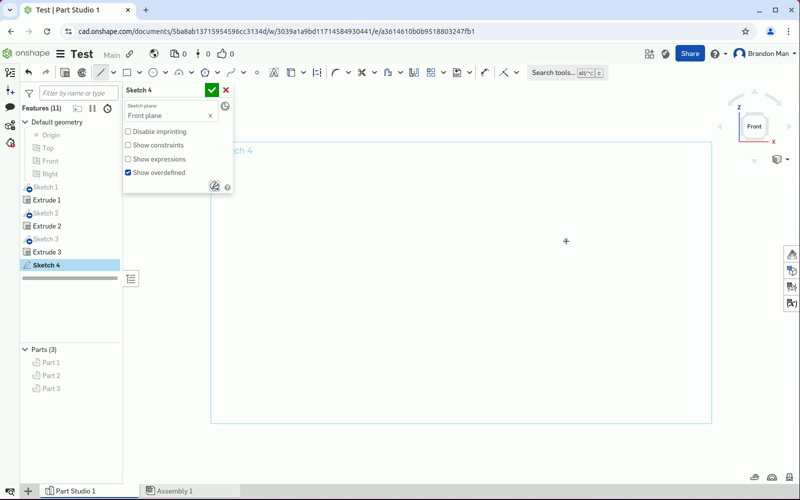
key_down(shift)
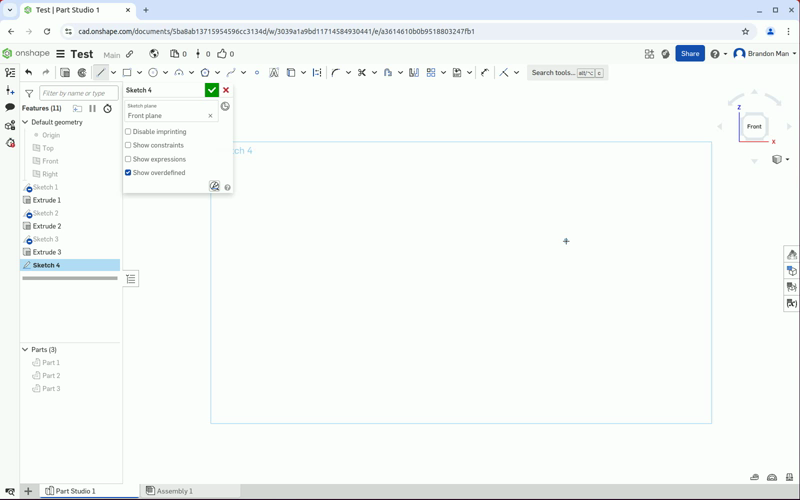
mouse_move(589, 240)
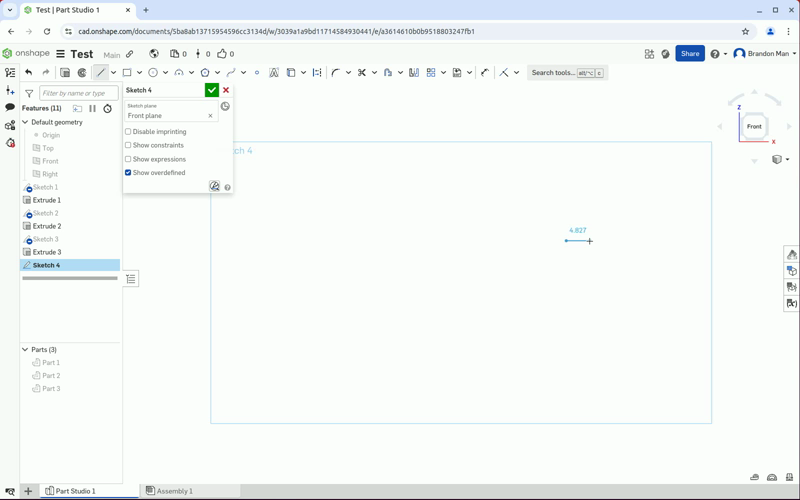
mouse_move(573, 240)
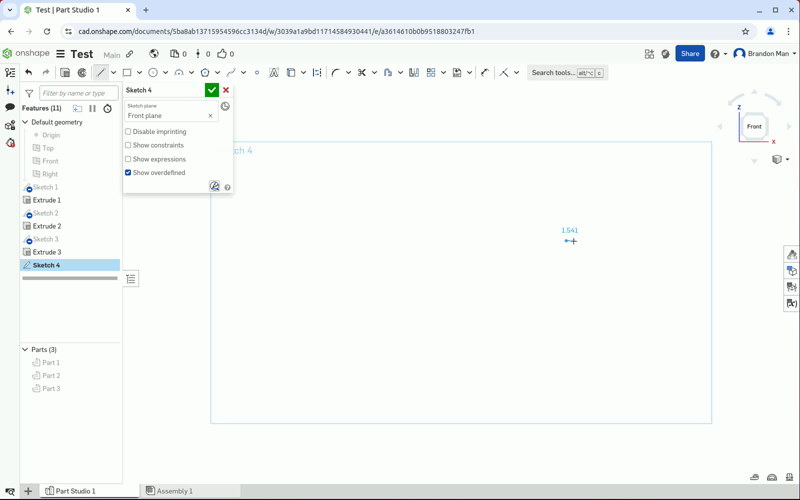
scroll(6)
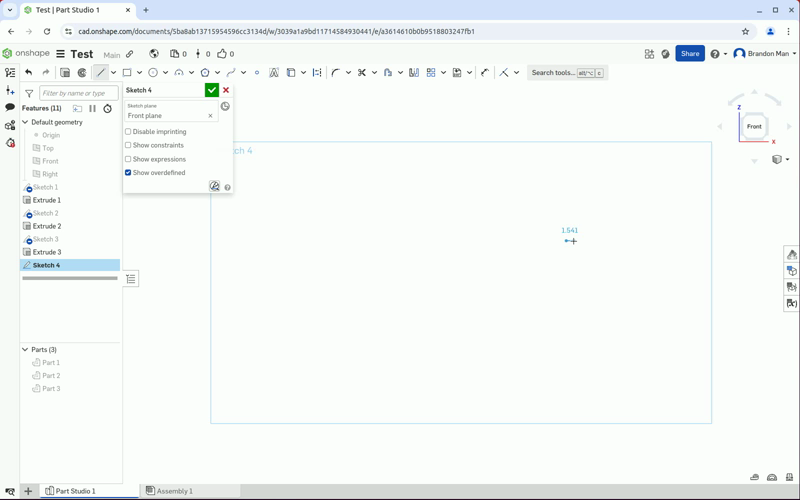
scroll(6)
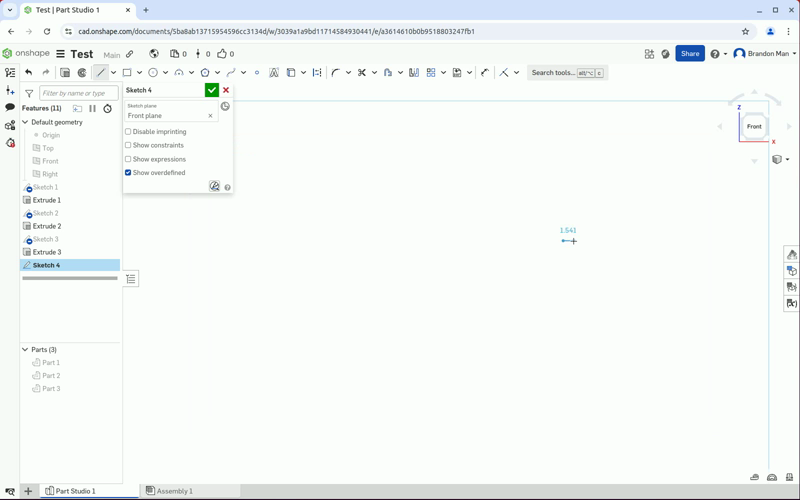
scroll(6)
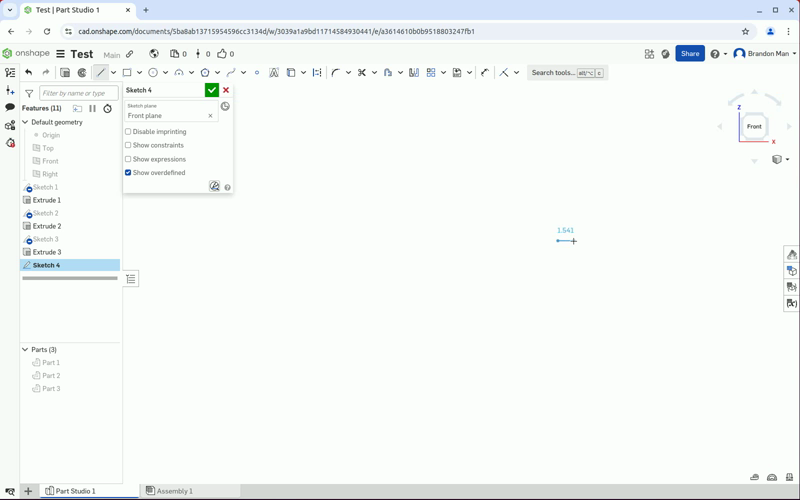
scroll(6)
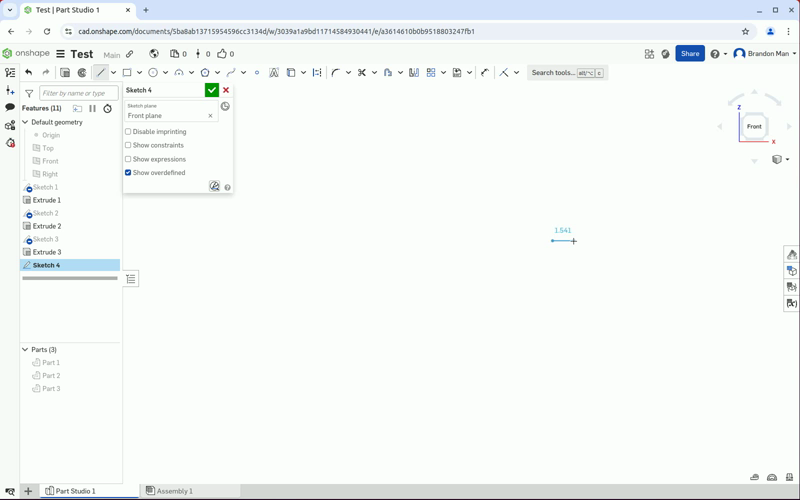
scroll(6)
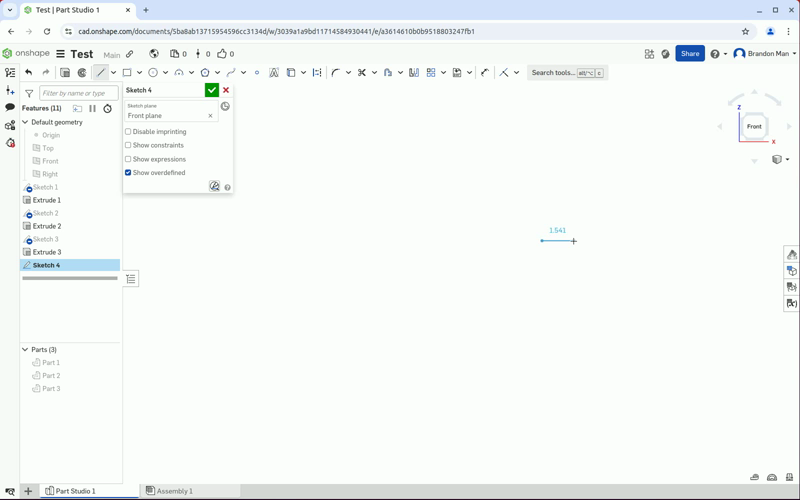
scroll(6)
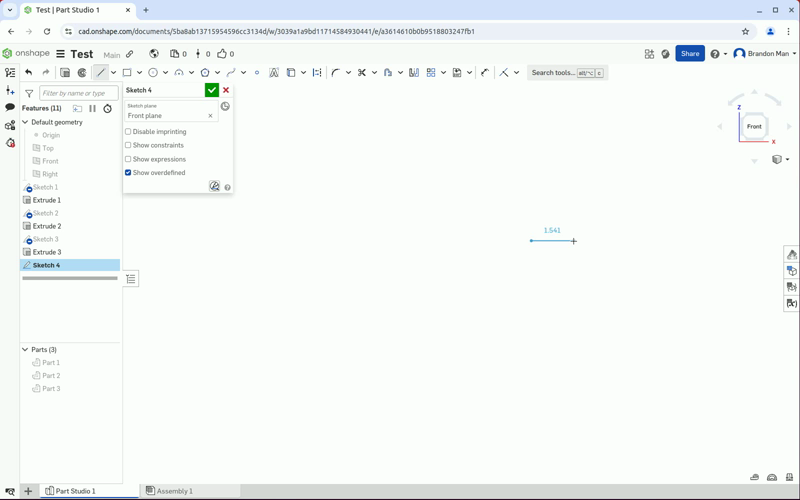
scroll(6)
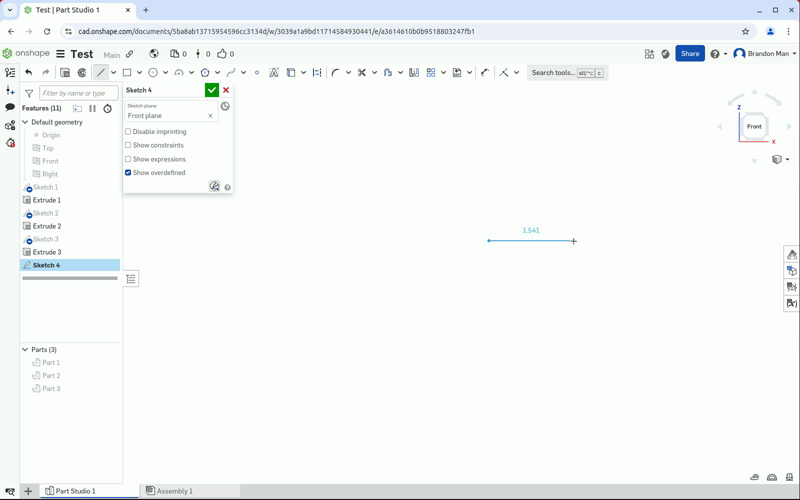
click(573, 240)
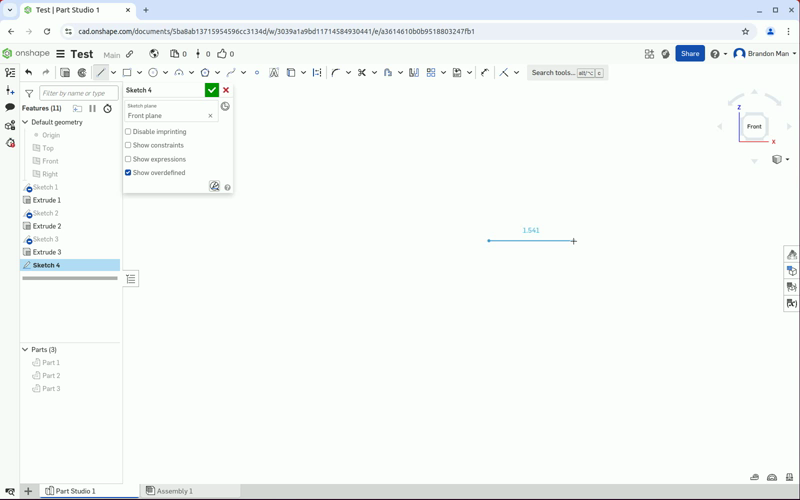
scroll(-6)
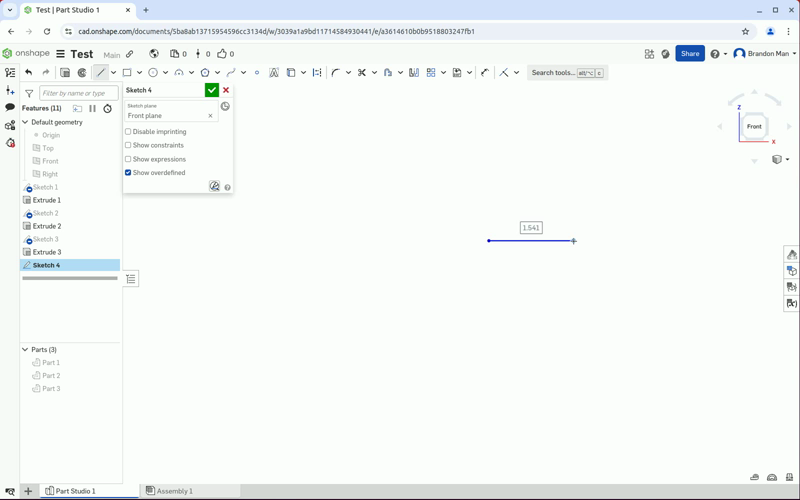
scroll(-6)
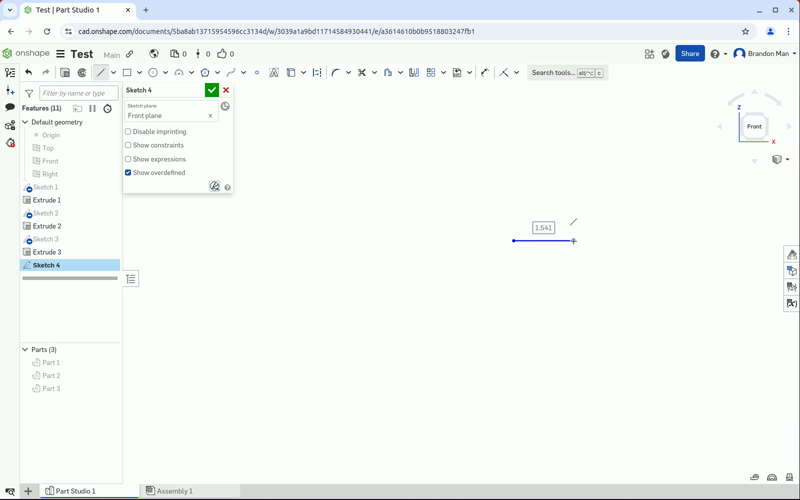
scroll(-6)
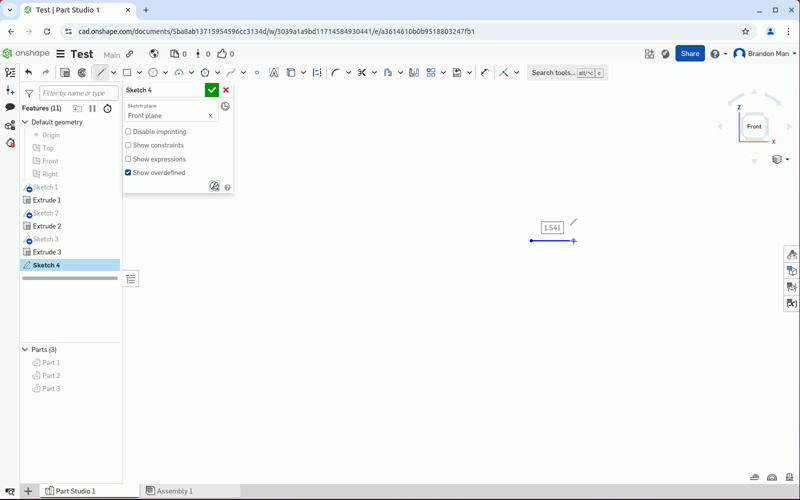
scroll(-6)
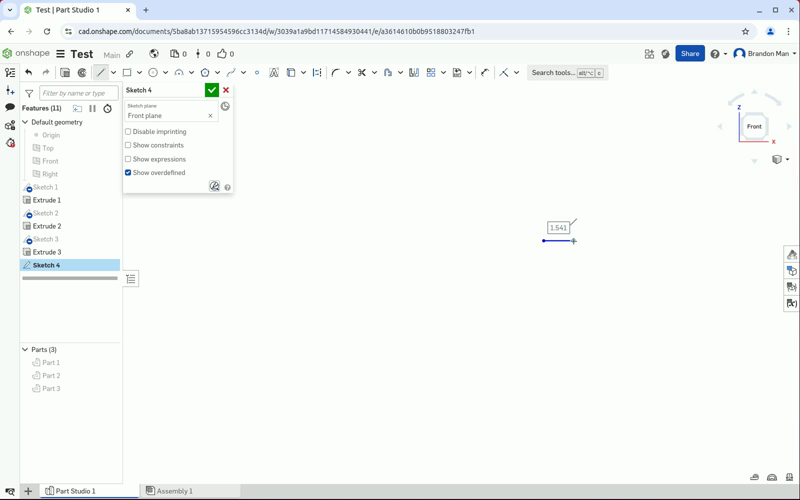
scroll(-6)
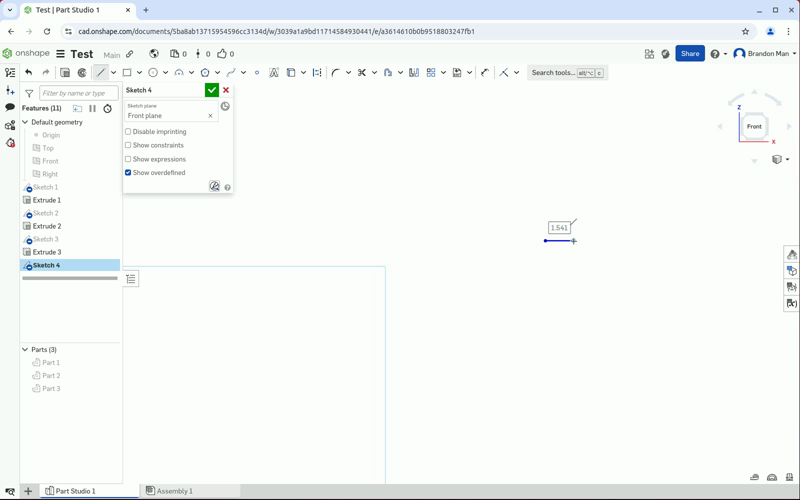
scroll(-6)
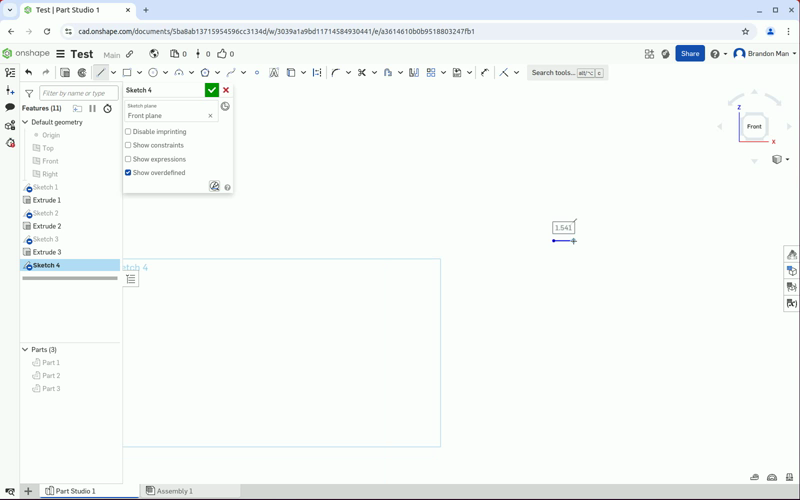
scroll(-6)
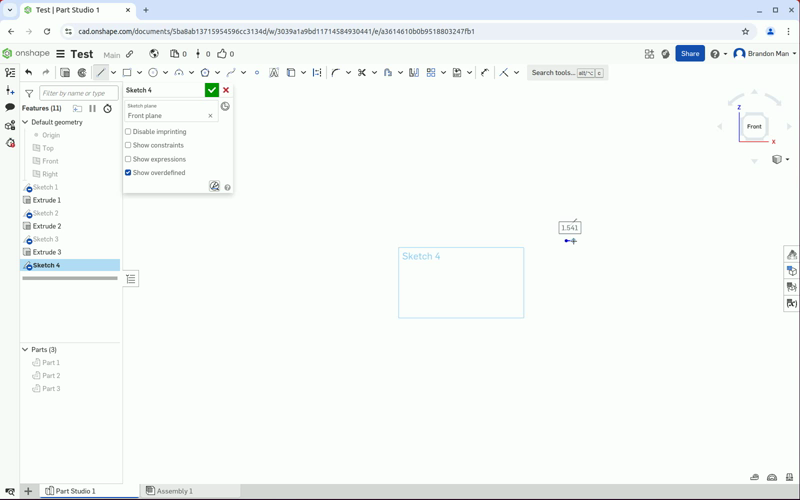
key_up(shift)
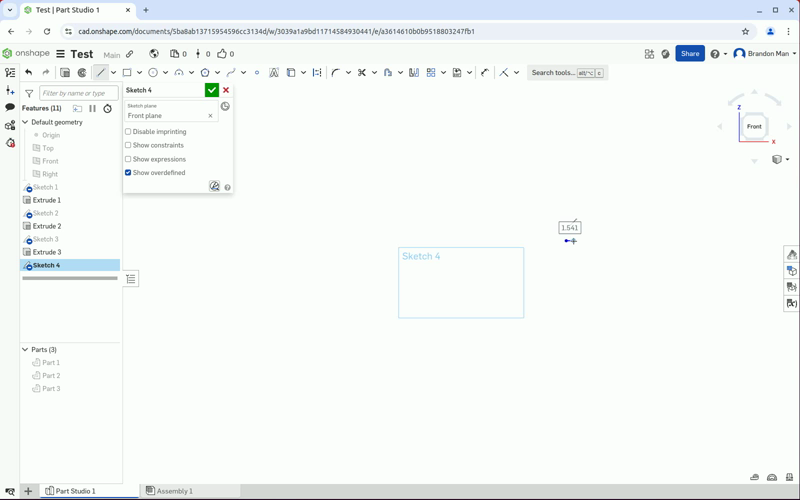
key_down(shift)
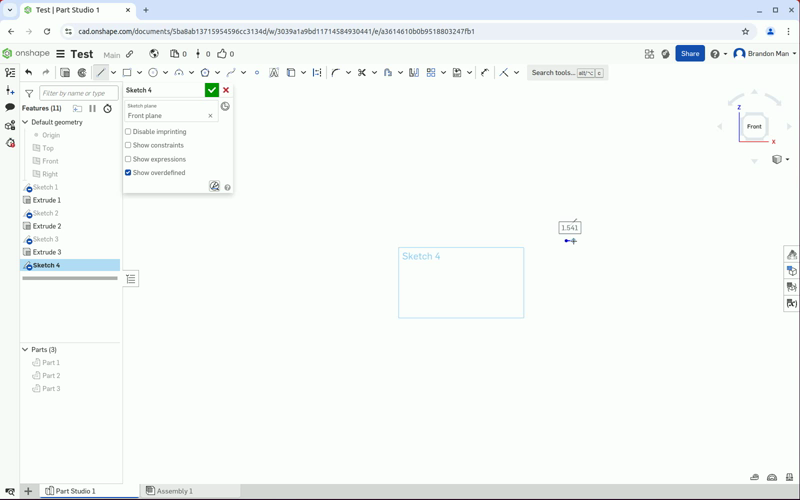
mouse_move(589, 240)
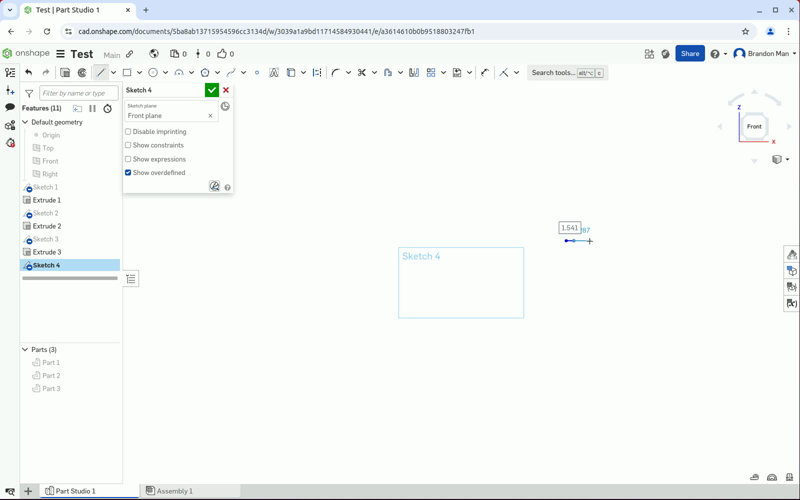
mouse_move(573, 225)
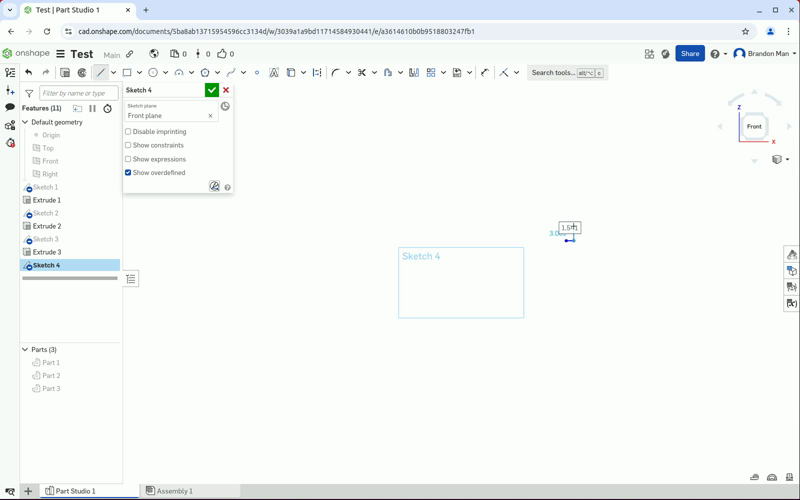
click(573, 225)
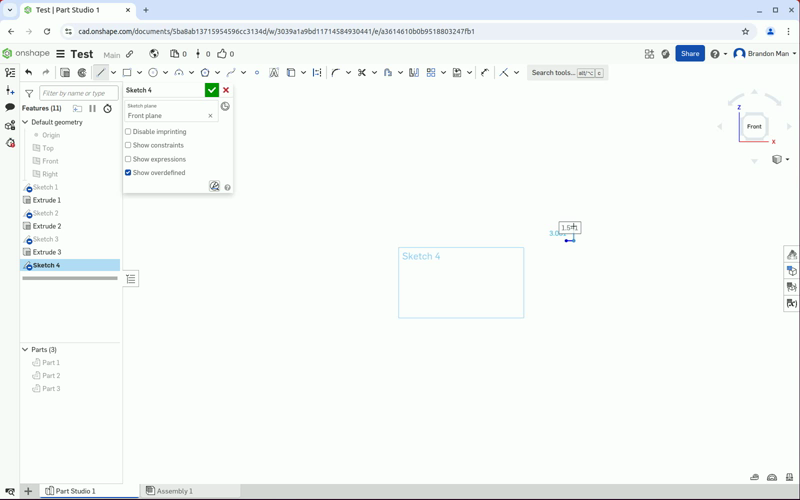
key_up(shift)
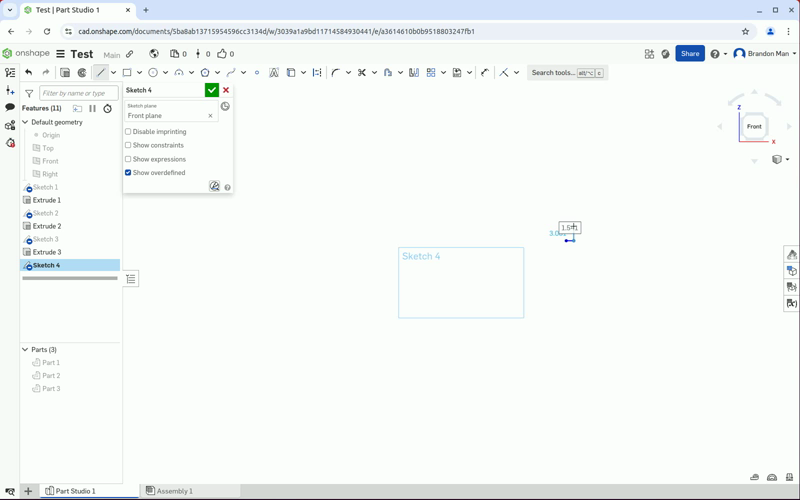
key_down(shift)
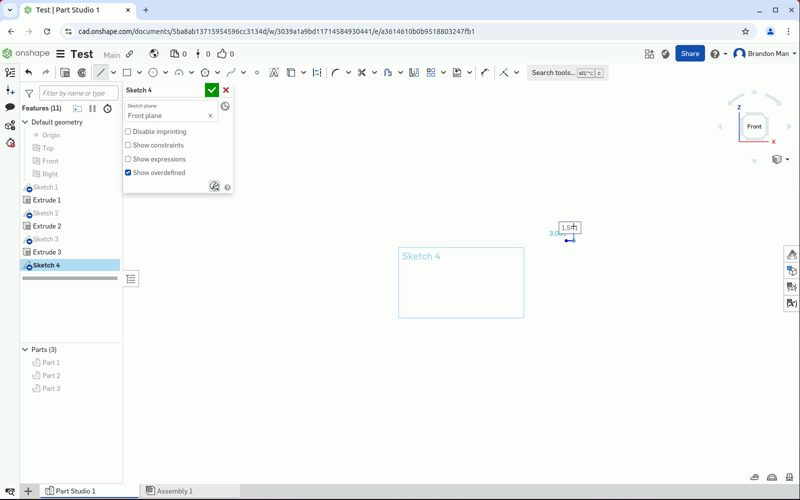
mouse_move(589, 225)
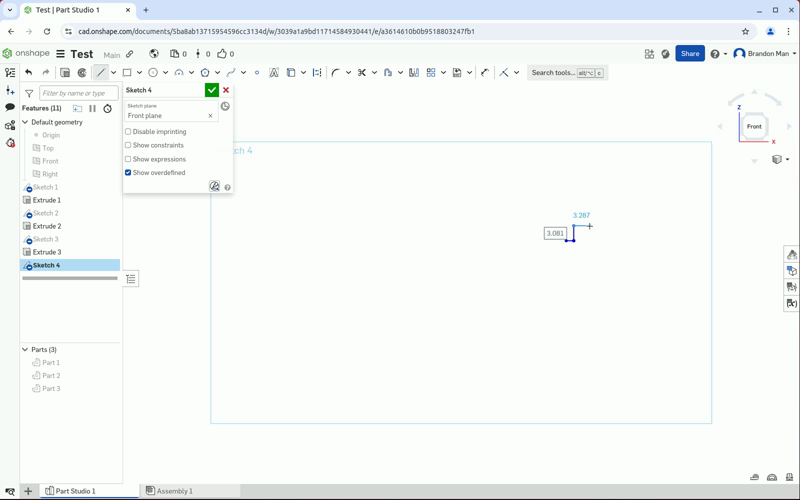
mouse_move(566, 225)
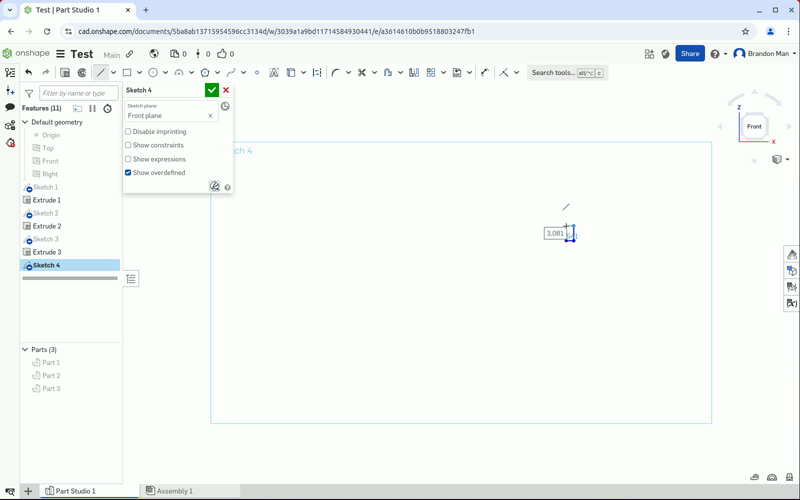
scroll(6)
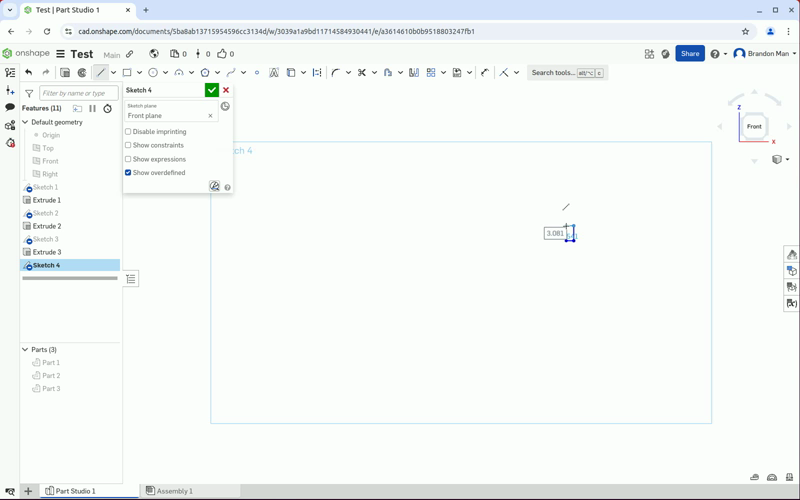
scroll(6)
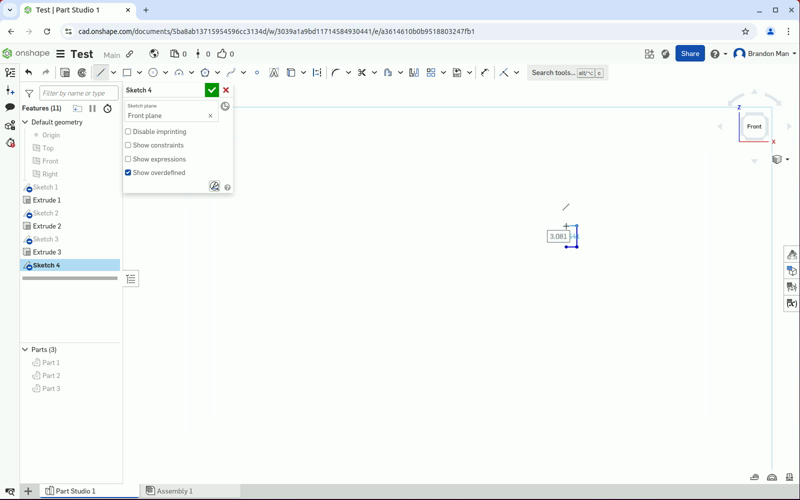
scroll(6)
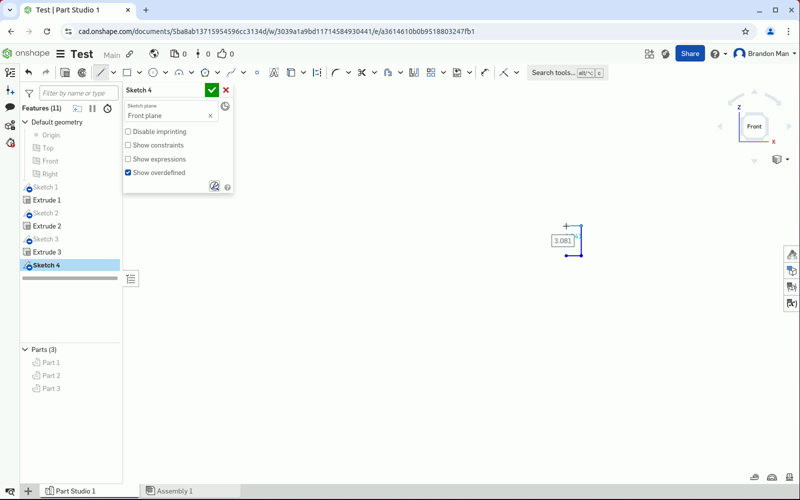
scroll(6)
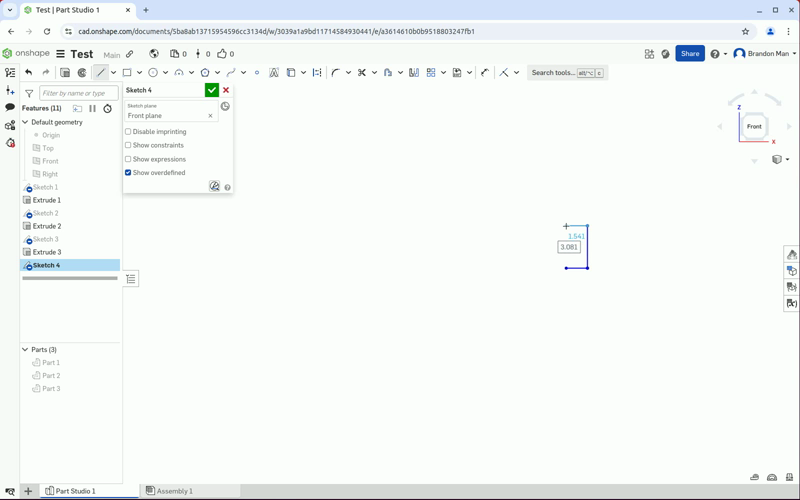
scroll(6)
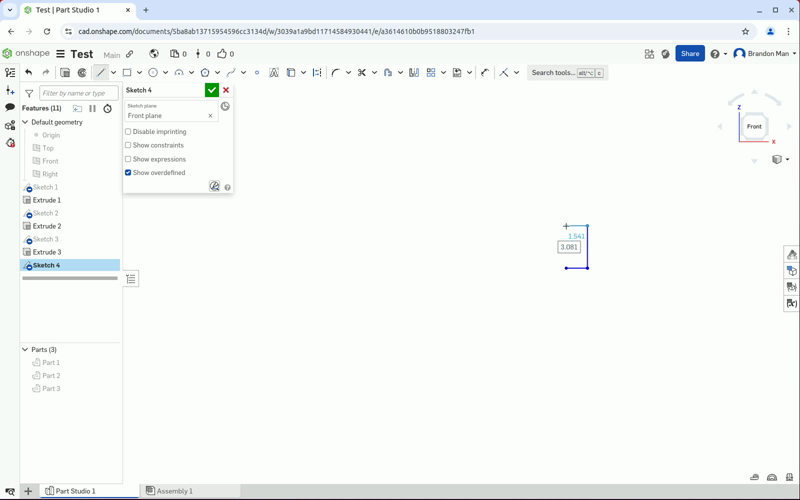
scroll(6)
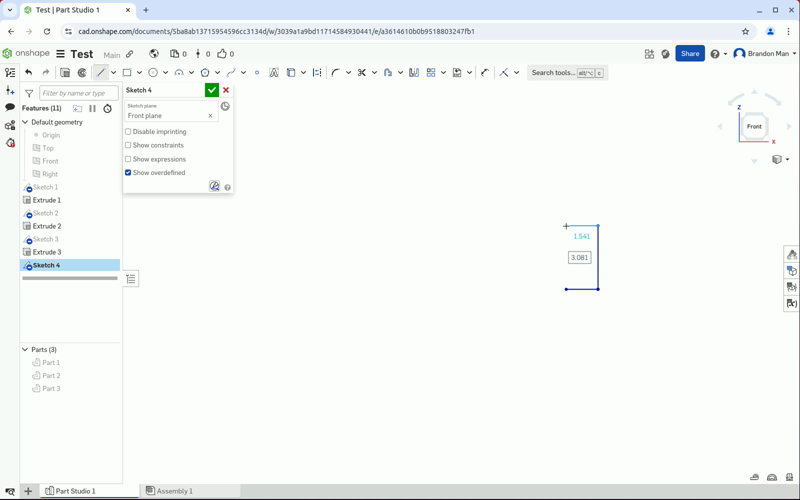
scroll(6)
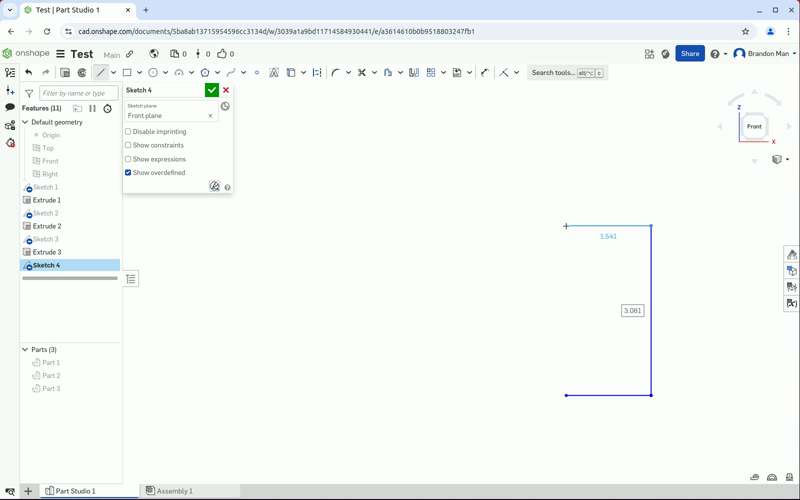
click(566, 225)
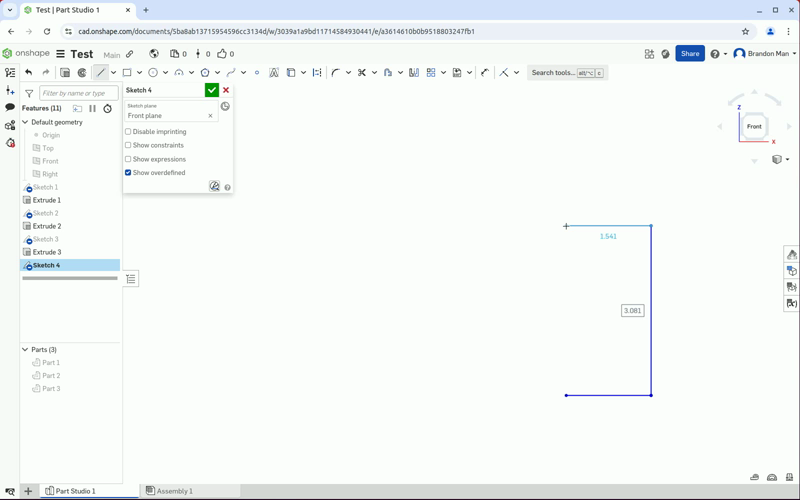
scroll(-6)
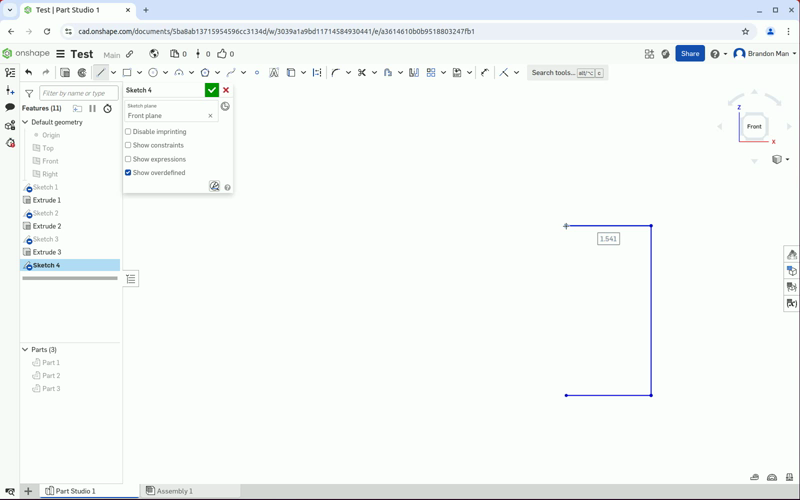
scroll(-6)
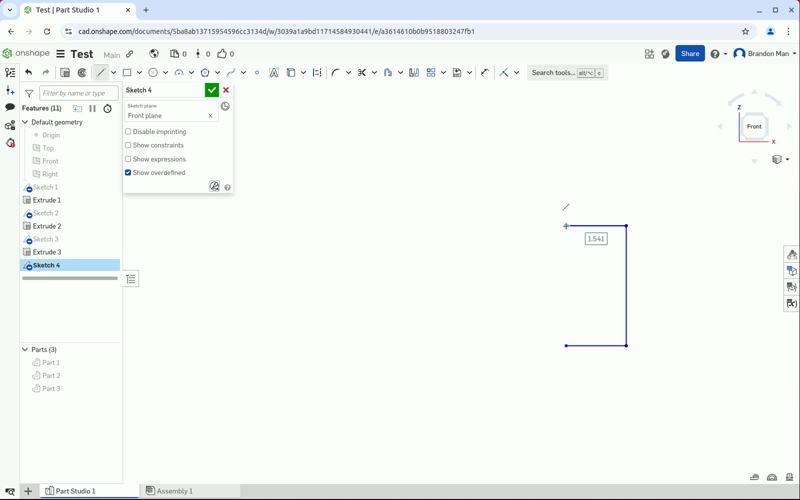
scroll(-6)
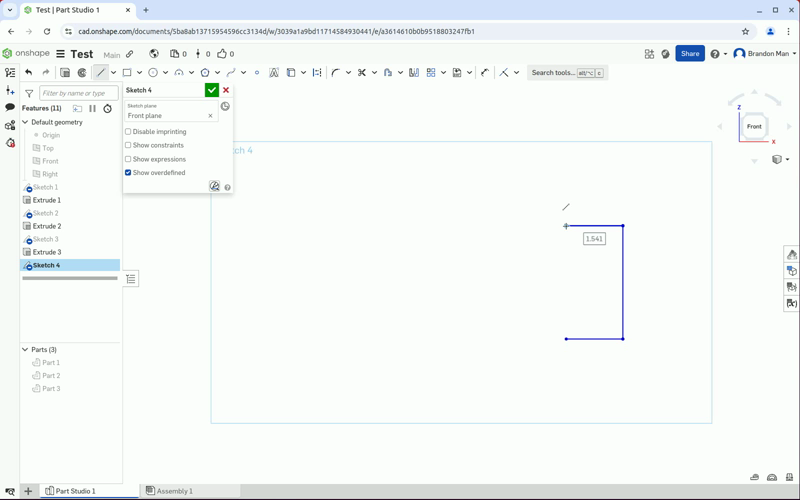
scroll(-6)
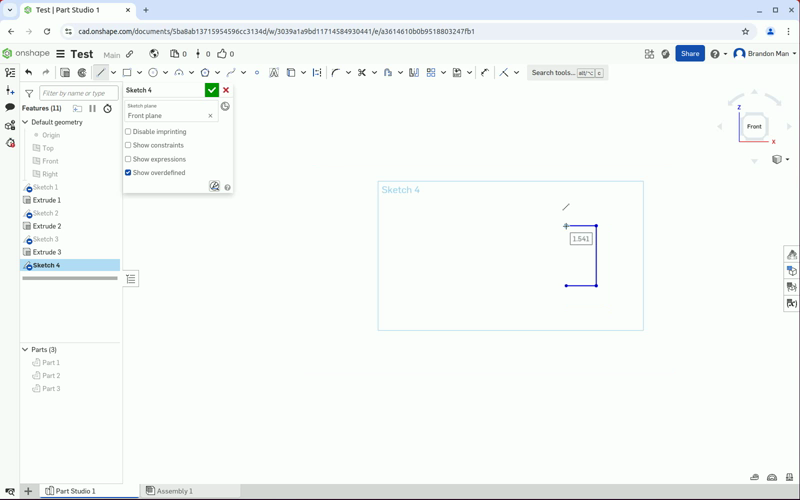
scroll(-6)
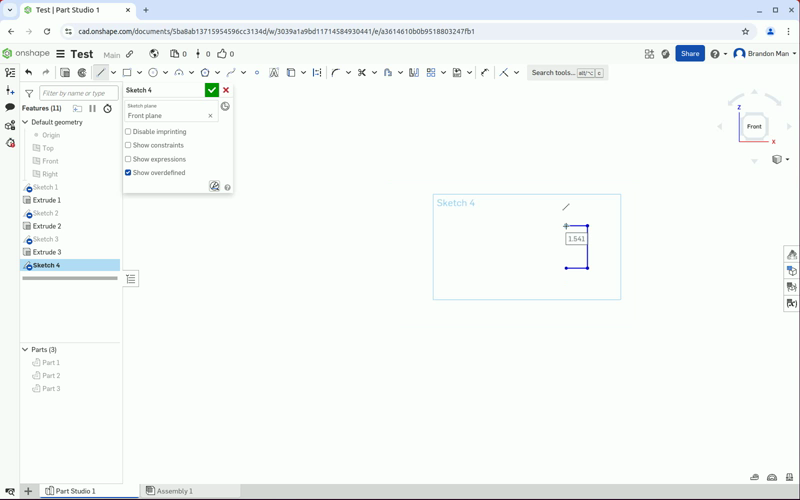
scroll(-6)
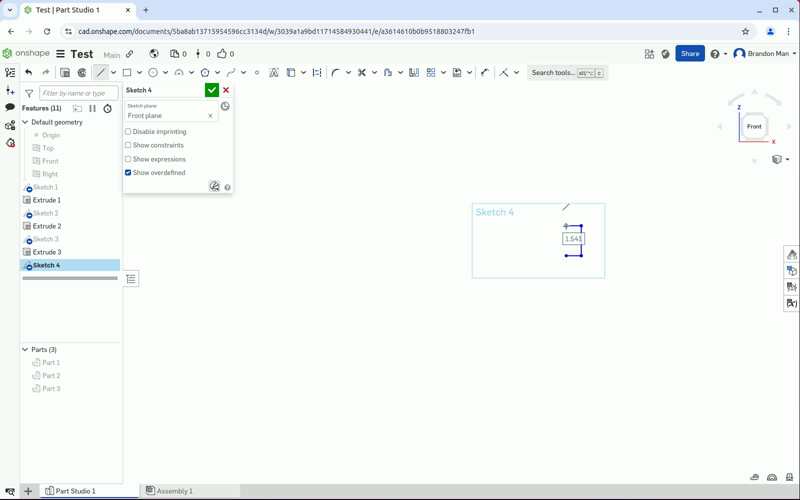
scroll(-6)
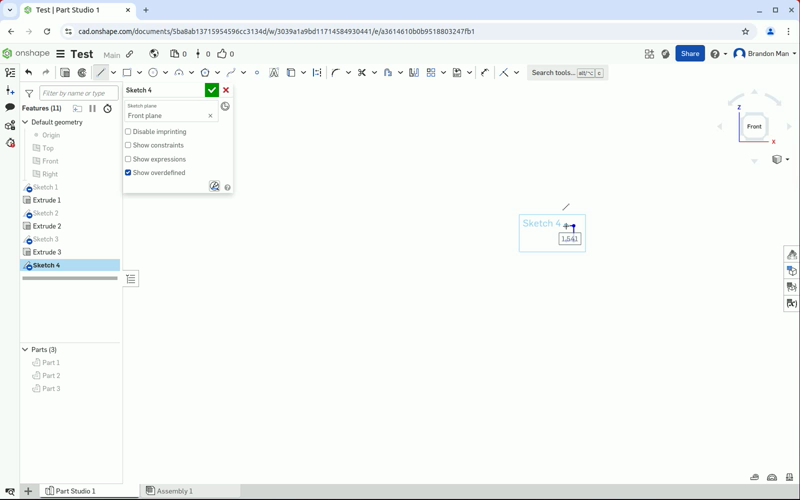
key_up(shift)
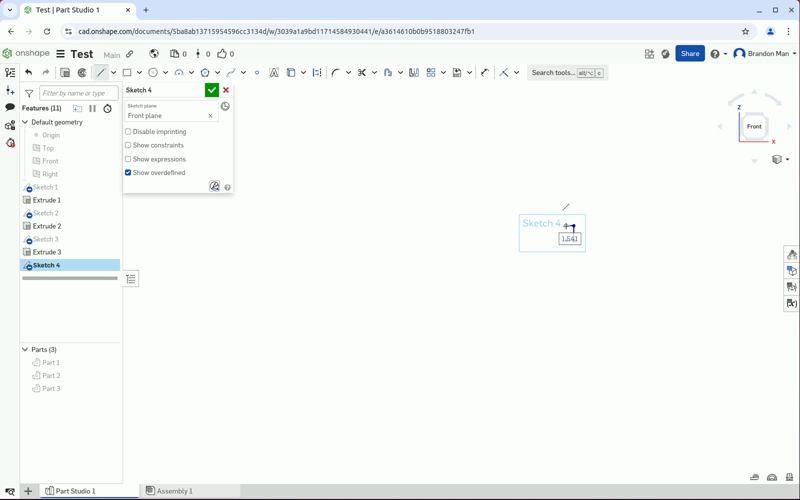
mouse_move(589, 225)
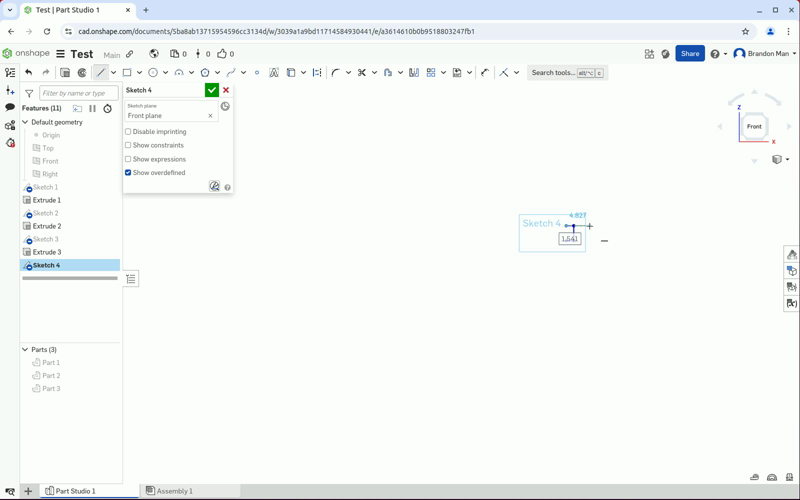
key_down(shift)
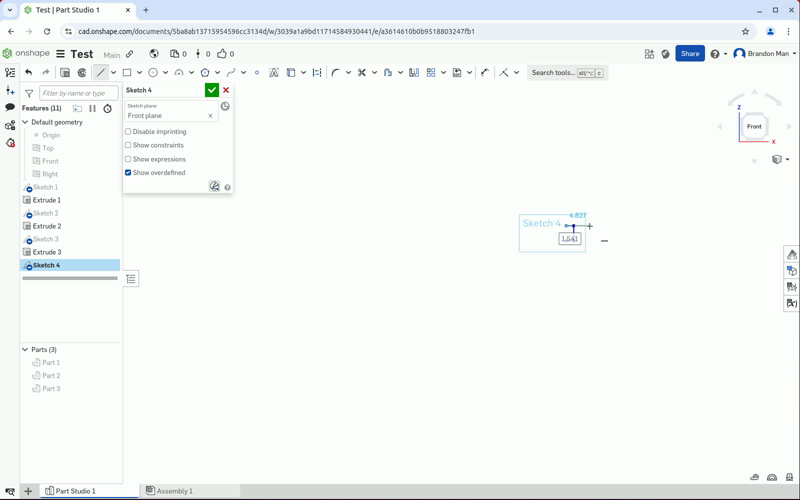
mouse_move(566, 240)
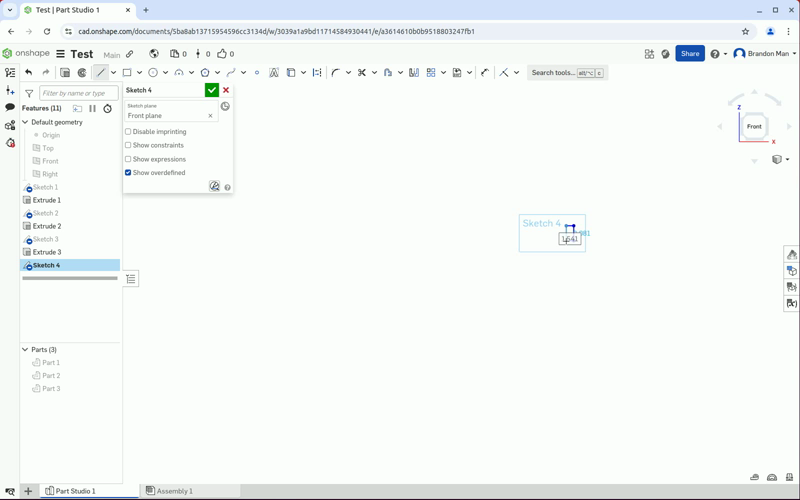
key_up(shift)
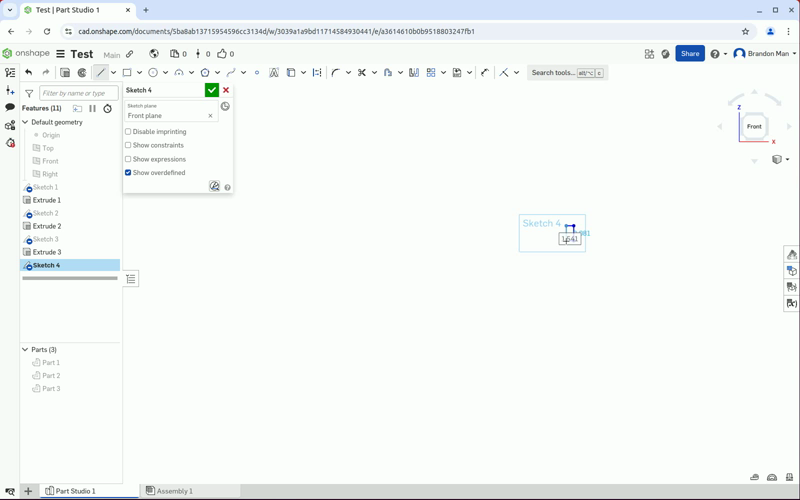
click(566, 240)
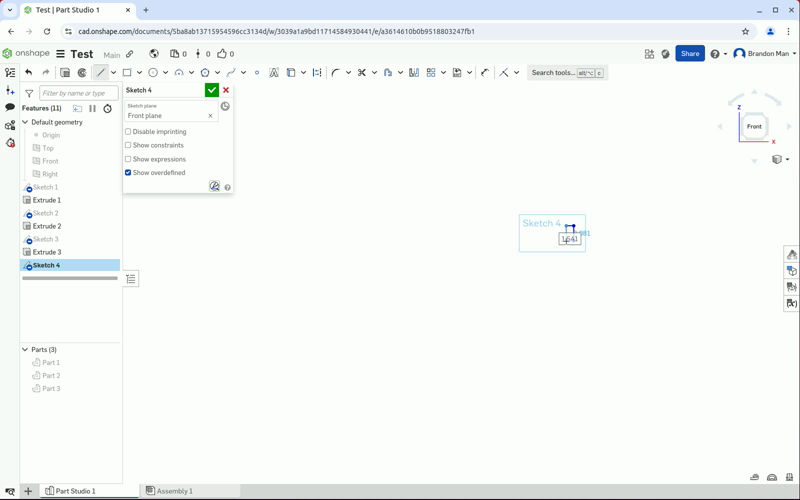
key(esc)
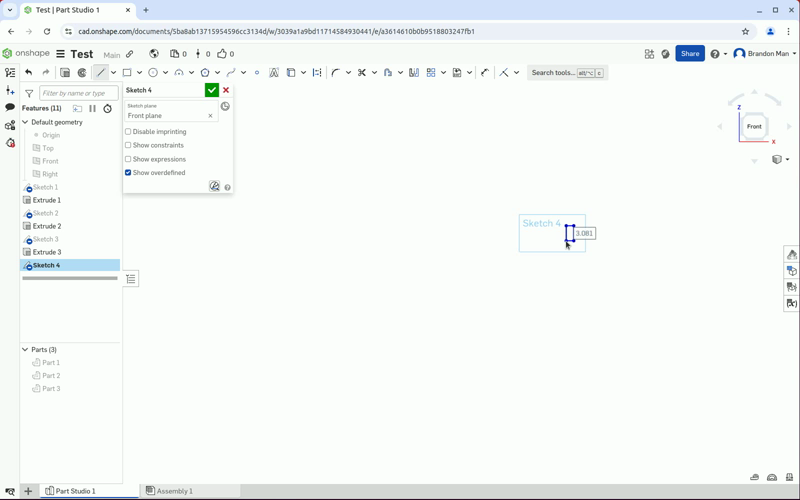
mouse_move(570, 228)
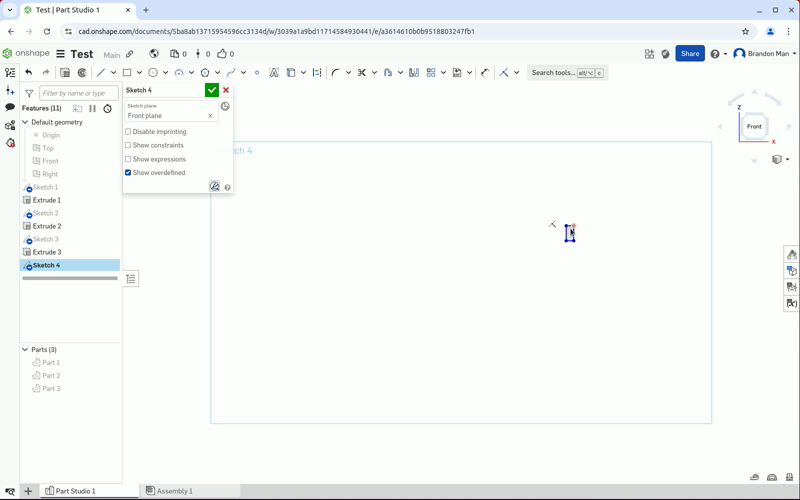
scroll(6)
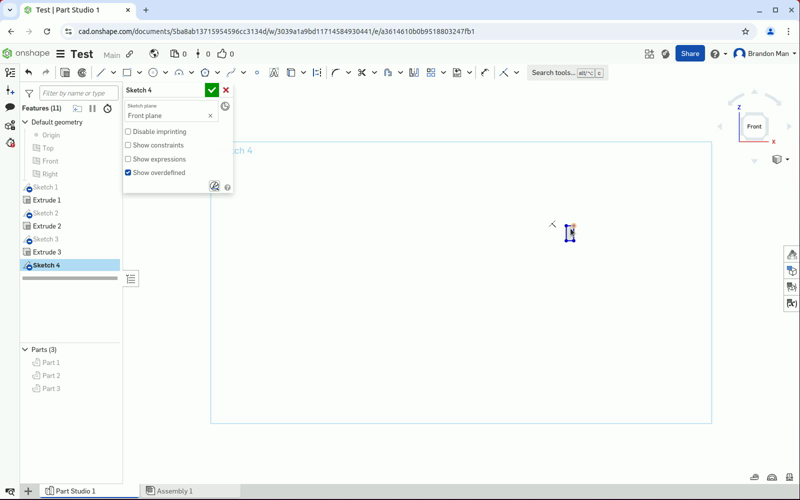
scroll(6)
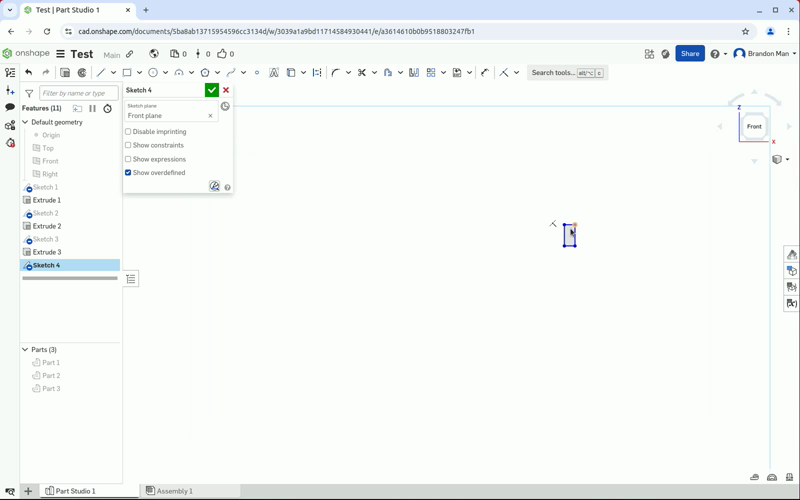
scroll(6)
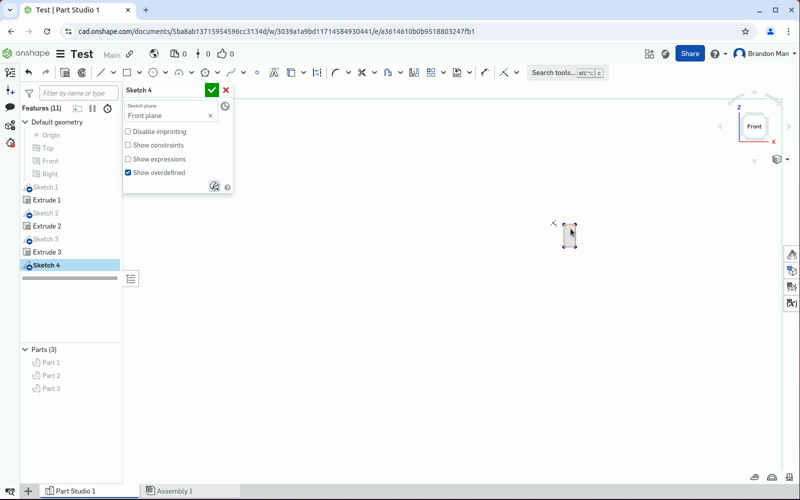
scroll(6)
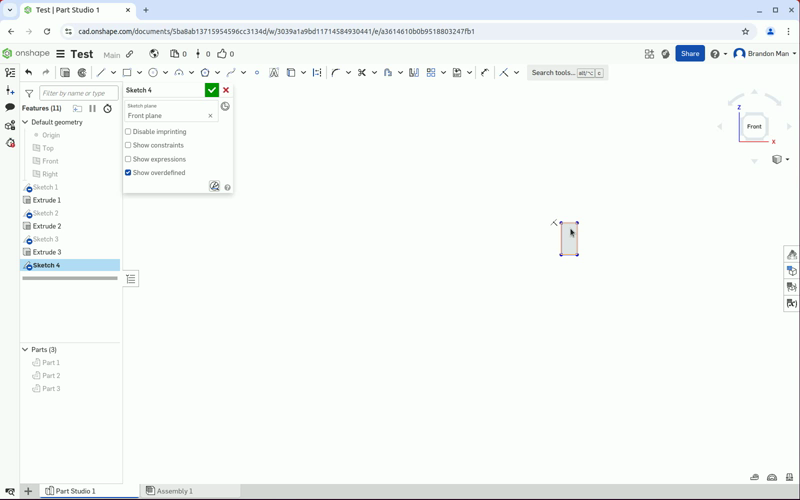
scroll(6)
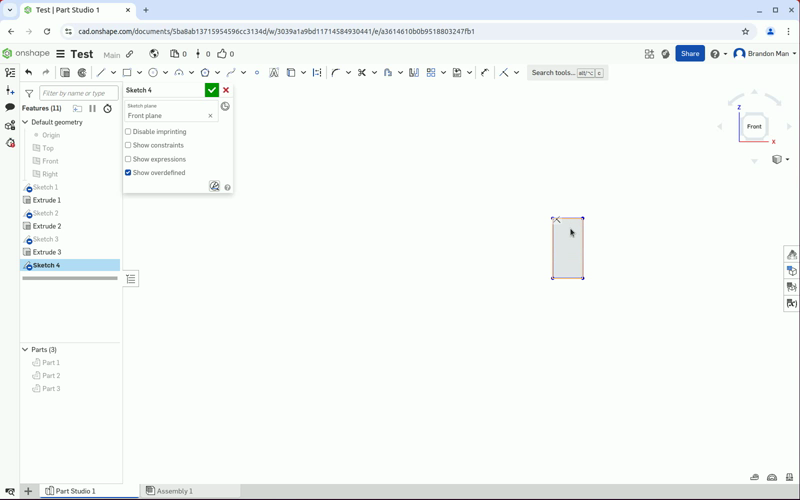
scroll(6)
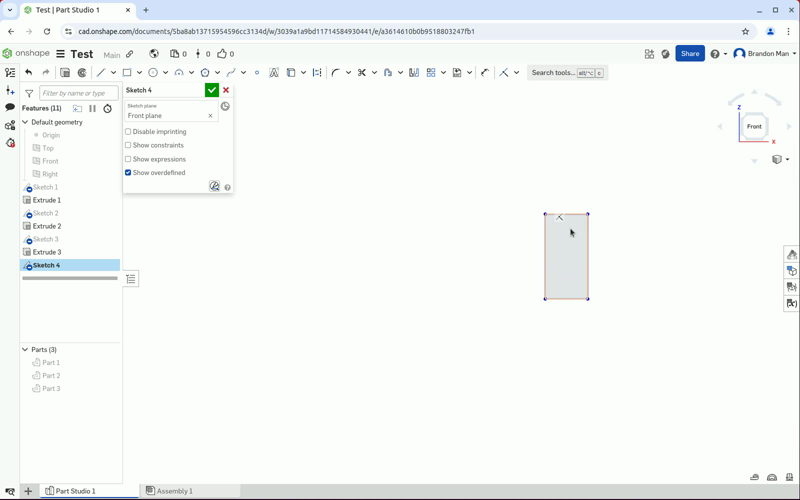
scroll(6)
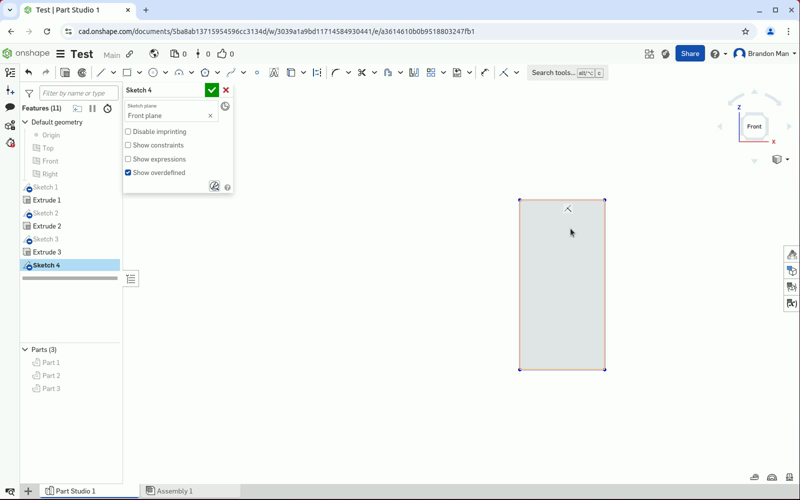
click(570, 228)
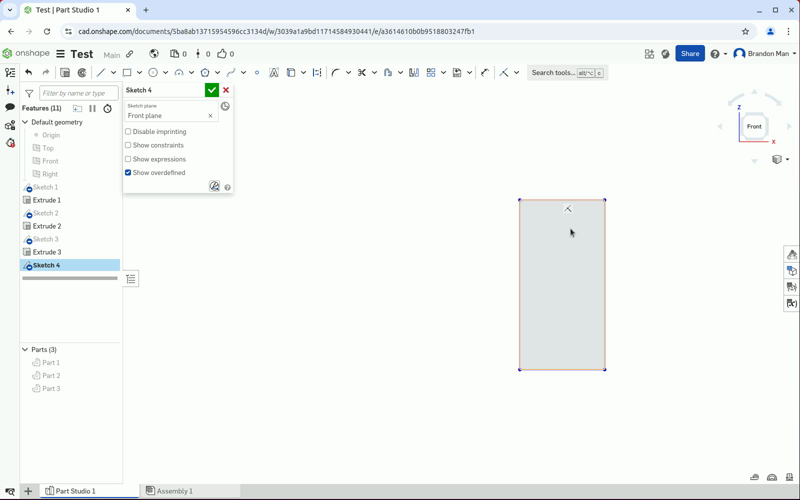
scroll(-6)
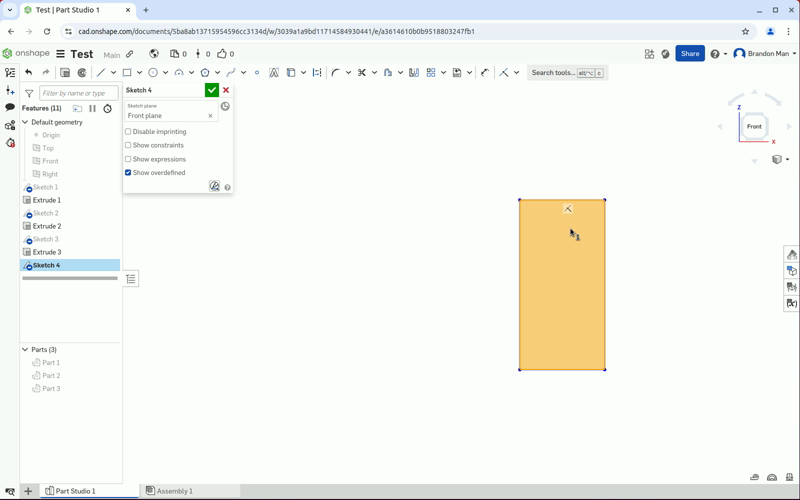
scroll(-6)
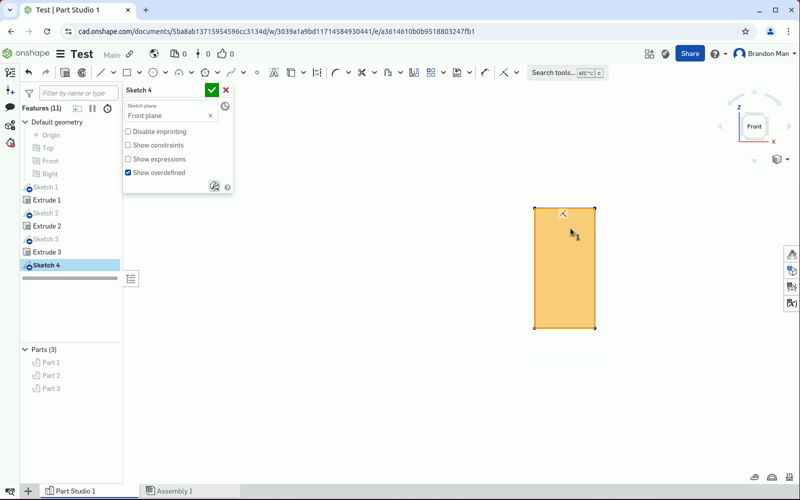
scroll(-6)
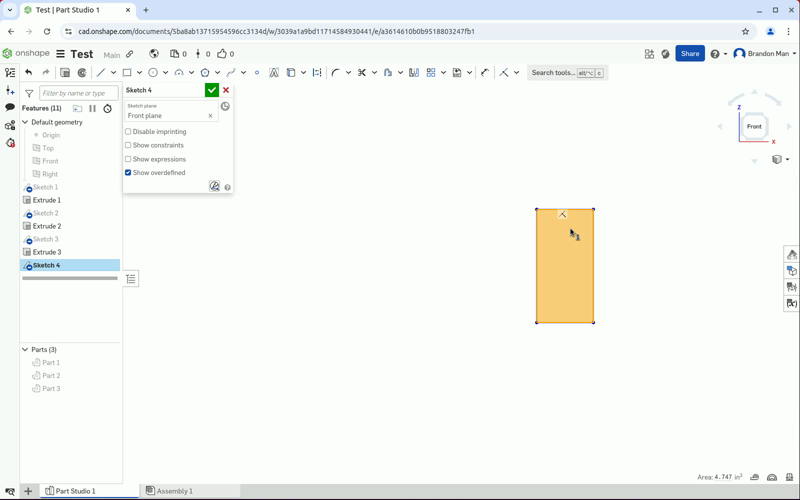
scroll(-6)
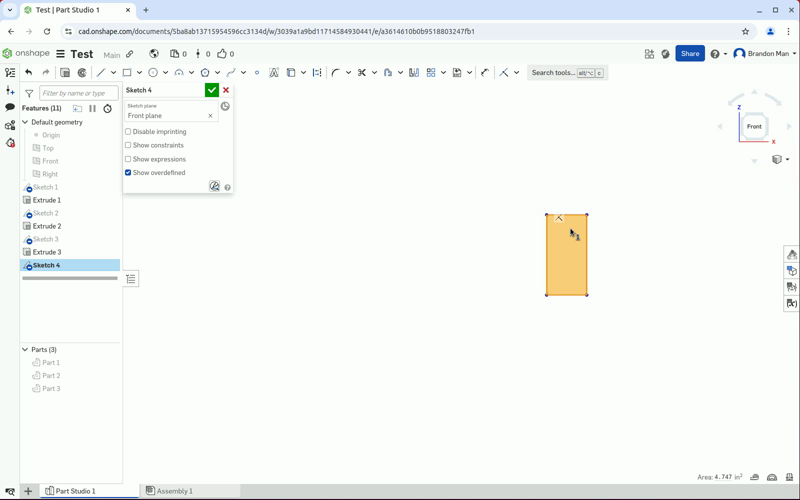
scroll(-6)
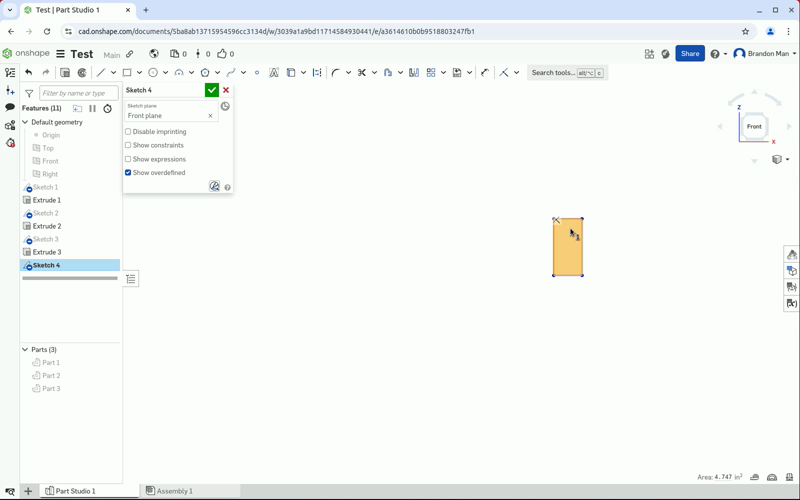
scroll(-6)
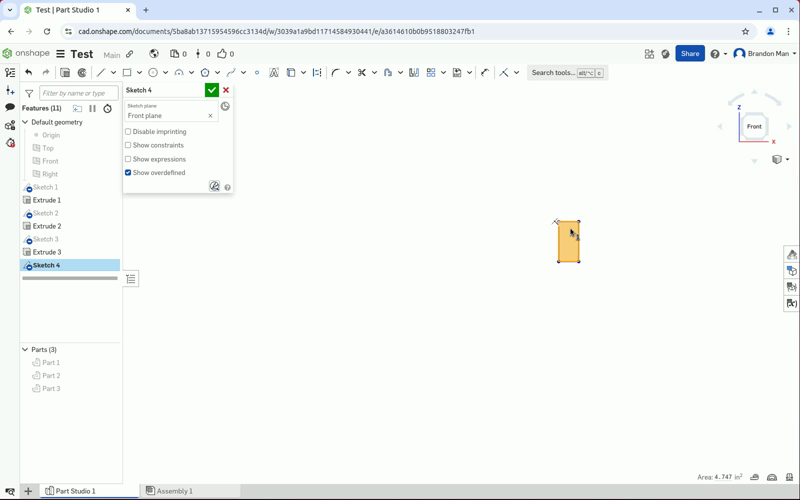
scroll(-6)
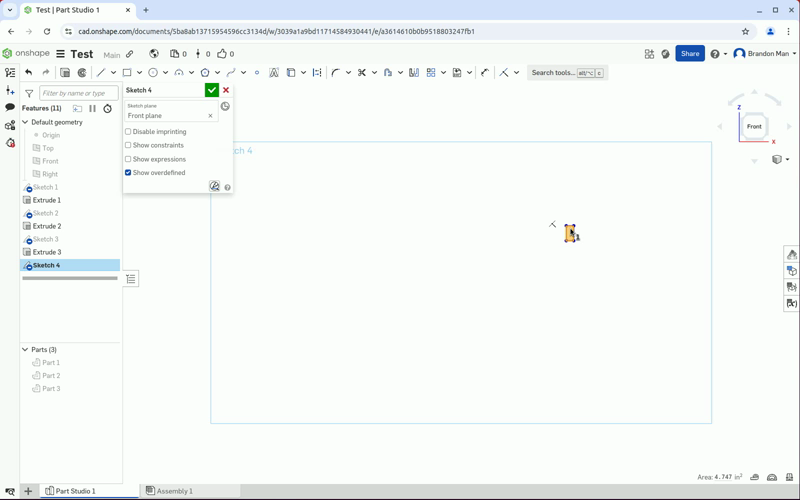
mouse_move(73, 352)
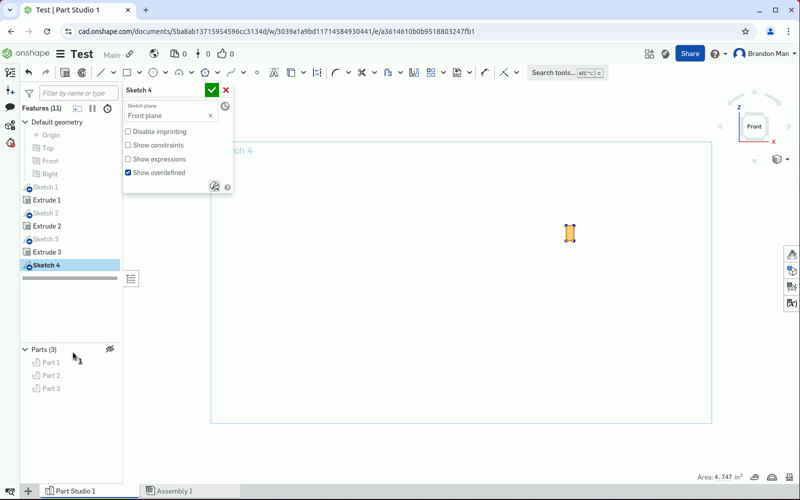
key(shift+y)
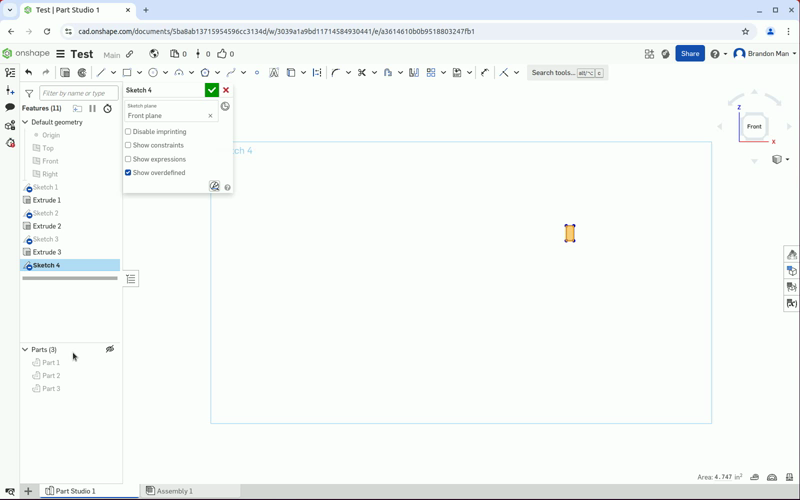
key(shift+e)
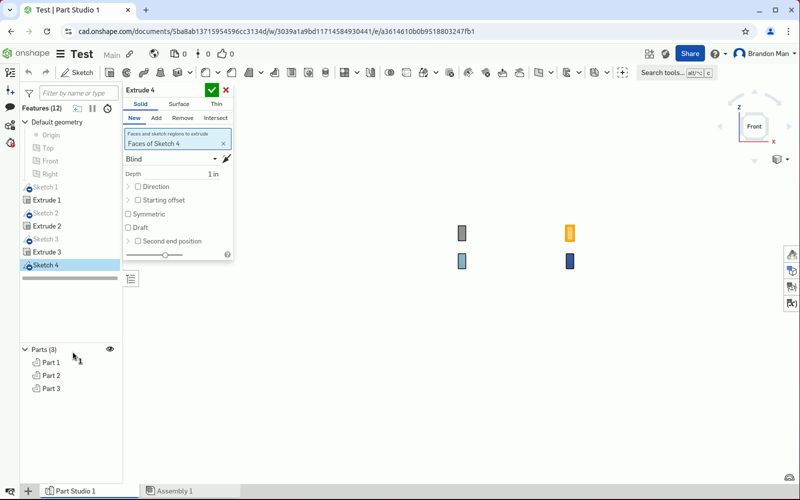
mouse_move(143, 106)
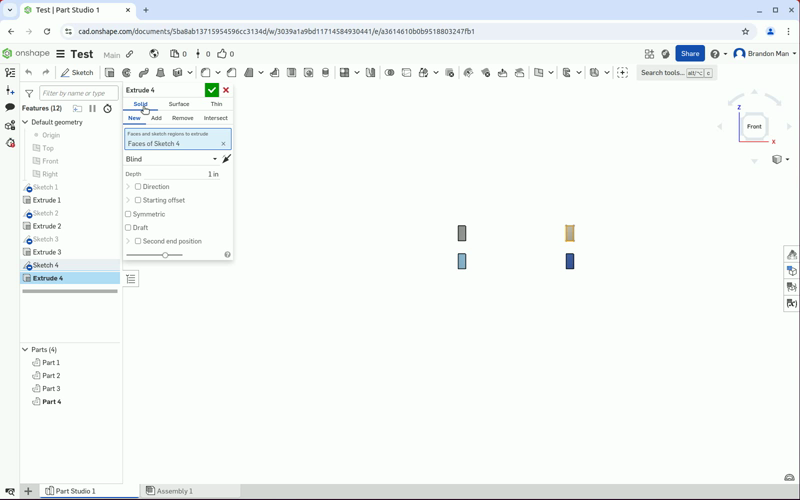
click(143, 106)
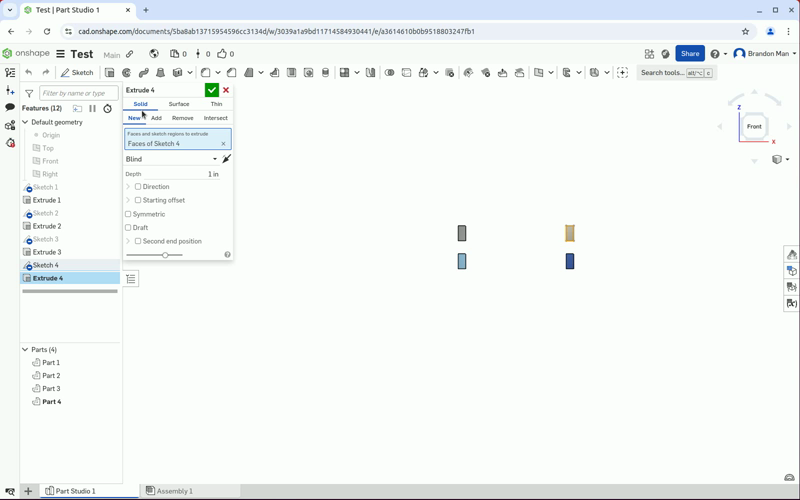
mouse_move(137, 120)
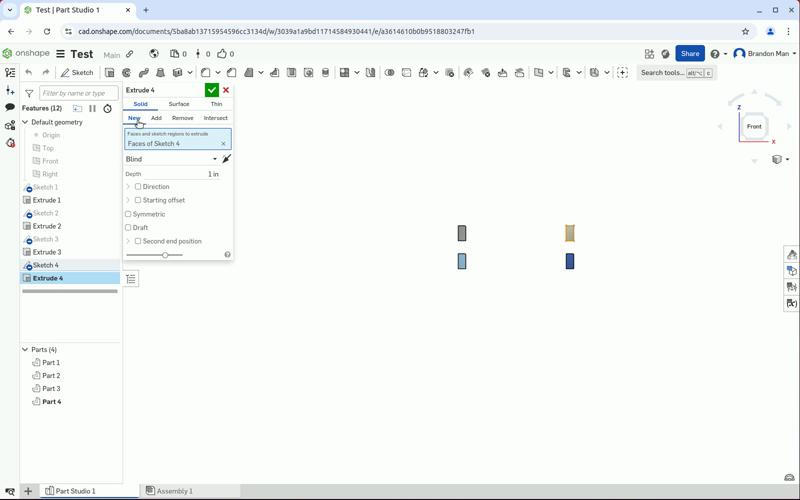
click(137, 120)
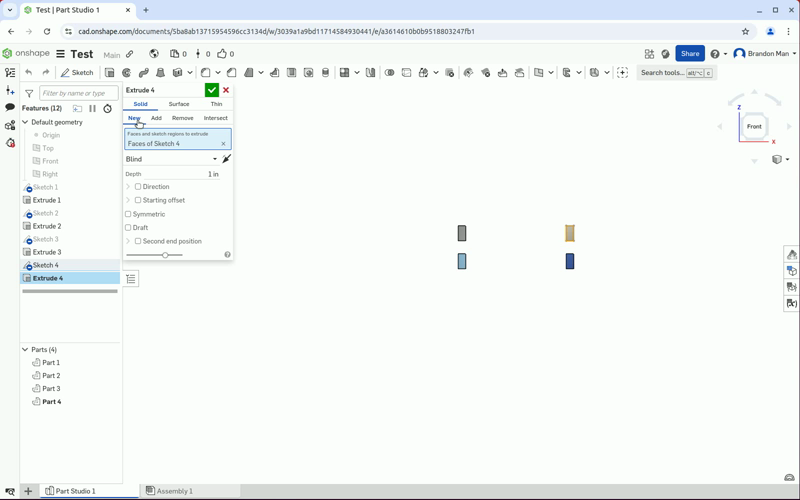
key(tab, 4)
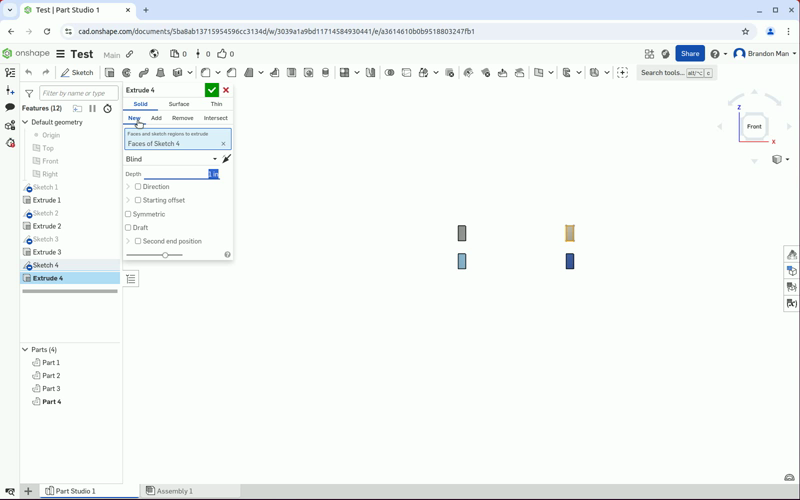
text(-0.481)
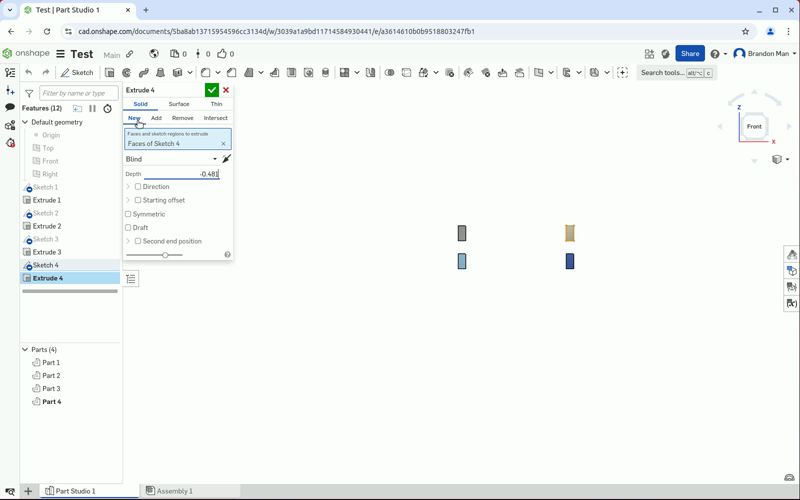
key(enter)
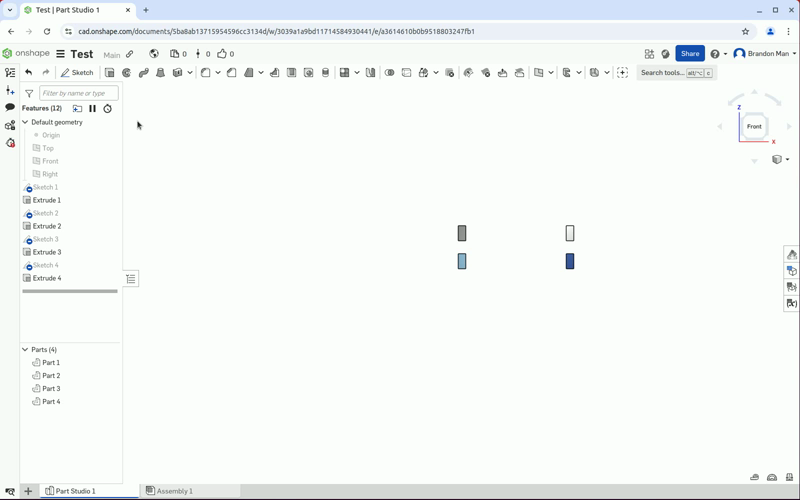
key(shift+h)
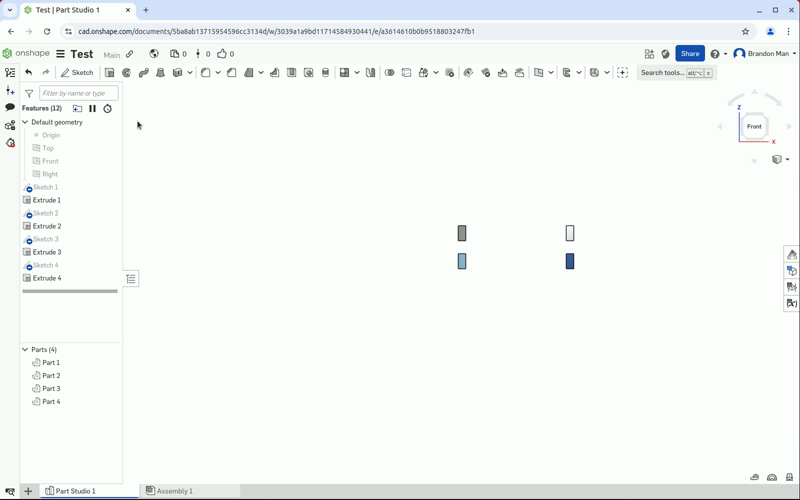
key(shift+h)
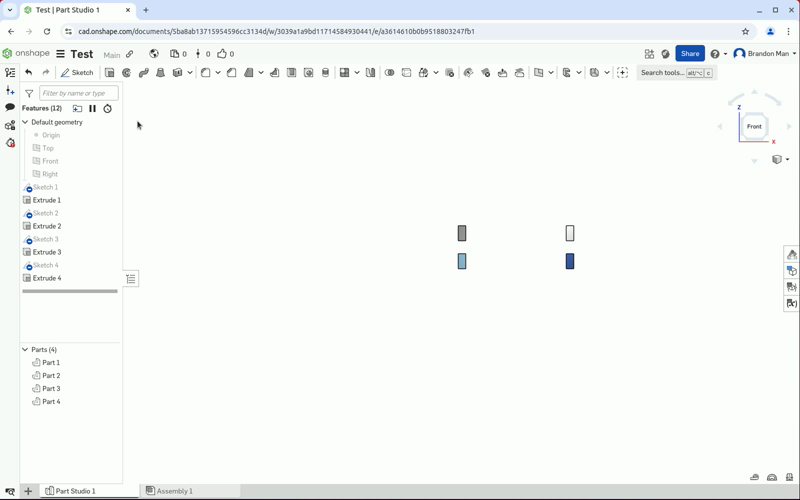
mouse_move(73, 189)
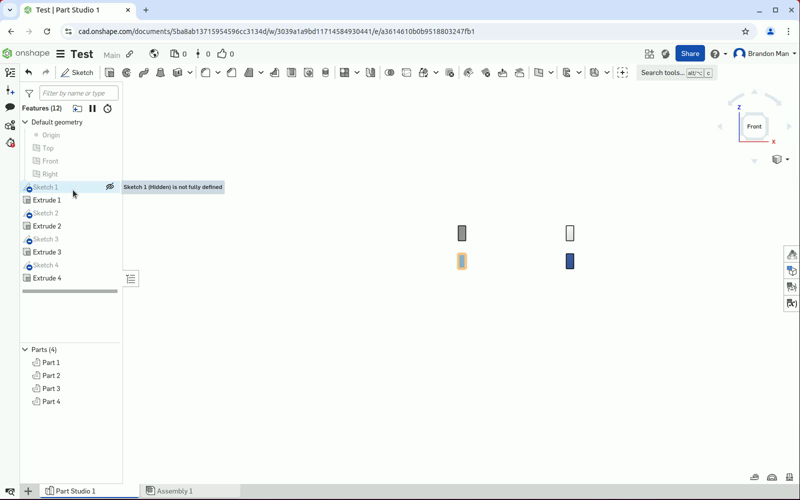
click(73, 189)
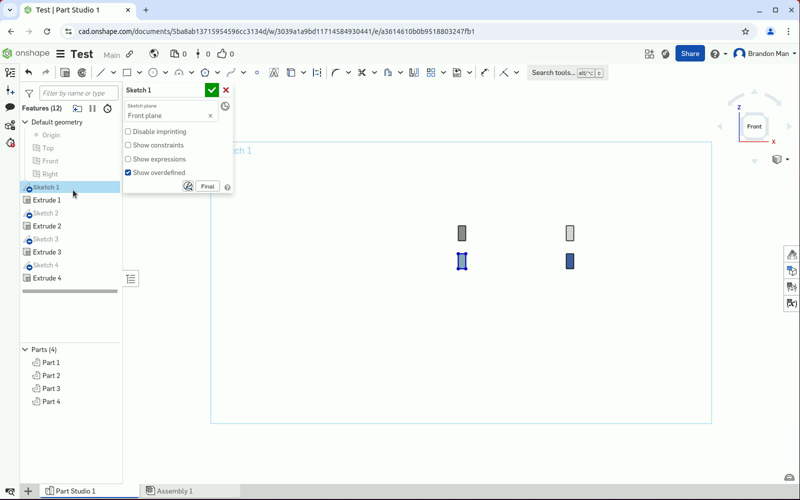
mouse_move(229, 92)
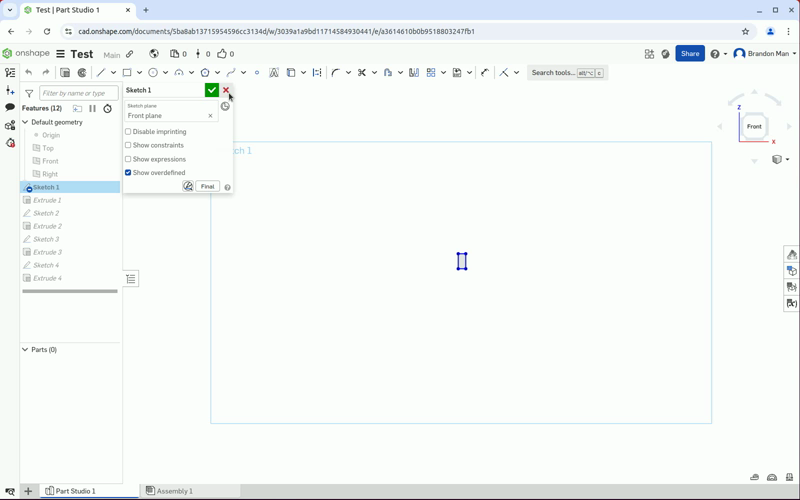
click(229, 92)
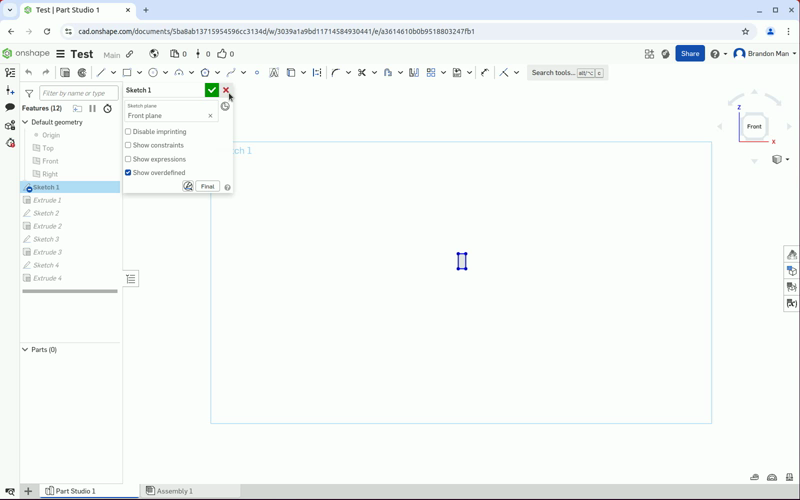
key(shift+s)
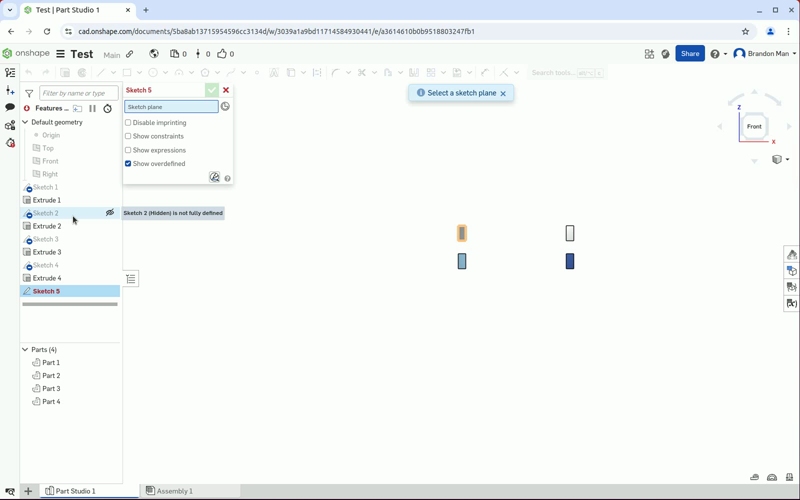
scroll(3)
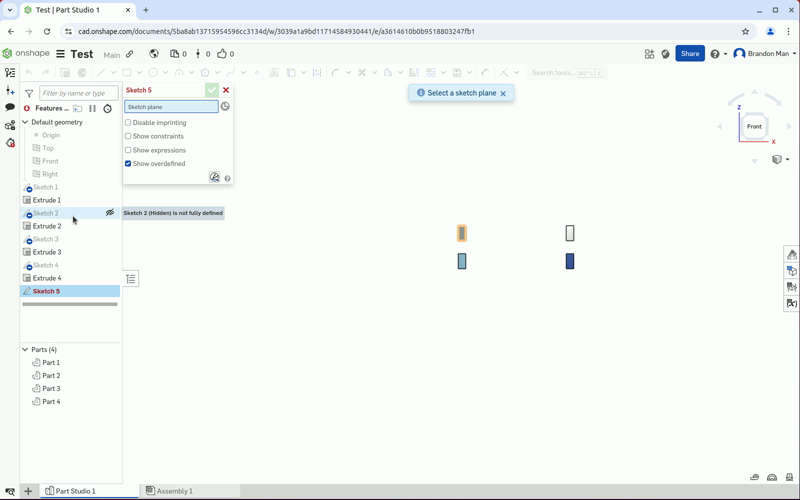
mouse_move(73, 163)
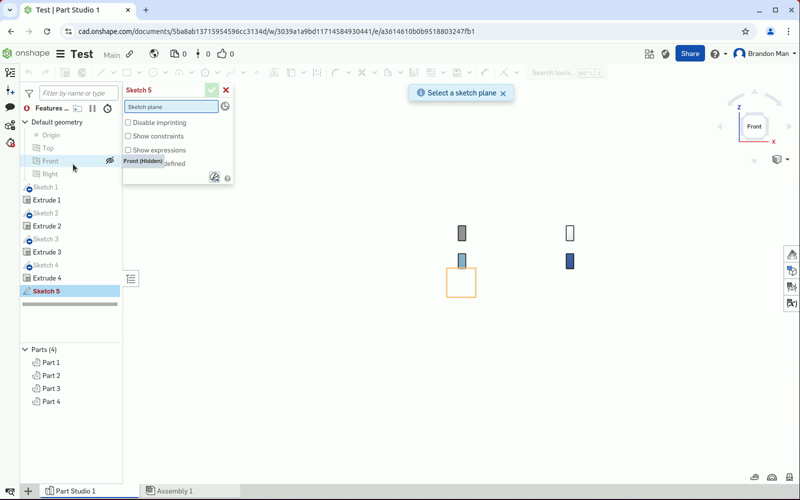
click(73, 163)
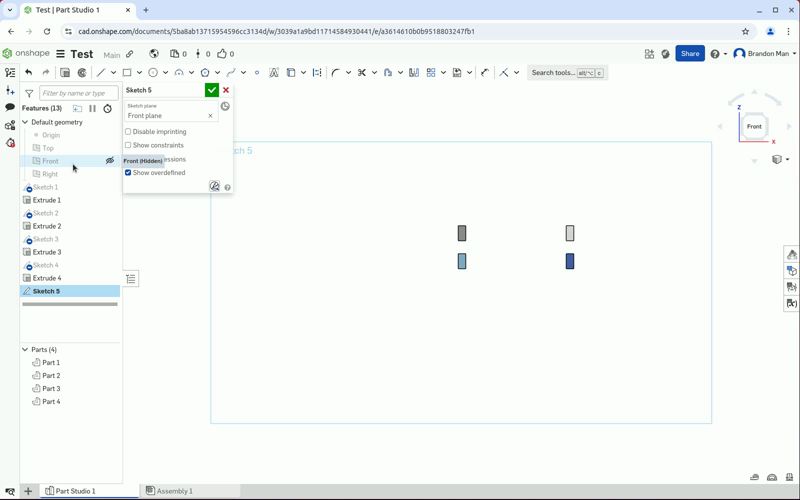
mouse_move(73, 352)
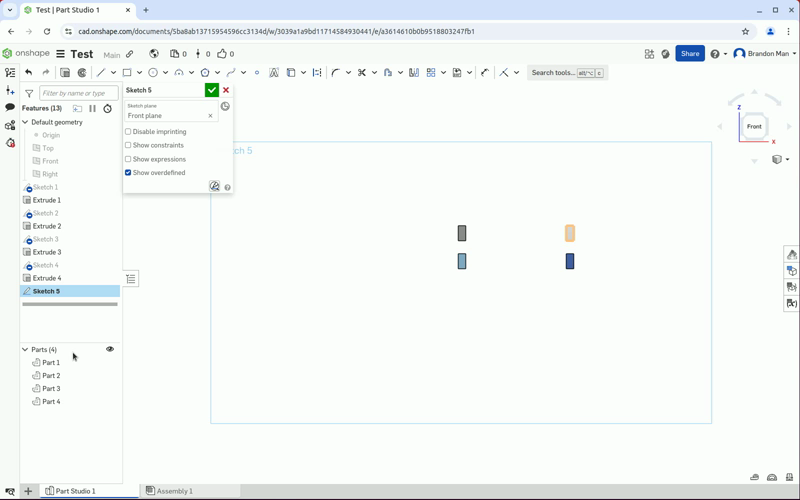
key(y)
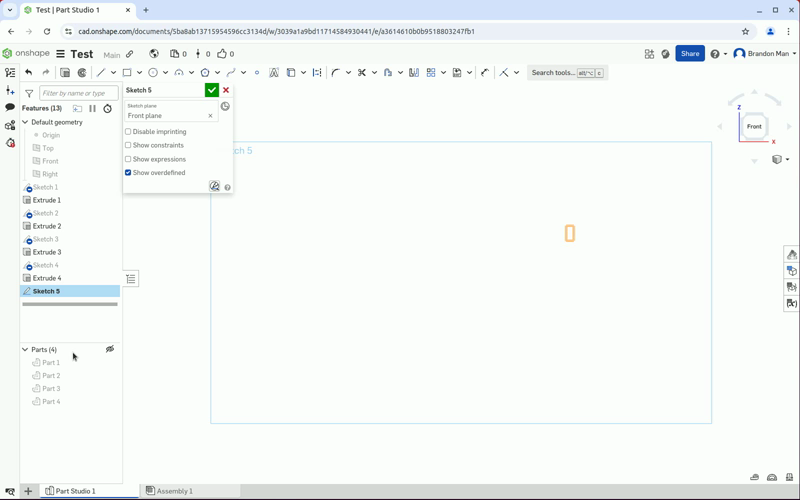
key(l)
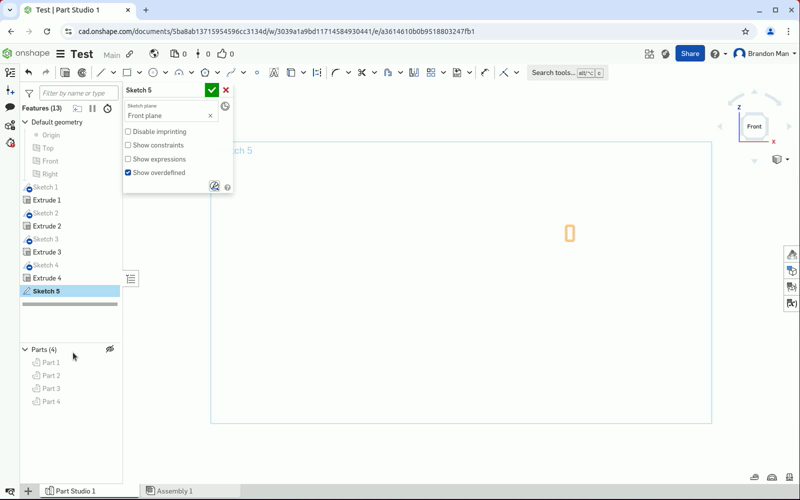
key_down(shift)
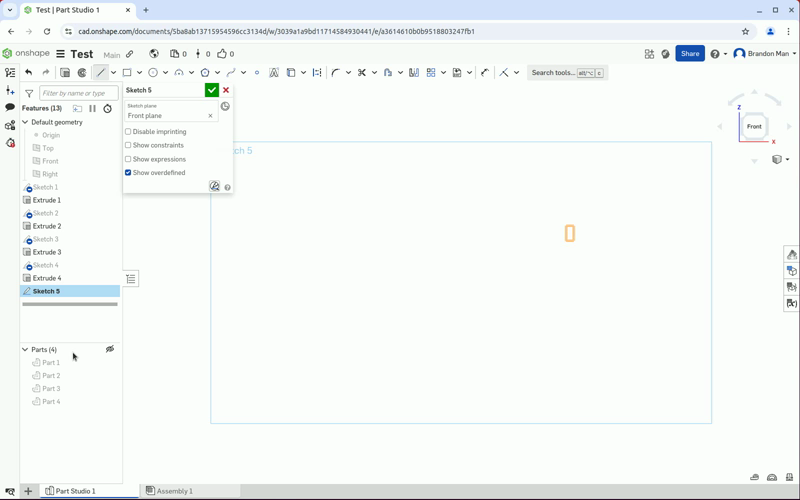
mouse_move(465, 282)
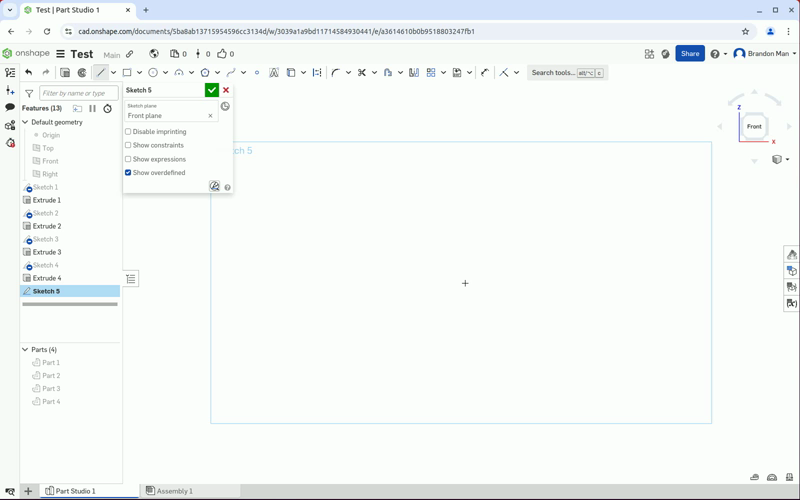
click(465, 282)
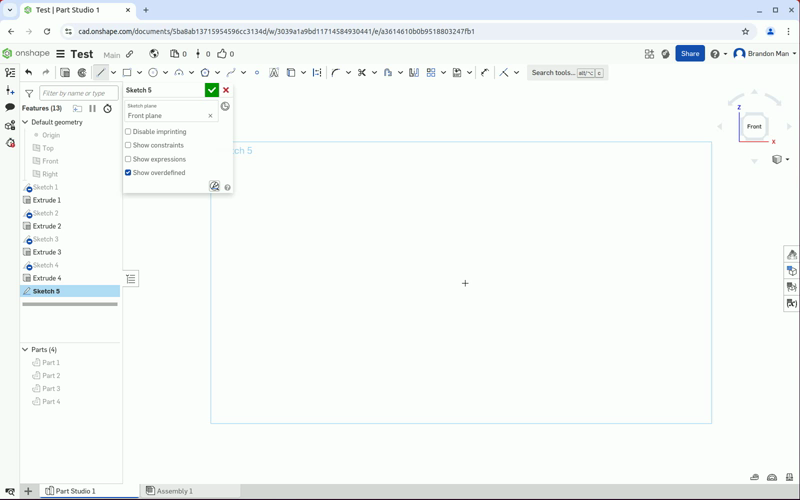
key_up(shift)
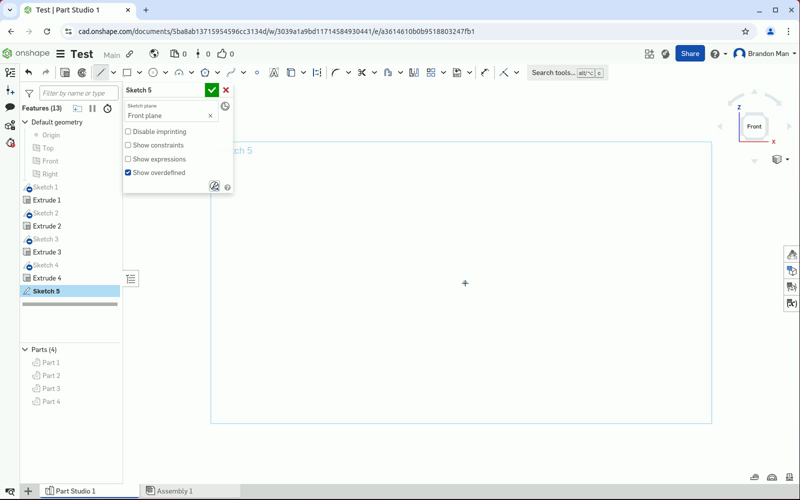
key_down(shift)
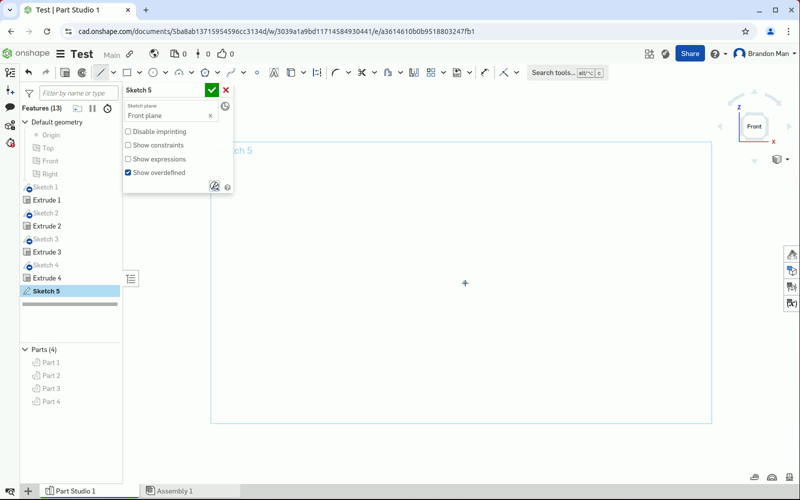
mouse_move(566, 282)
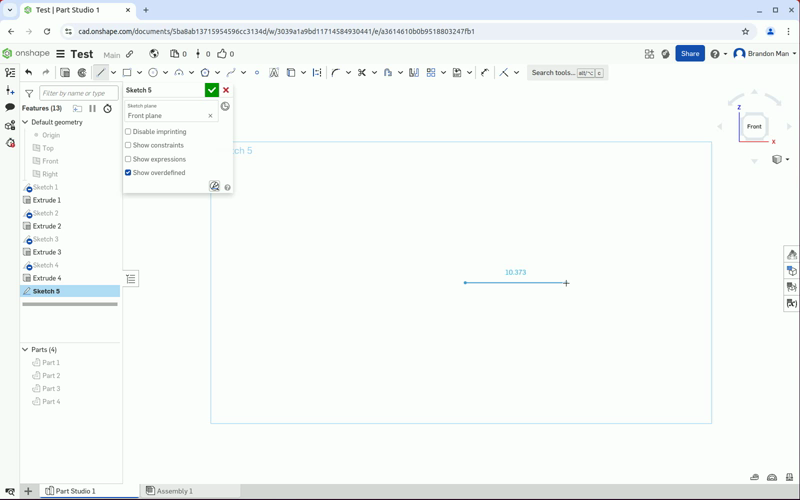
click(566, 282)
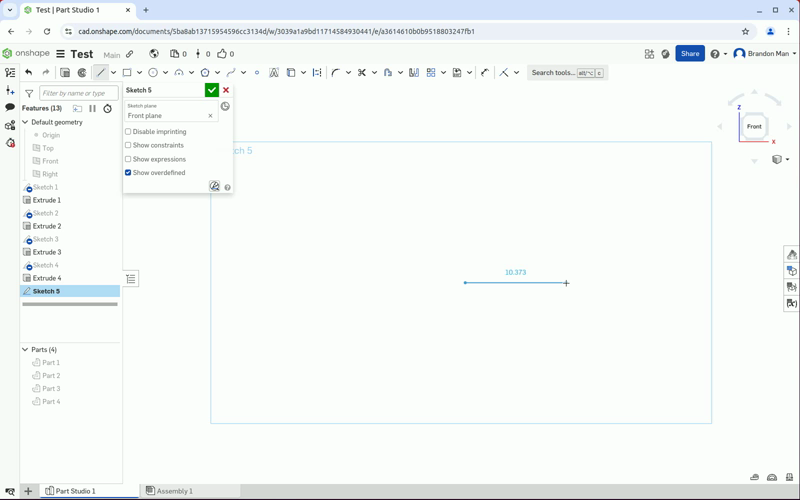
key_up(shift)
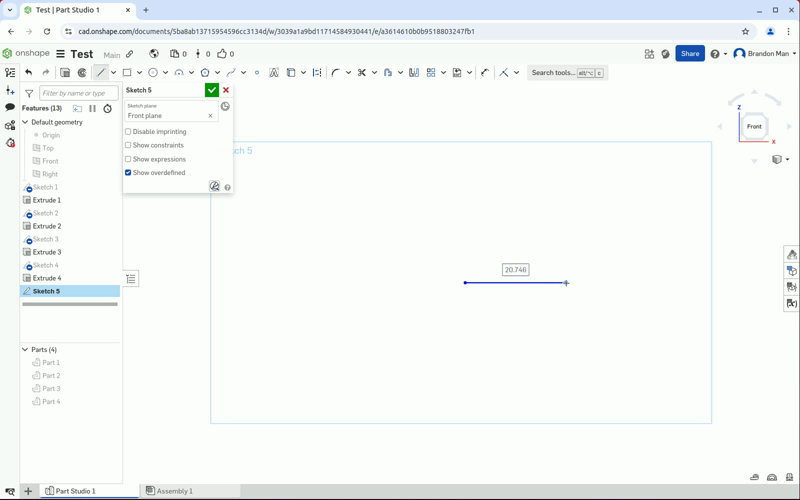
key_down(shift)
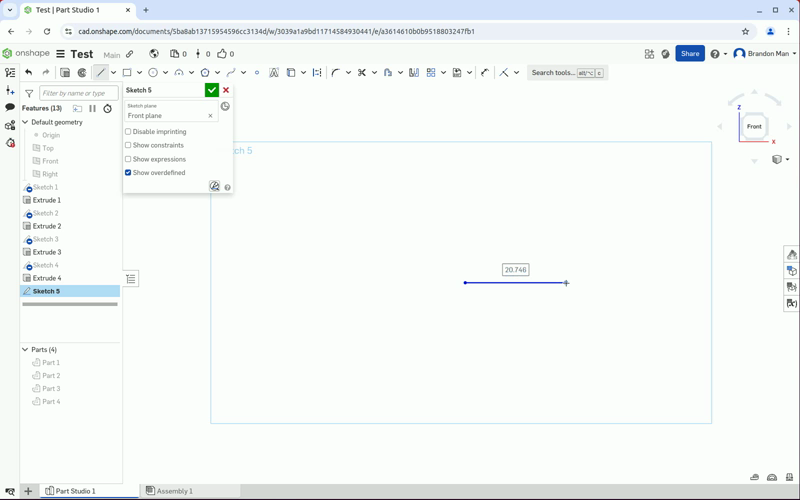
mouse_move(589, 282)
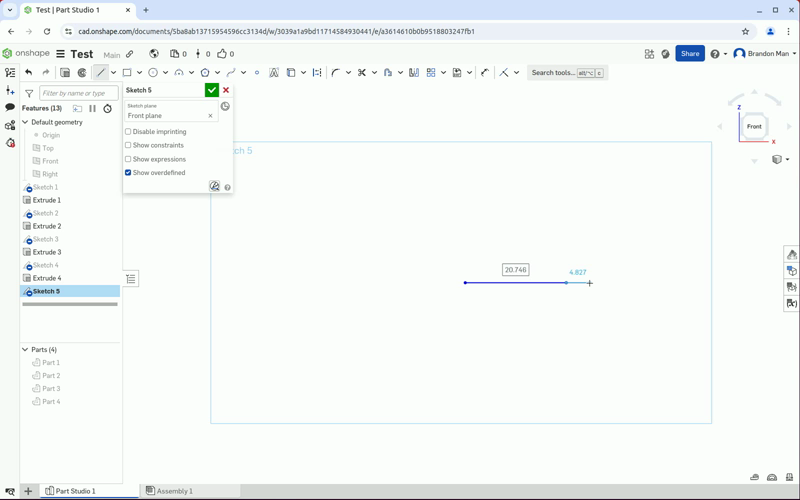
mouse_move(566, 269)
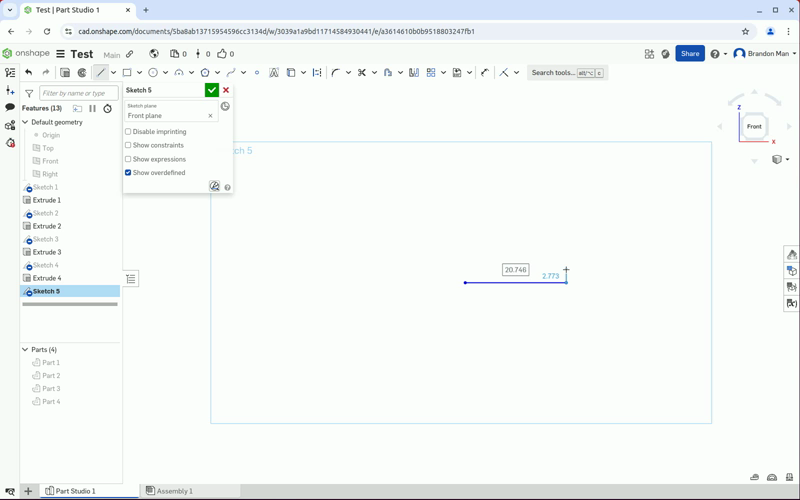
click(566, 269)
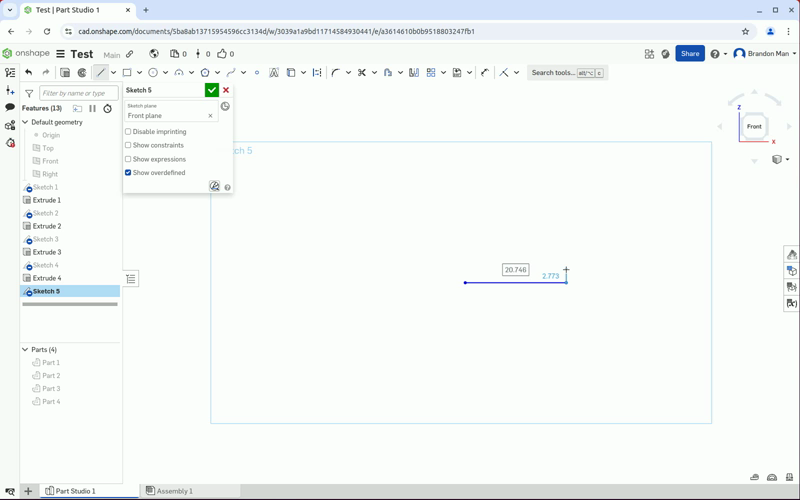
key_up(shift)
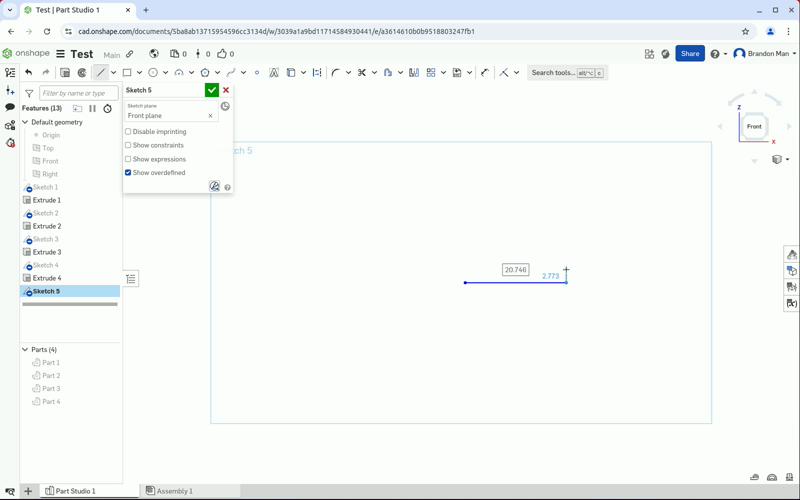
key_down(shift)
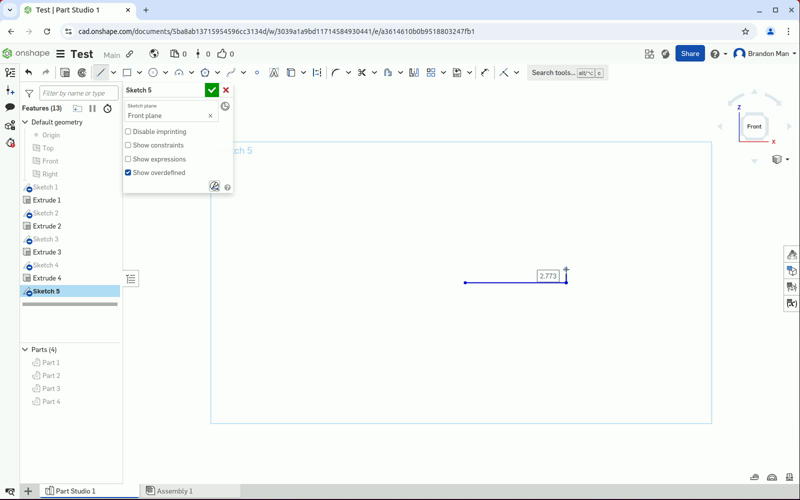
mouse_move(589, 269)
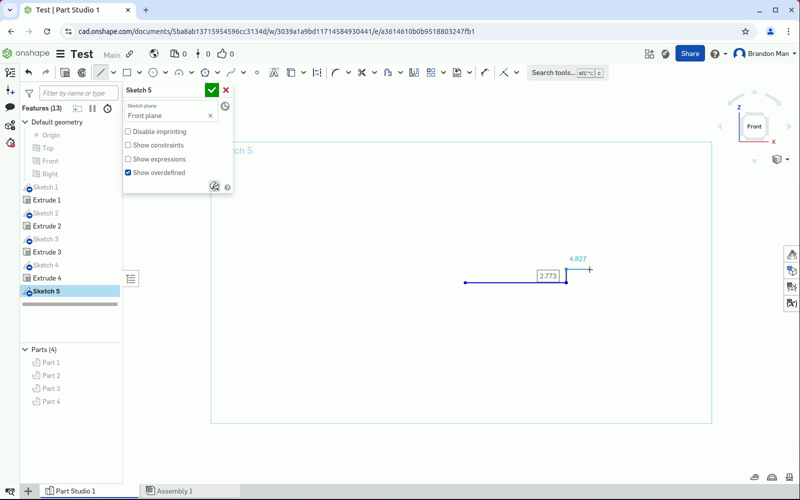
mouse_move(566, 255)
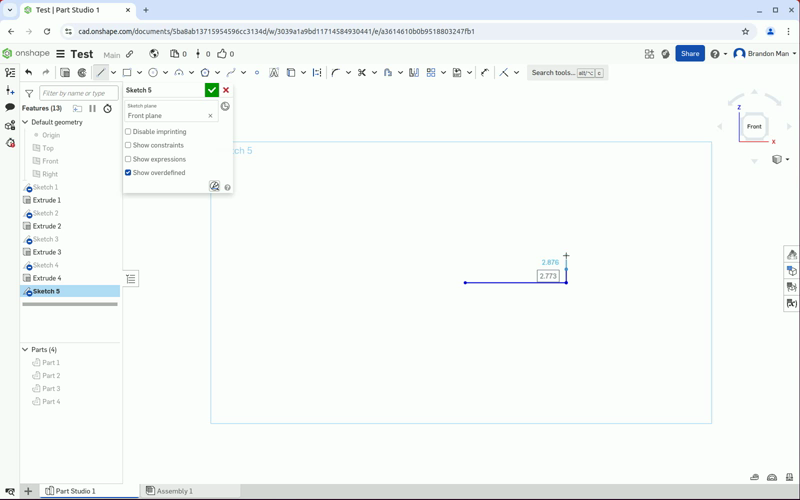
click(566, 255)
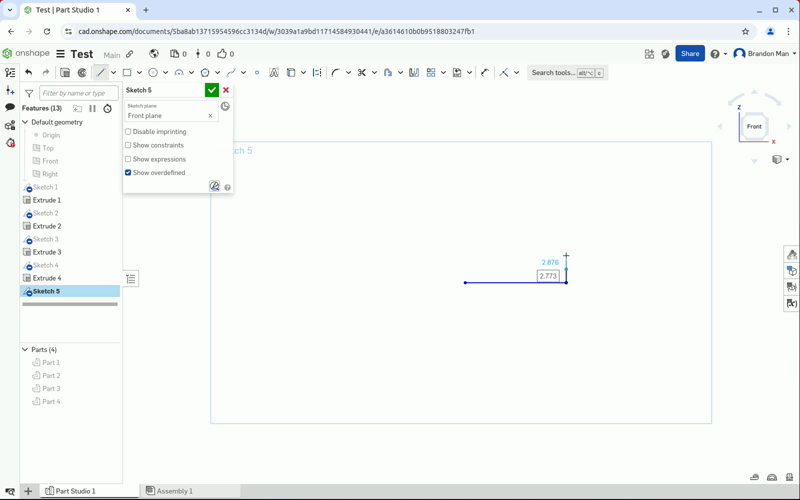
key_up(shift)
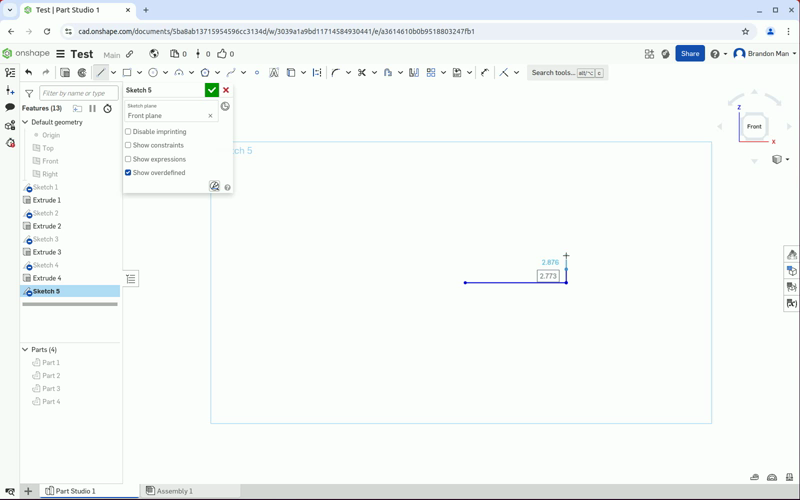
key_down(shift)
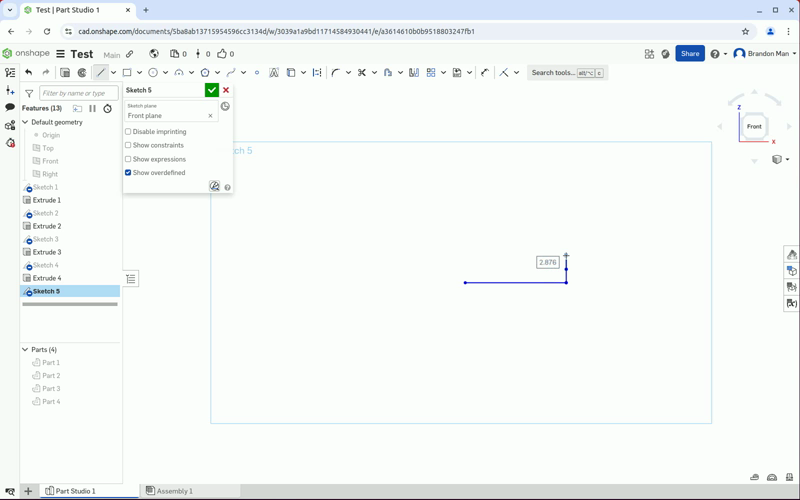
mouse_move(589, 255)
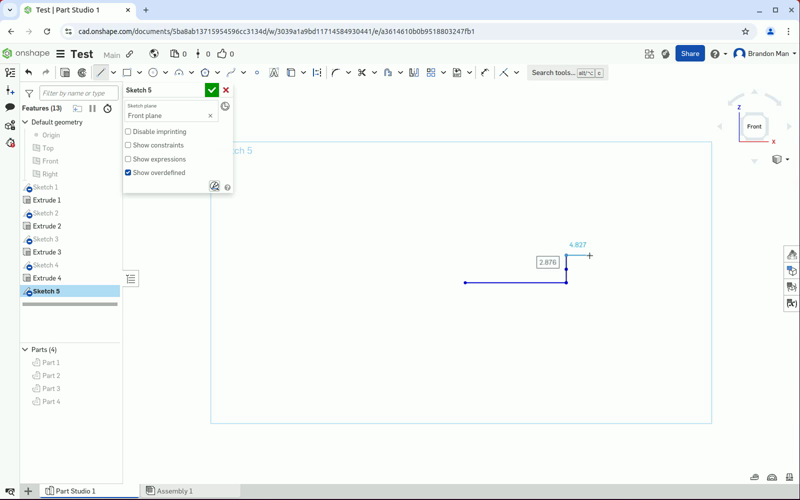
mouse_move(566, 240)
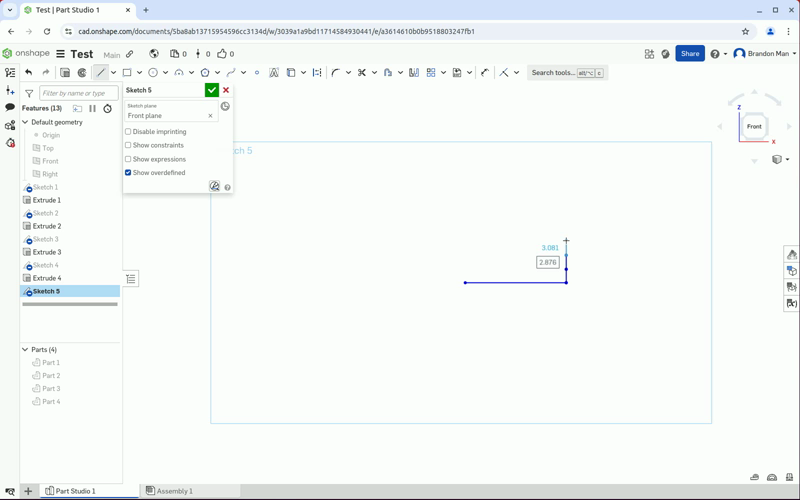
click(566, 240)
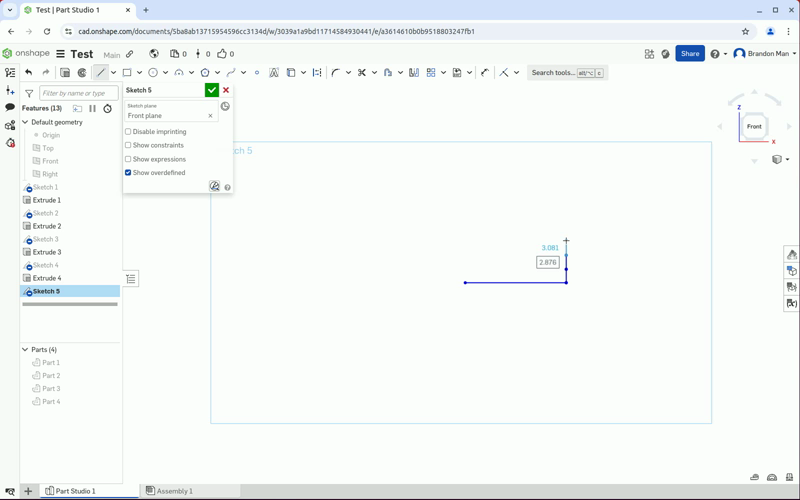
key_up(shift)
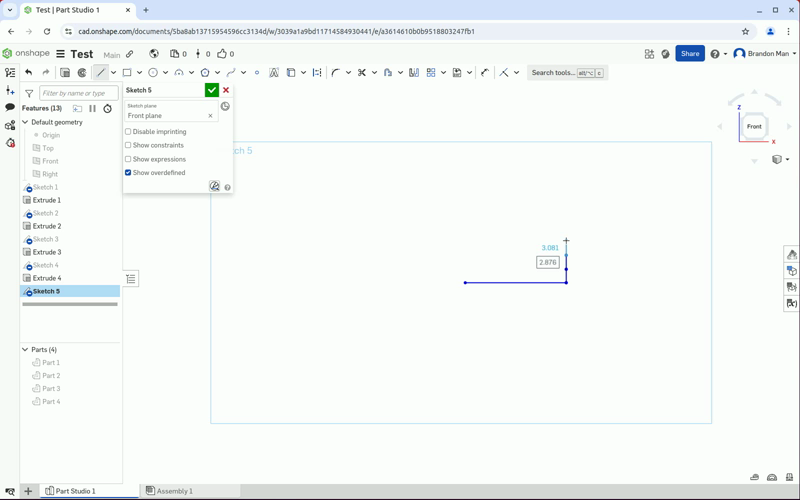
key_down(shift)
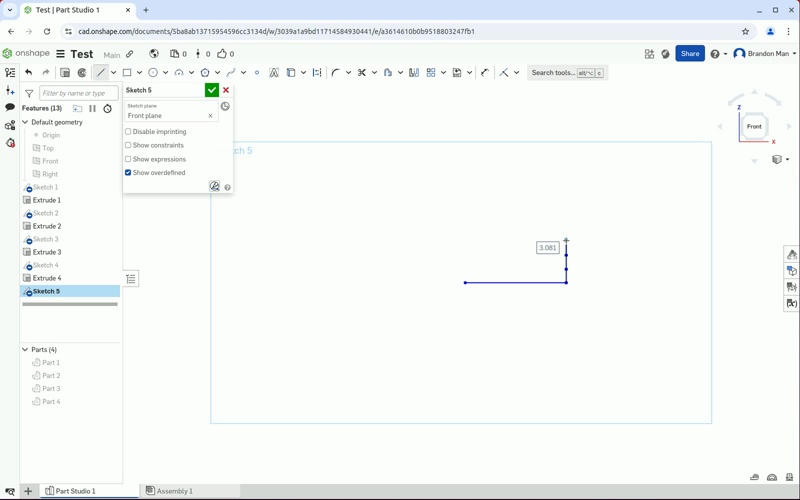
mouse_move(589, 240)
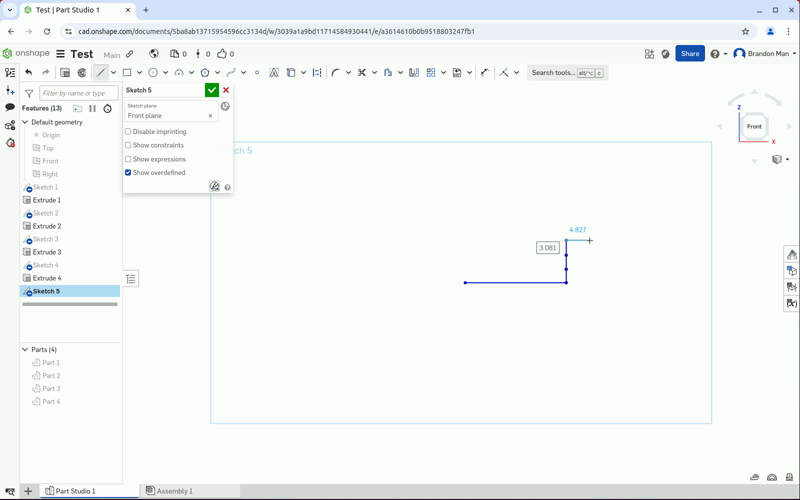
mouse_move(566, 226)
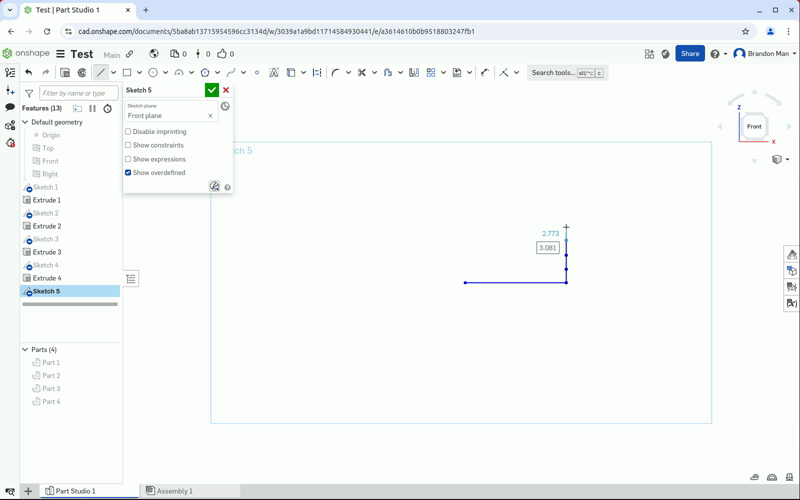
click(566, 226)
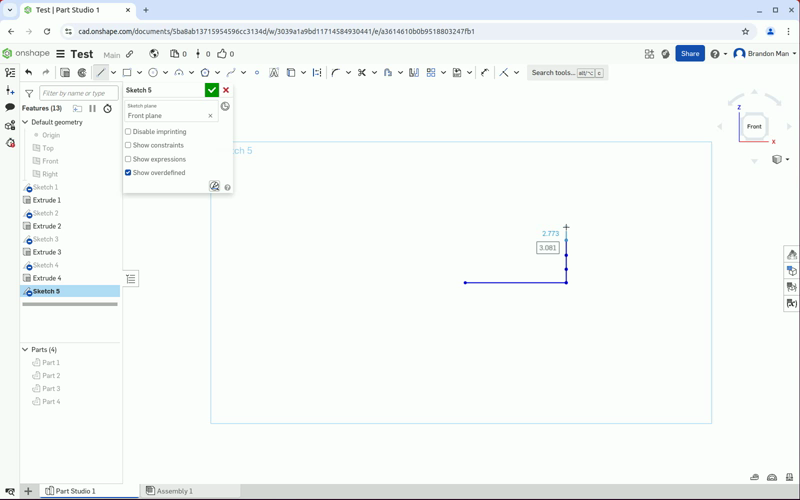
key_up(shift)
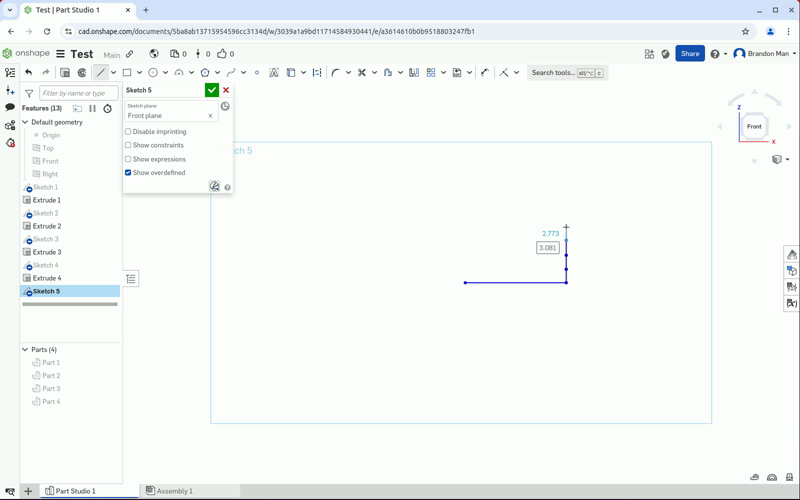
key_down(shift)
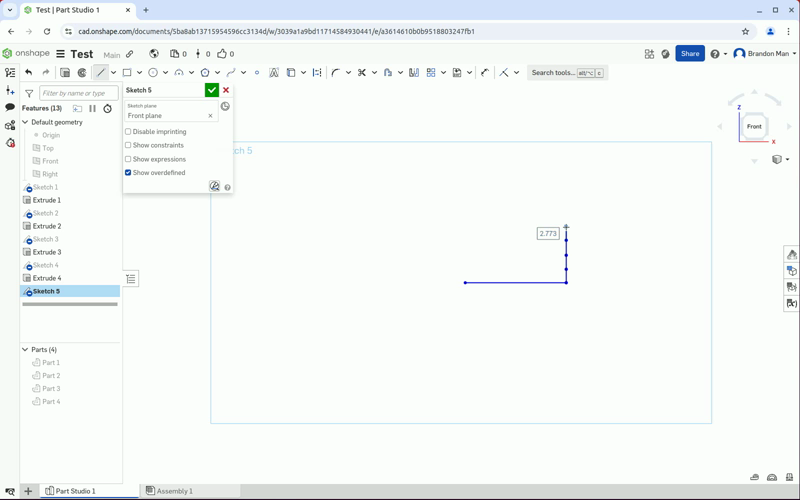
mouse_move(589, 226)
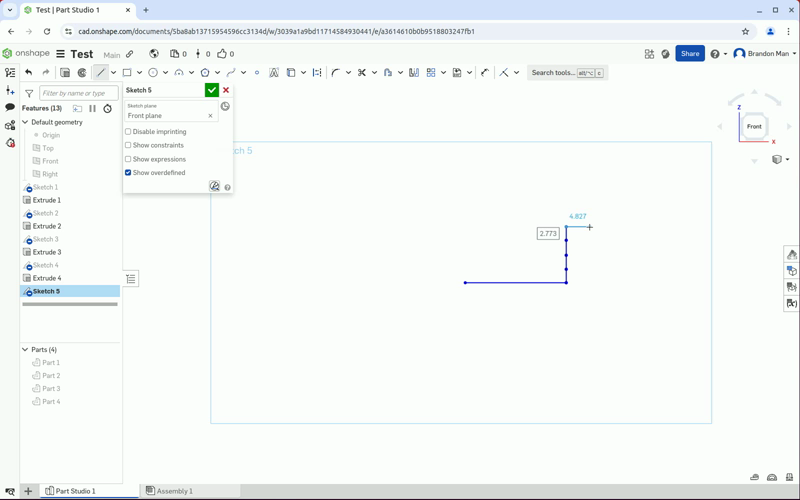
mouse_move(566, 207)
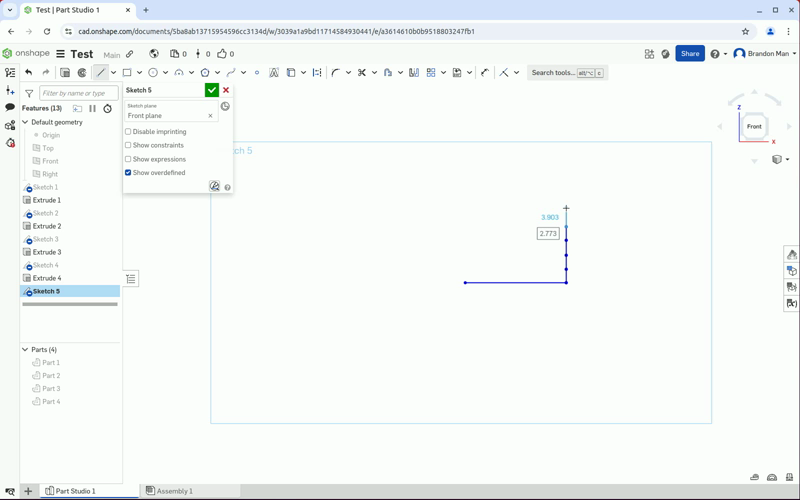
click(566, 207)
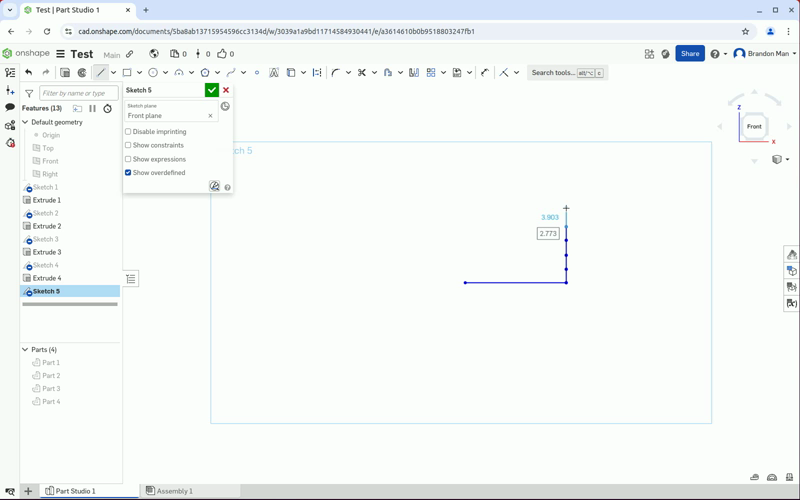
key_up(shift)
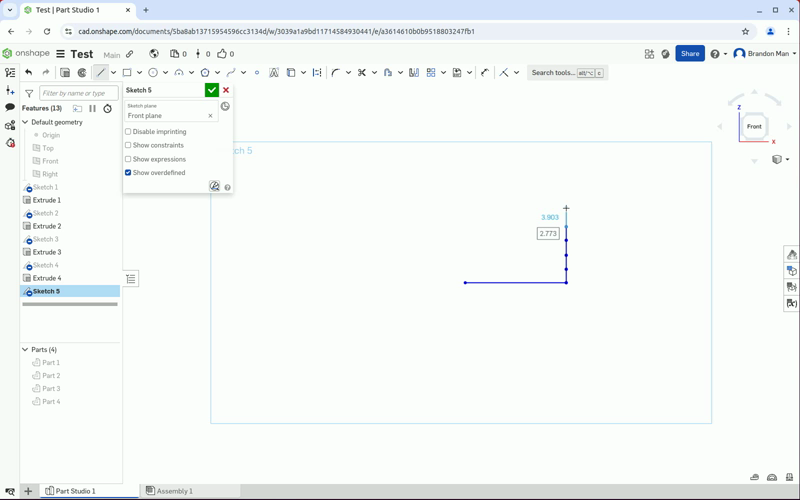
key_down(shift)
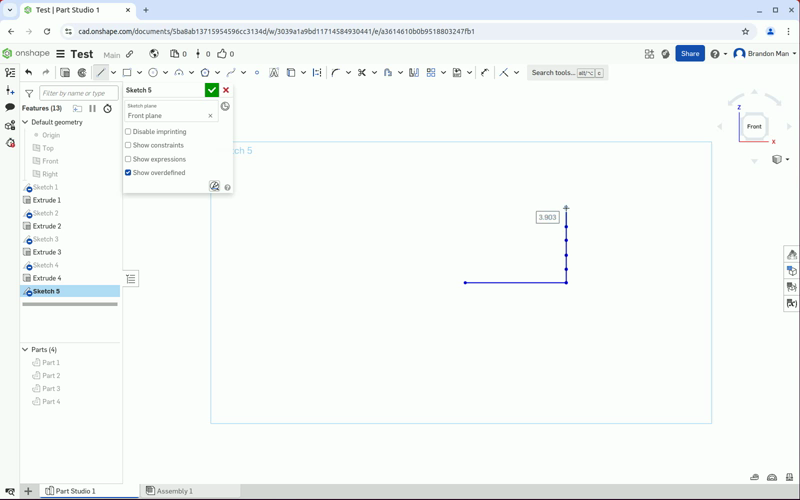
mouse_move(465, 207)
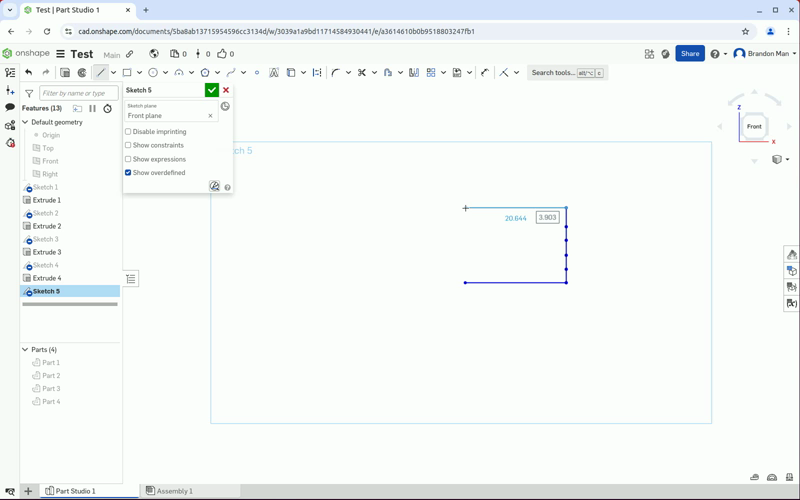
click(465, 207)
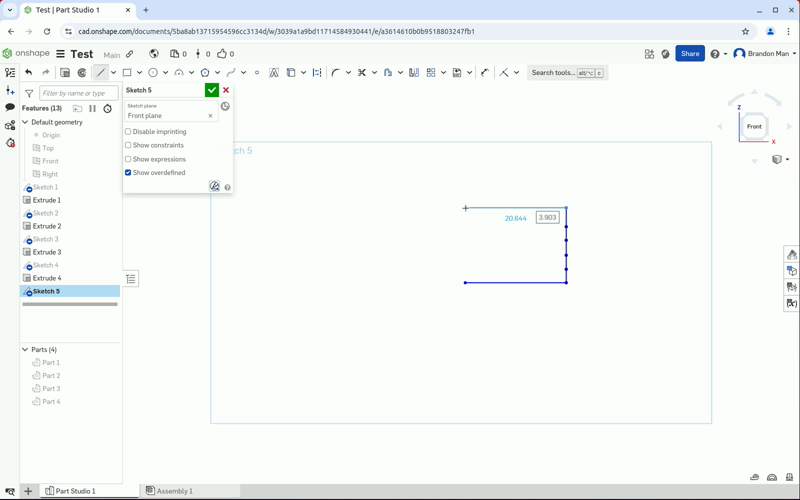
key_up(shift)
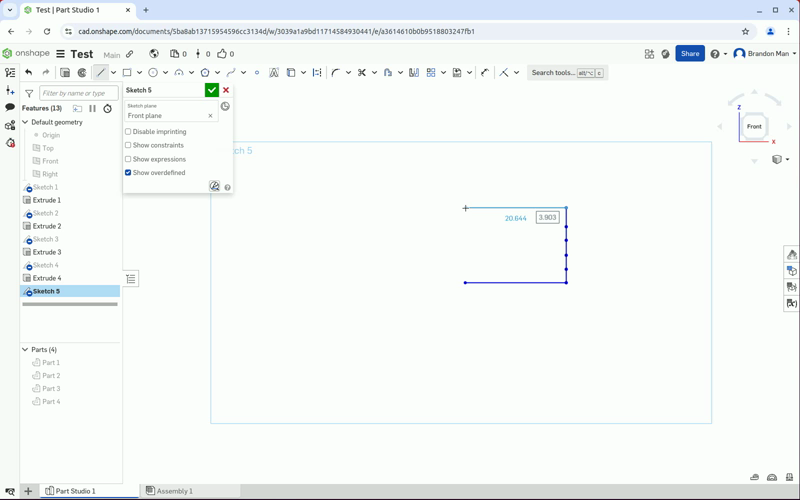
key_down(shift)
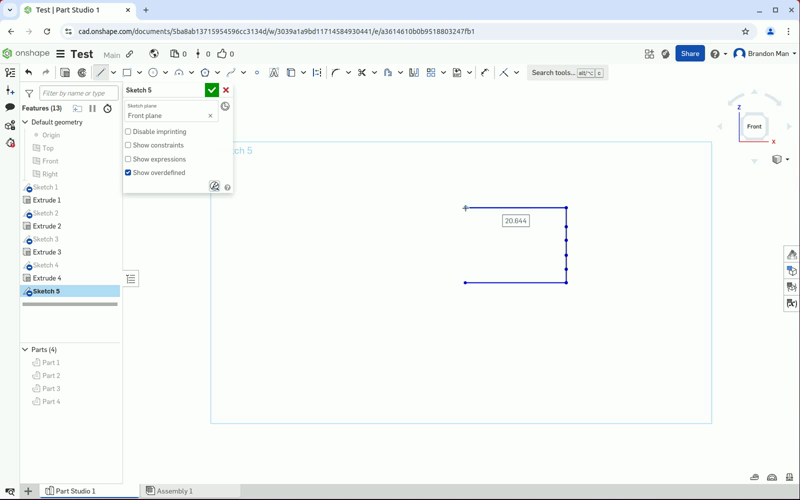
mouse_move(495, 207)
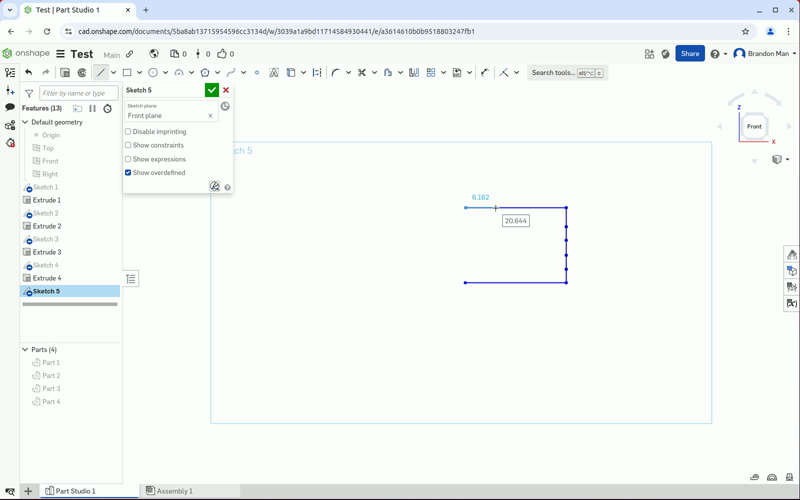
mouse_move(465, 226)
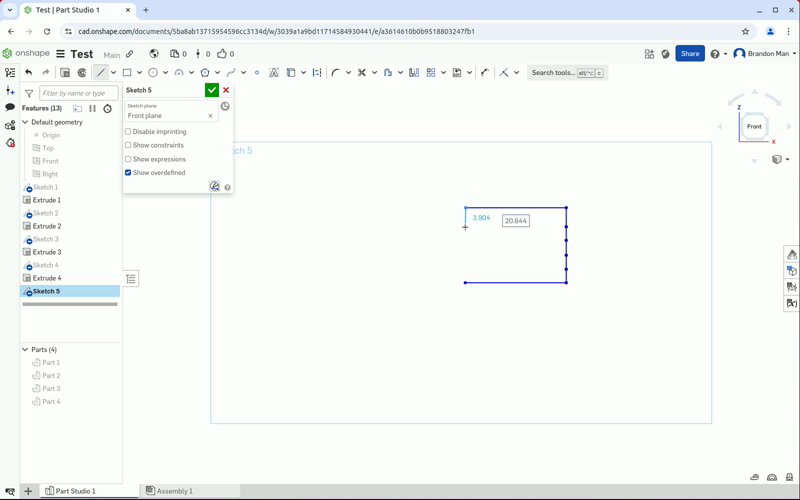
click(465, 226)
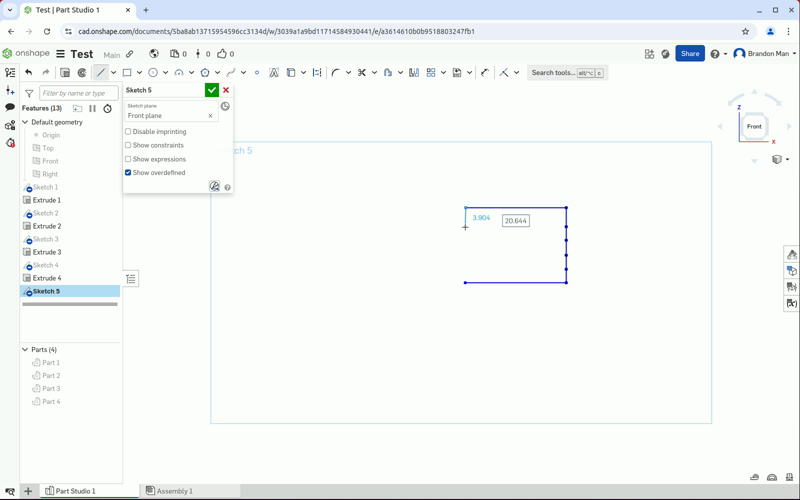
key_up(shift)
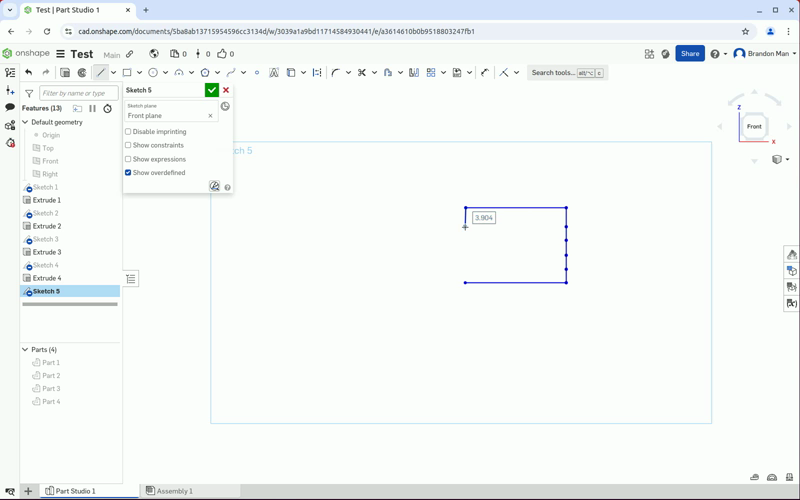
key_down(shift)
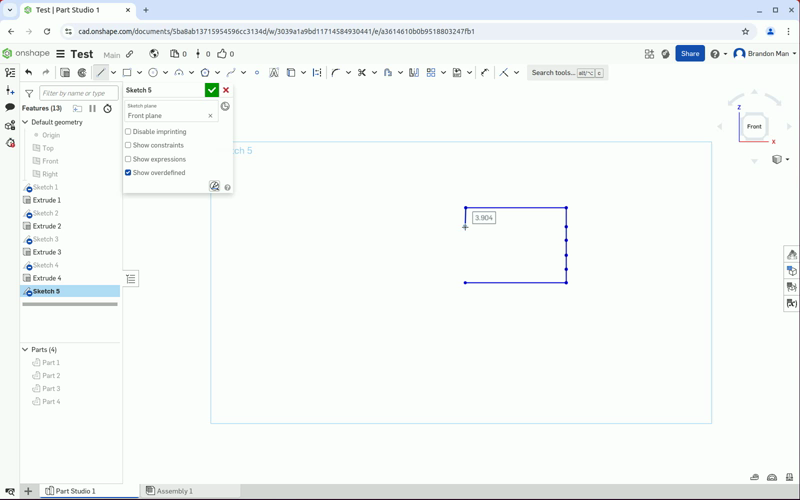
mouse_move(495, 226)
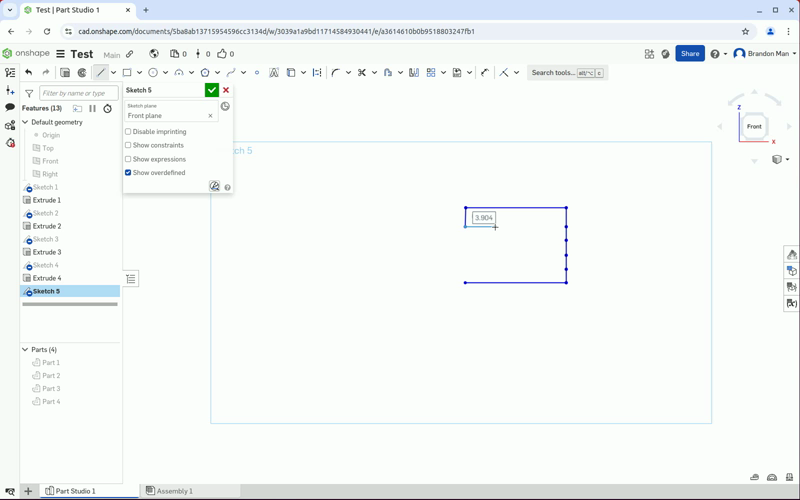
mouse_move(465, 240)
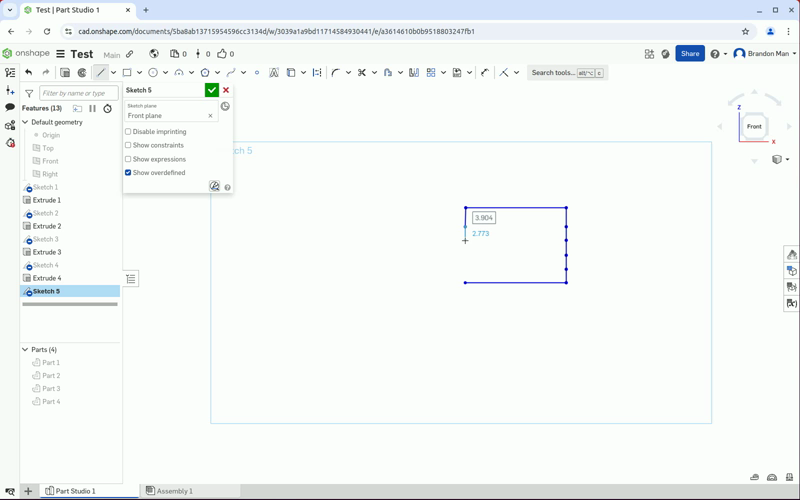
click(465, 240)
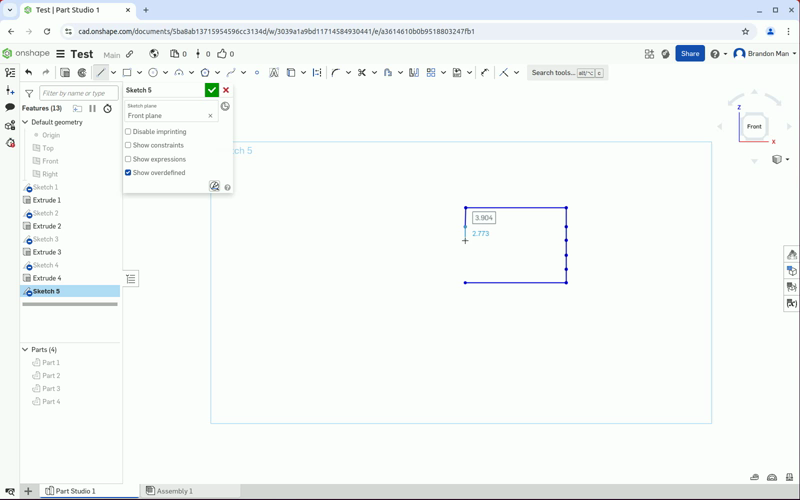
key_up(shift)
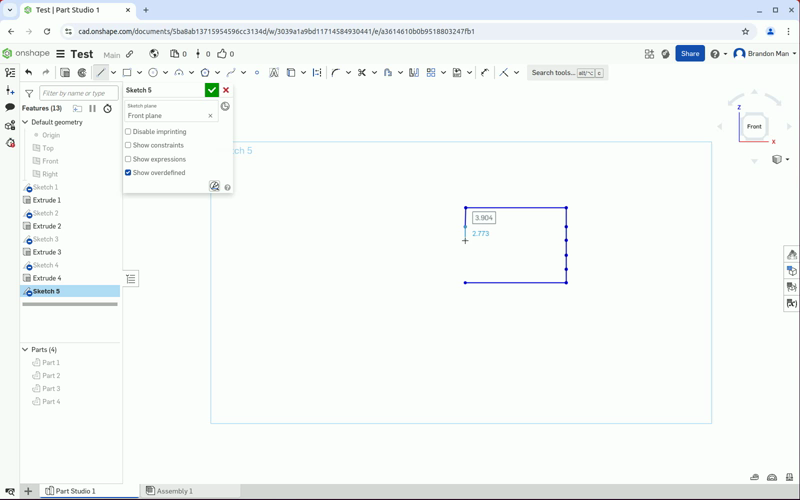
key_down(shift)
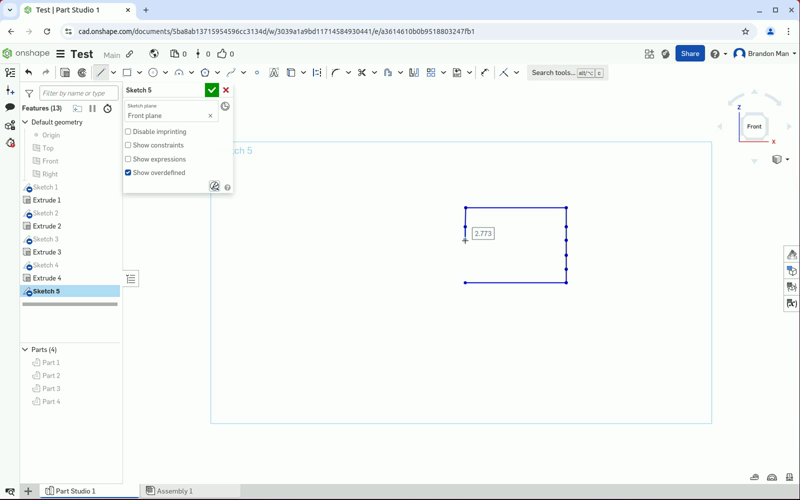
mouse_move(495, 240)
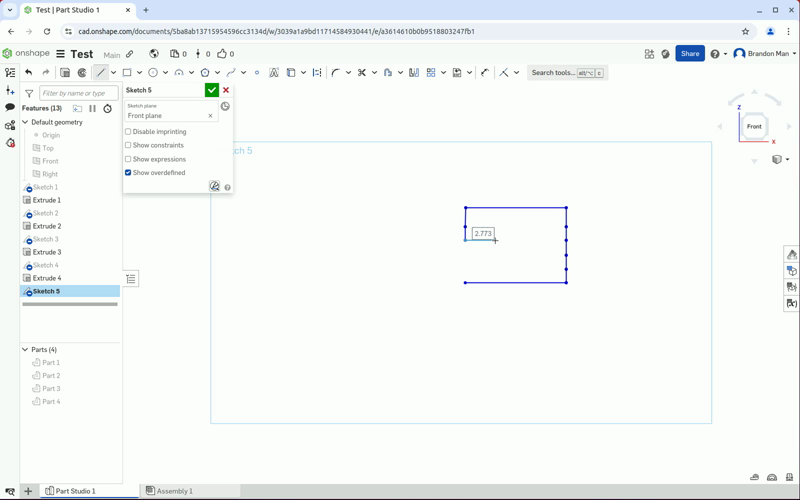
mouse_move(465, 255)
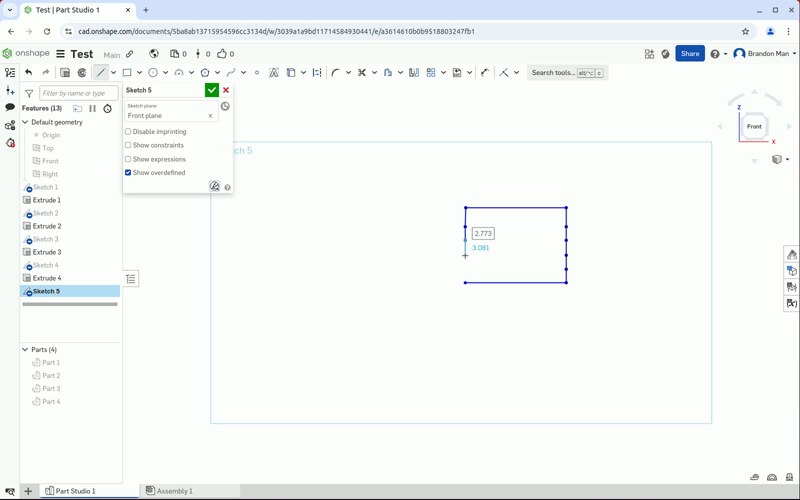
click(465, 255)
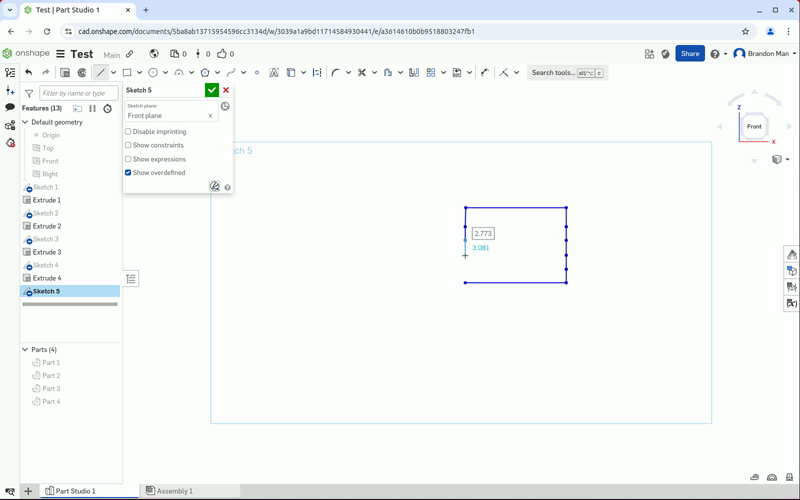
key_up(shift)
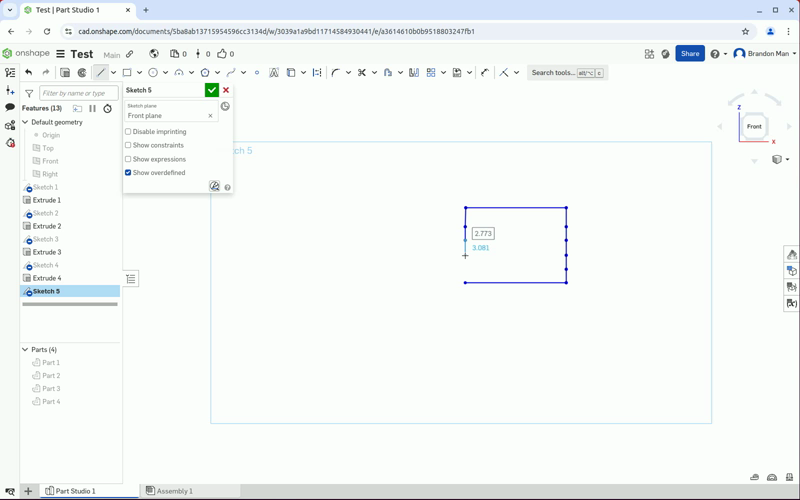
key_down(shift)
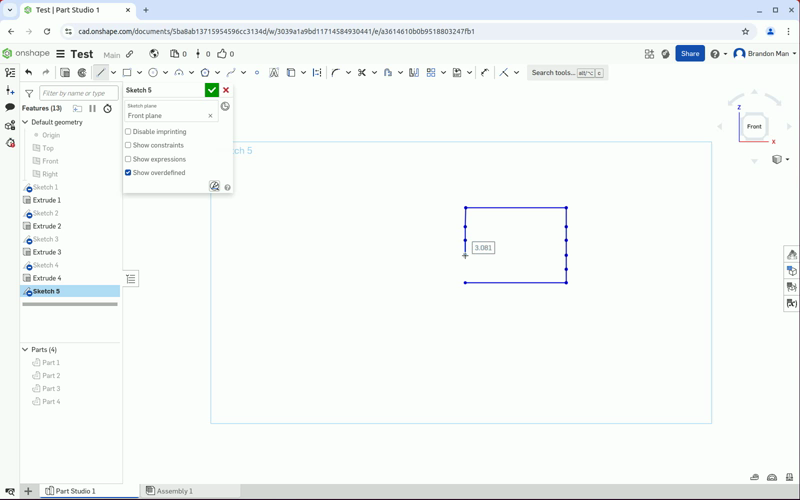
mouse_move(495, 255)
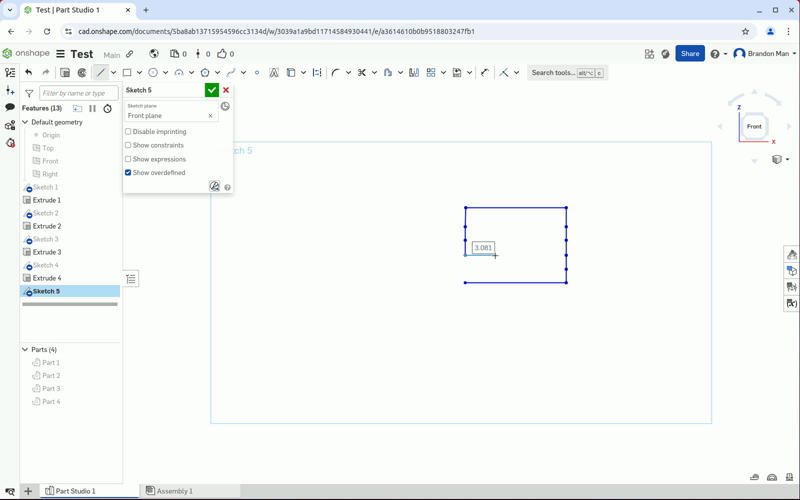
mouse_move(465, 269)
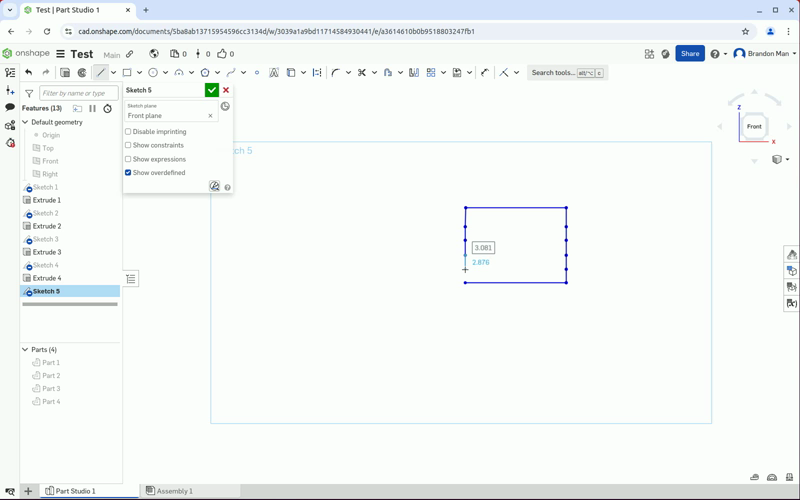
click(465, 269)
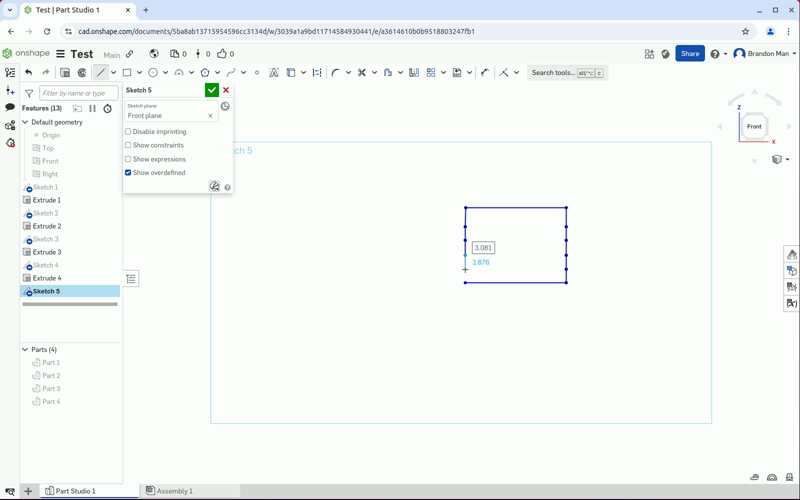
key_up(shift)
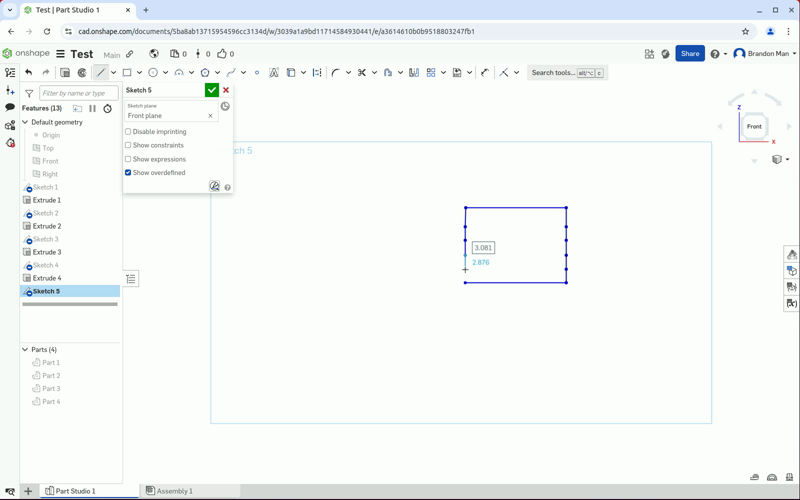
mouse_move(495, 269)
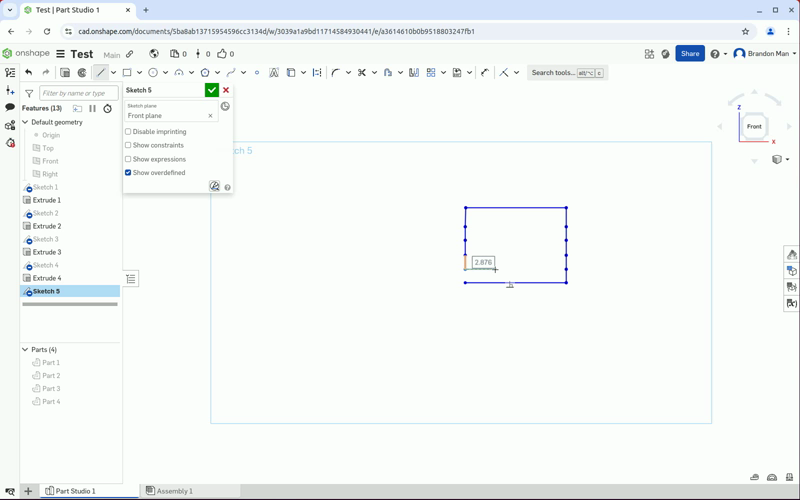
key_down(shift)
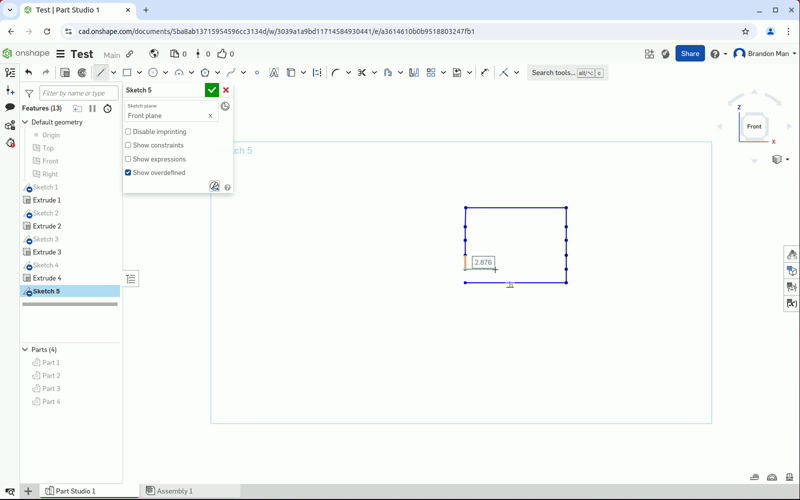
mouse_move(465, 282)
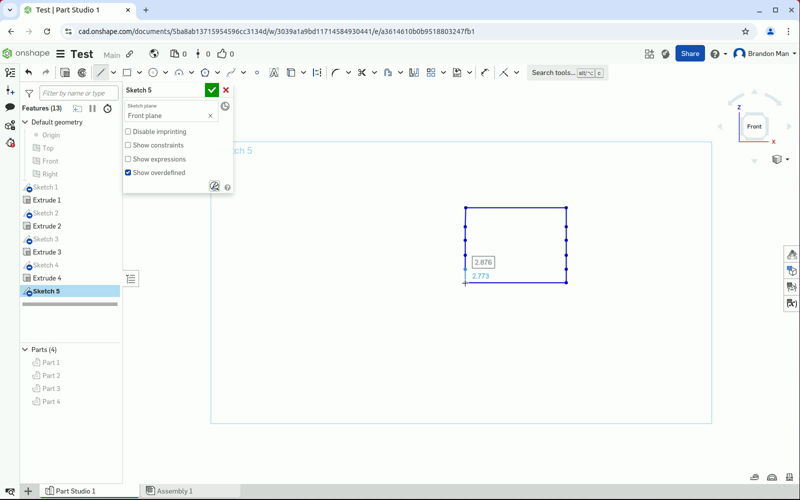
key_up(shift)
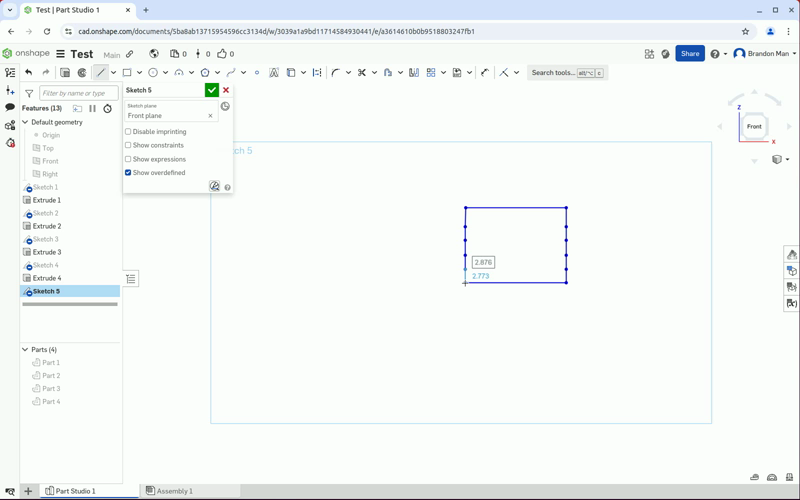
click(465, 282)
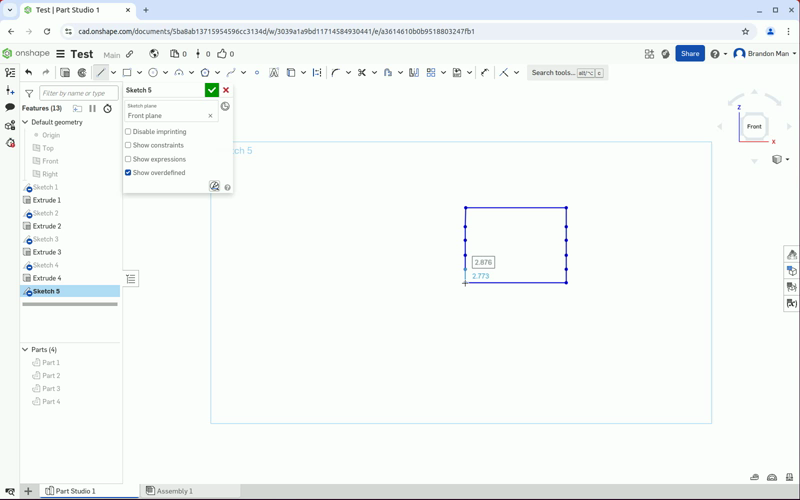
key(esc)
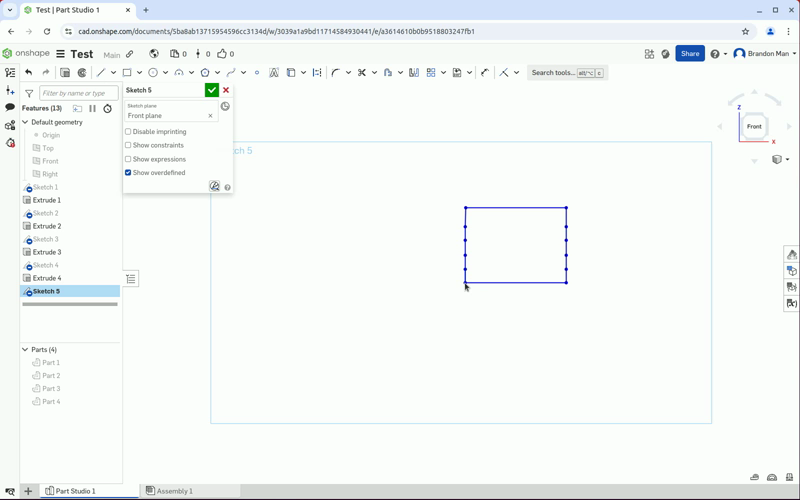
mouse_move(552, 258)
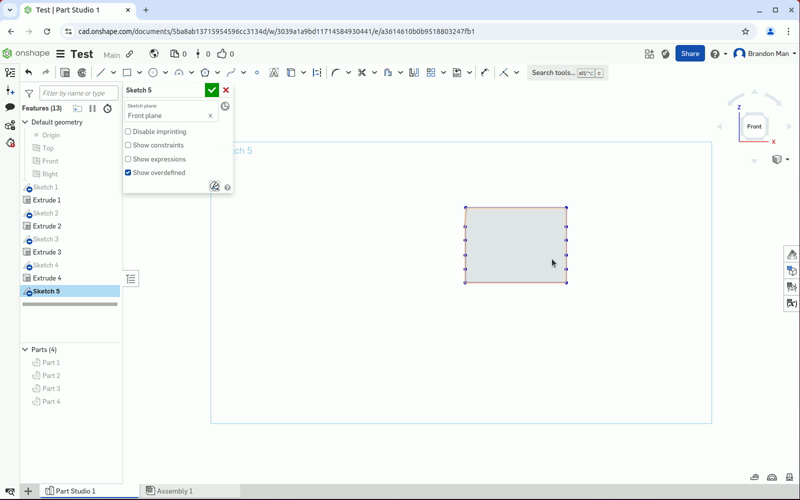
click(552, 258)
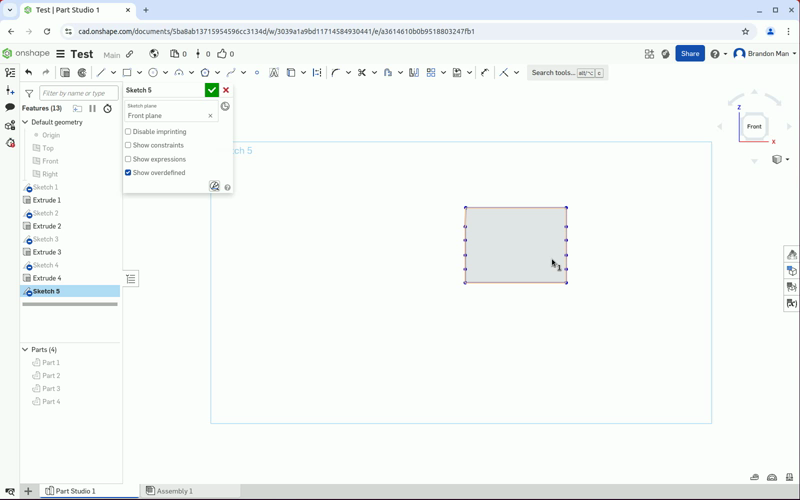
mouse_move(73, 352)
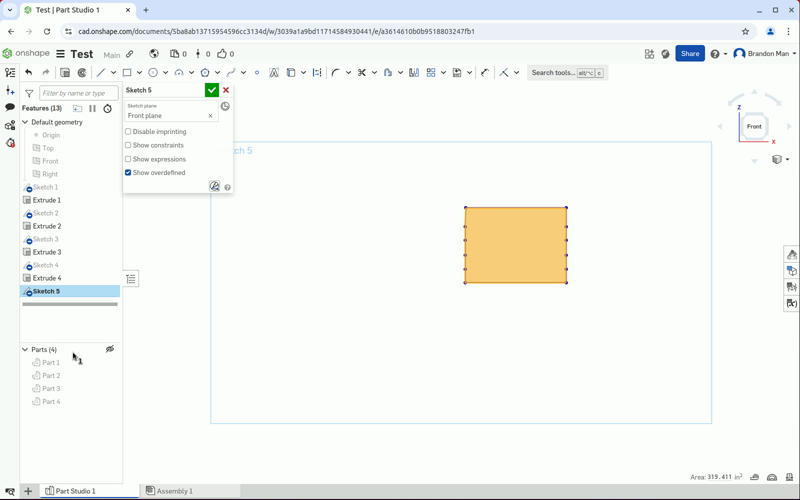
key(shift+y)
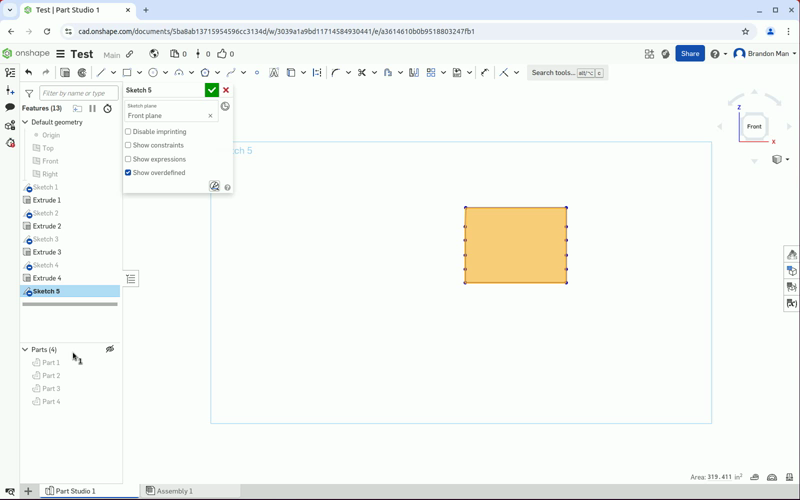
key(shift+e)
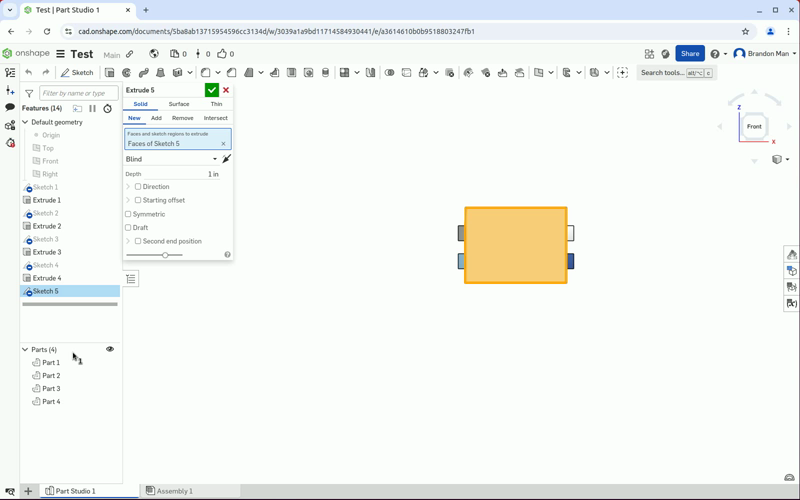
mouse_move(143, 106)
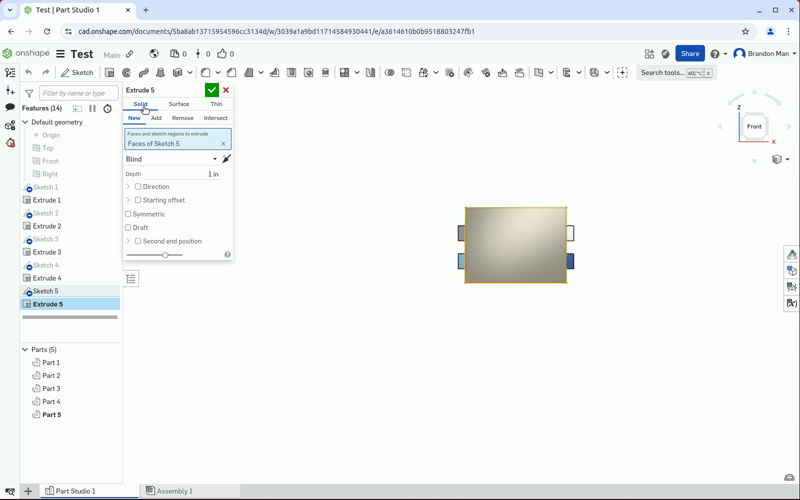
click(143, 106)
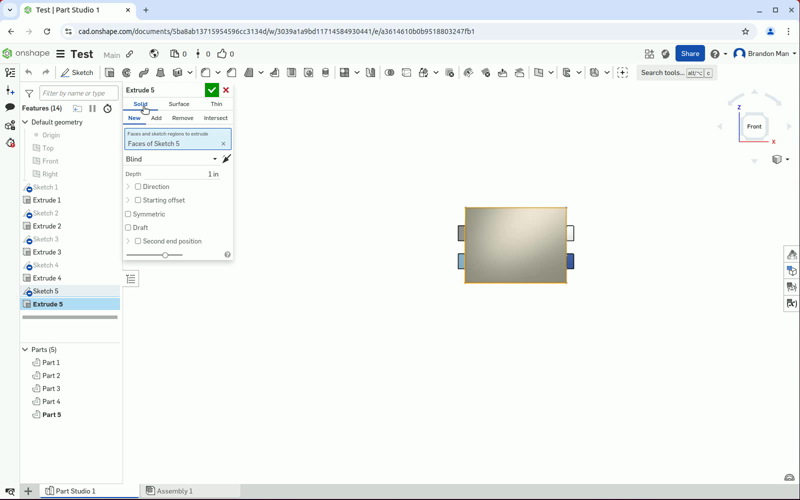
mouse_move(137, 120)
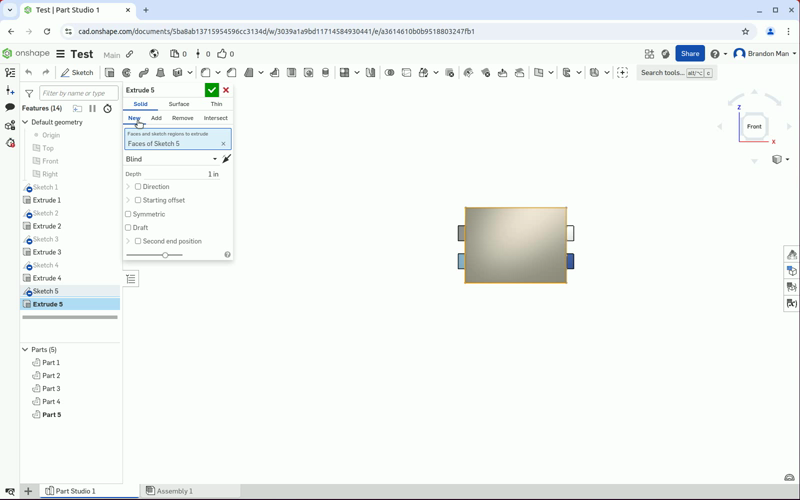
click(137, 120)
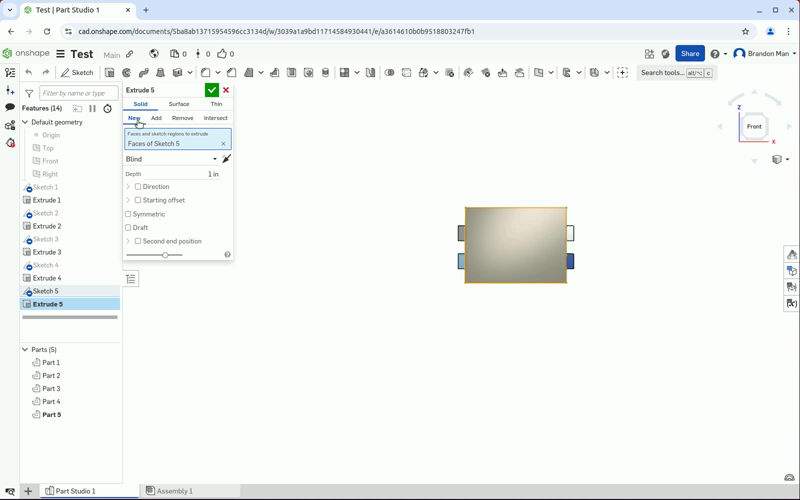
key(tab, 4)
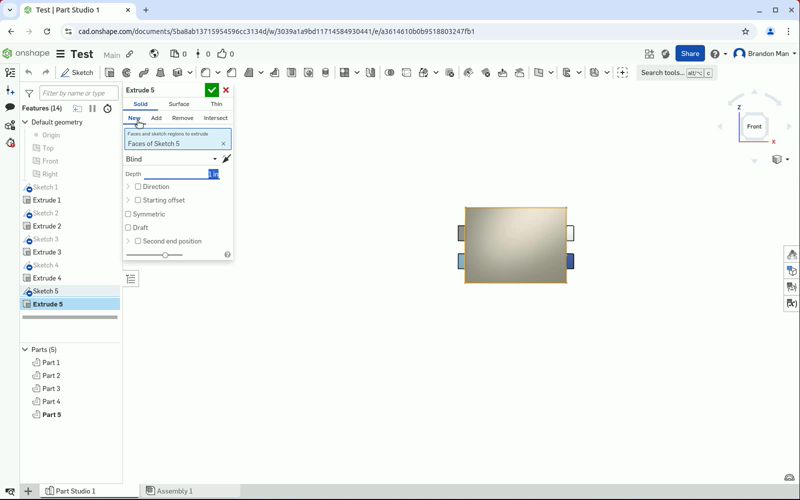
text(-0.481)
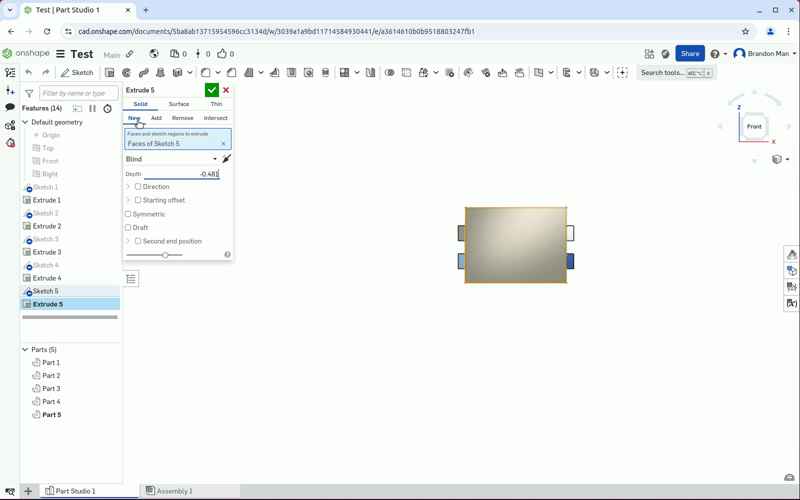
key(enter)
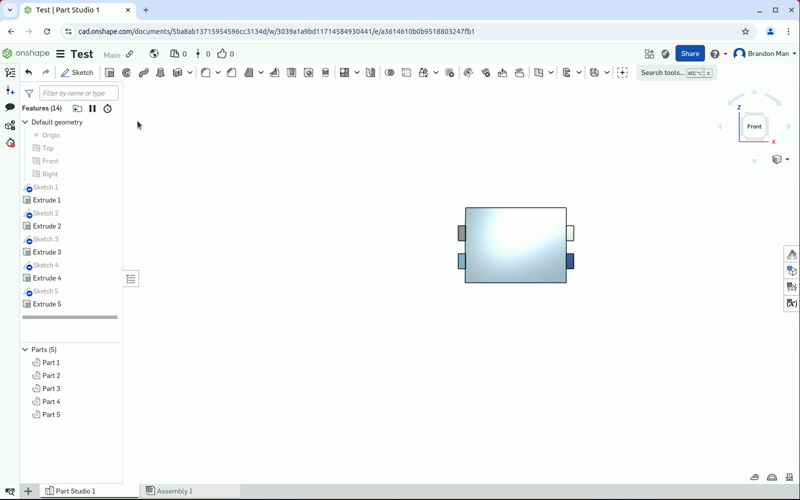
key(shift+h)
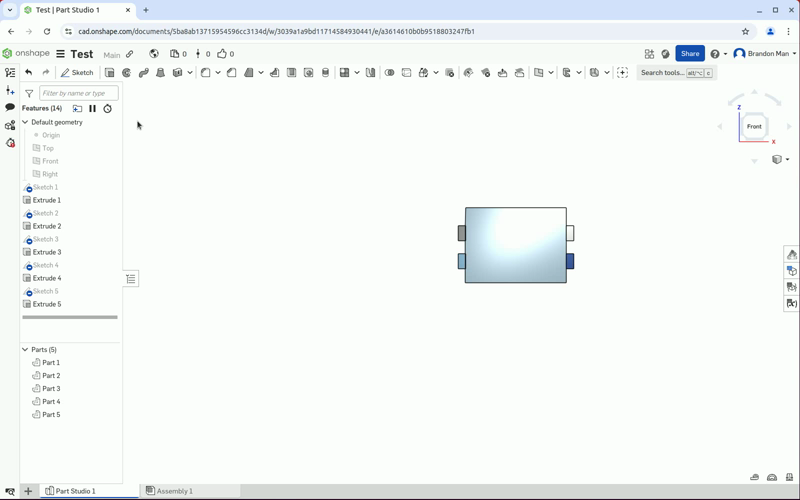
key(shift+h)
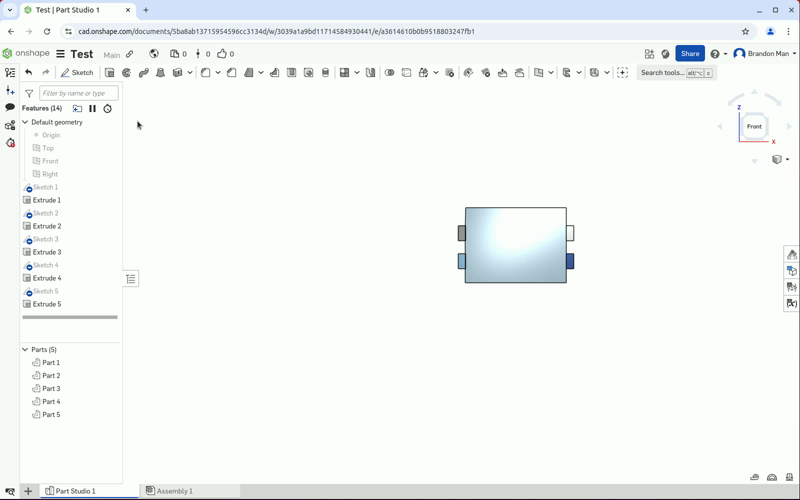
mouse_move(73, 189)
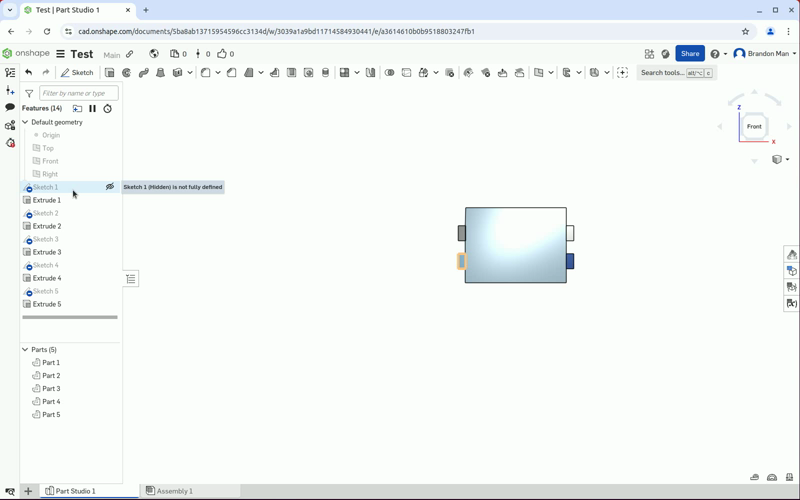
click(73, 189)
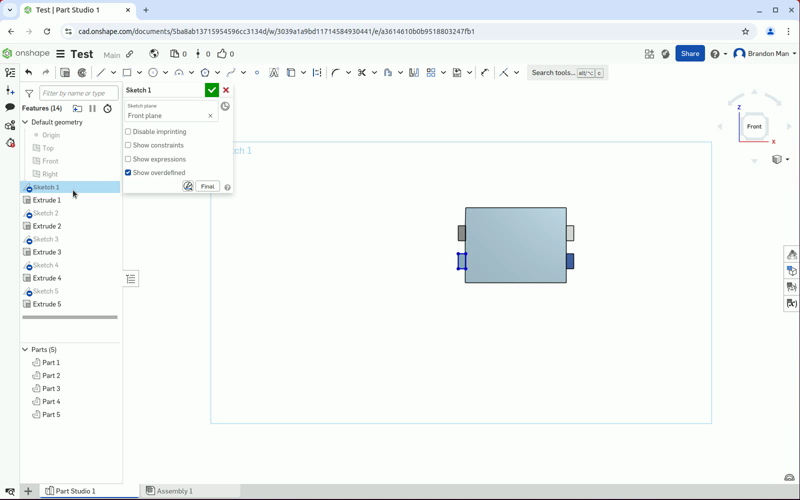
mouse_move(229, 92)
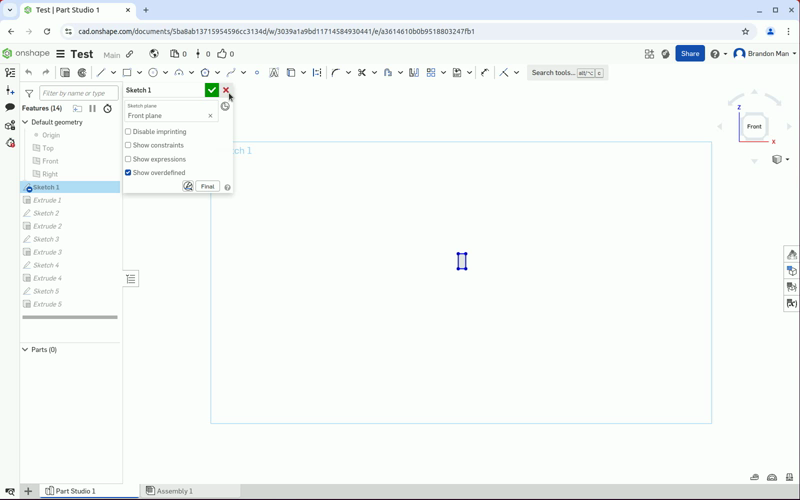
click(229, 92)
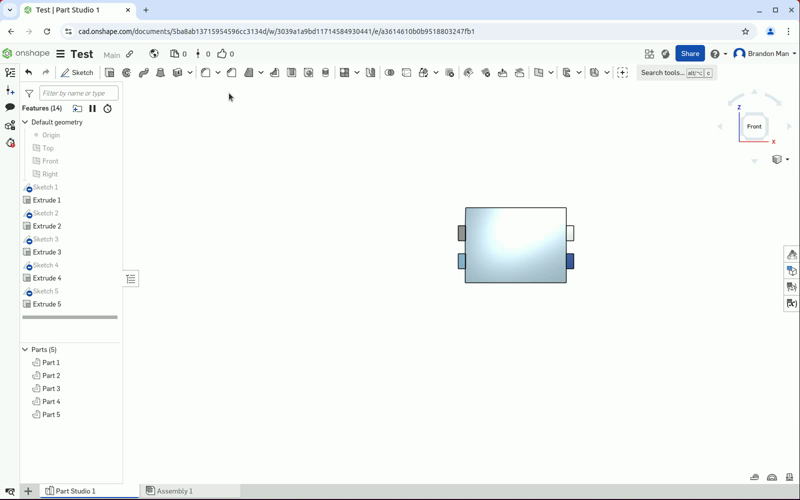
mouse_move(73, 352)
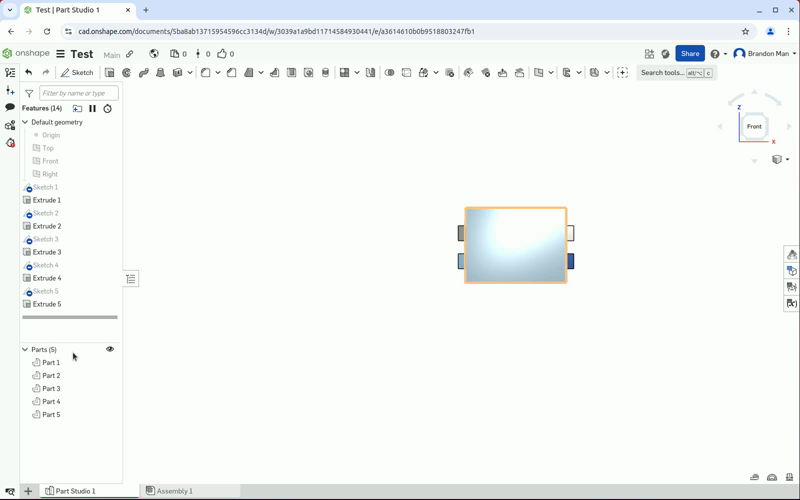
key(y)
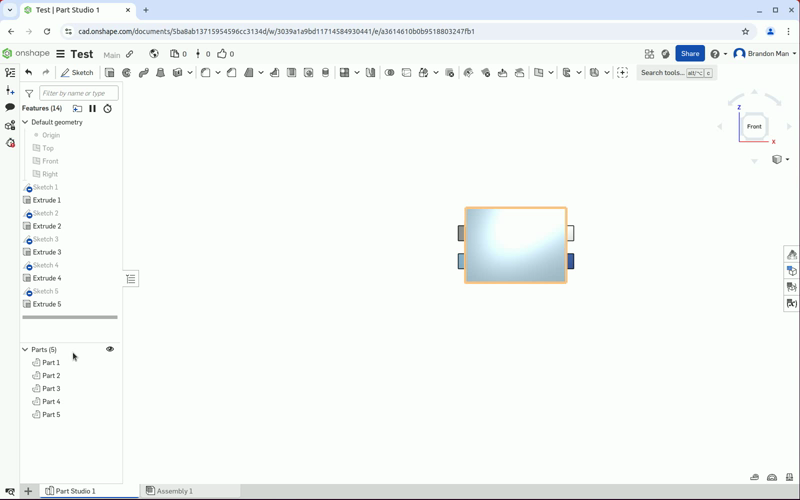
key(shift+p)
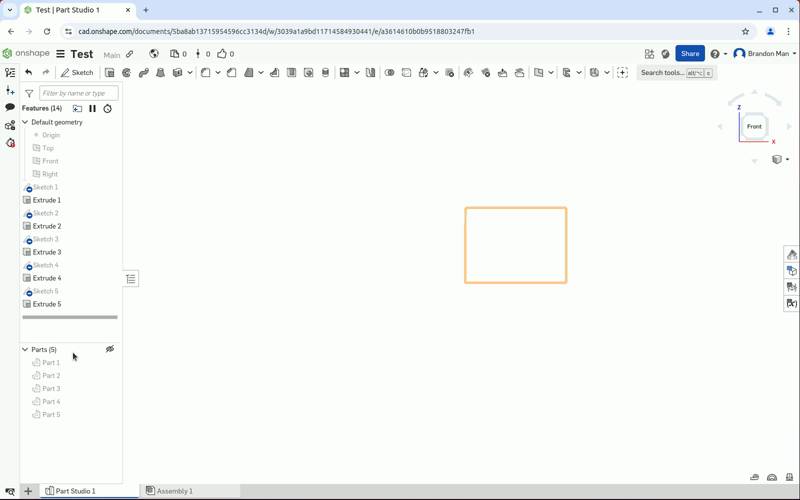
key(space)
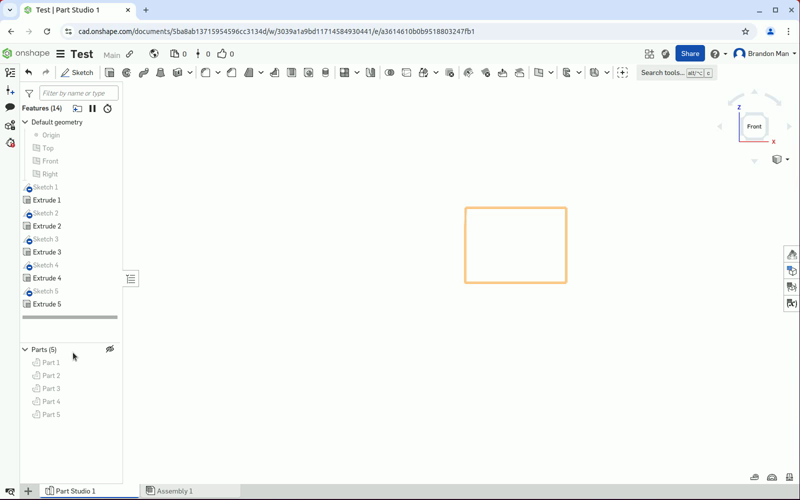
key_down(shift)
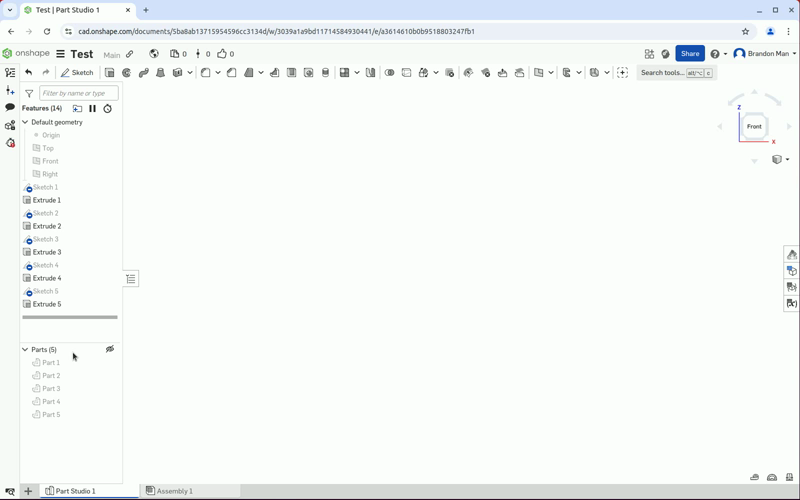
key(down)
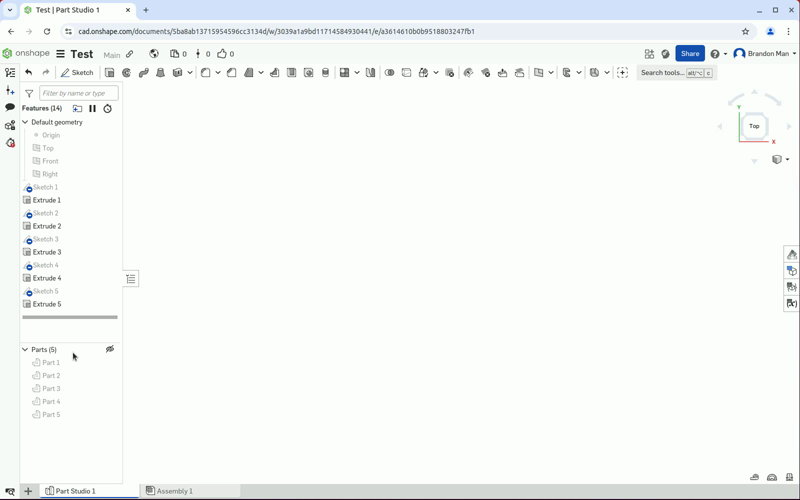
key_up(shift)
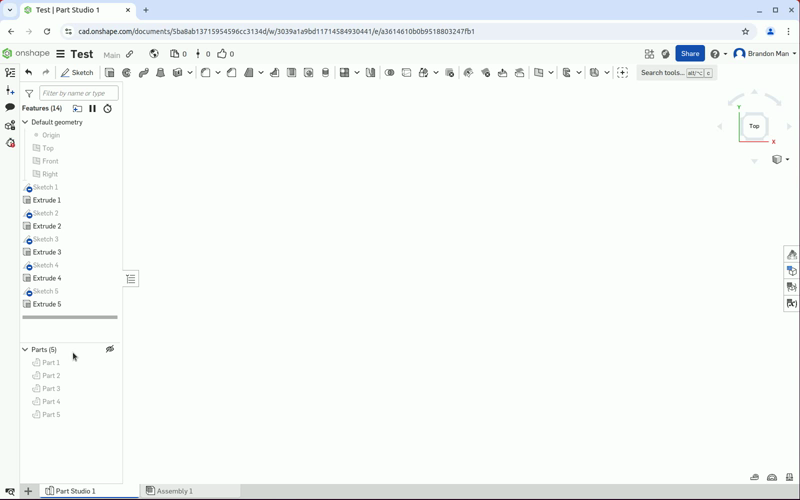
mouse_move(73, 352)
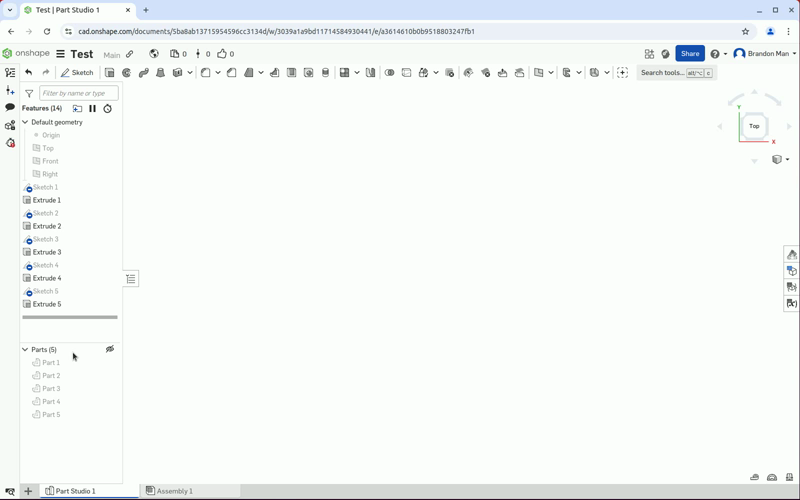
key(shift+y)
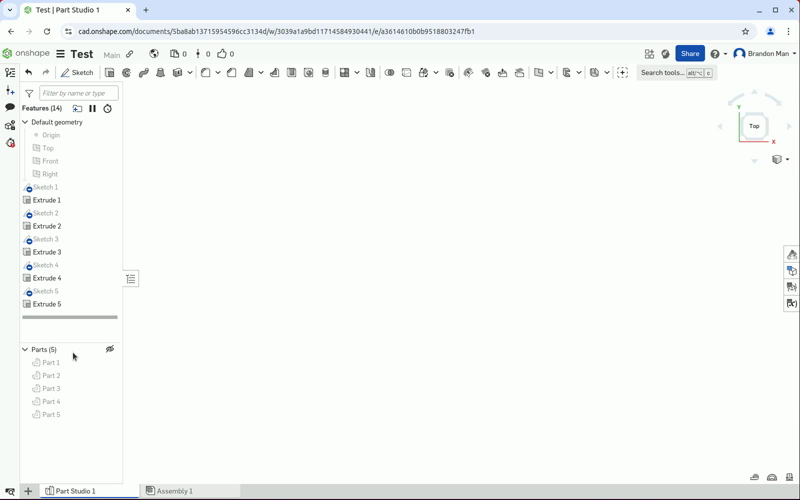
key(shift+s)
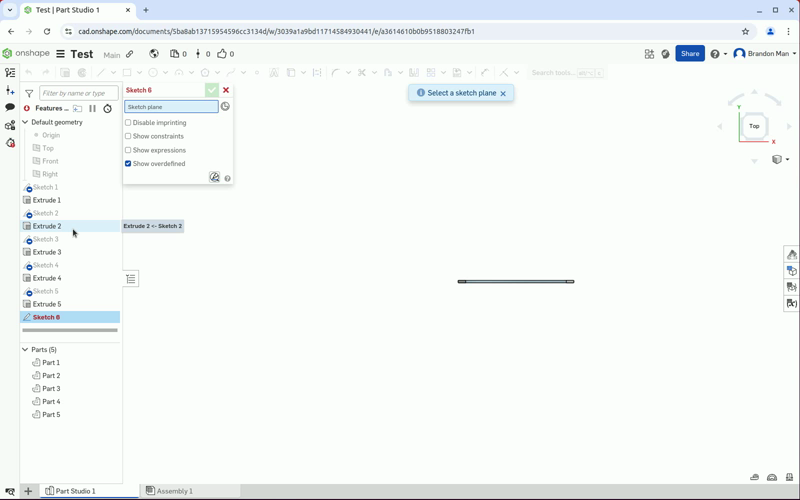
scroll(3)
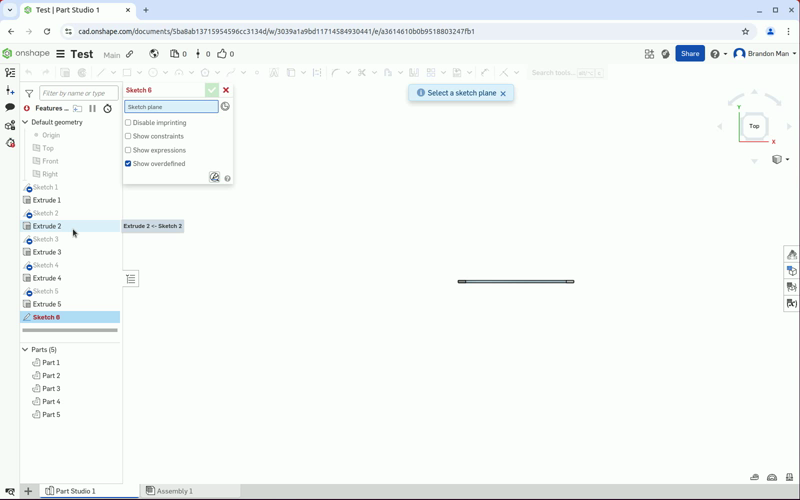
mouse_move(73, 150)
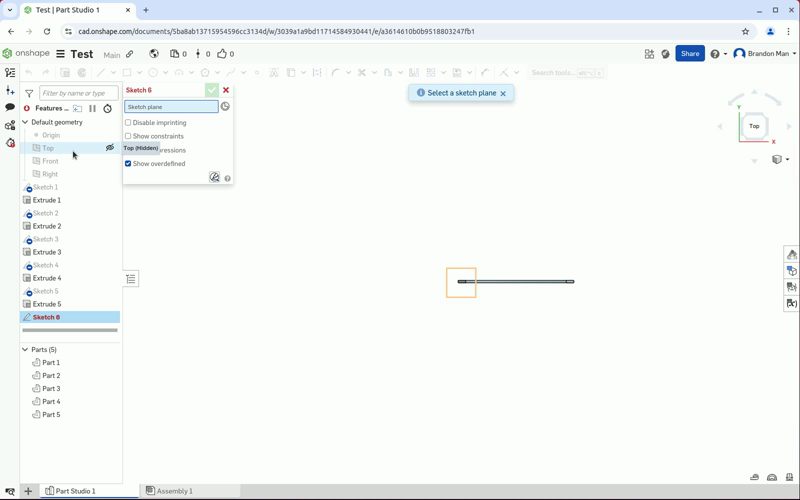
click(73, 150)
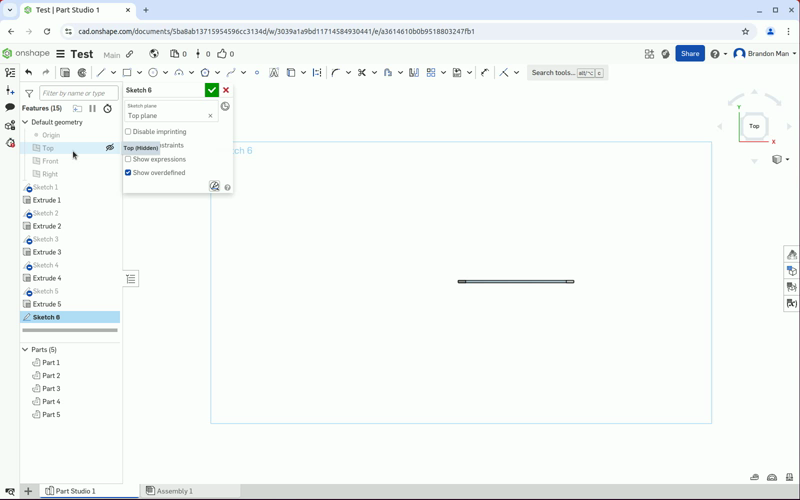
mouse_move(73, 352)
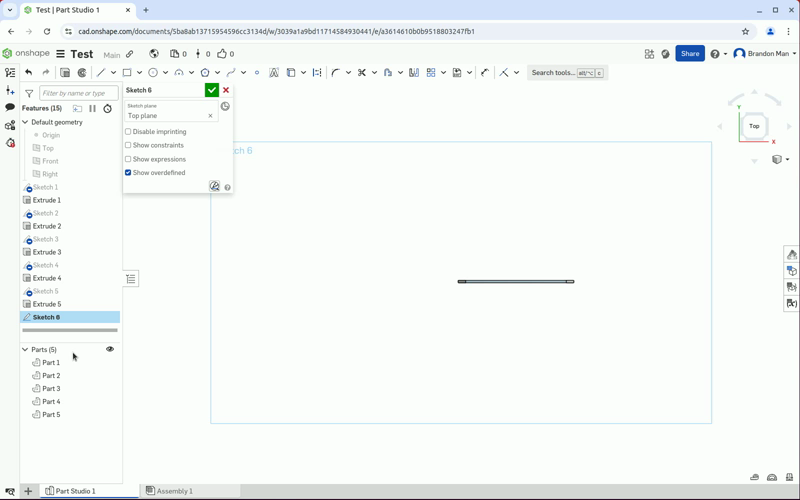
key(y)
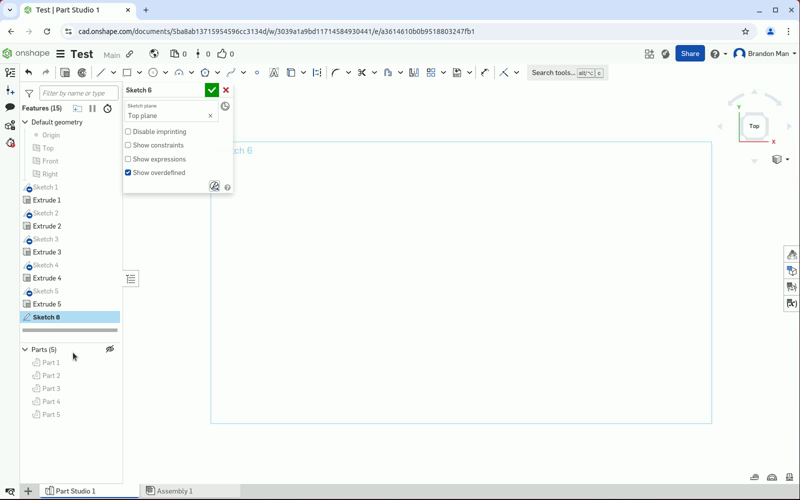
key(l)
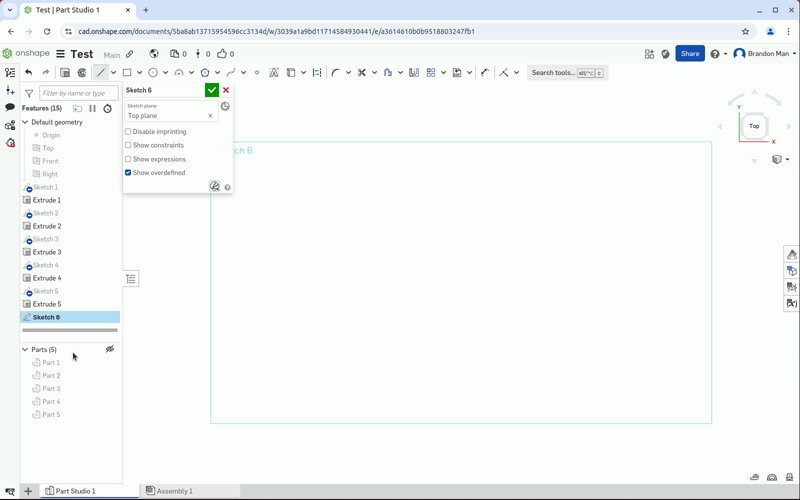
key_down(shift)
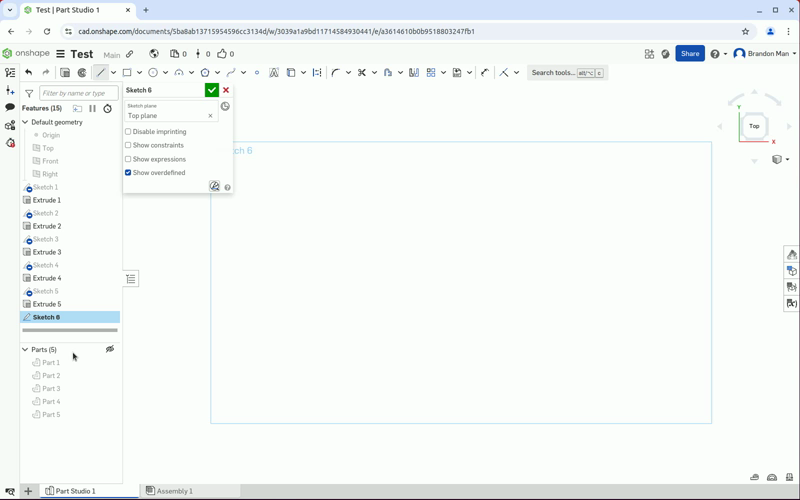
mouse_move(495, 280)
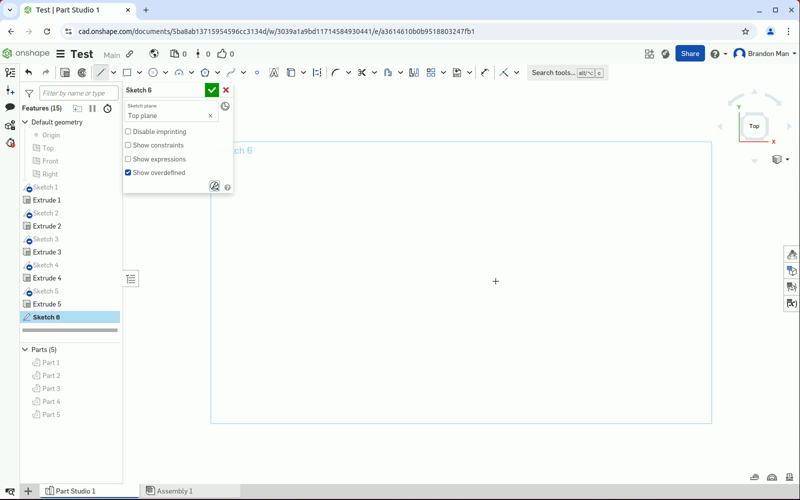
click(495, 280)
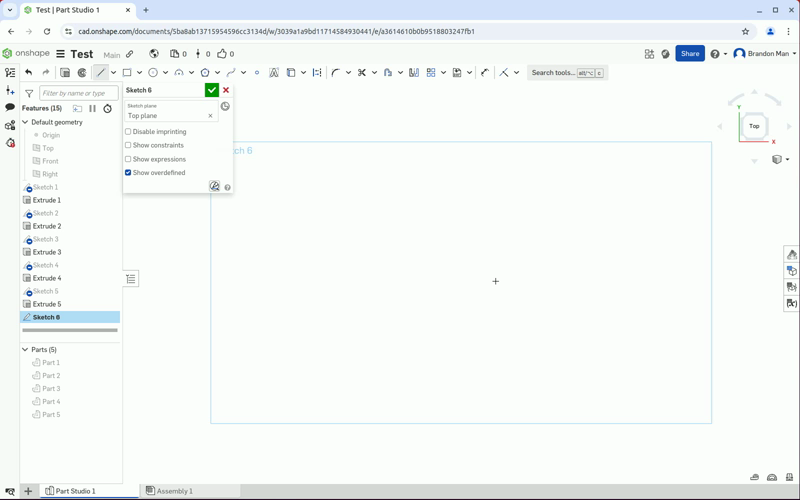
key_up(shift)
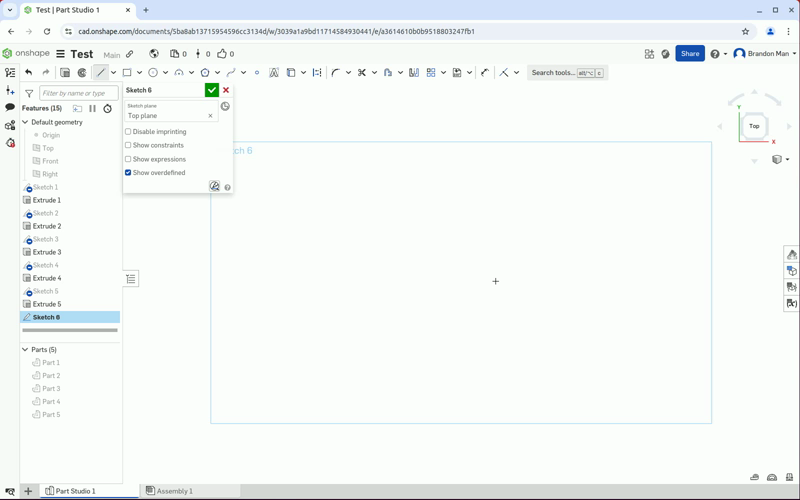
key_down(shift)
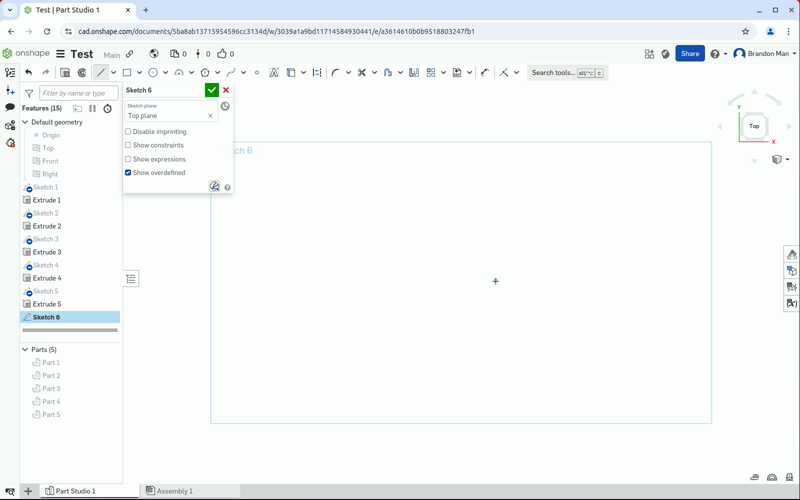
mouse_move(525, 280)
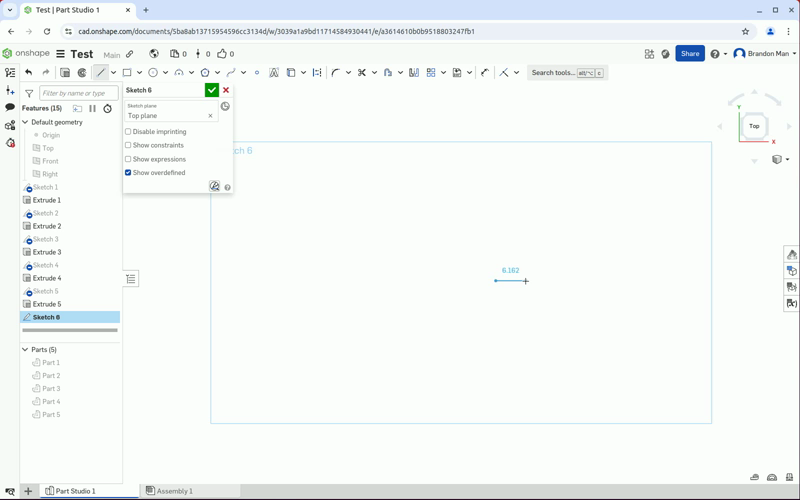
mouse_move(498, 280)
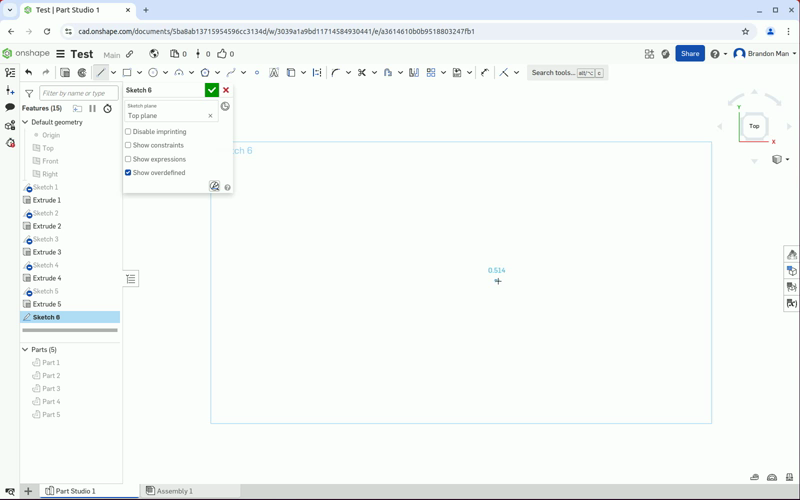
scroll(6)
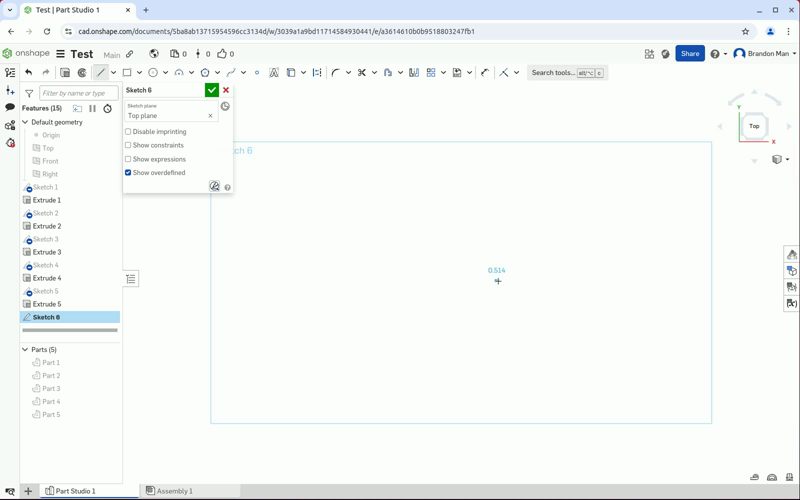
scroll(6)
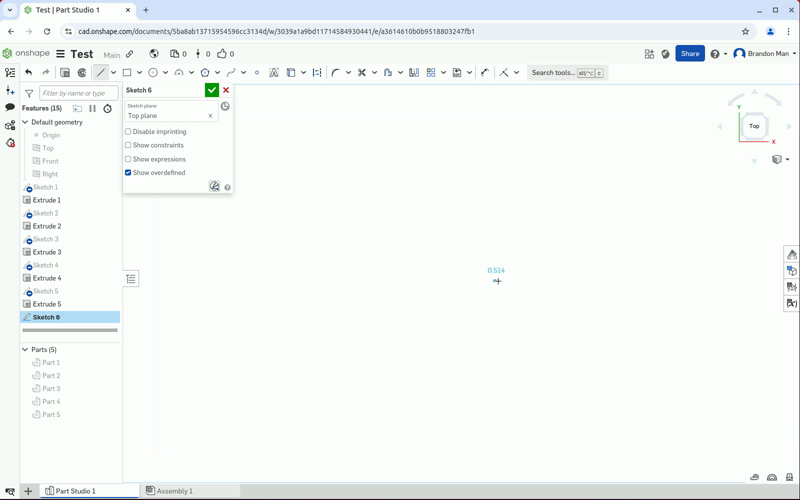
scroll(6)
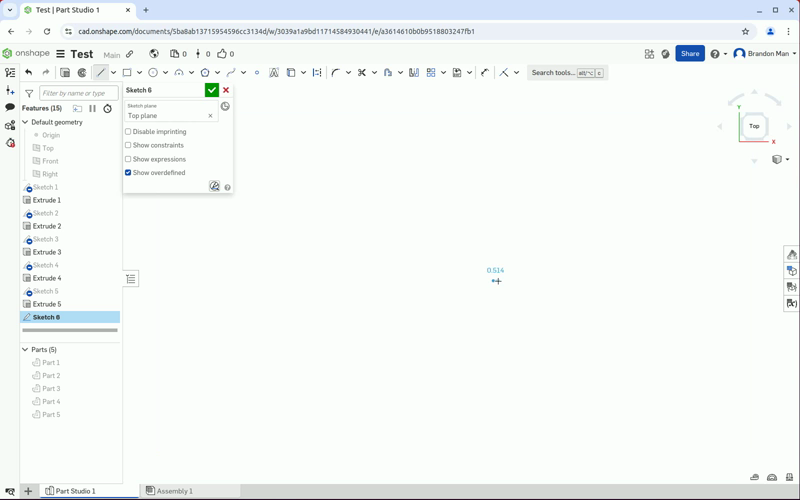
scroll(6)
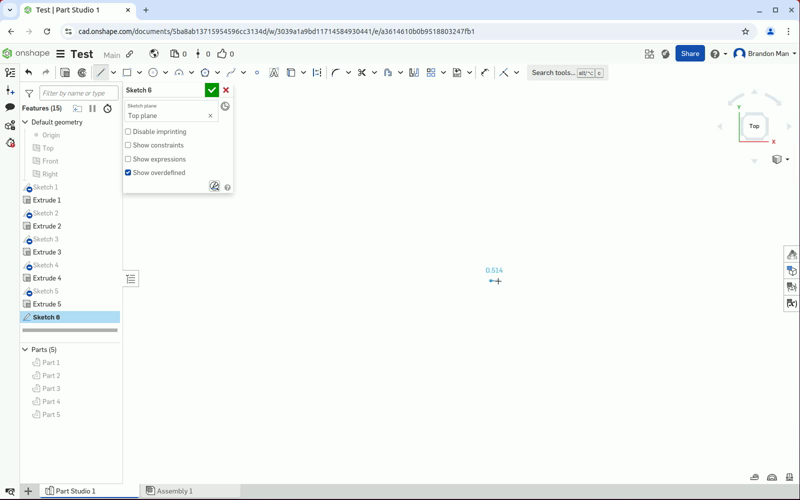
scroll(6)
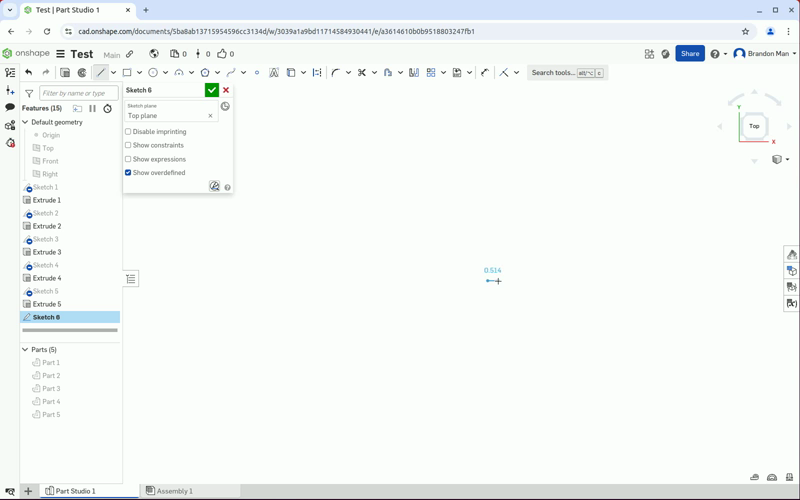
scroll(6)
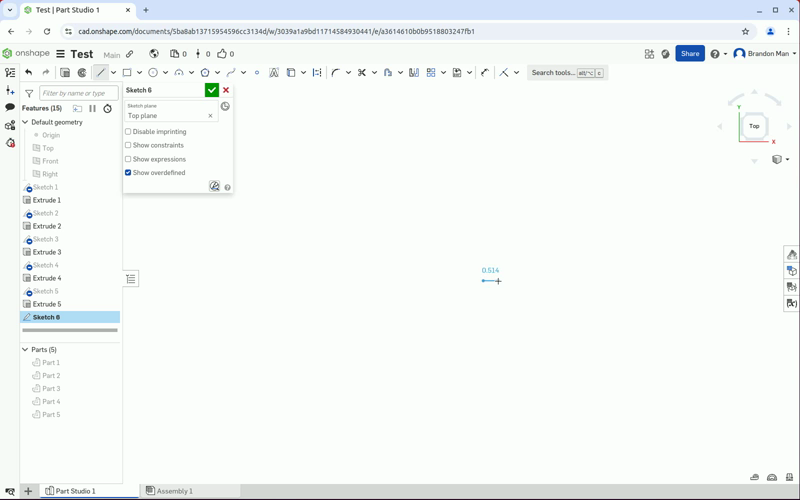
scroll(6)
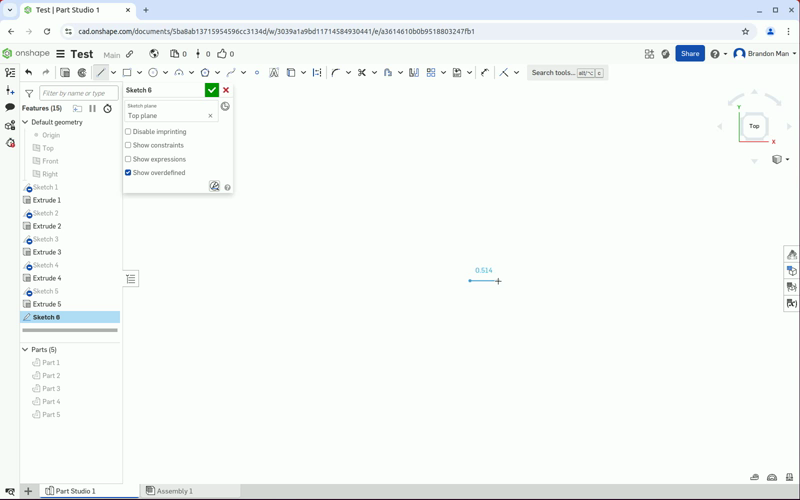
click(498, 280)
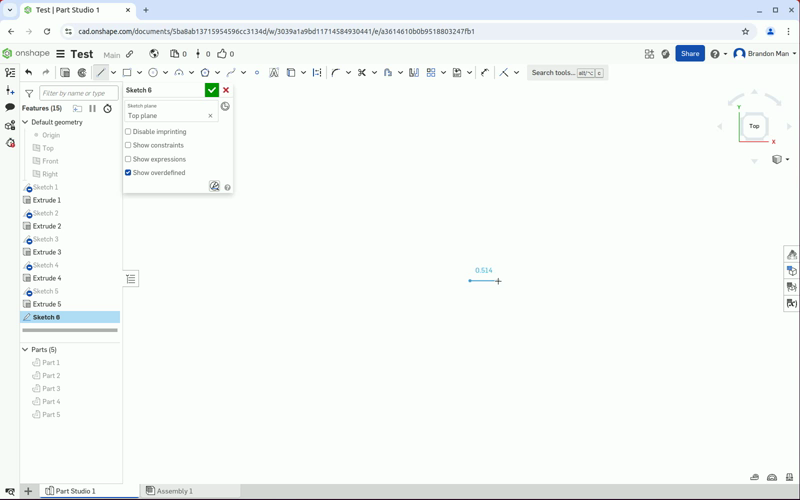
scroll(-6)
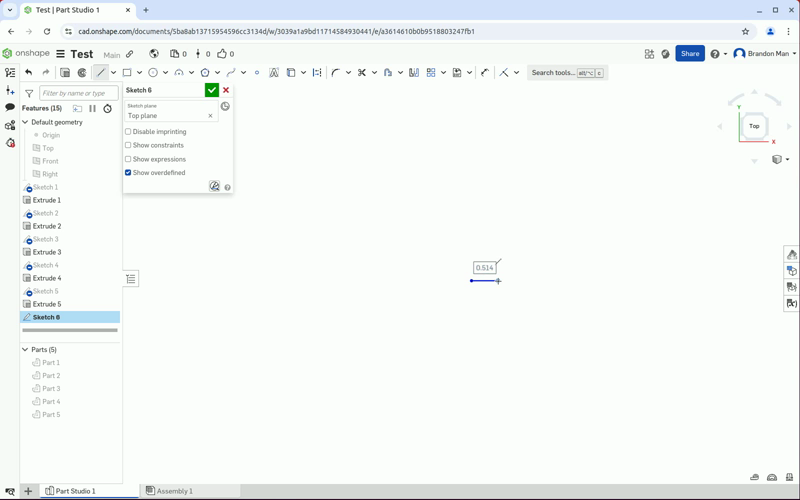
scroll(-6)
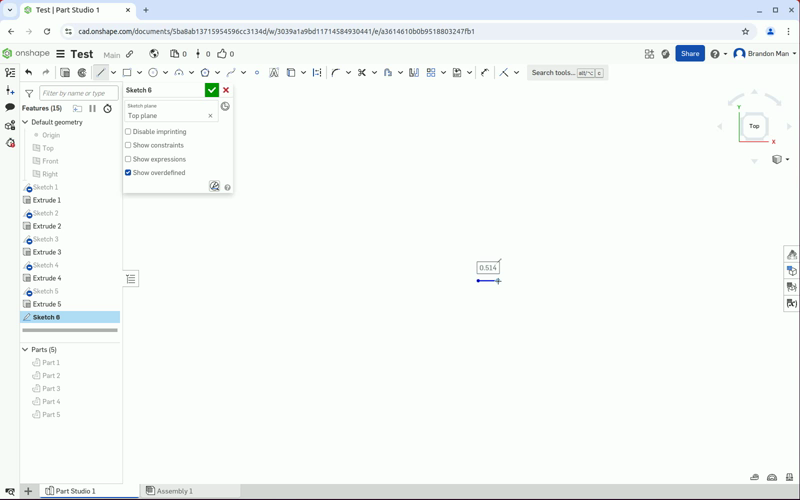
scroll(-6)
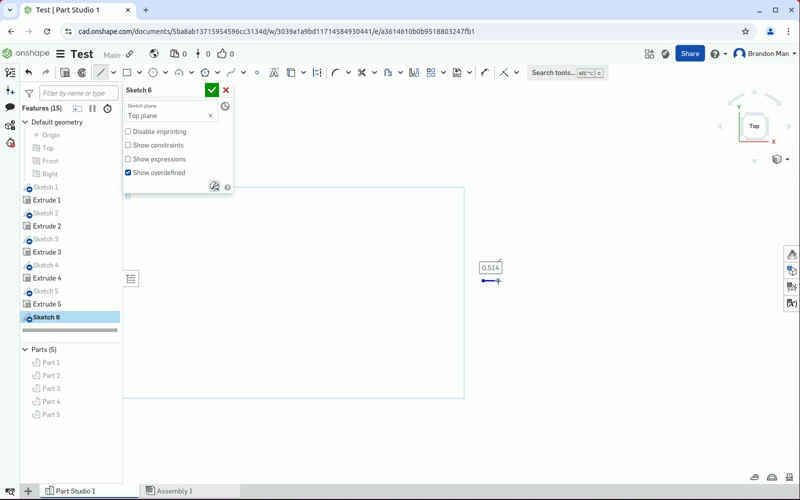
scroll(-6)
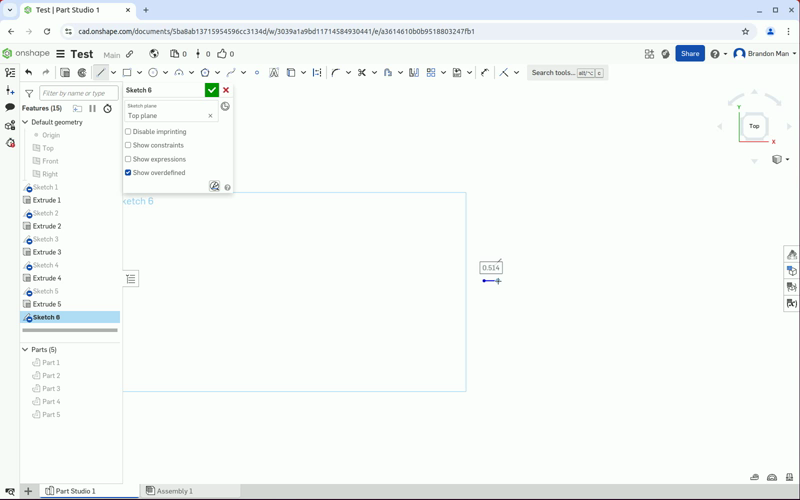
scroll(-6)
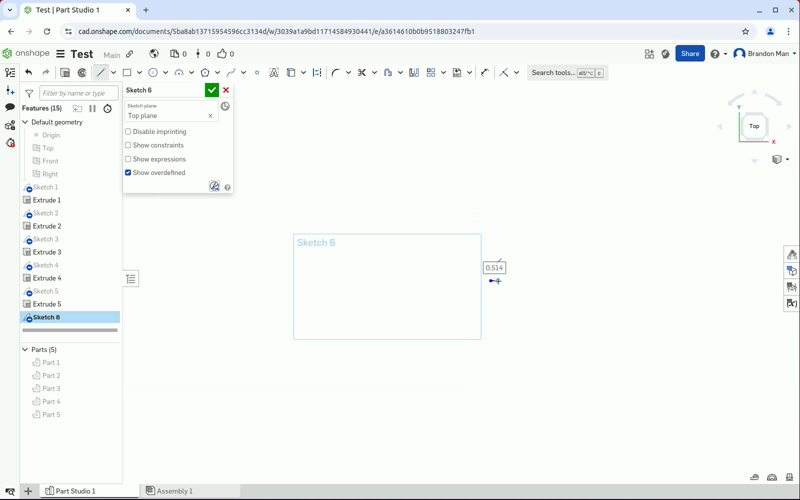
scroll(-6)
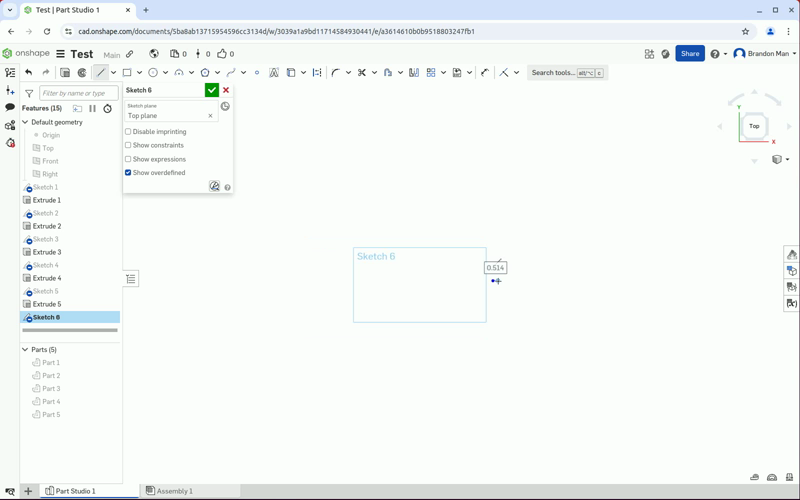
scroll(-6)
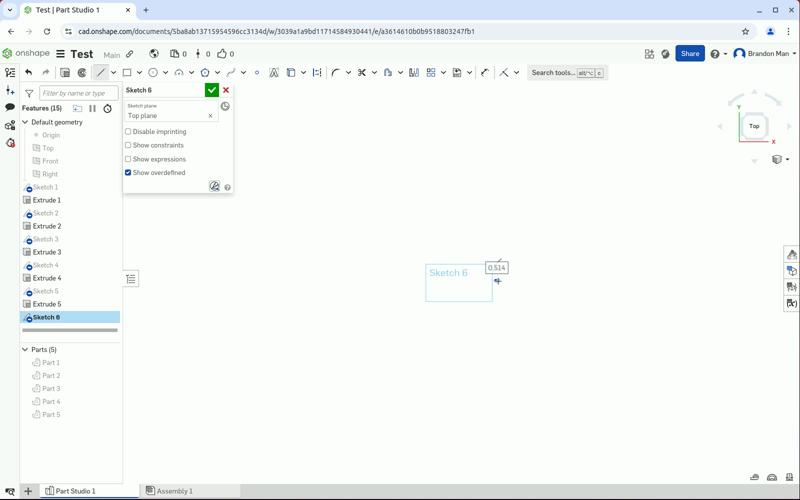
key_up(shift)
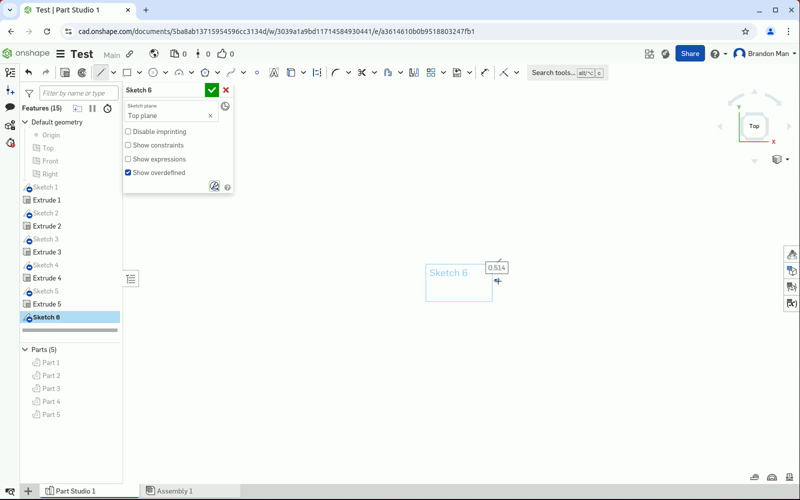
key(esc)
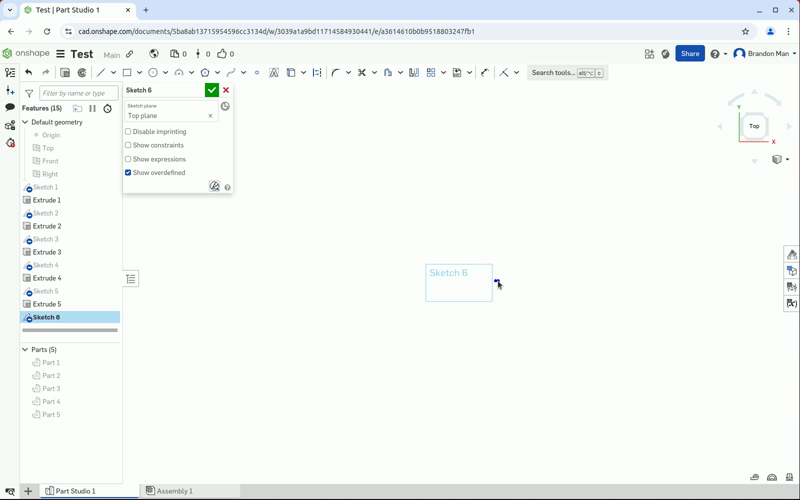
key(a)
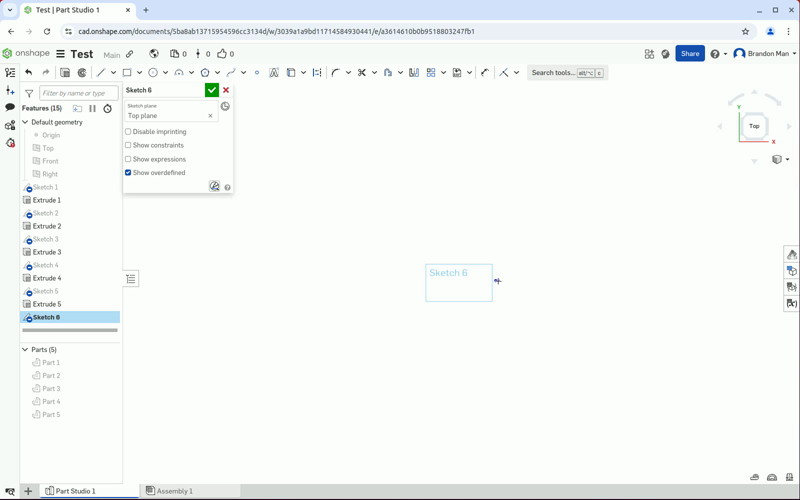
mouse_move(498, 280)
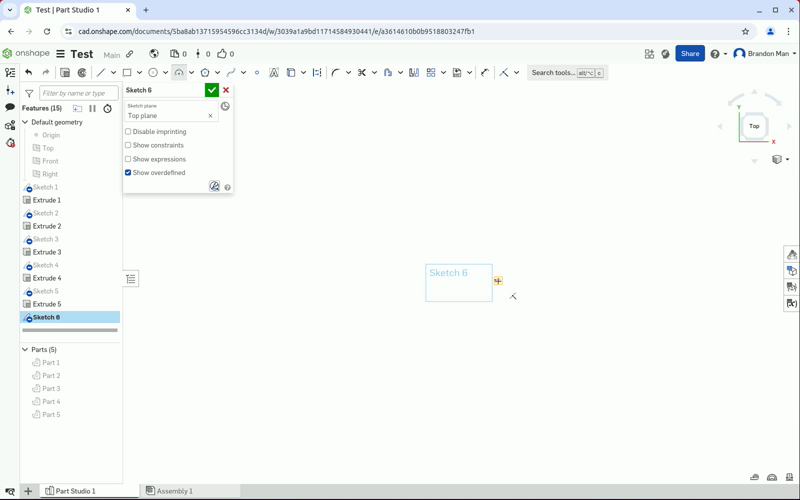
scroll(6)
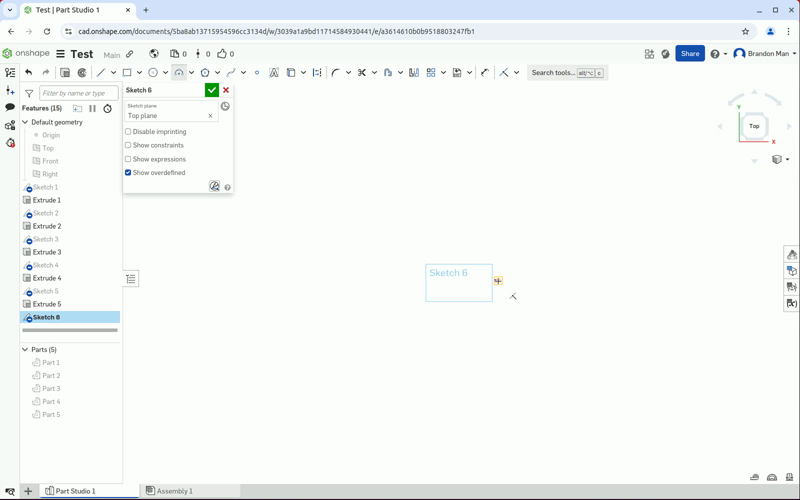
scroll(6)
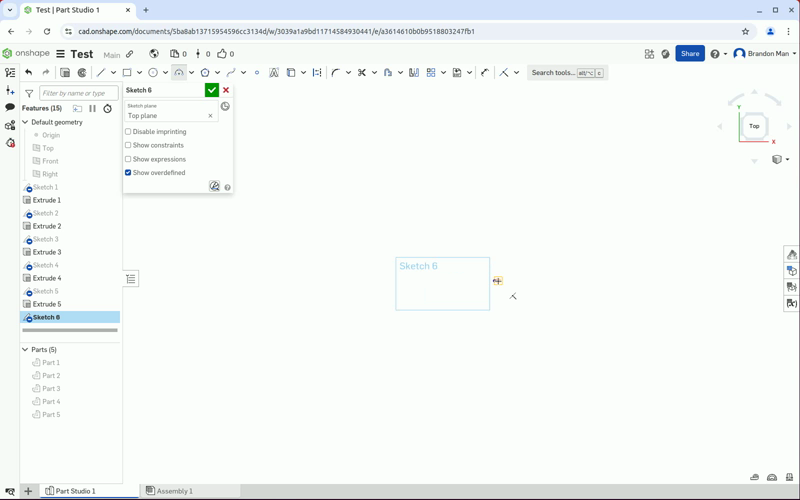
scroll(6)
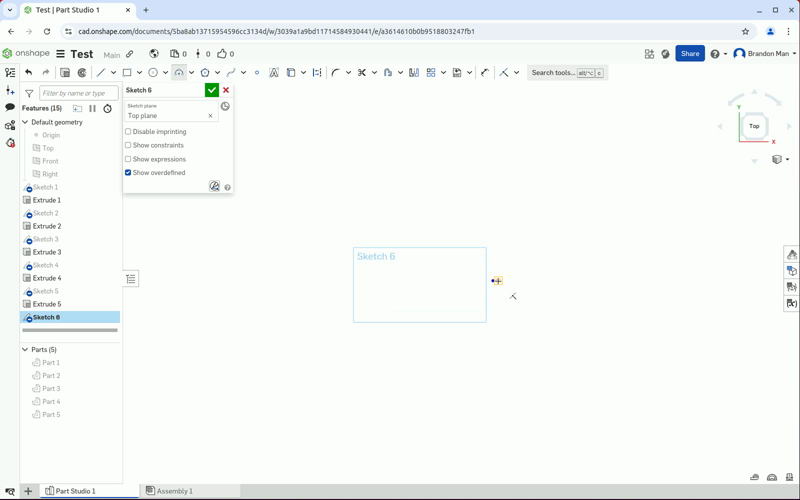
scroll(6)
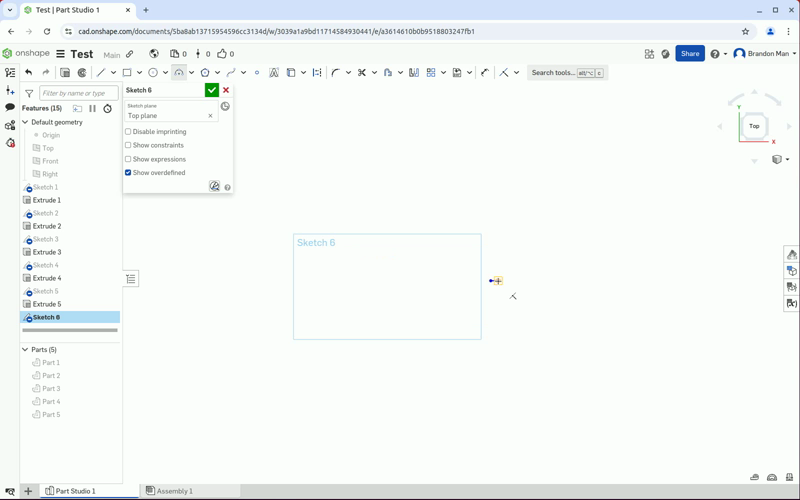
scroll(6)
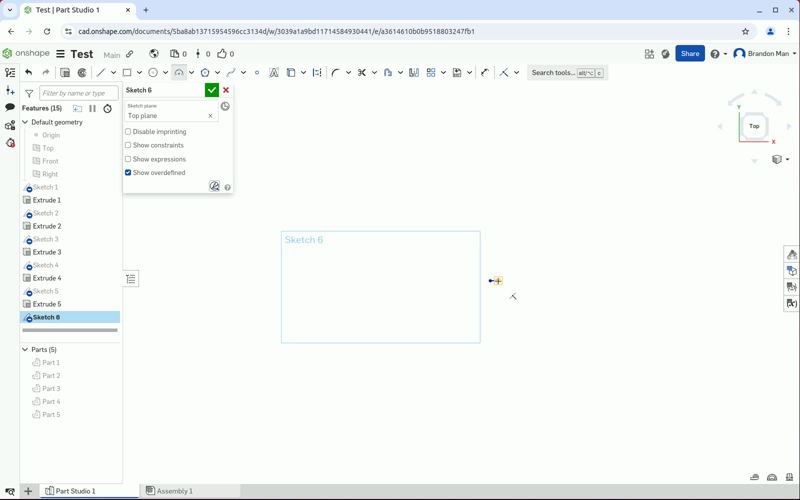
scroll(6)
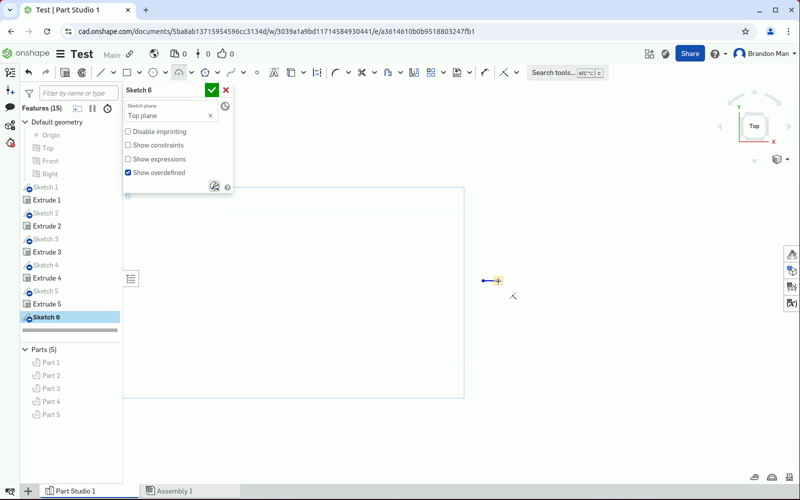
scroll(6)
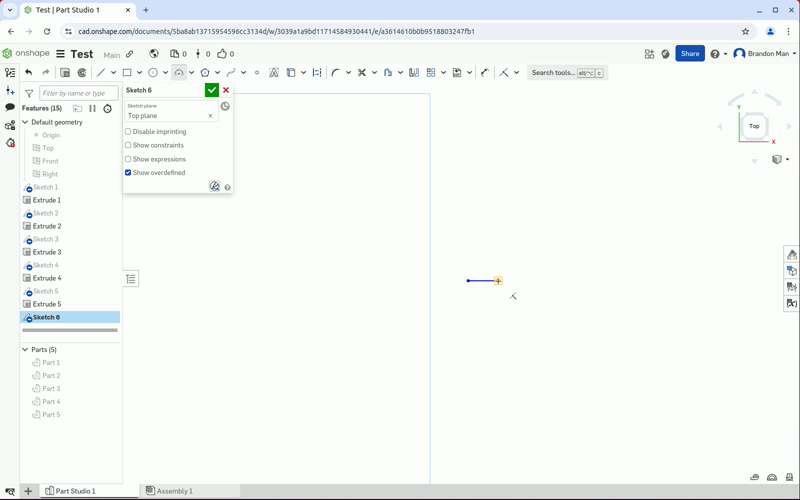
click(498, 280)
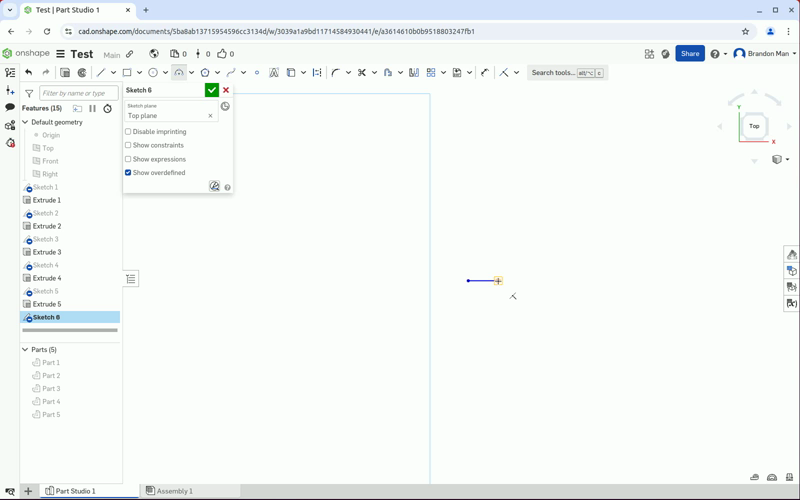
scroll(-6)
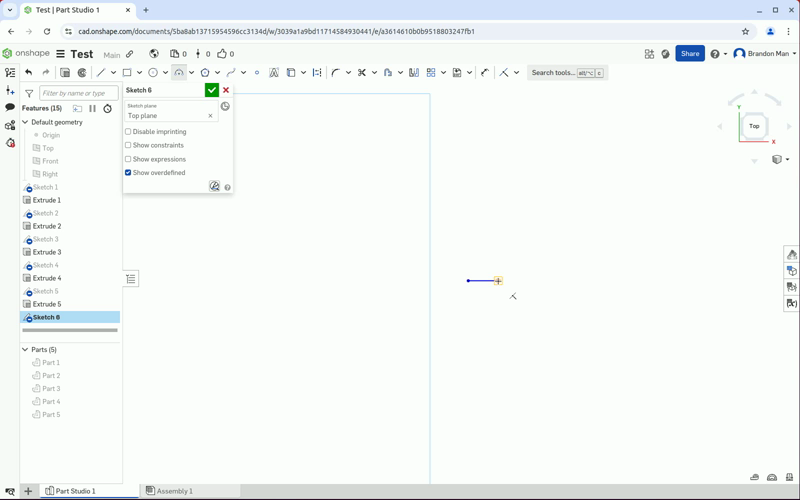
scroll(-6)
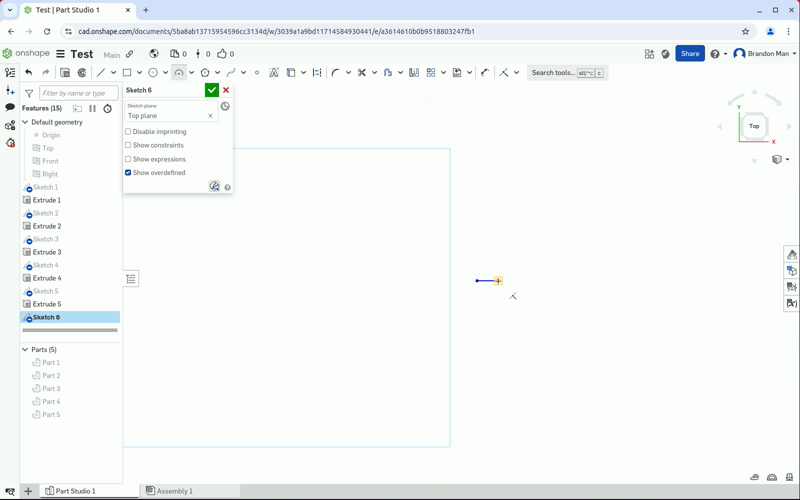
scroll(-6)
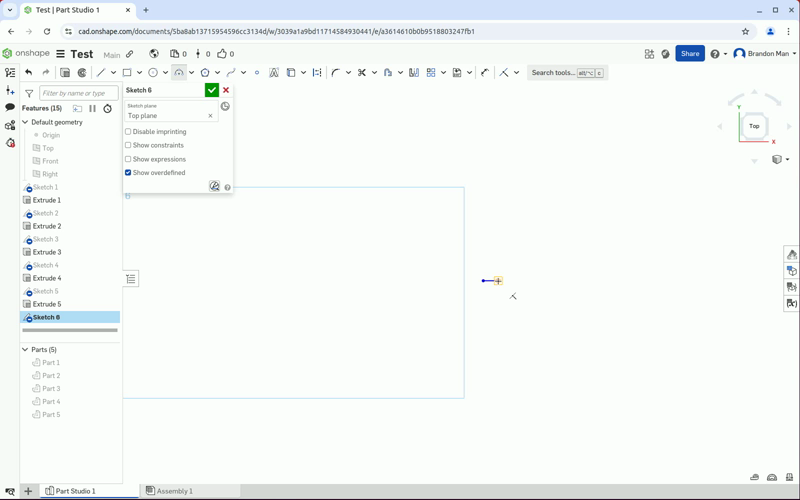
scroll(-6)
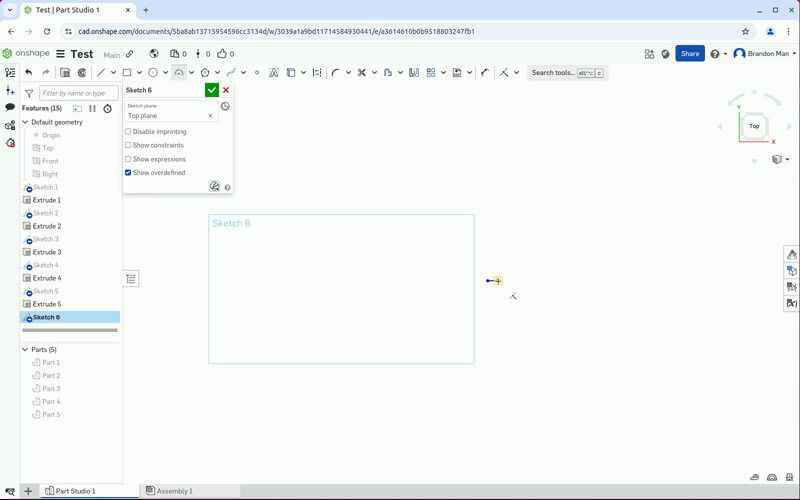
scroll(-6)
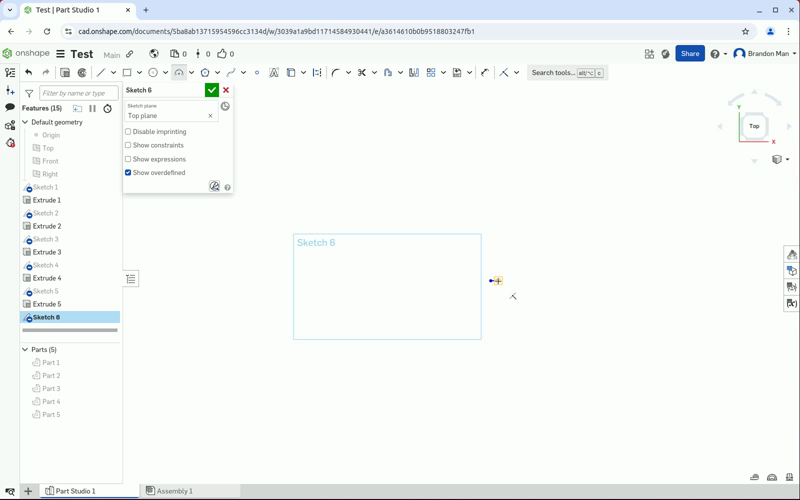
scroll(-6)
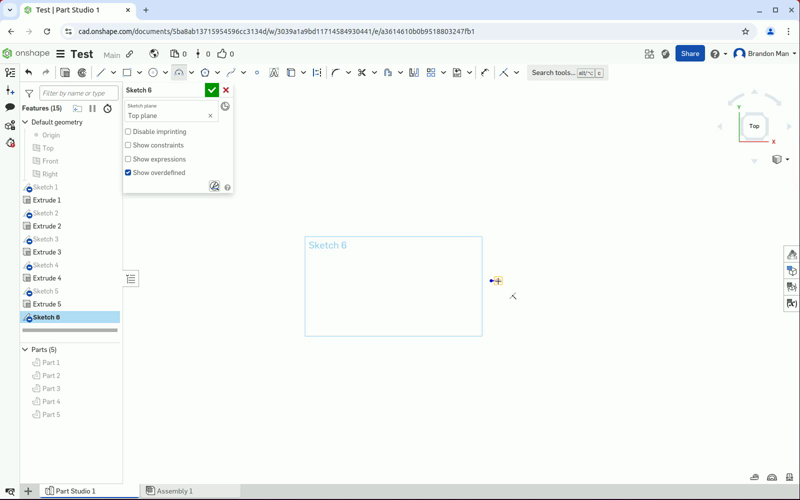
scroll(-6)
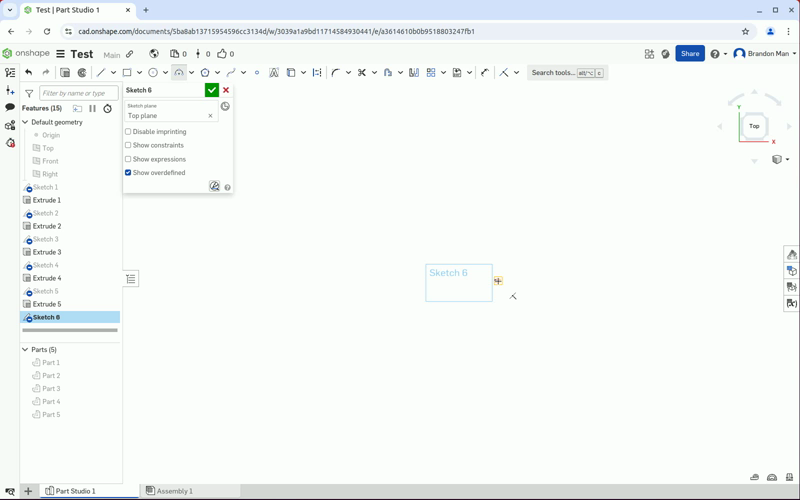
key_down(shift)
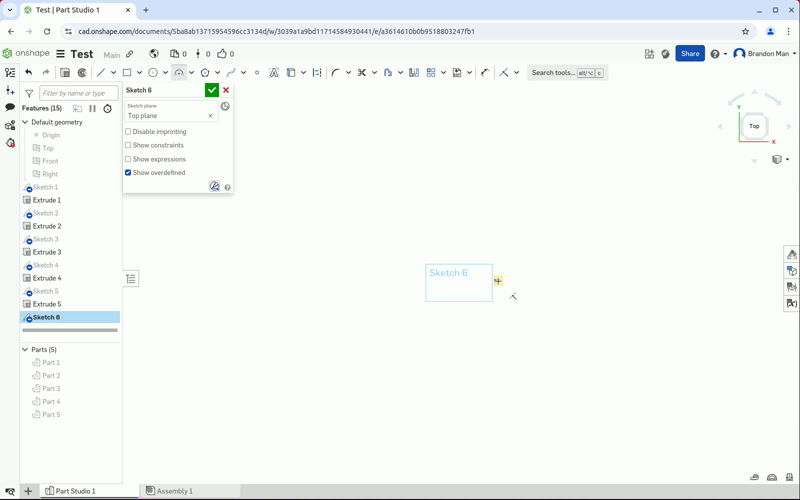
mouse_move(526, 280)
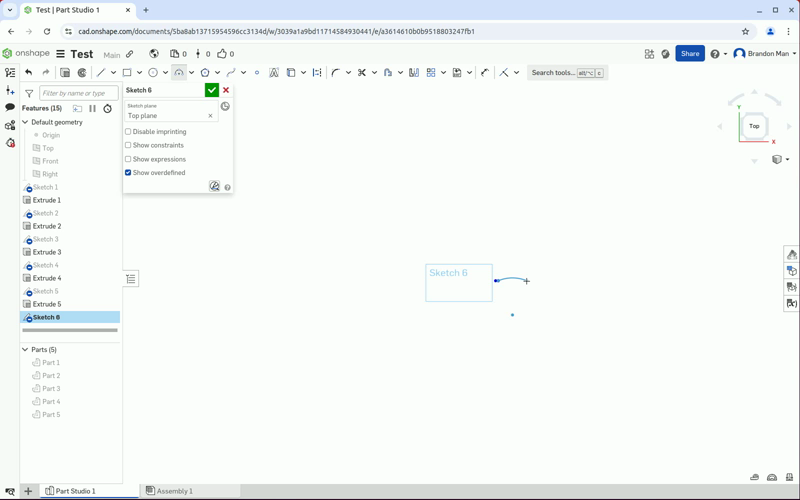
click(526, 280)
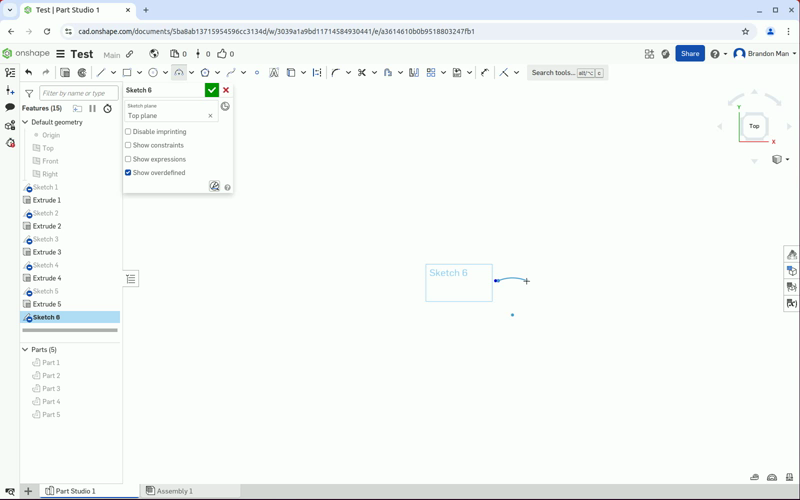
mouse_move(512, 239)
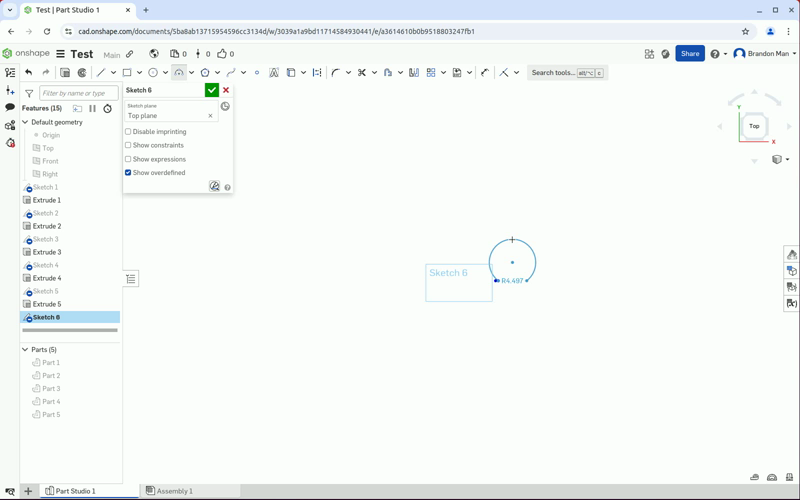
click(512, 239)
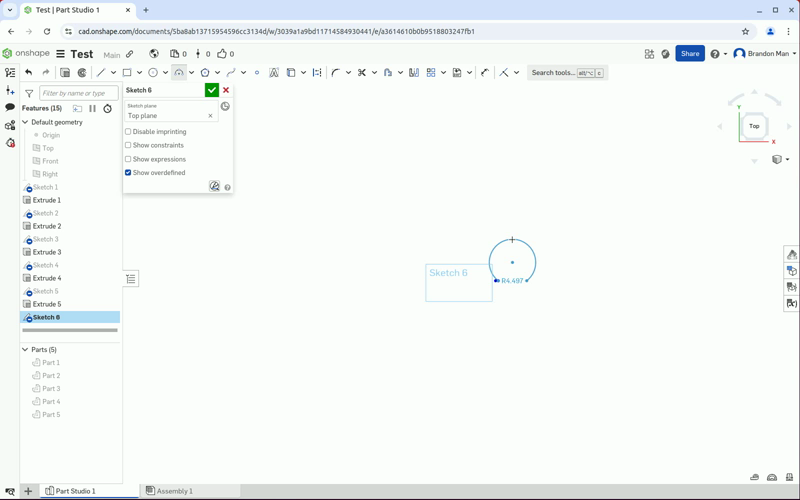
key_up(shift)
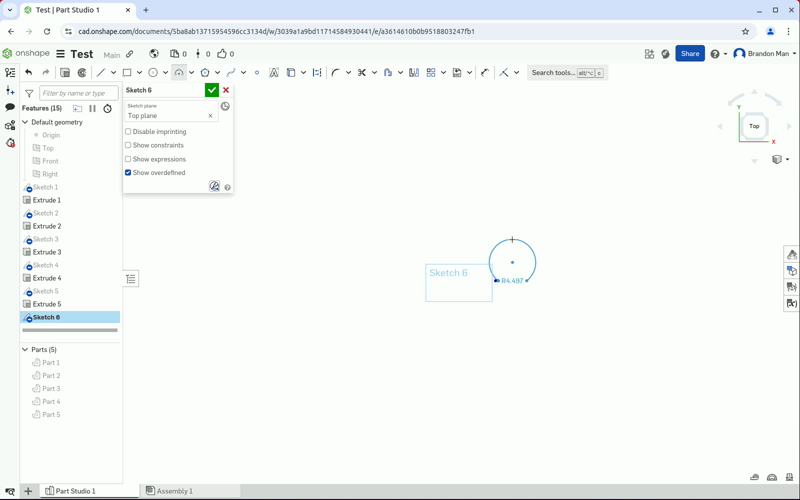
key(esc)
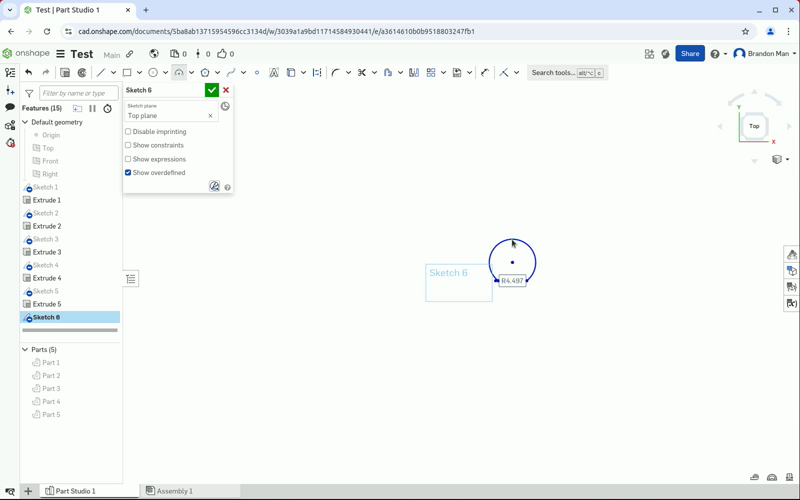
key(l)
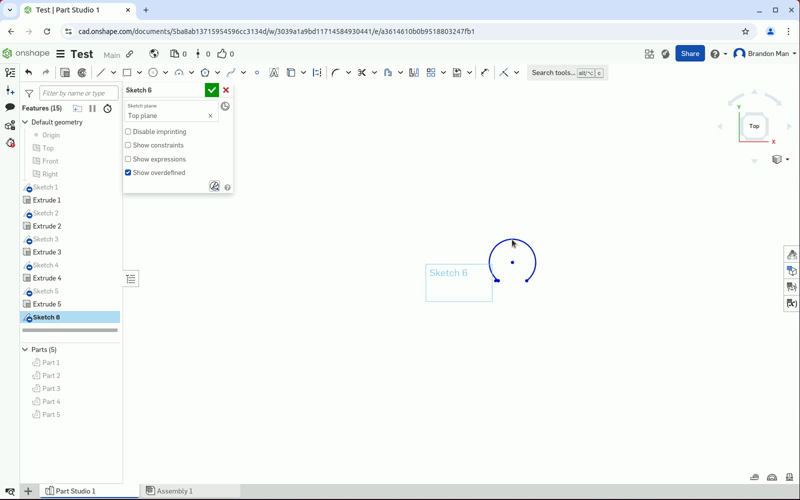
mouse_move(526, 280)
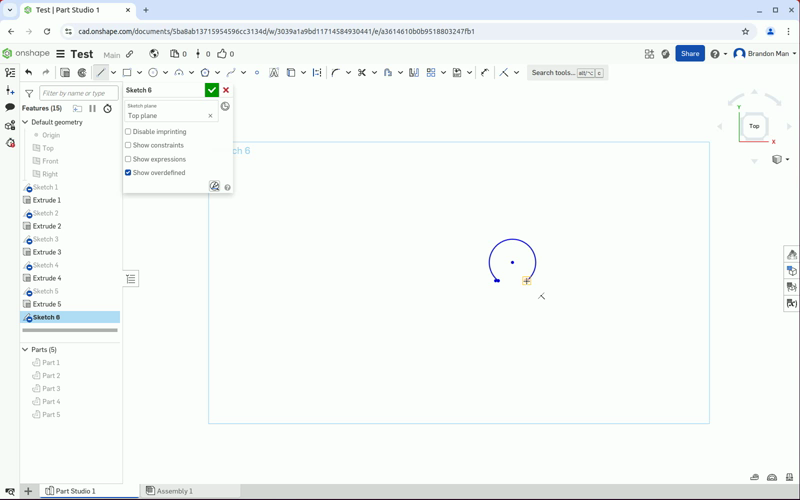
click(526, 280)
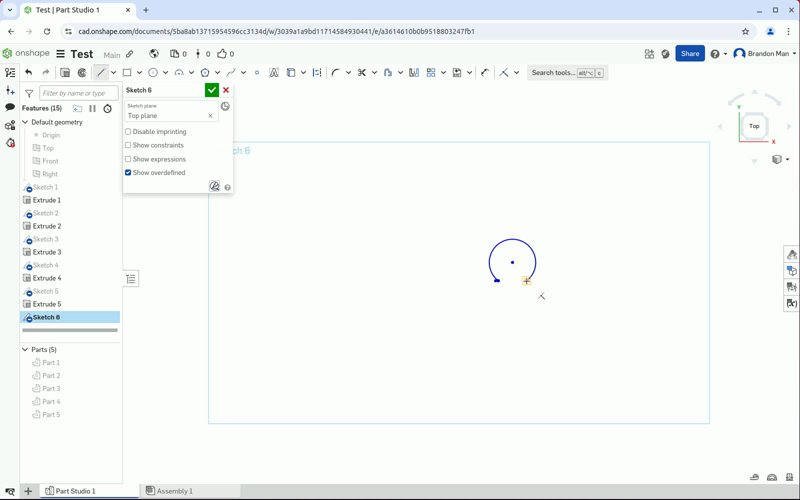
key_down(shift)
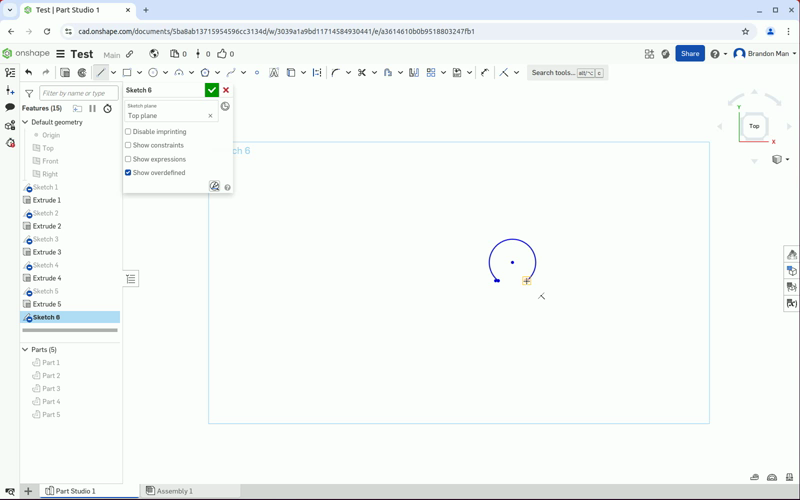
mouse_move(556, 280)
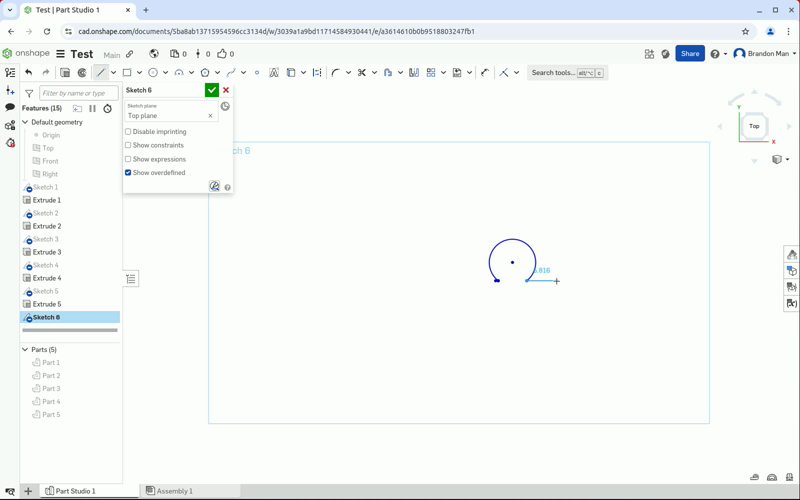
mouse_move(528, 280)
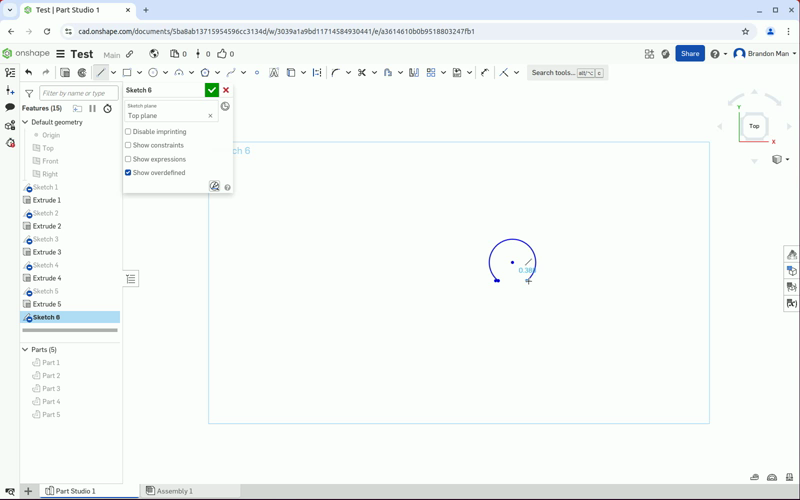
scroll(6)
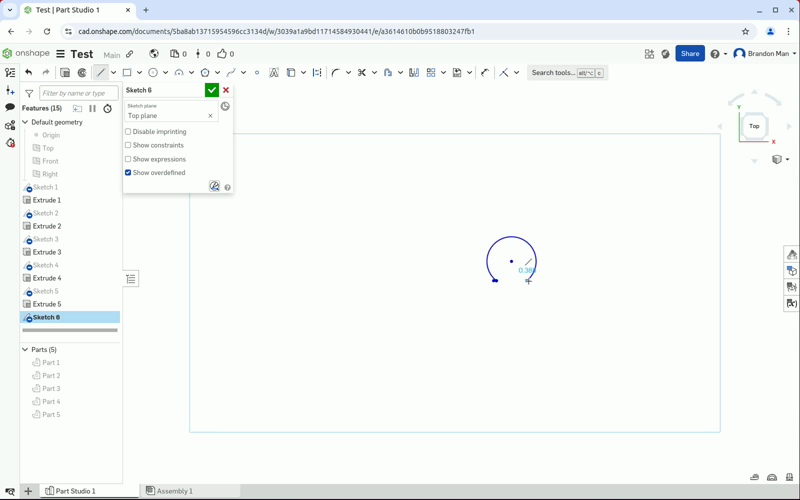
scroll(6)
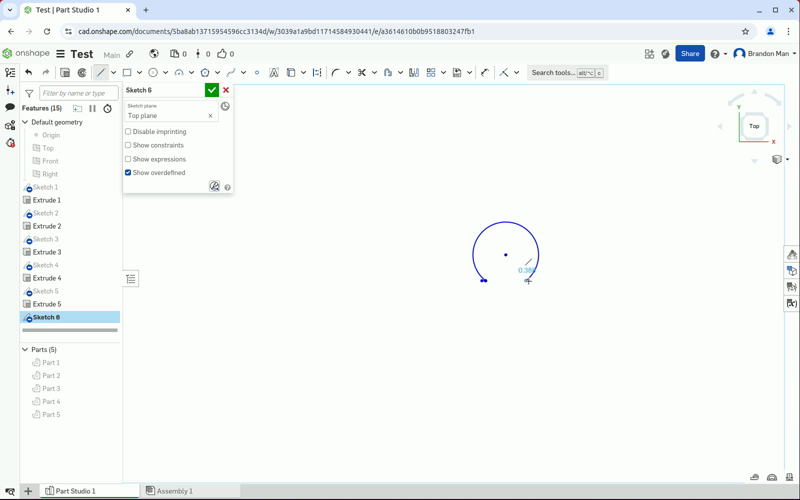
scroll(6)
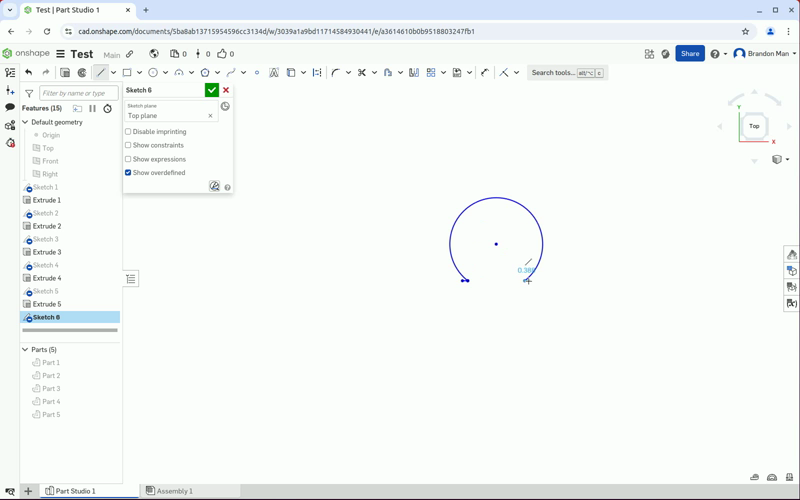
scroll(6)
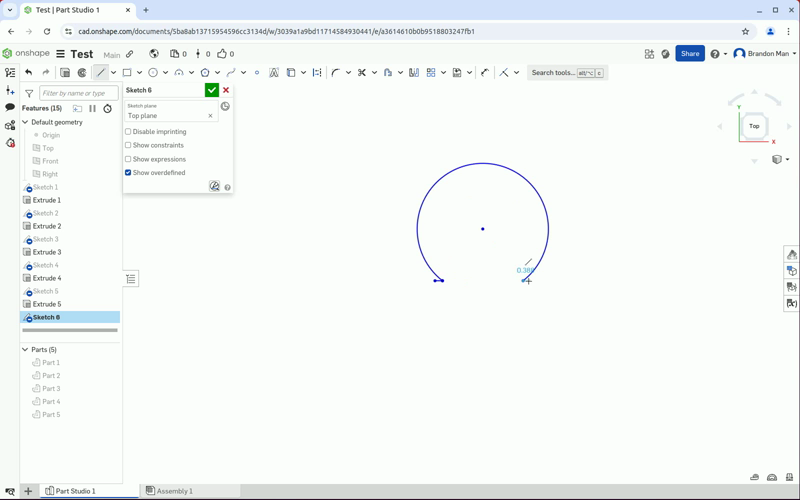
scroll(6)
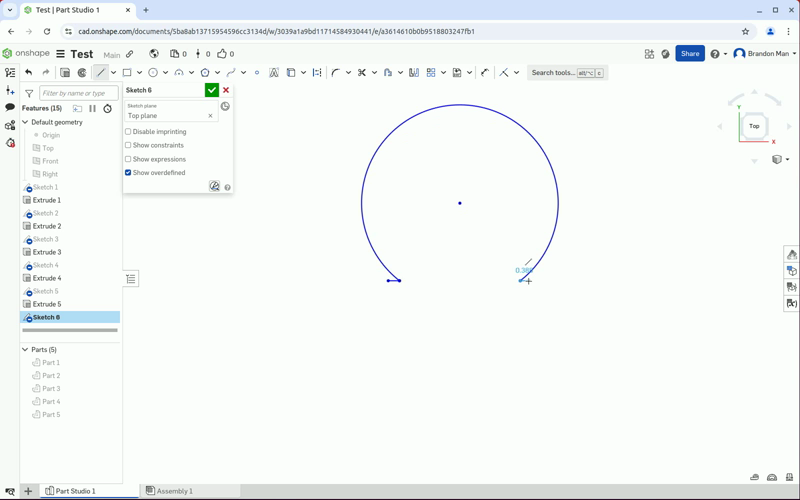
scroll(6)
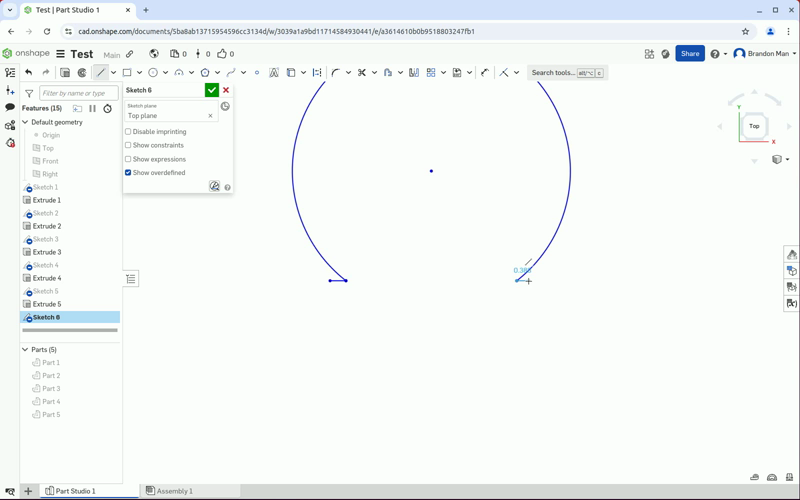
scroll(6)
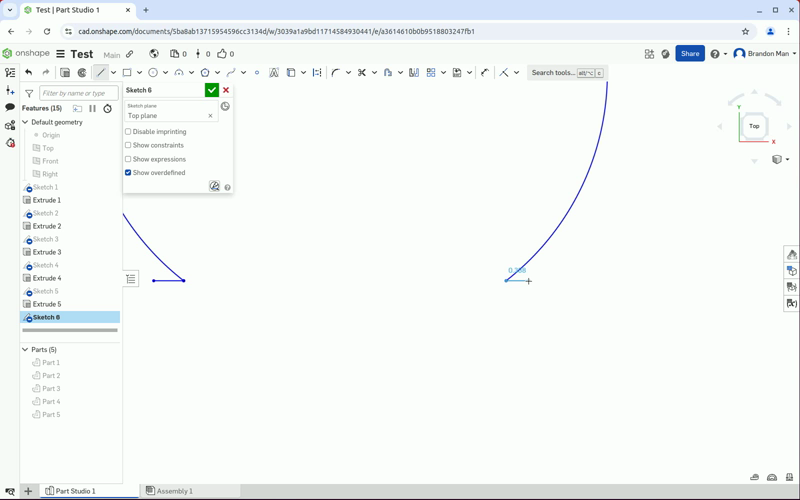
click(528, 280)
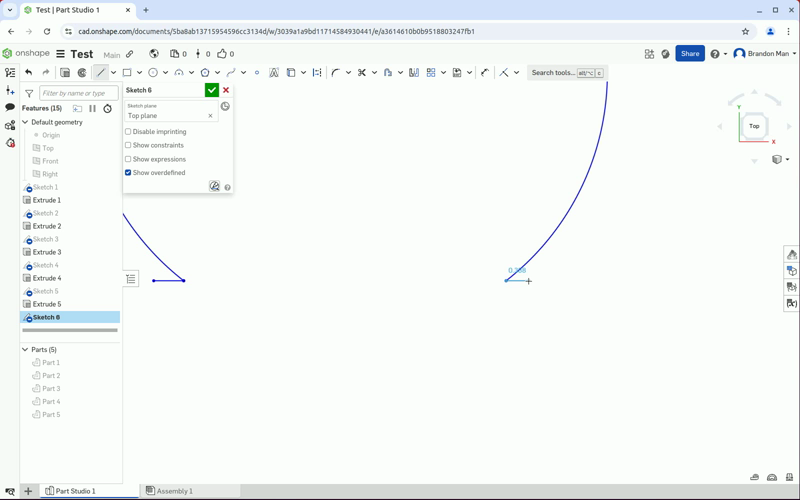
scroll(-6)
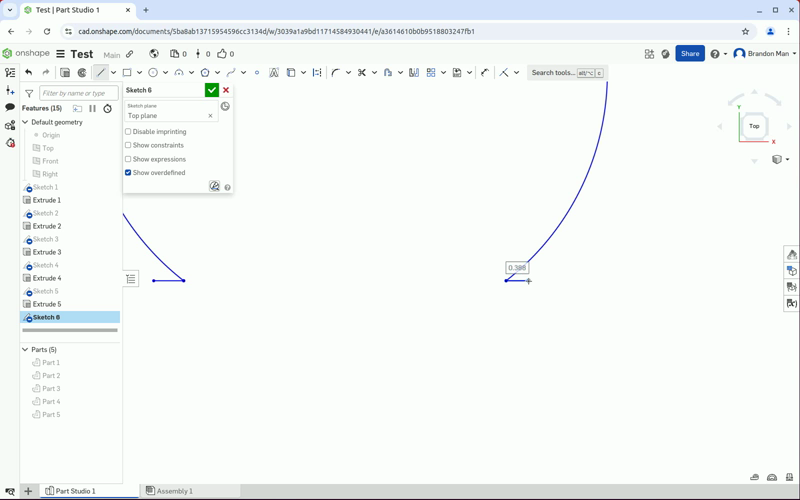
scroll(-6)
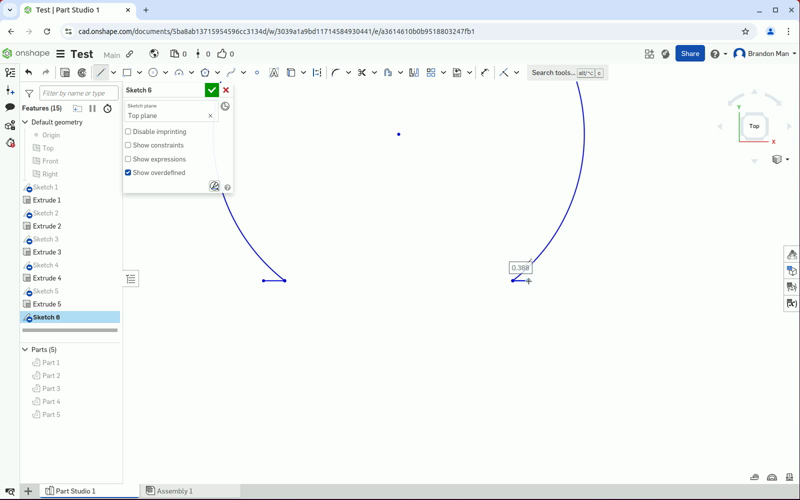
scroll(-6)
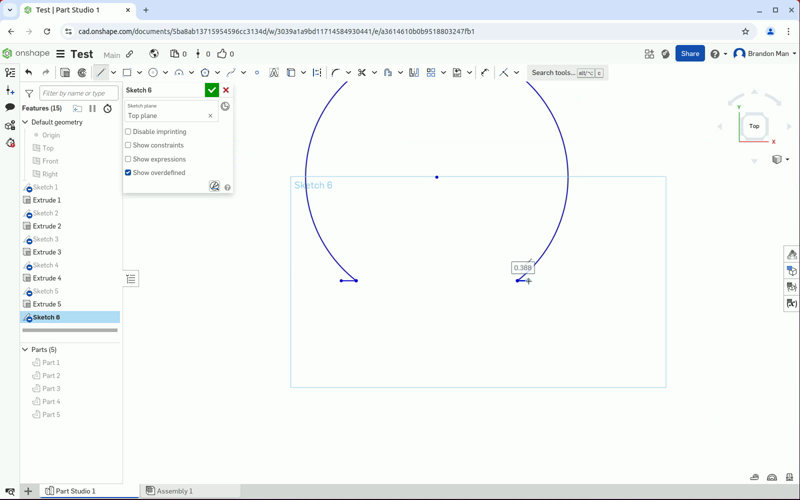
scroll(-6)
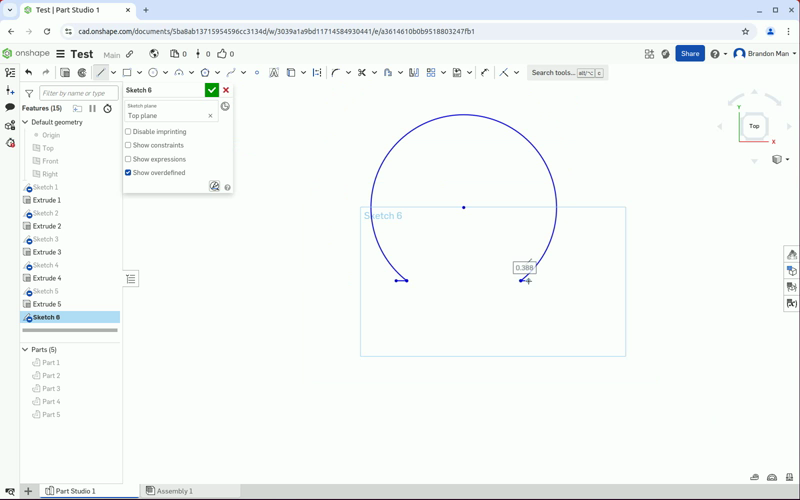
scroll(-6)
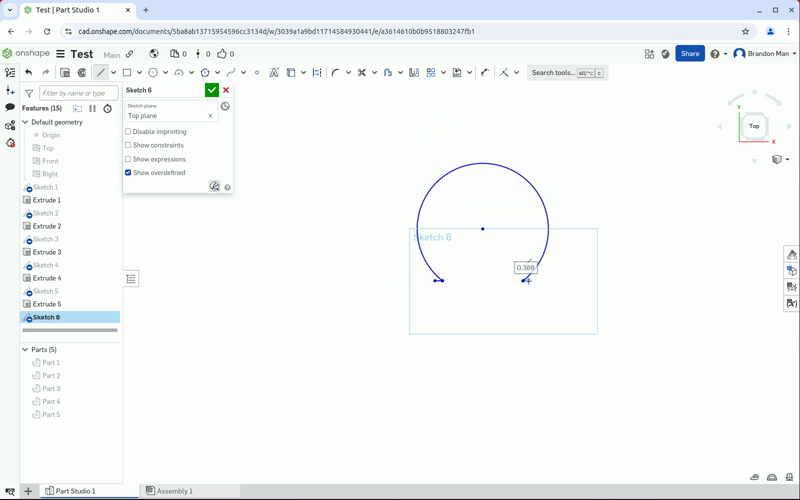
scroll(-6)
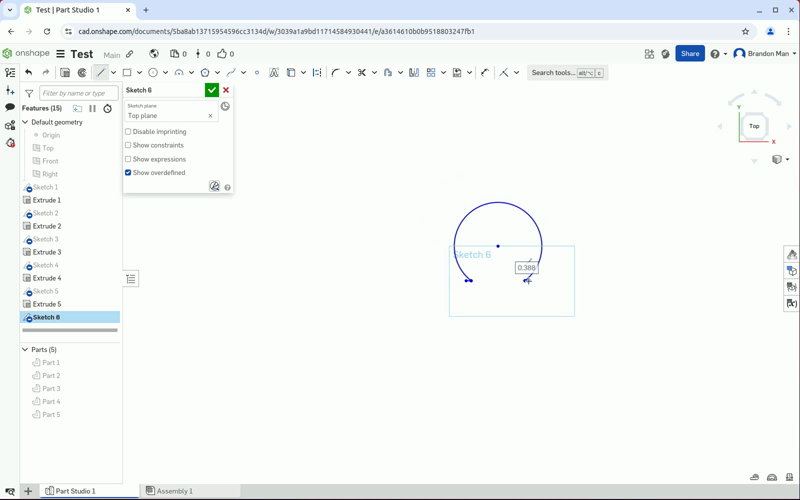
scroll(-6)
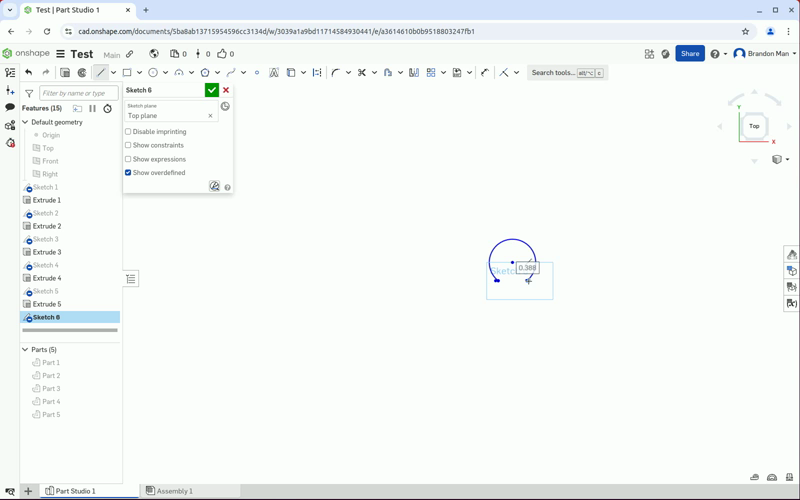
key_up(shift)
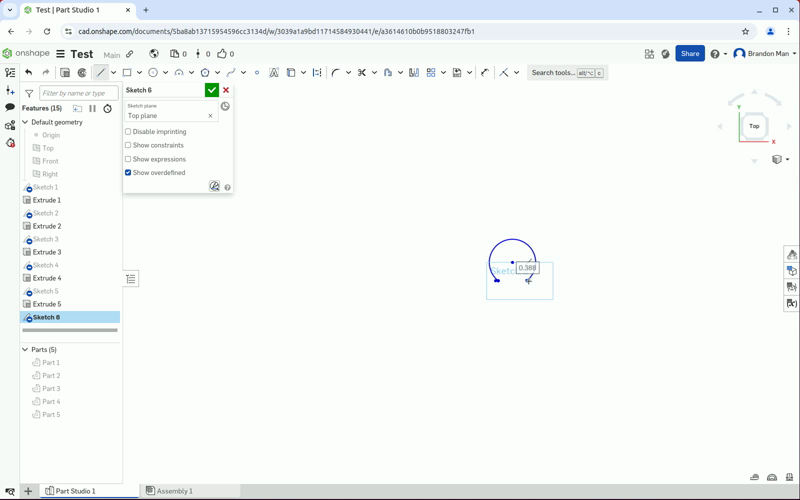
key(esc)
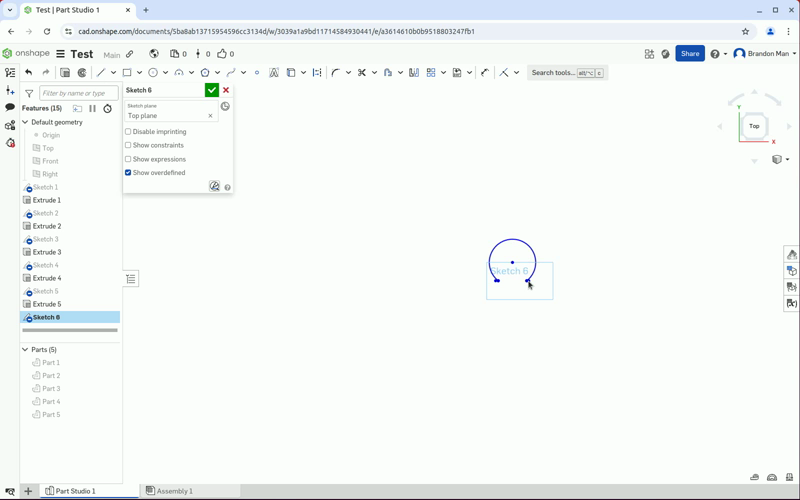
key(a)
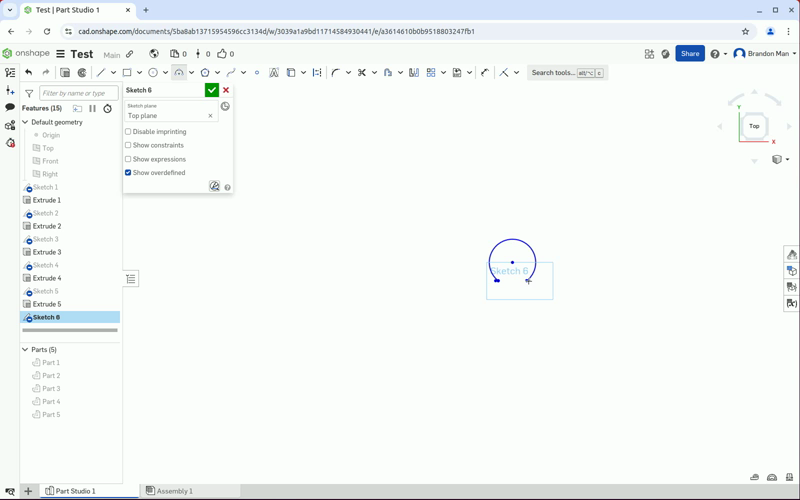
mouse_move(528, 280)
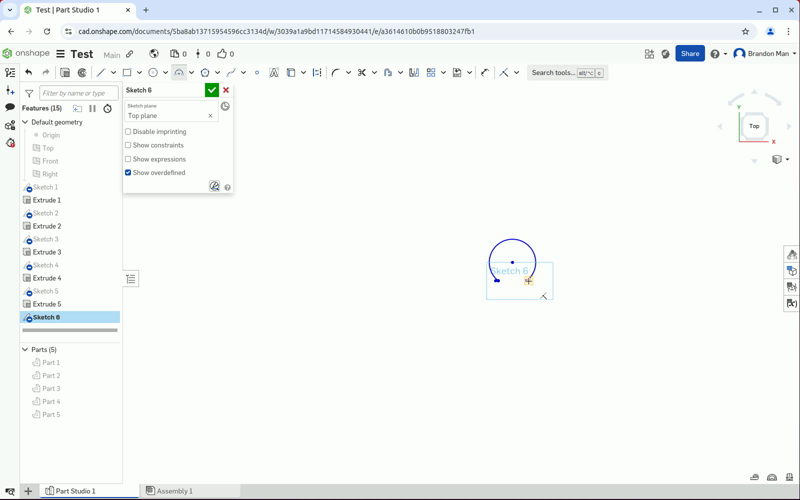
scroll(6)
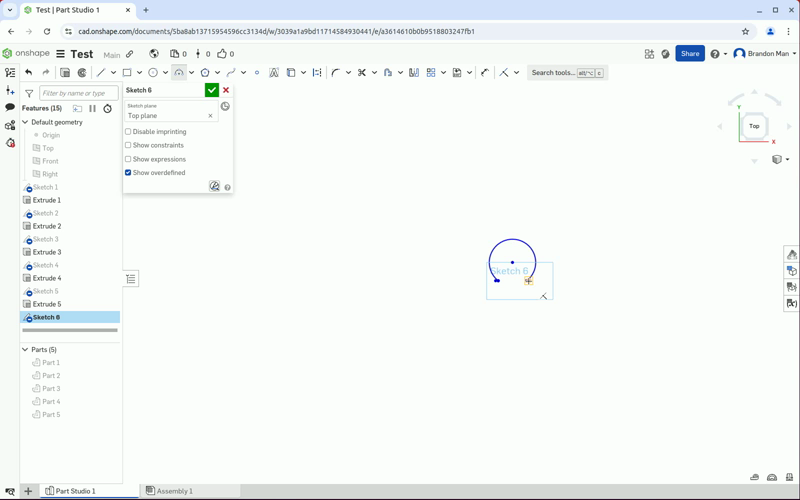
scroll(6)
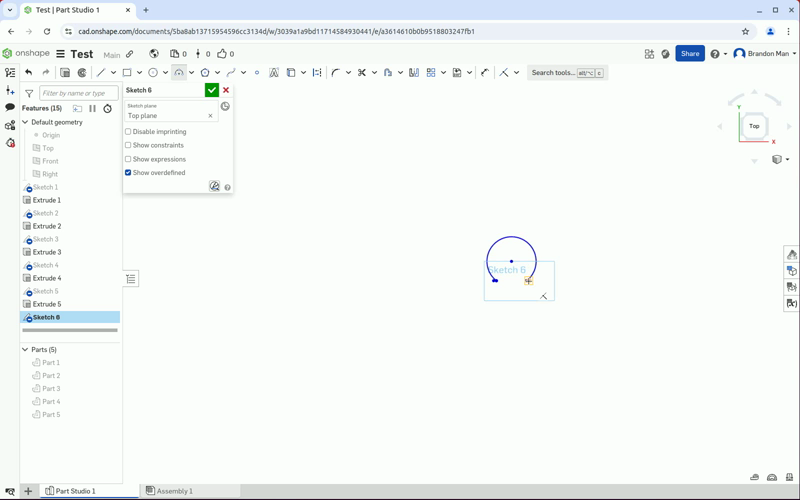
scroll(6)
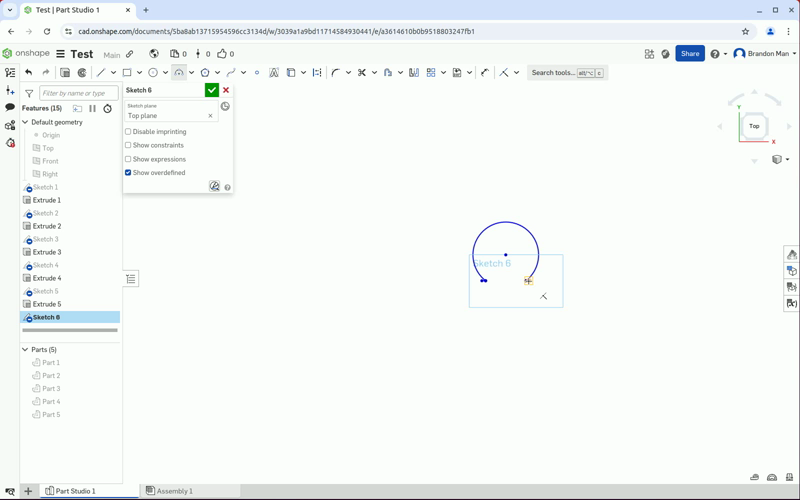
scroll(6)
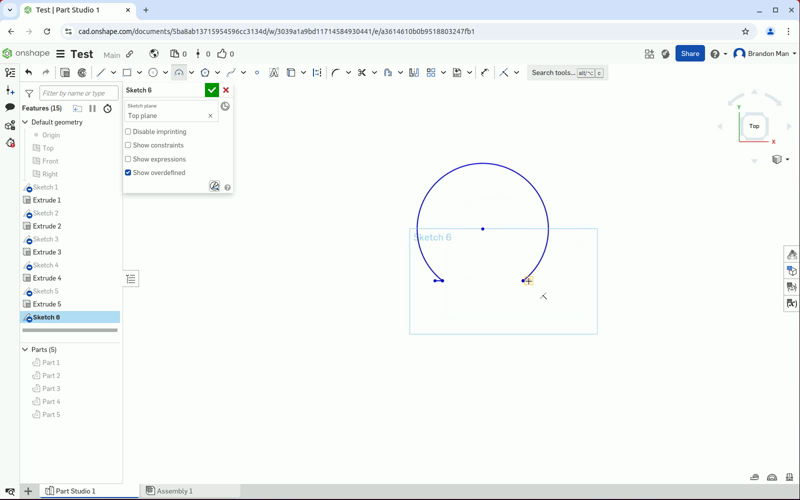
scroll(6)
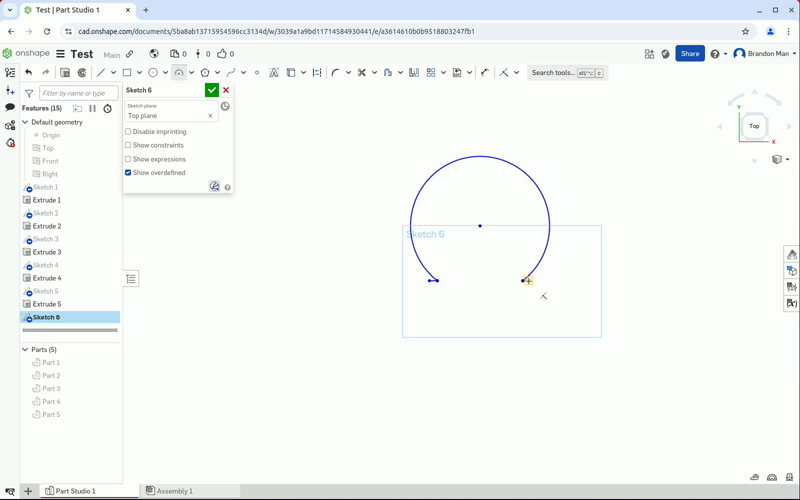
scroll(6)
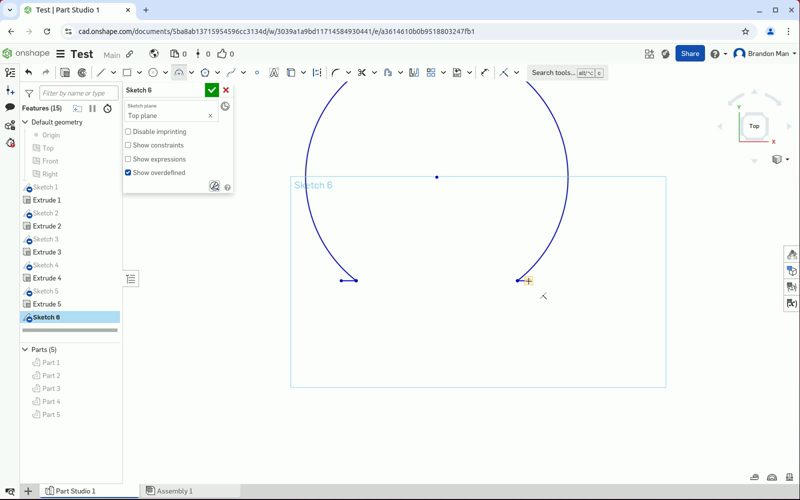
scroll(6)
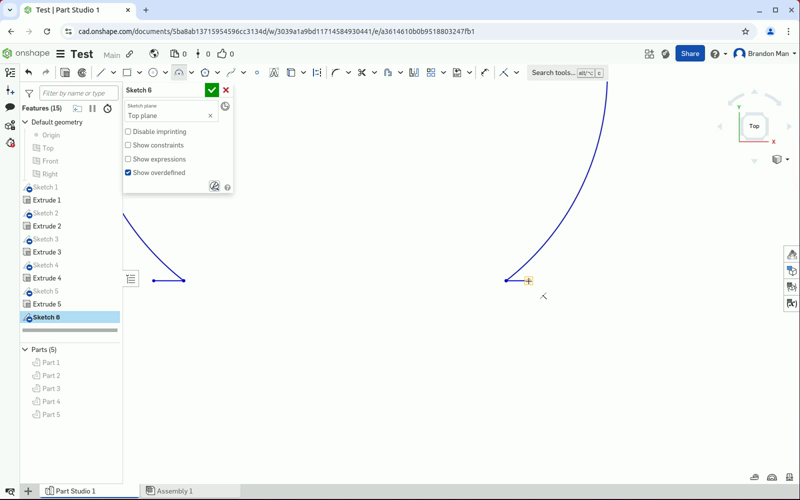
click(528, 280)
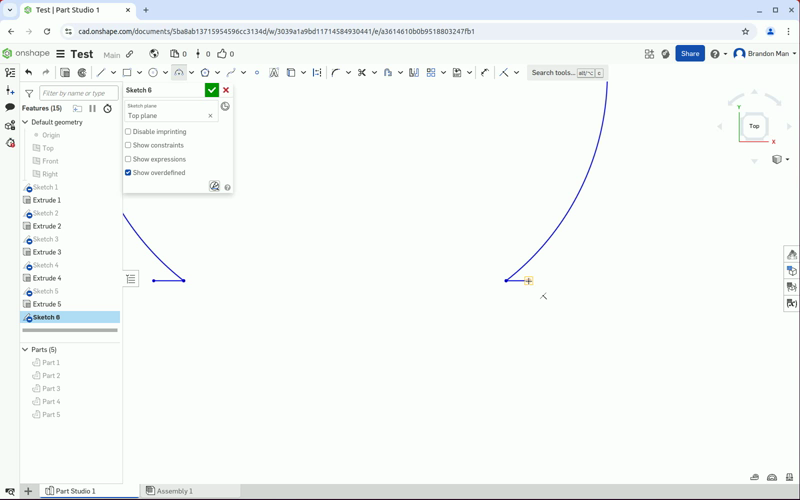
scroll(-6)
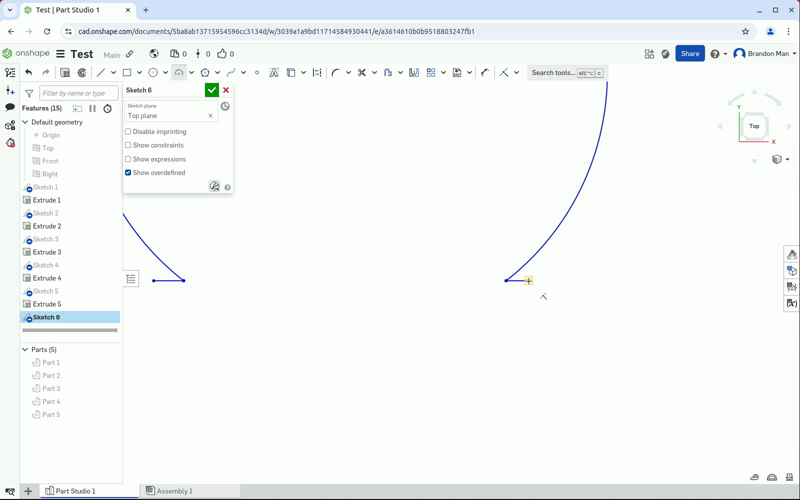
scroll(-6)
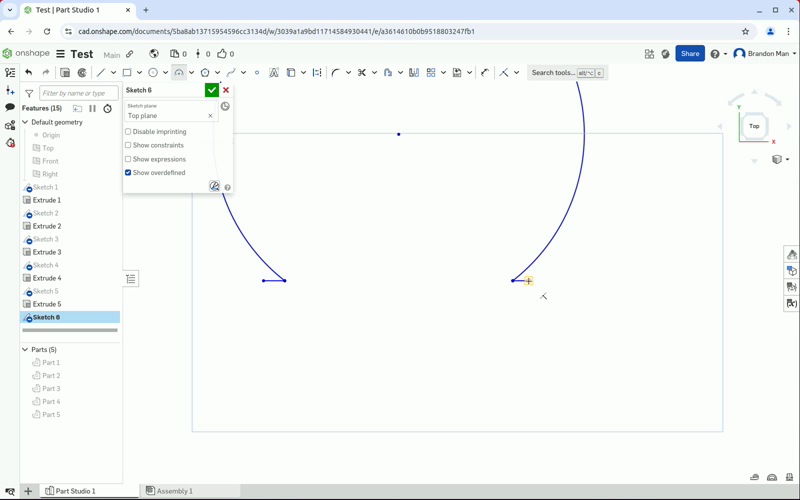
scroll(-6)
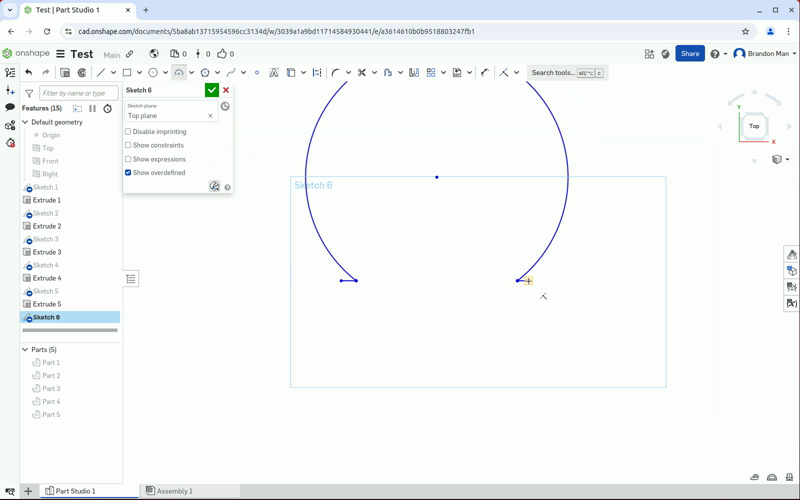
scroll(-6)
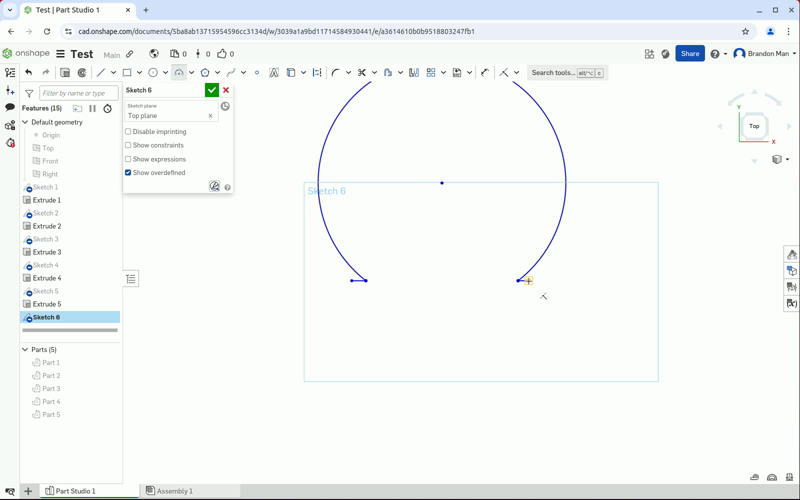
scroll(-6)
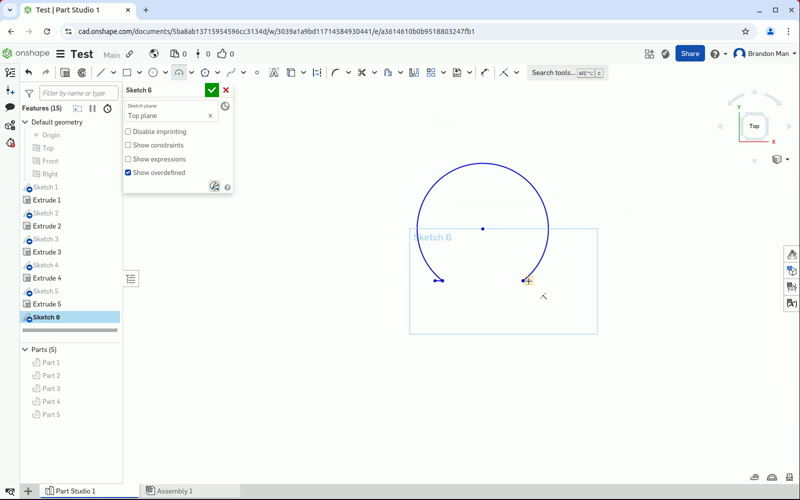
scroll(-6)
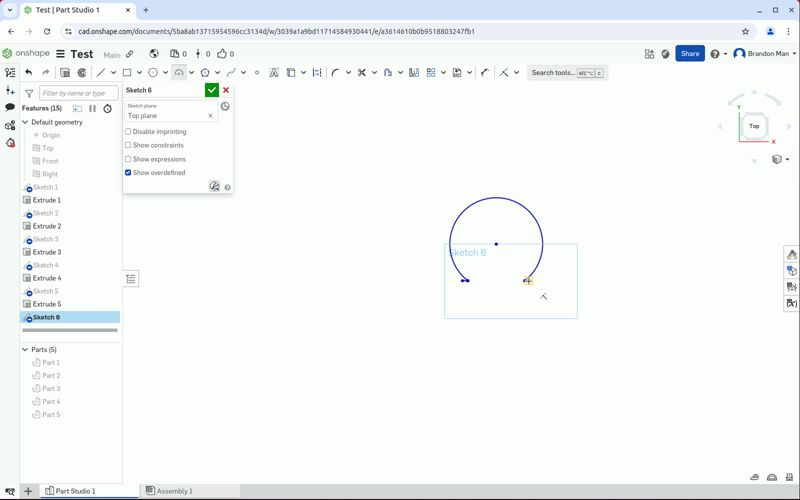
scroll(-6)
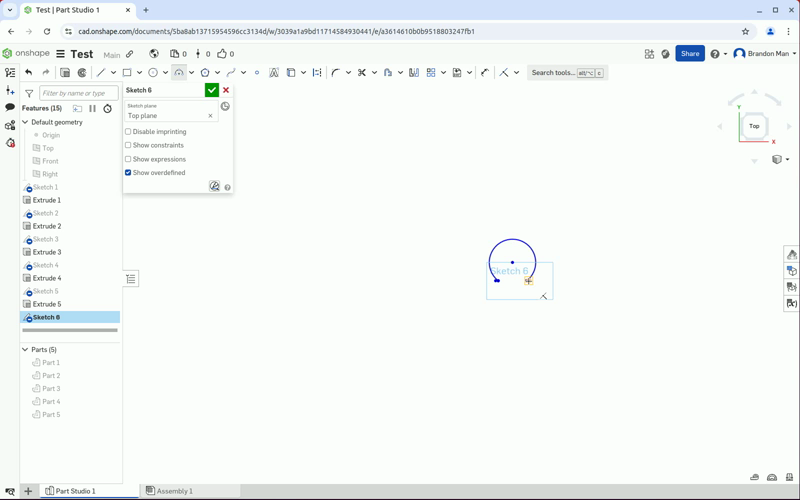
mouse_move(495, 280)
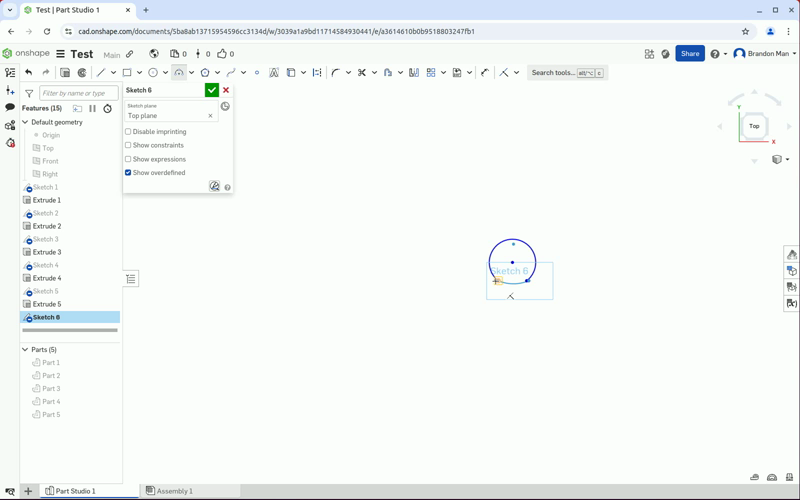
scroll(6)
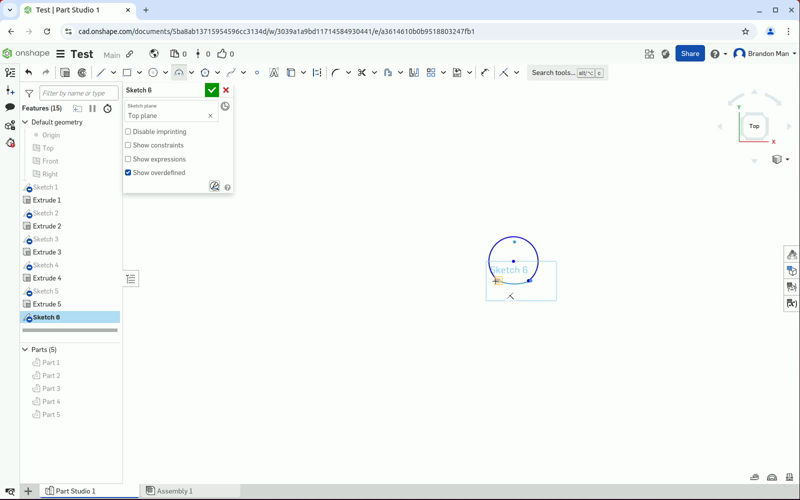
scroll(6)
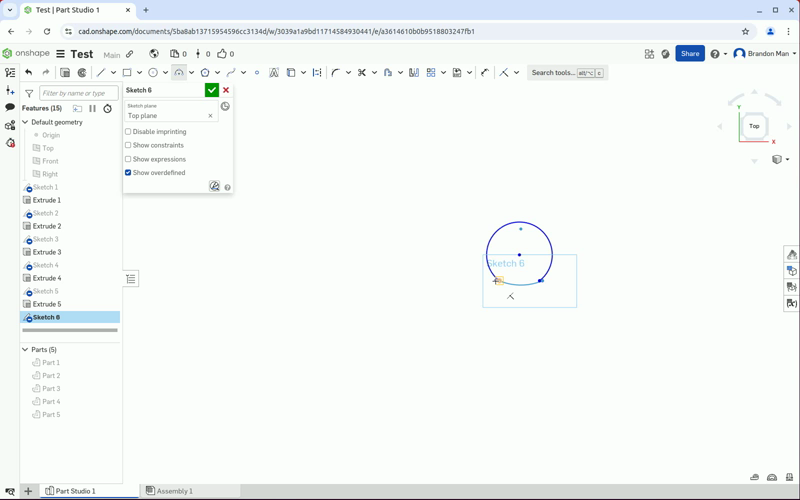
scroll(6)
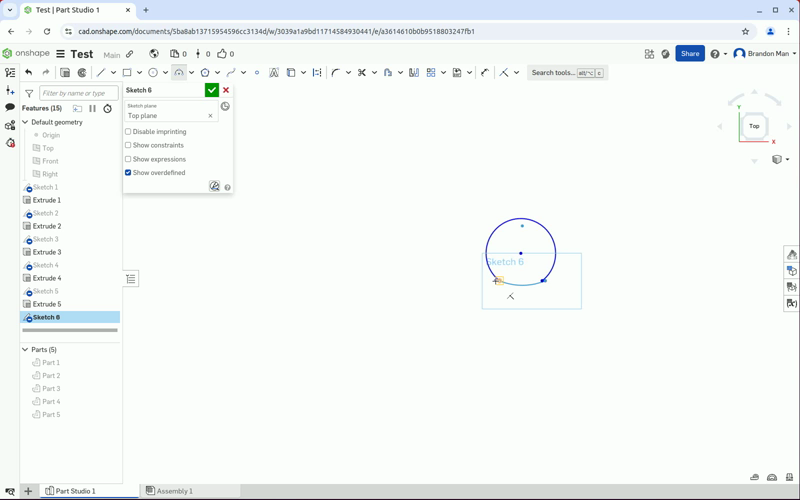
scroll(6)
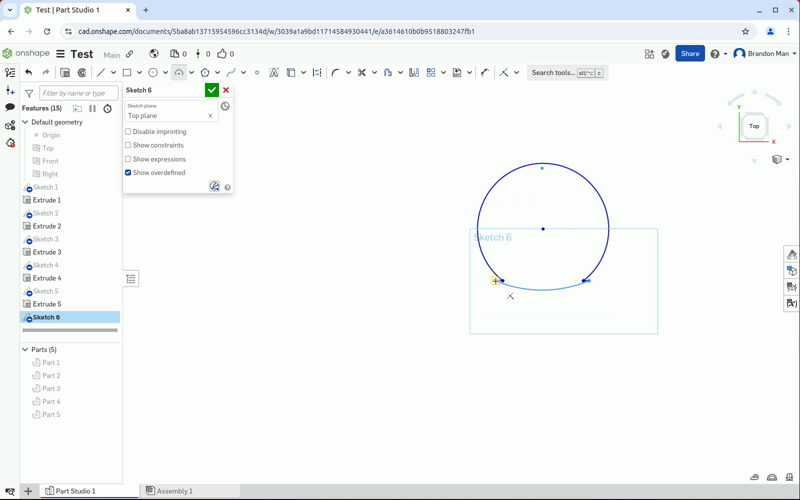
scroll(6)
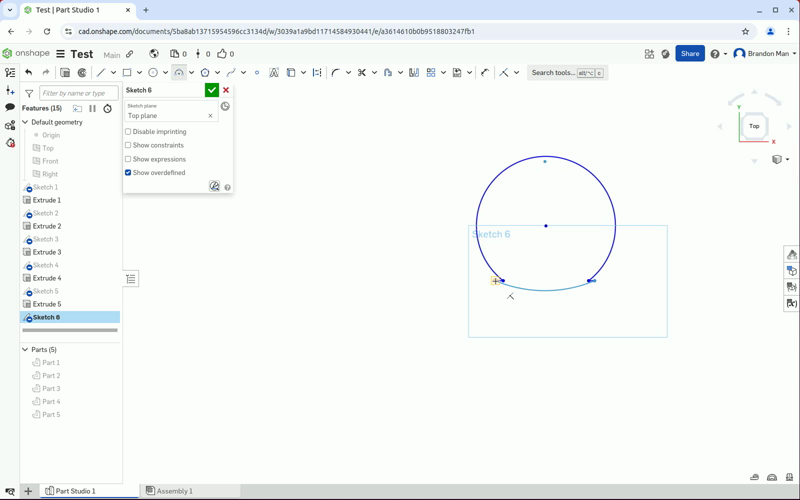
scroll(6)
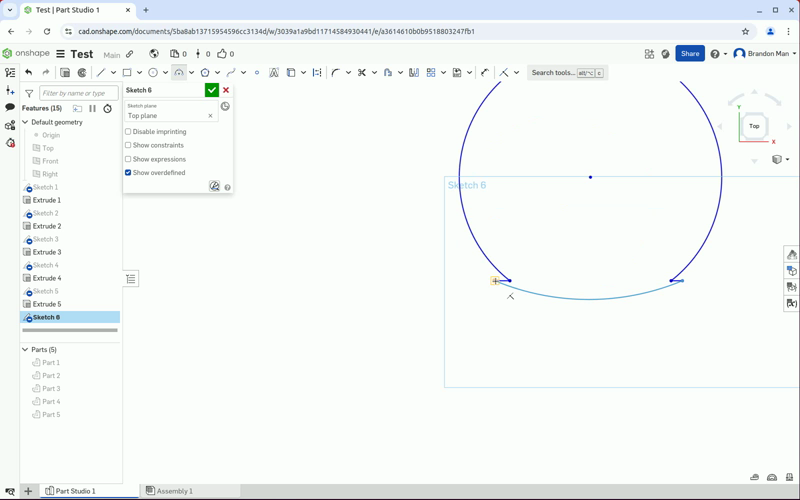
scroll(6)
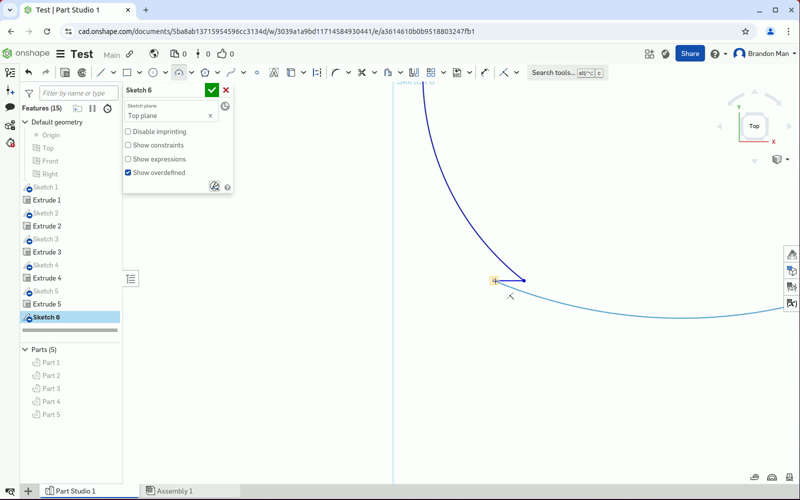
click(495, 280)
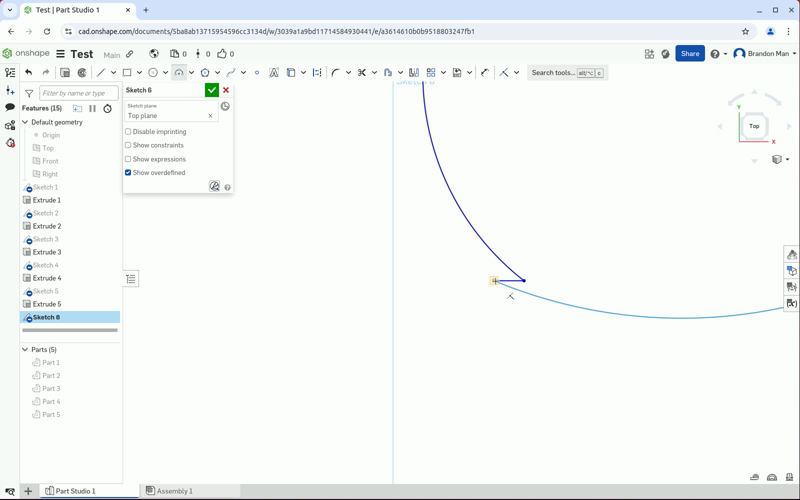
scroll(-6)
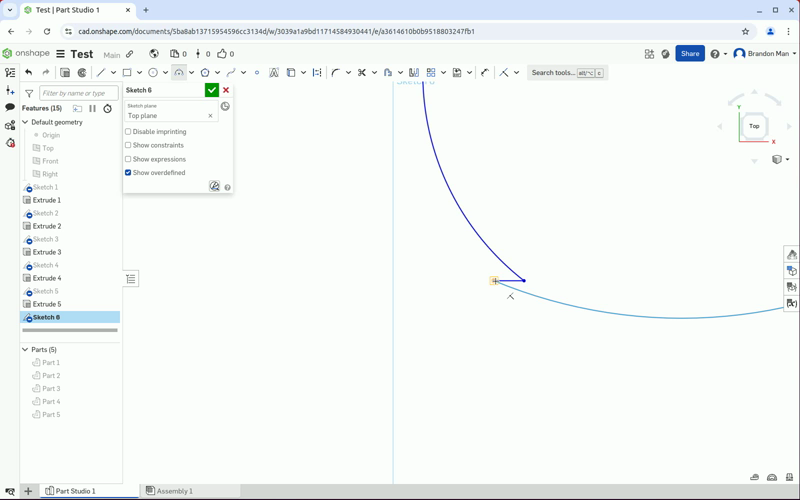
scroll(-6)
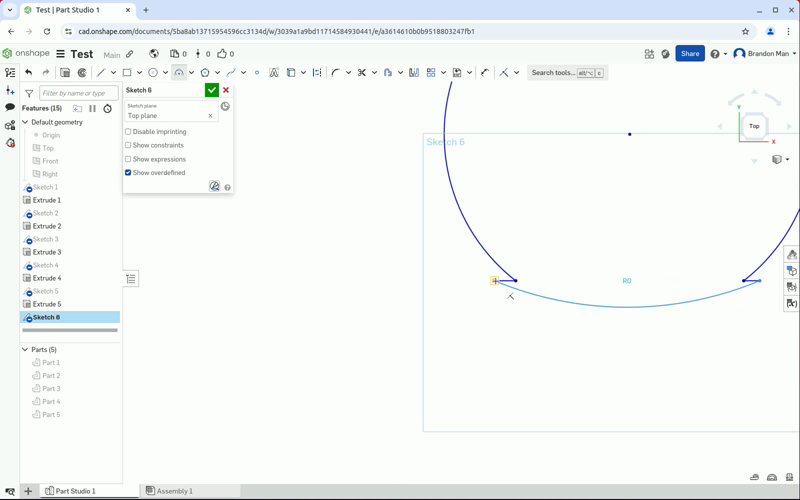
scroll(-6)
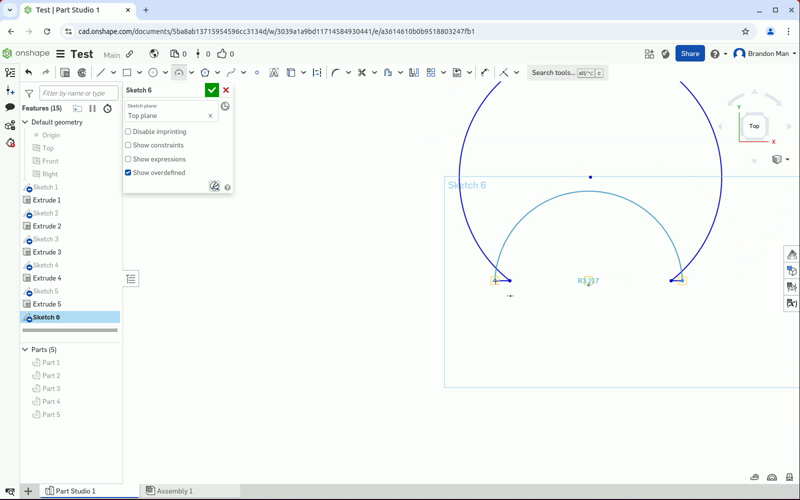
scroll(-6)
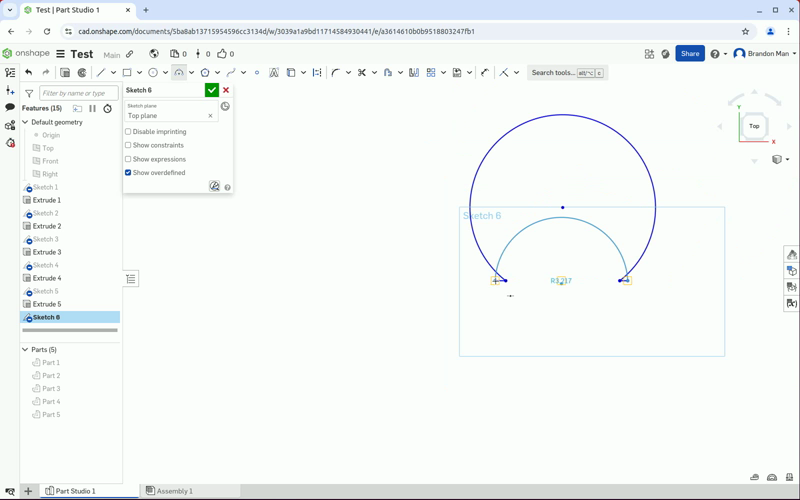
scroll(-6)
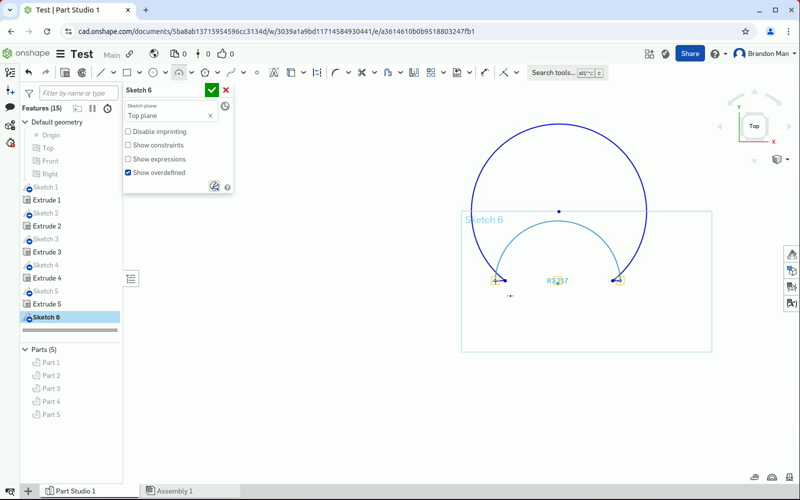
scroll(-6)
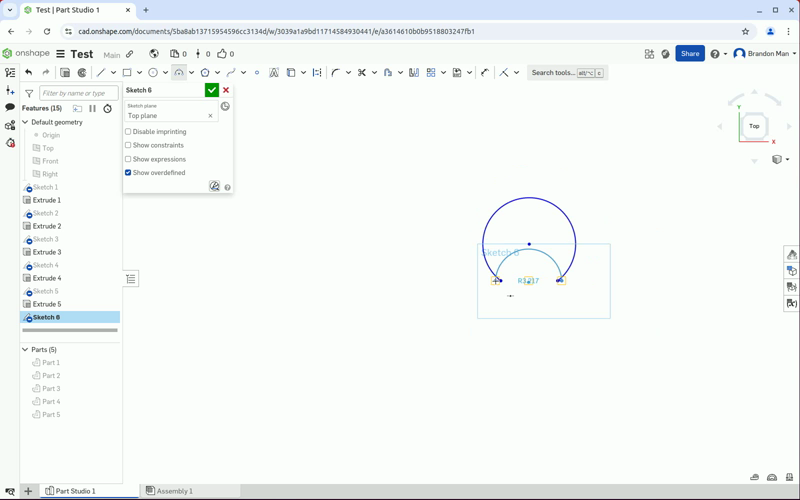
scroll(-6)
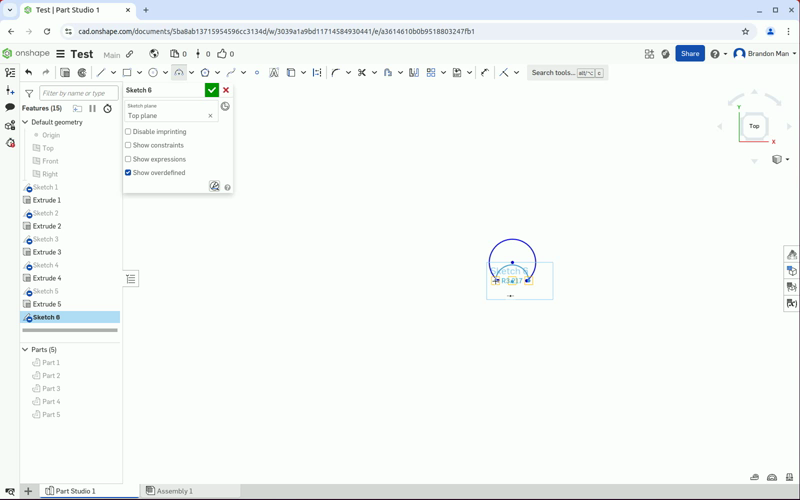
key_down(shift)
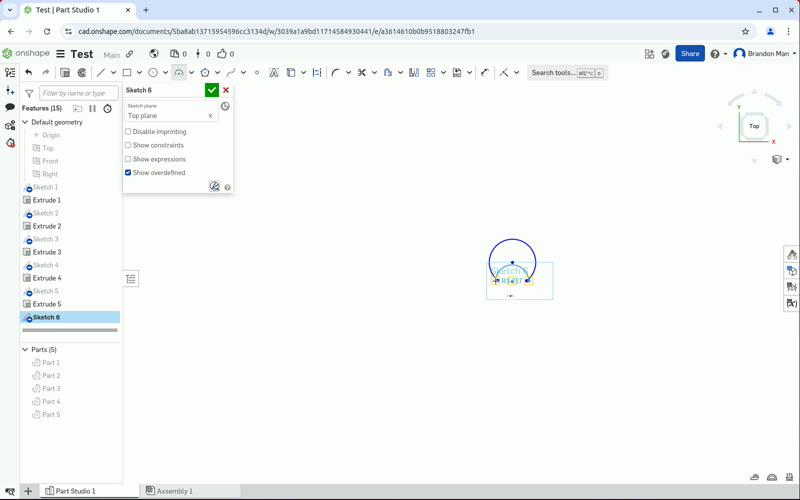
mouse_move(512, 237)
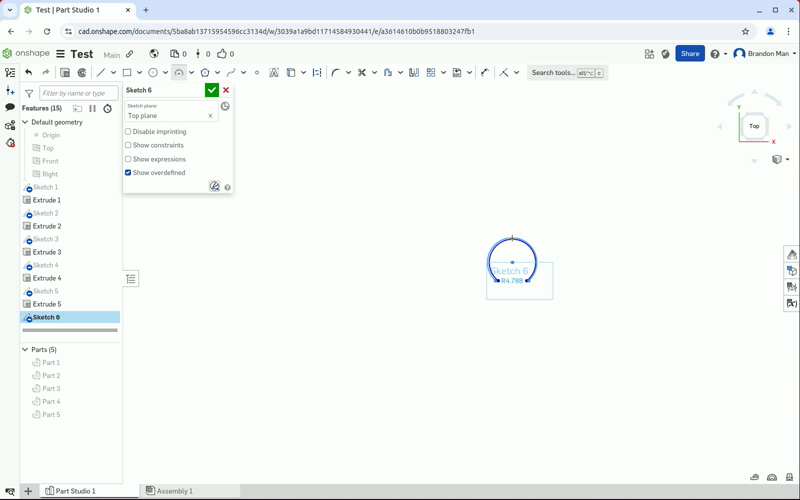
scroll(6)
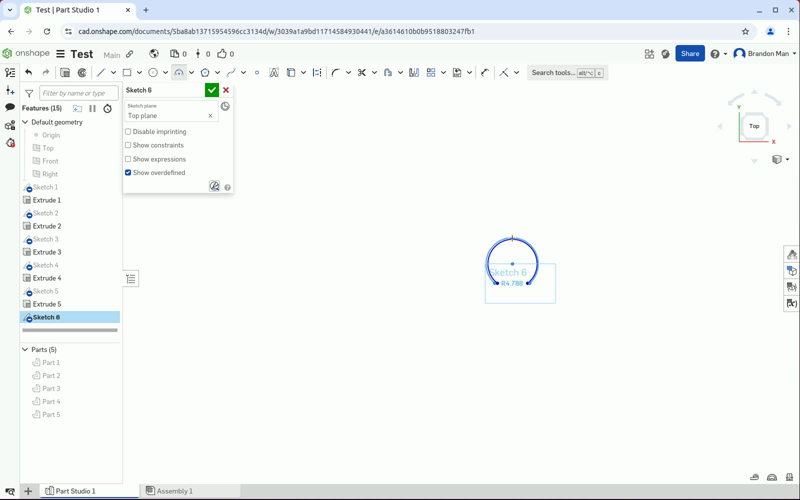
scroll(6)
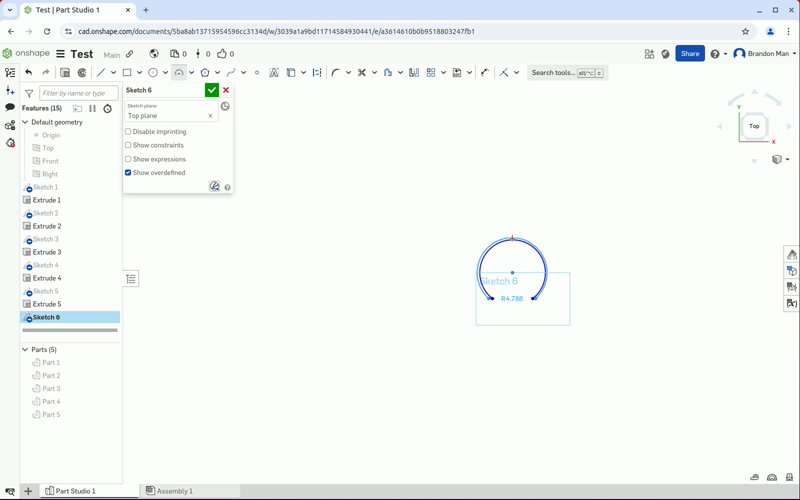
scroll(6)
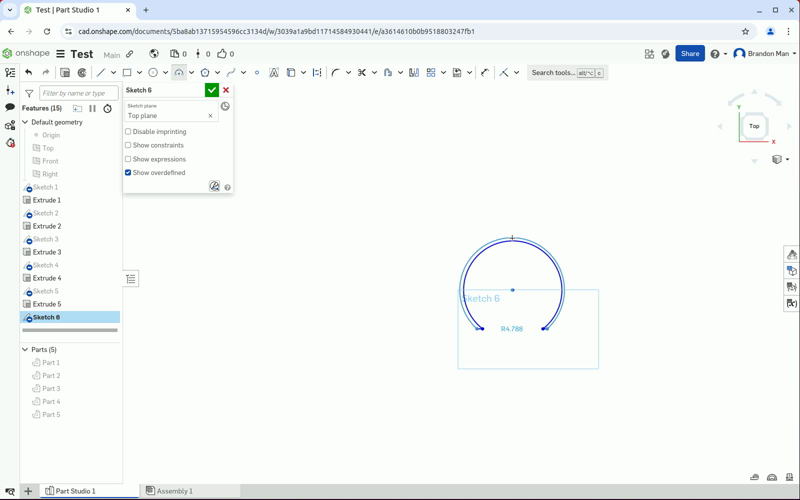
scroll(6)
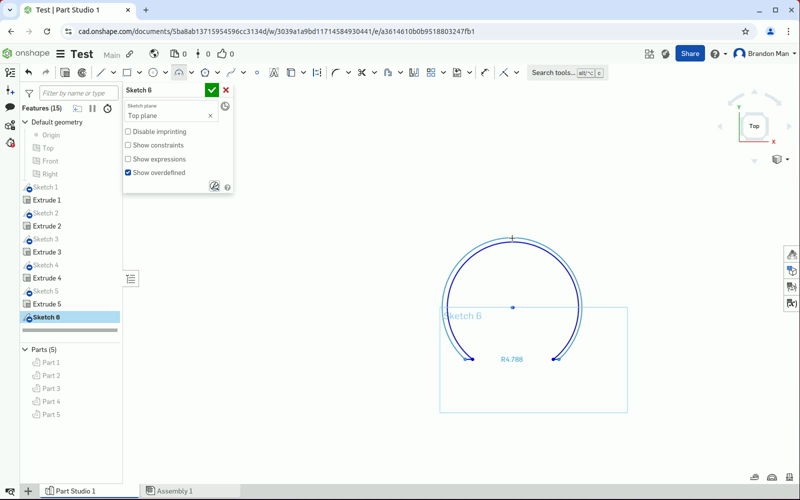
scroll(6)
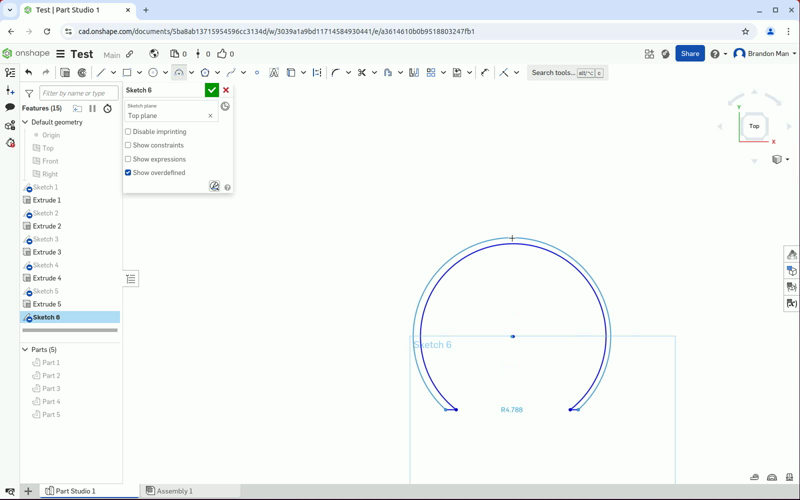
scroll(6)
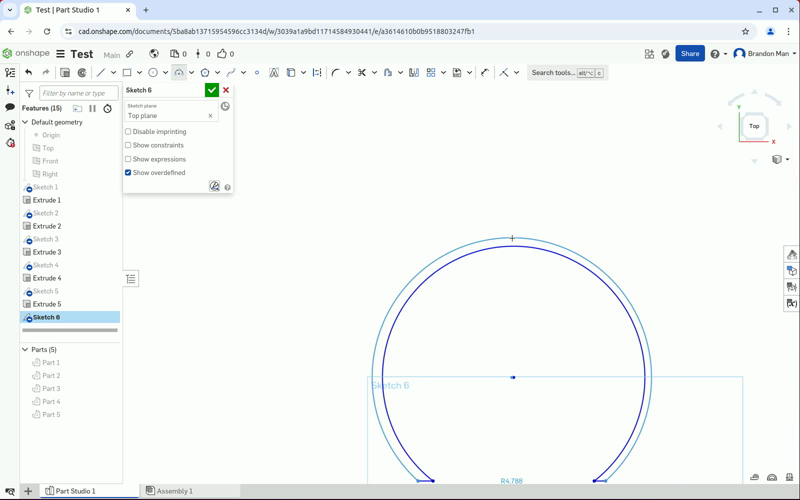
scroll(6)
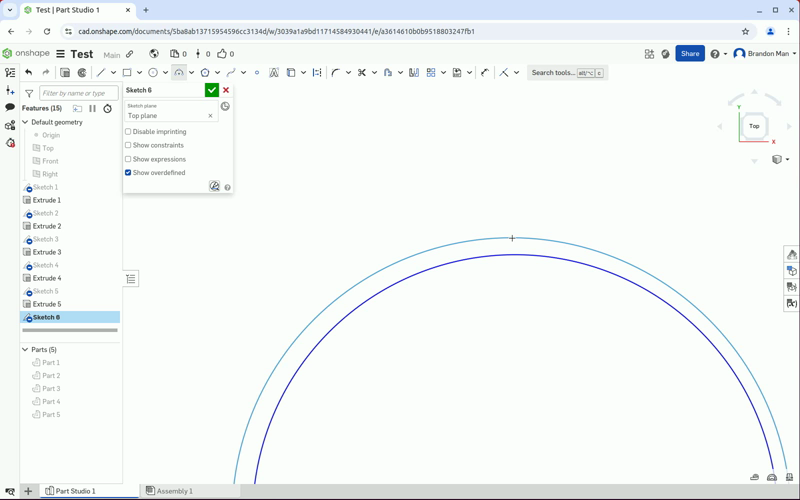
click(512, 237)
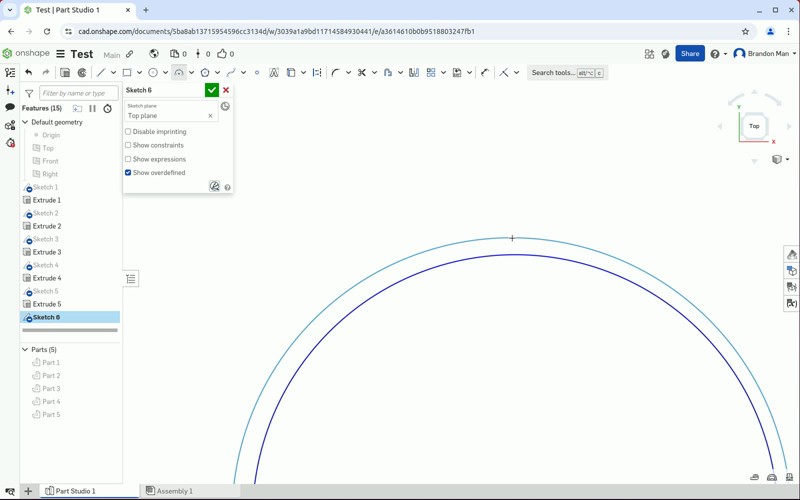
scroll(-6)
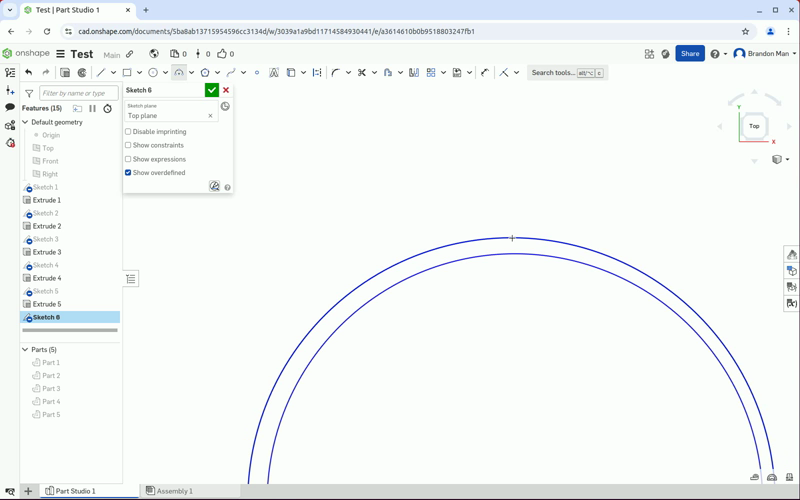
scroll(-6)
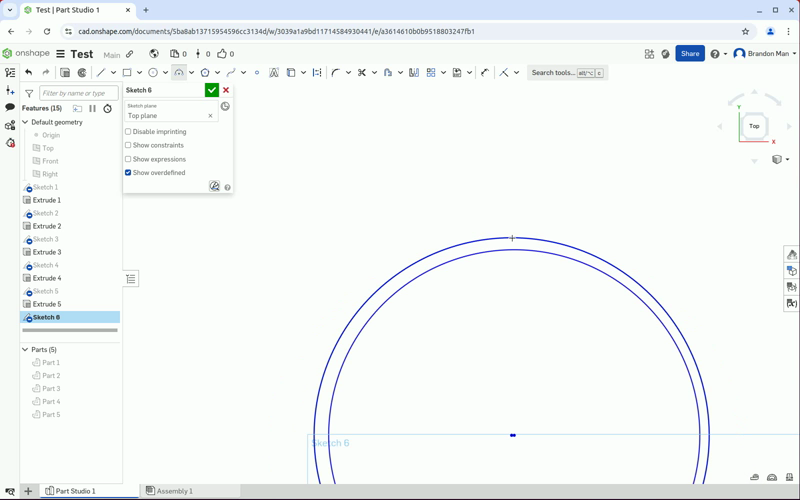
scroll(-6)
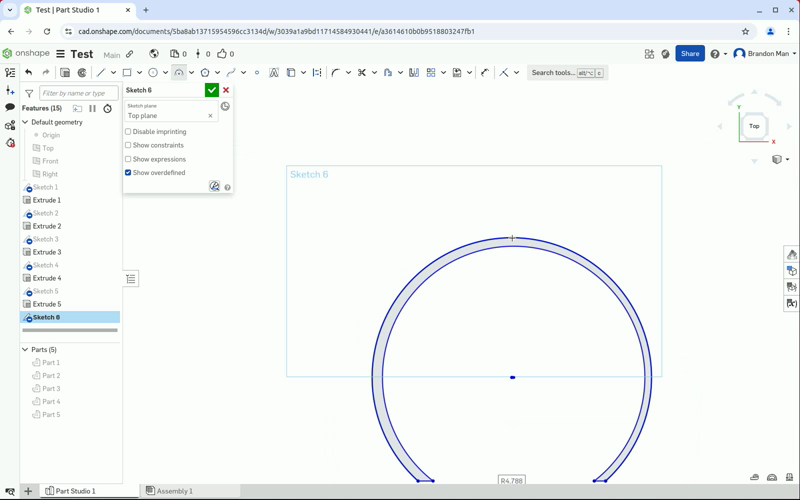
scroll(-6)
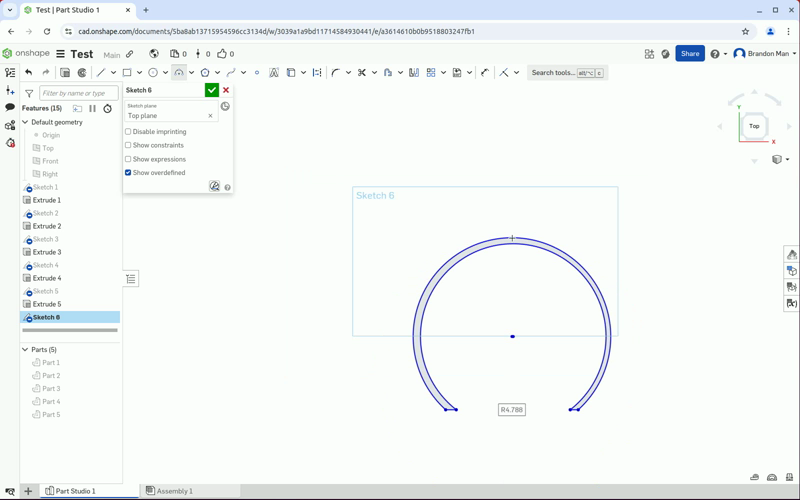
scroll(-6)
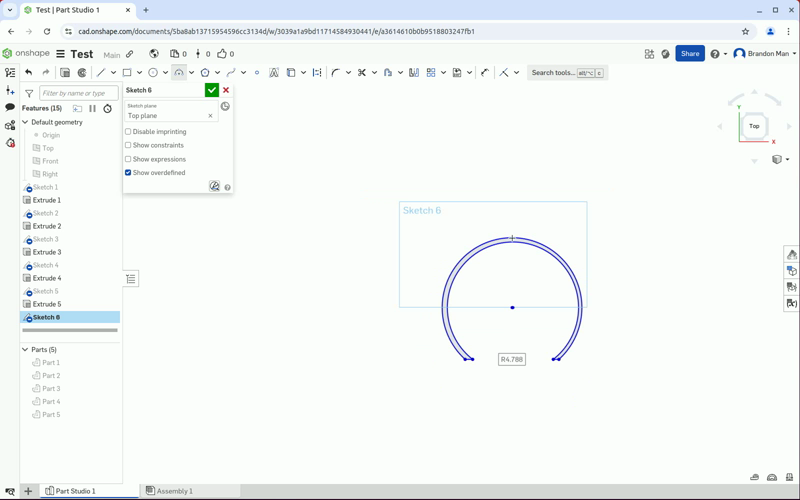
scroll(-6)
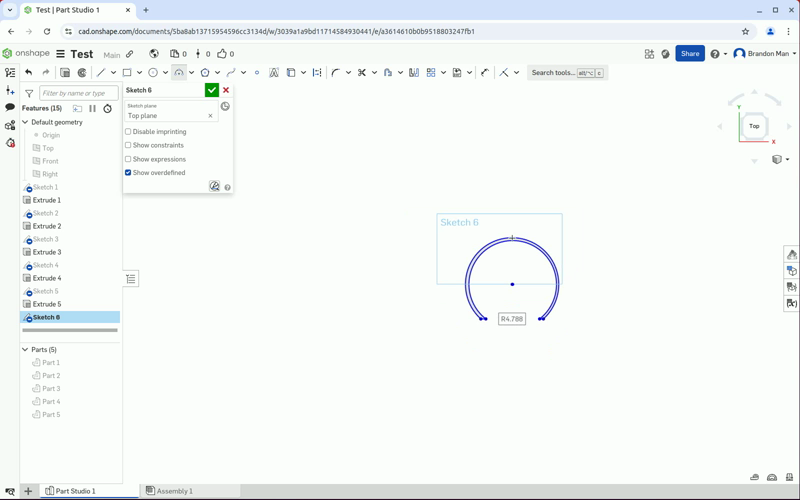
scroll(-6)
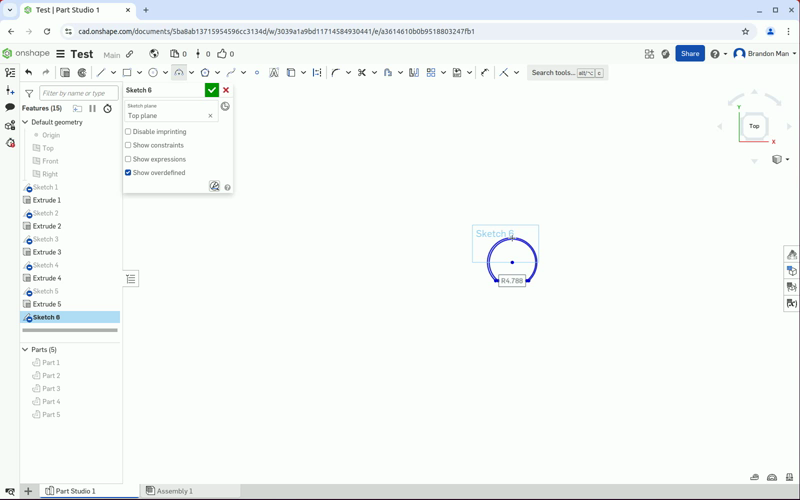
key_up(shift)
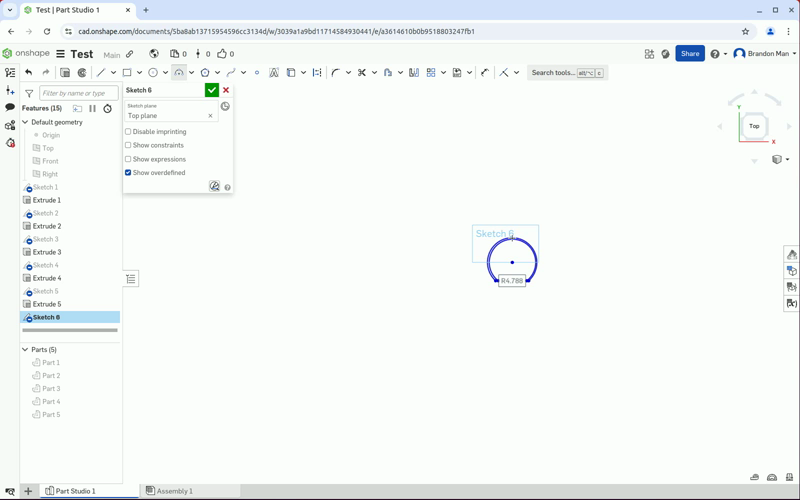
key(esc)
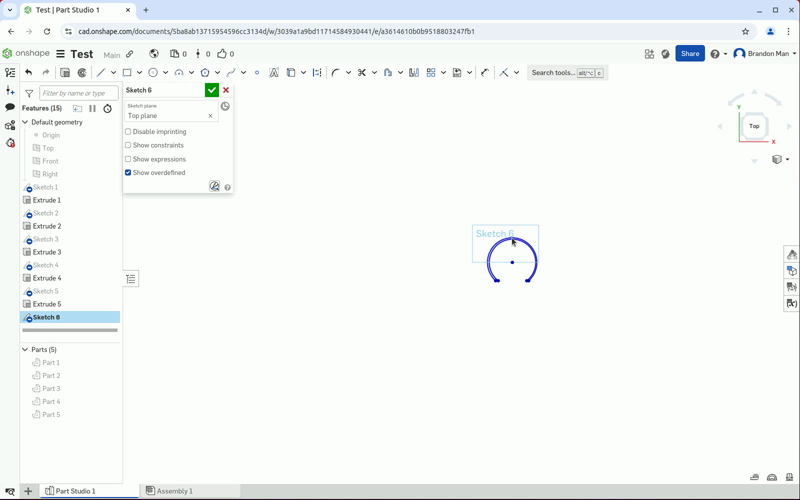
mouse_move(489, 268)
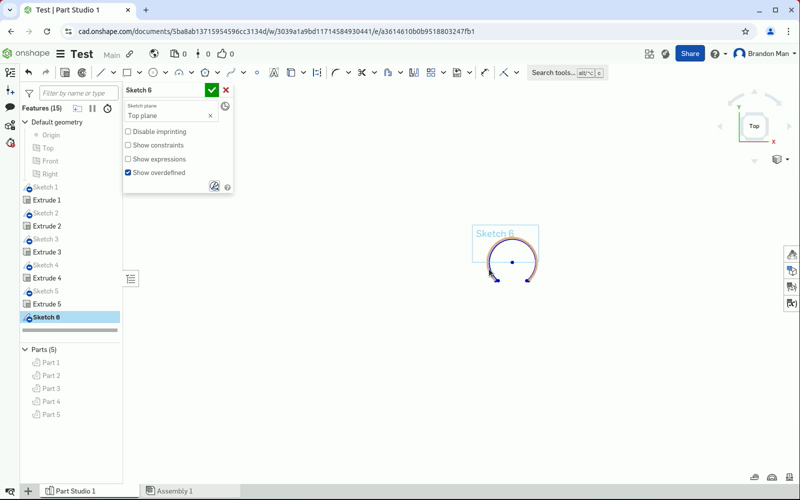
scroll(6)
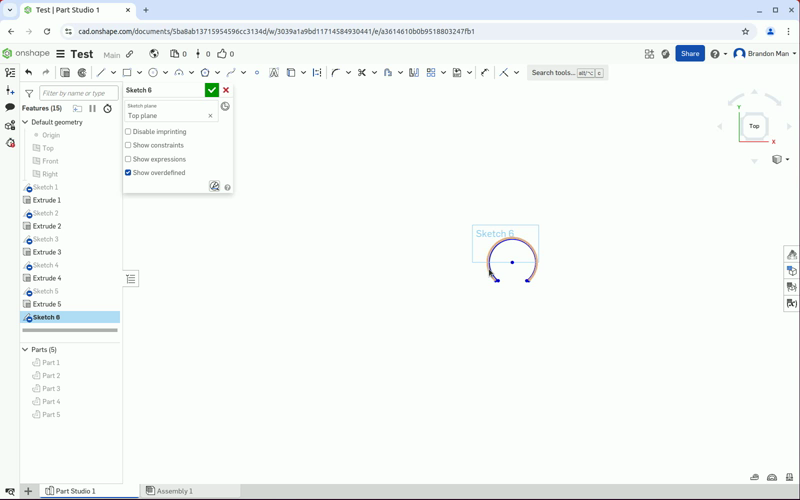
scroll(6)
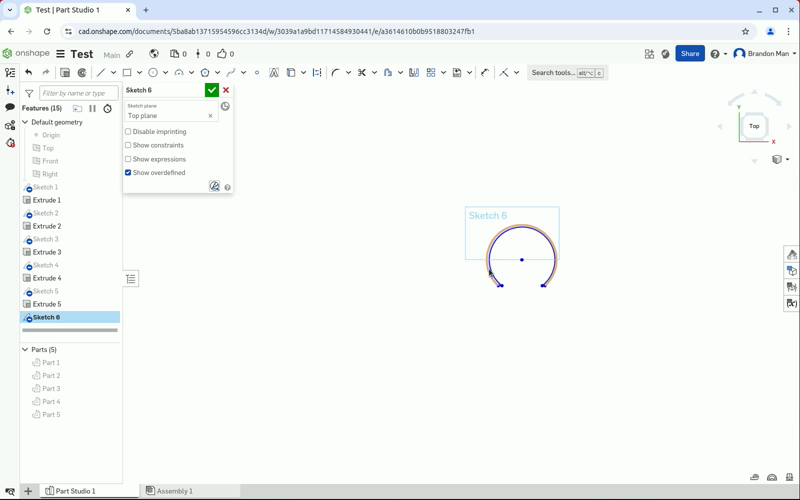
scroll(6)
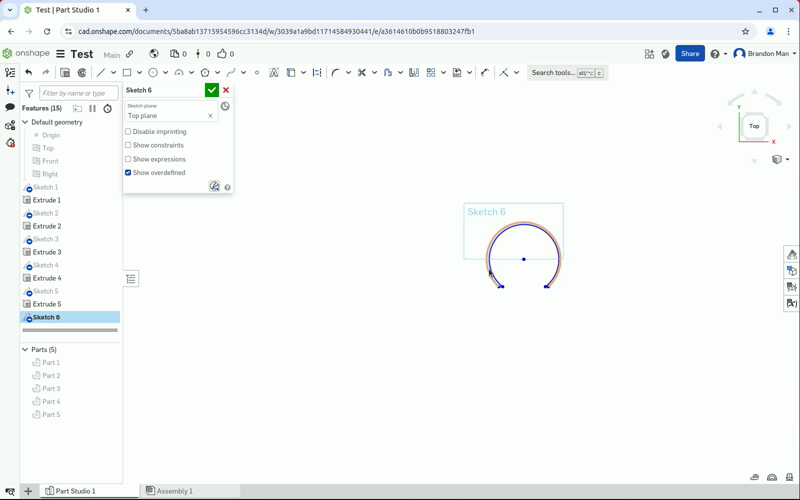
scroll(6)
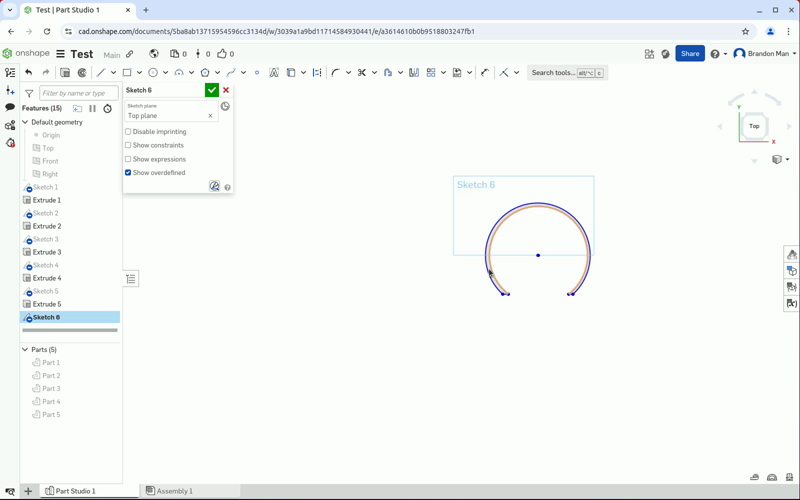
scroll(6)
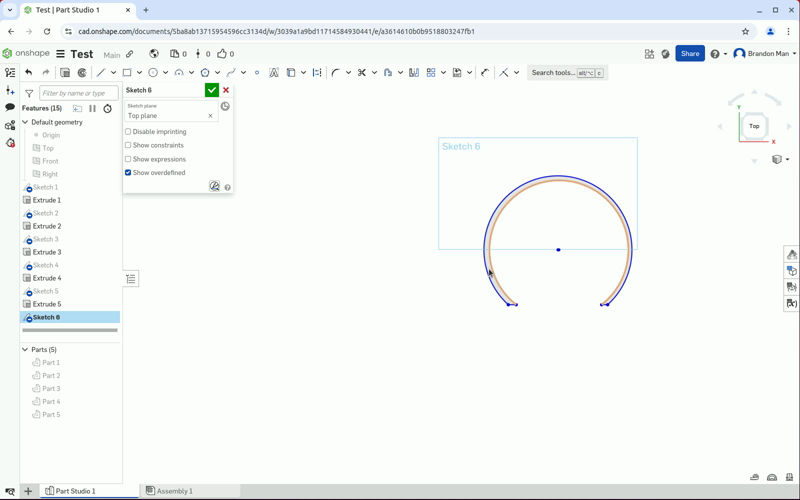
scroll(6)
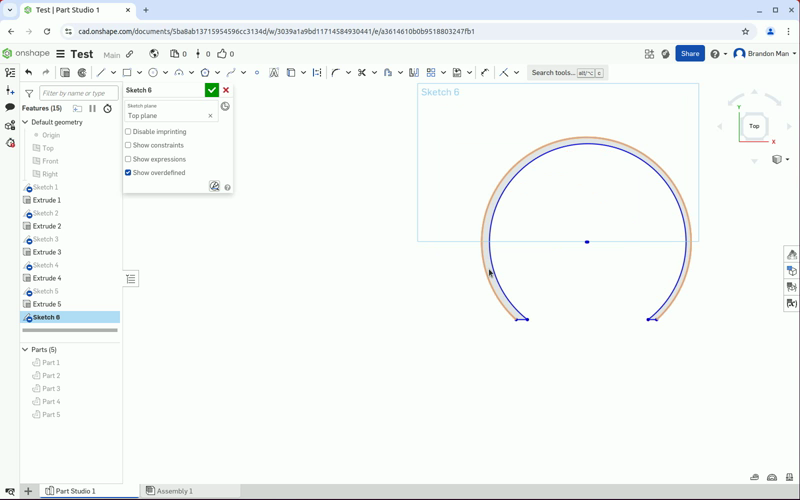
scroll(6)
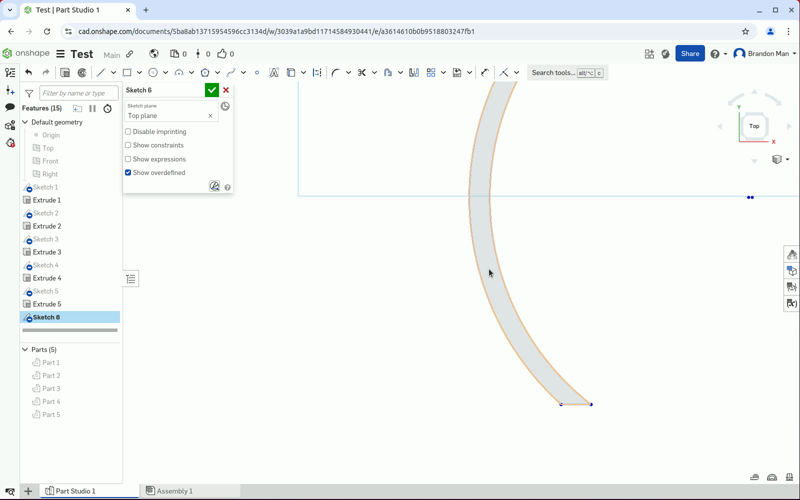
click(489, 268)
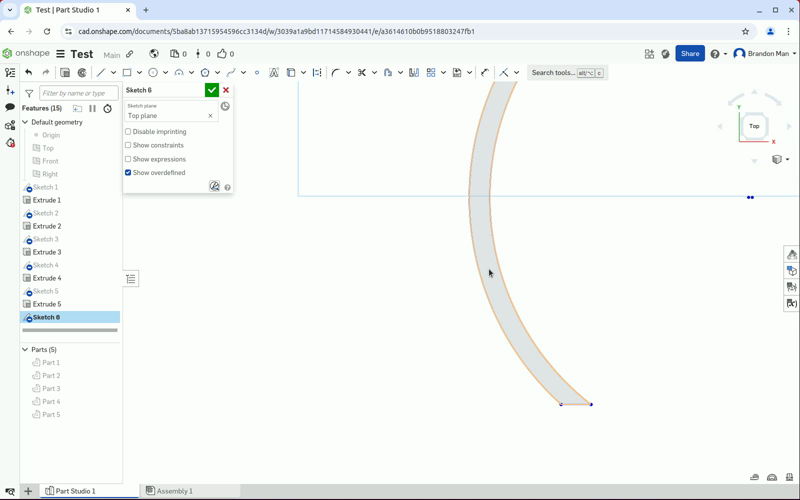
scroll(-6)
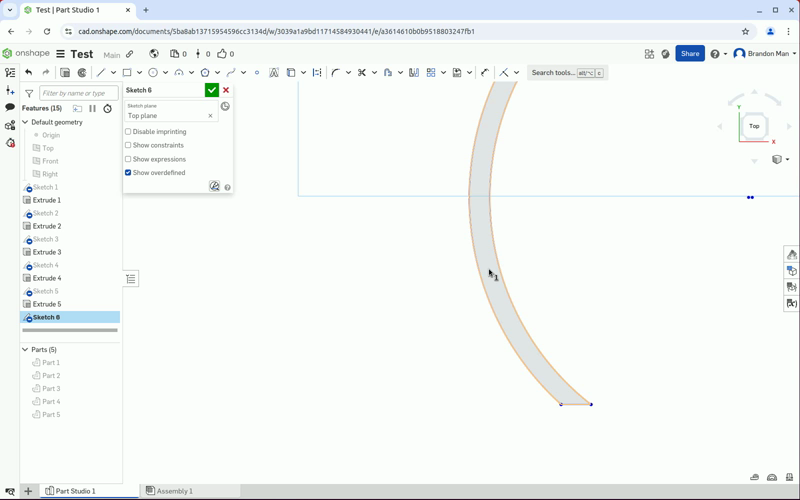
scroll(-6)
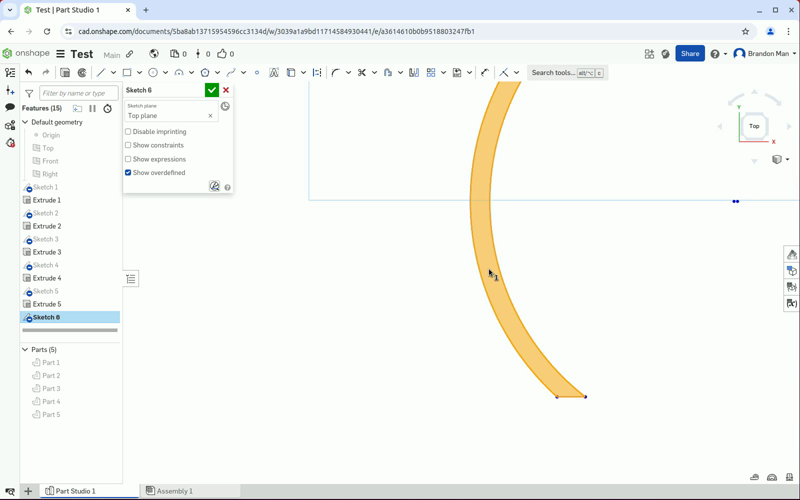
scroll(-6)
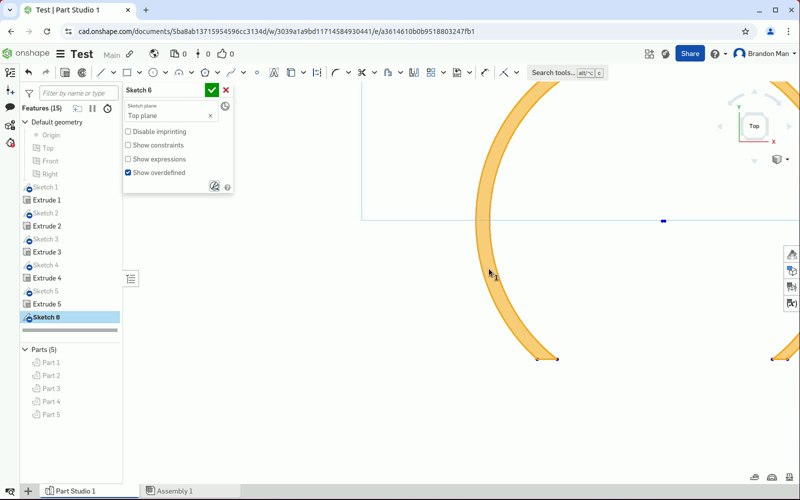
scroll(-6)
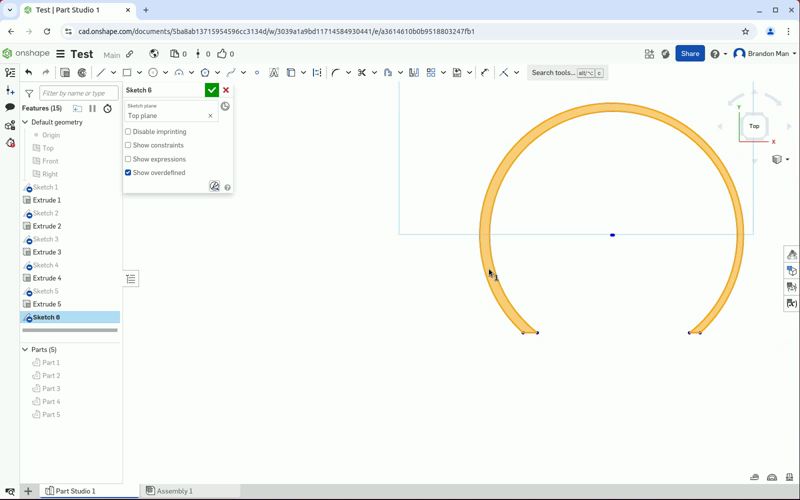
scroll(-6)
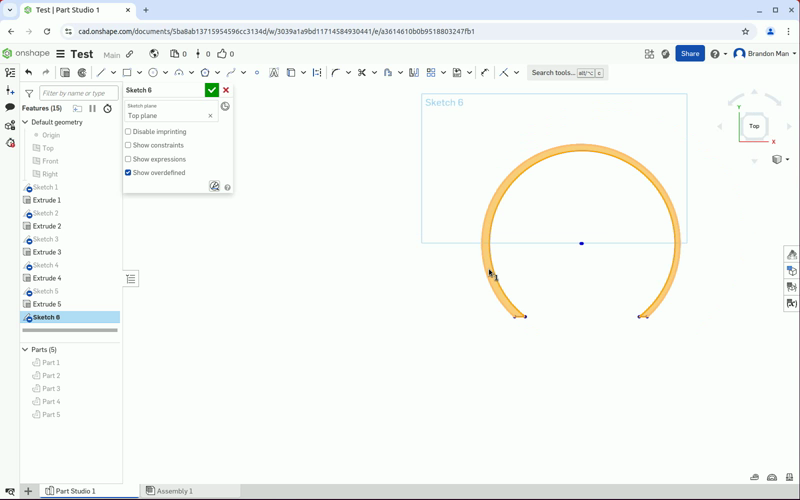
scroll(-6)
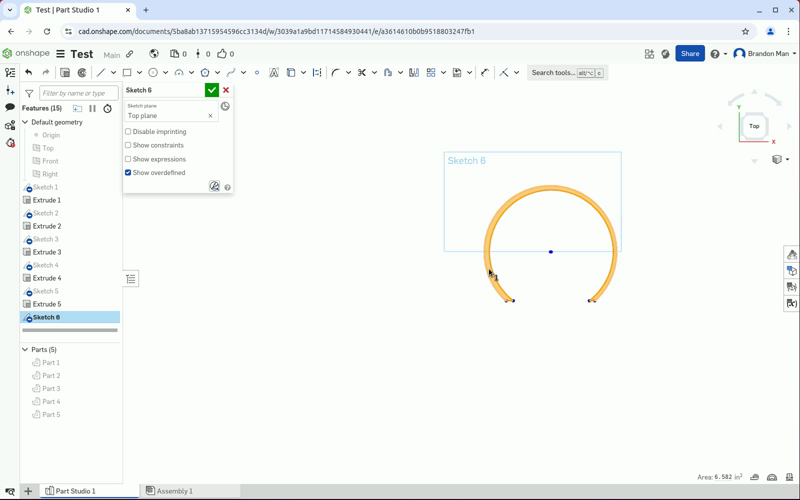
scroll(-6)
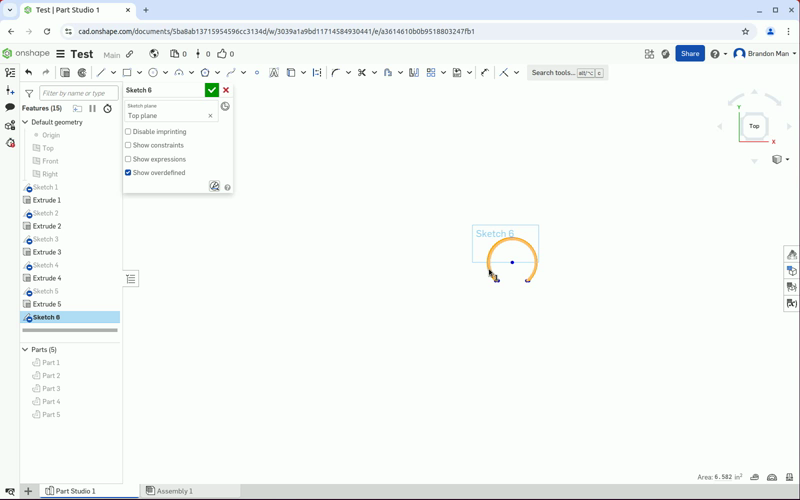
mouse_move(73, 352)
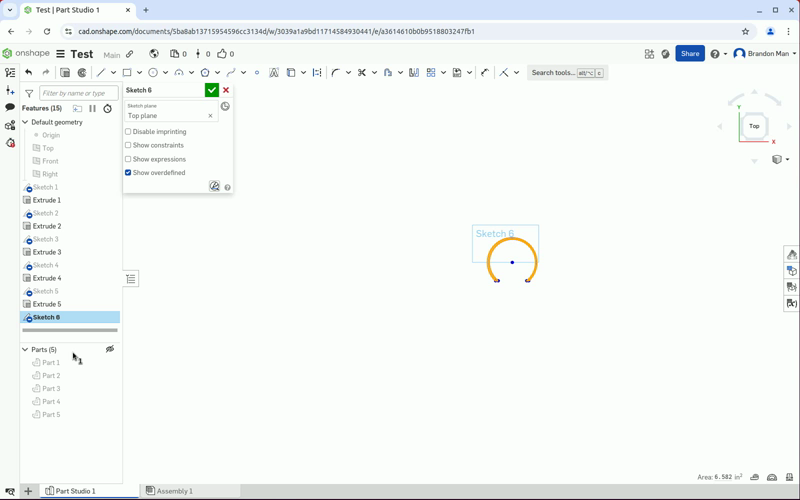
key(shift+y)
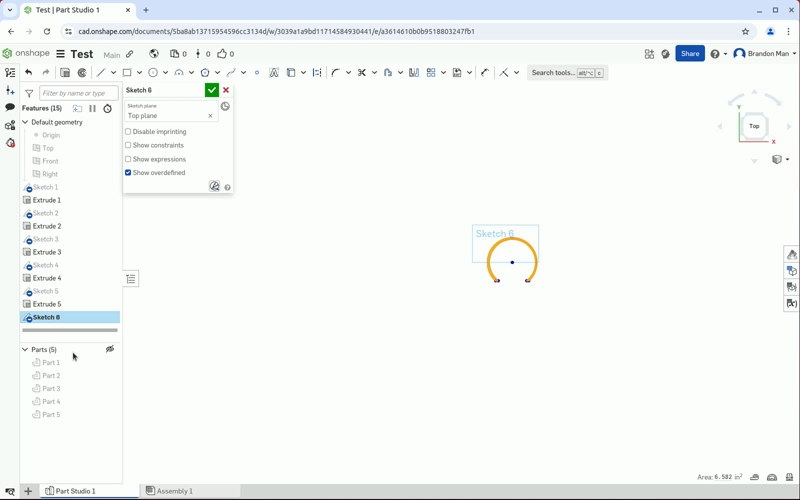
key(shift+e)
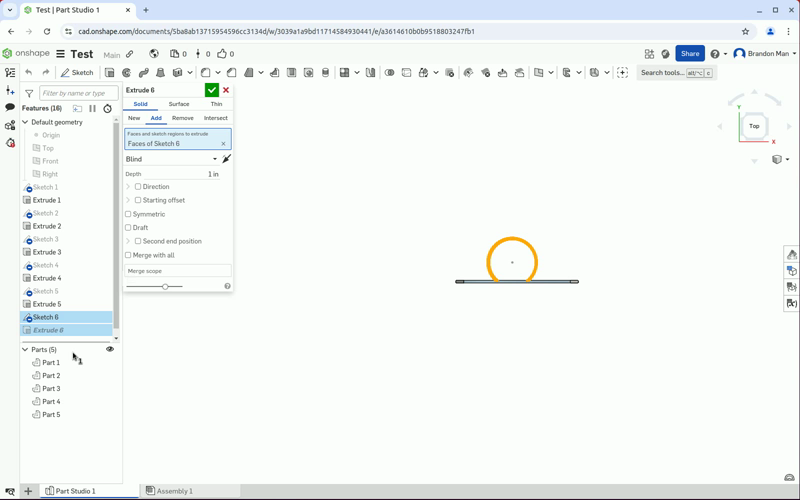
mouse_move(143, 106)
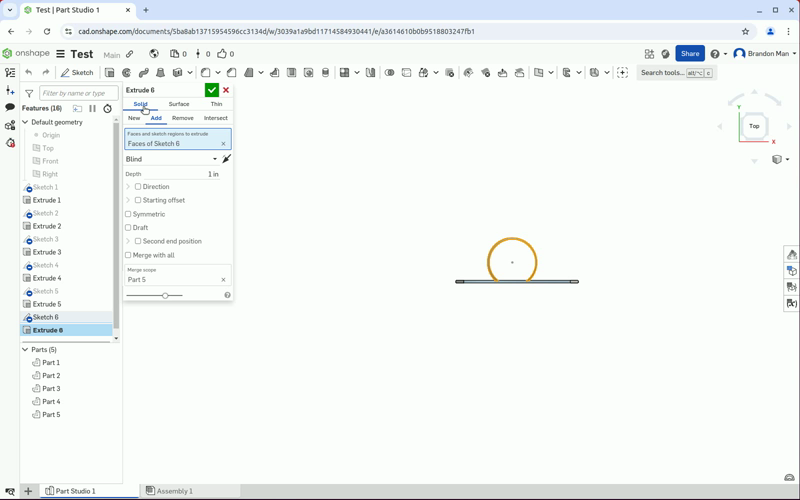
click(143, 106)
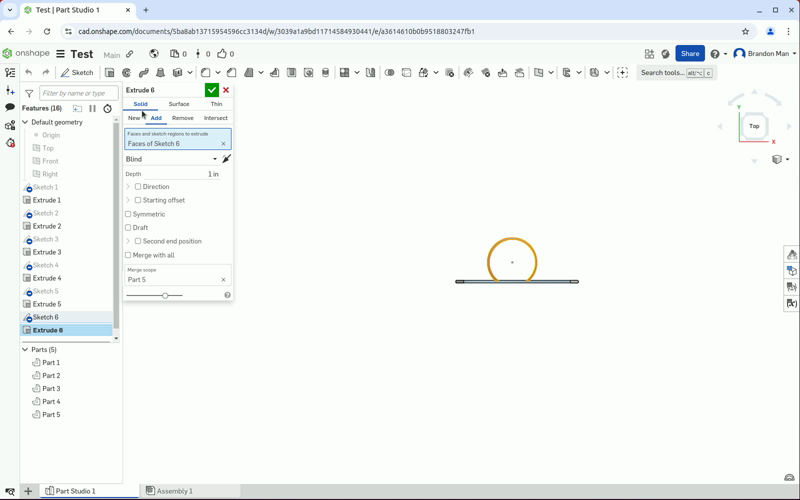
mouse_move(137, 120)
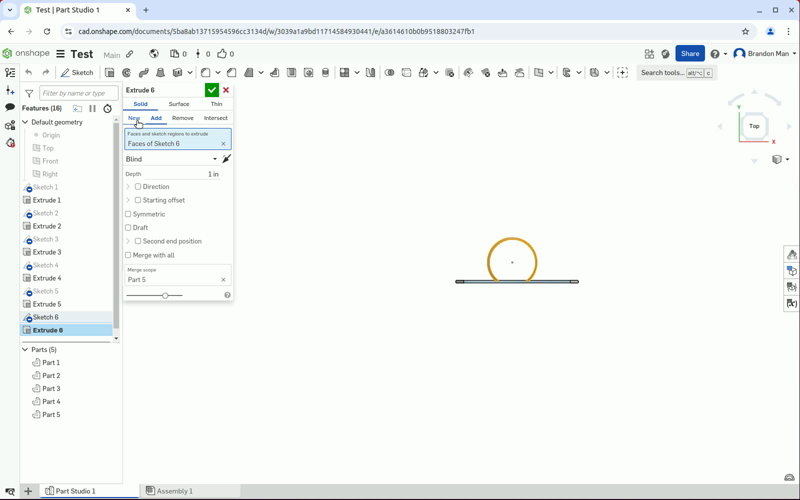
click(137, 120)
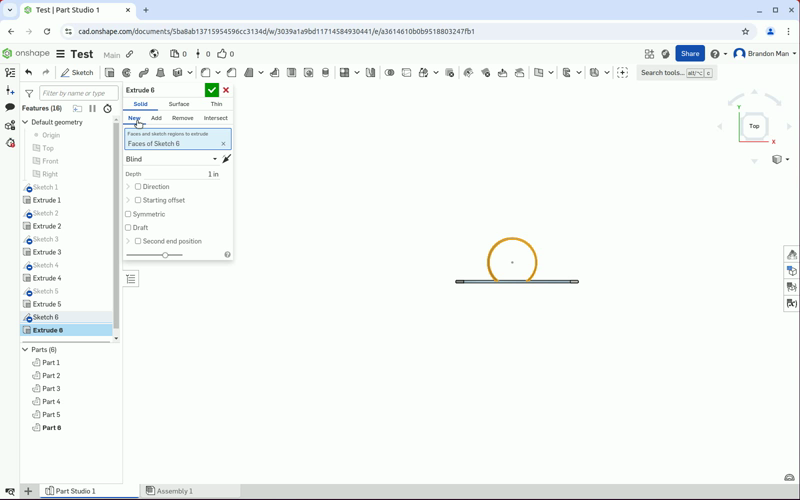
key(tab, 4)
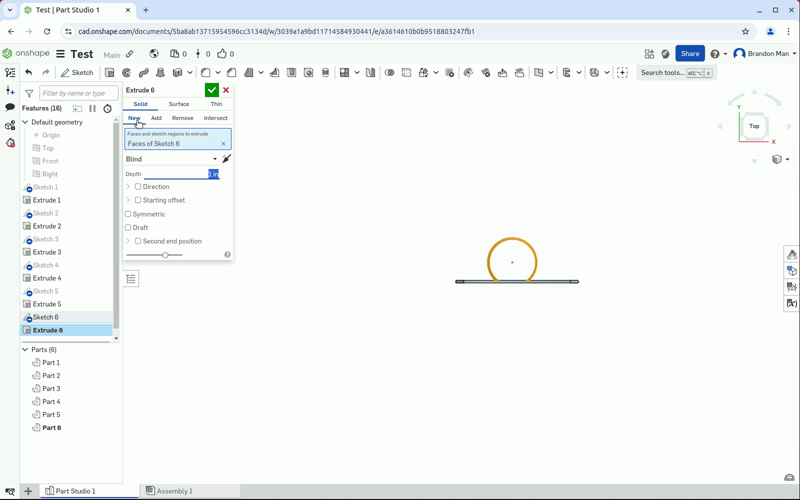
text(15.646)
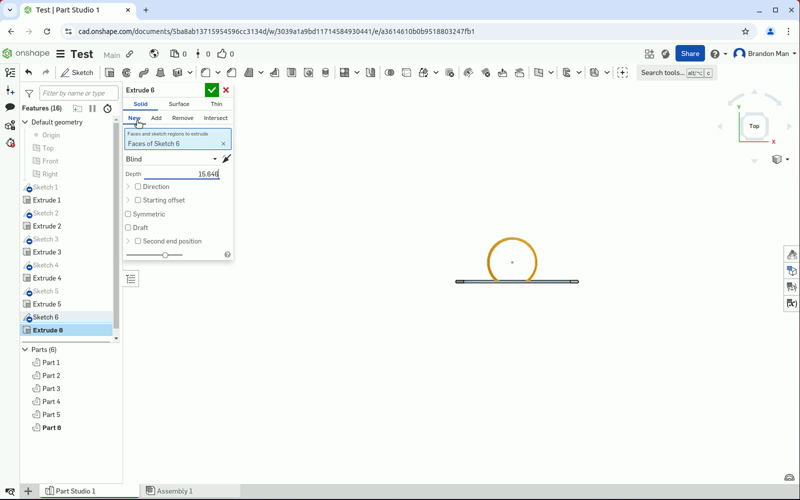
key(enter)
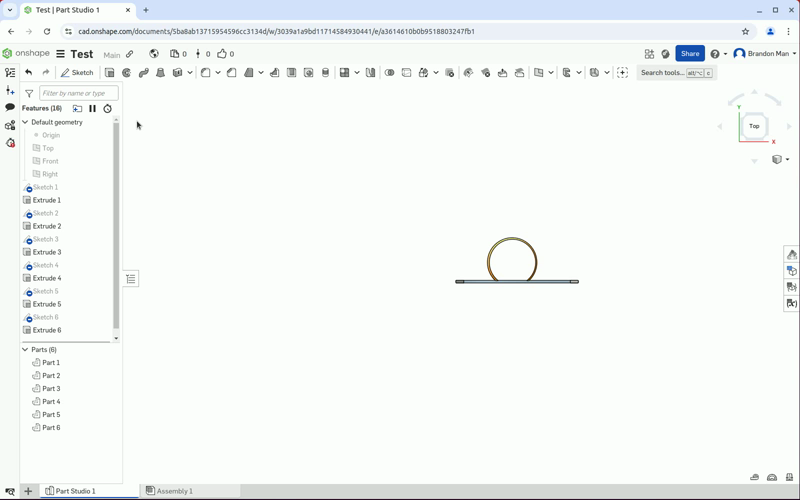
key(shift+h)
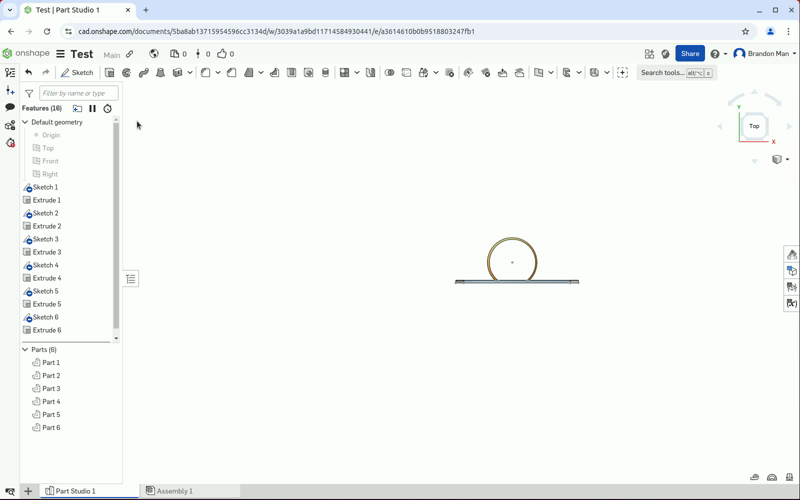
key(shift+h)
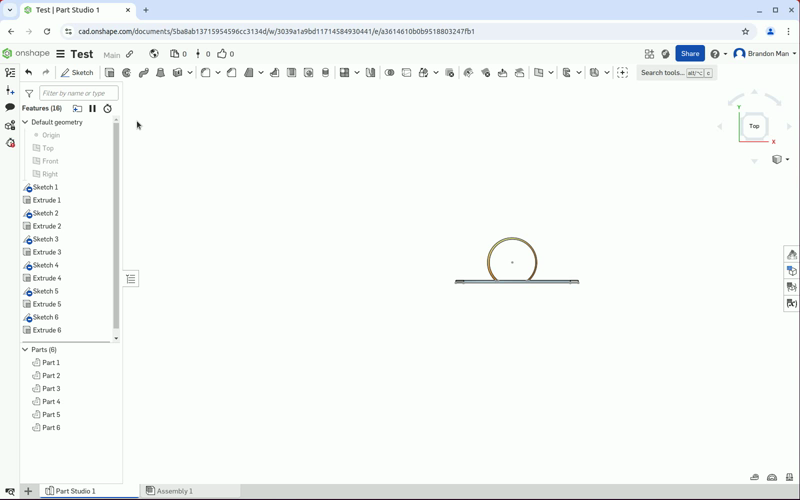
key(shift+7)
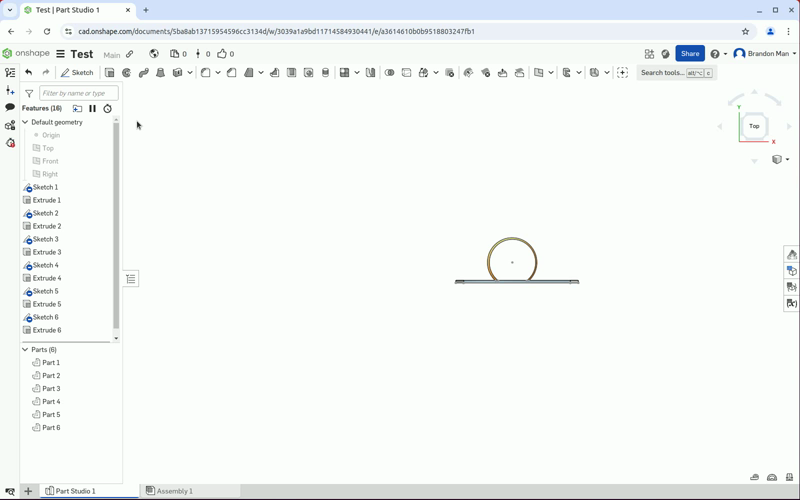
key(up, 3)
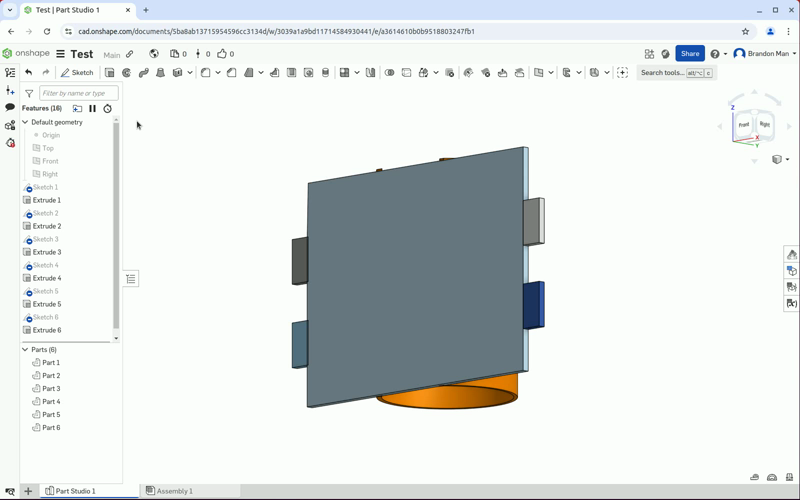
key(left, 3)
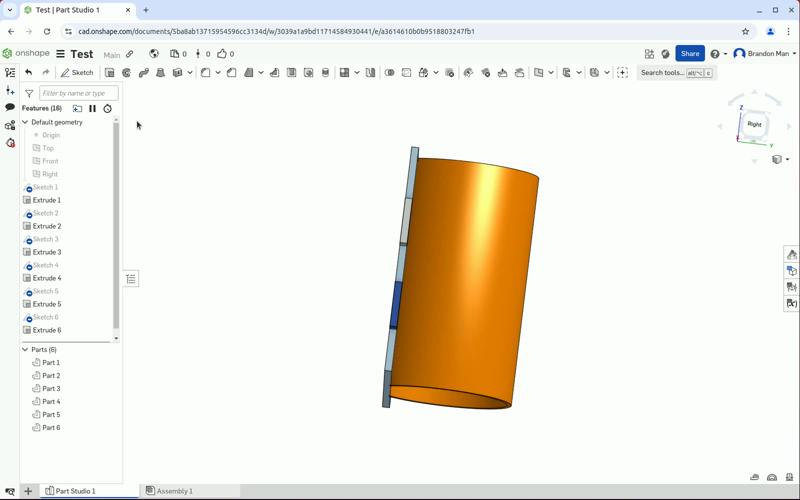
key(right, 3)
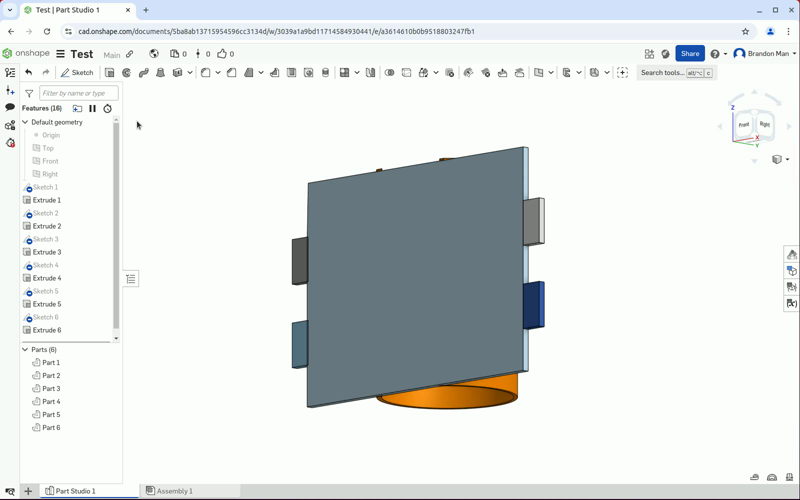
key(down, 3)
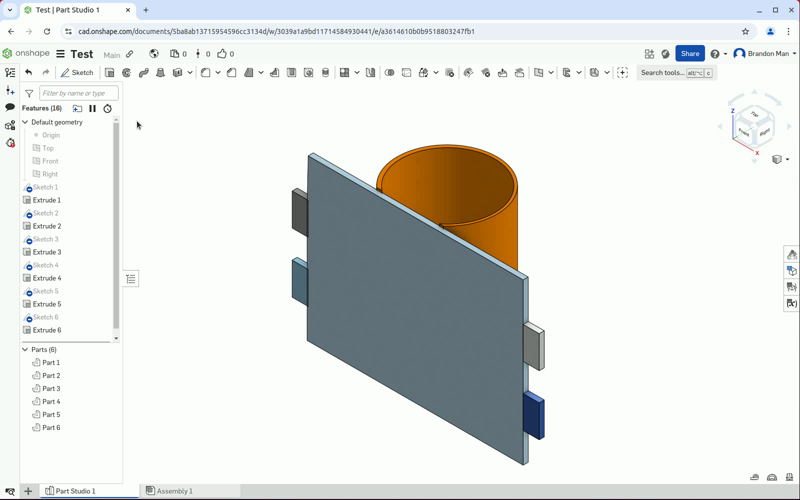
mouse_move(69, 189)
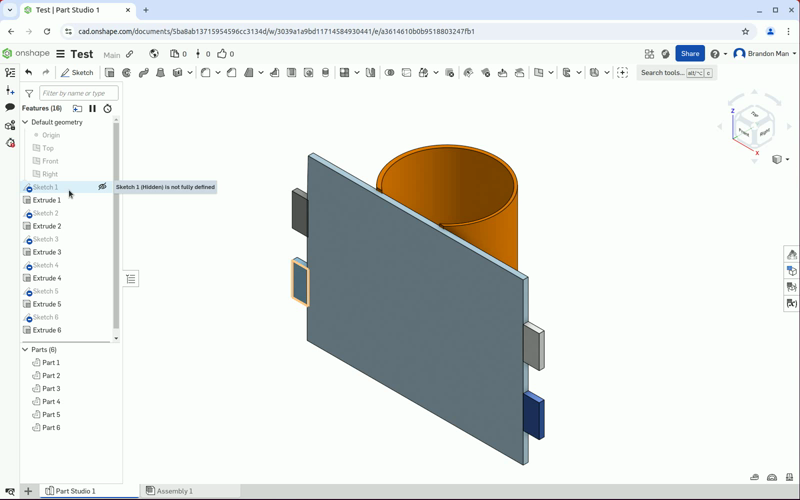
click(69, 189)